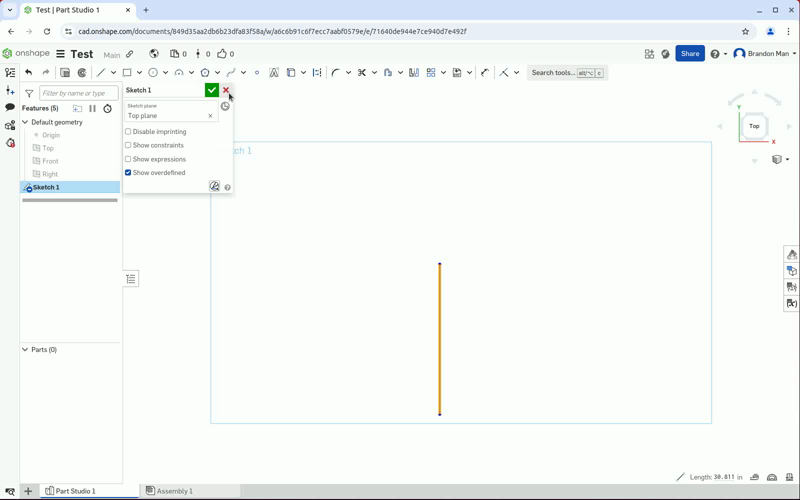
key(shift+h)
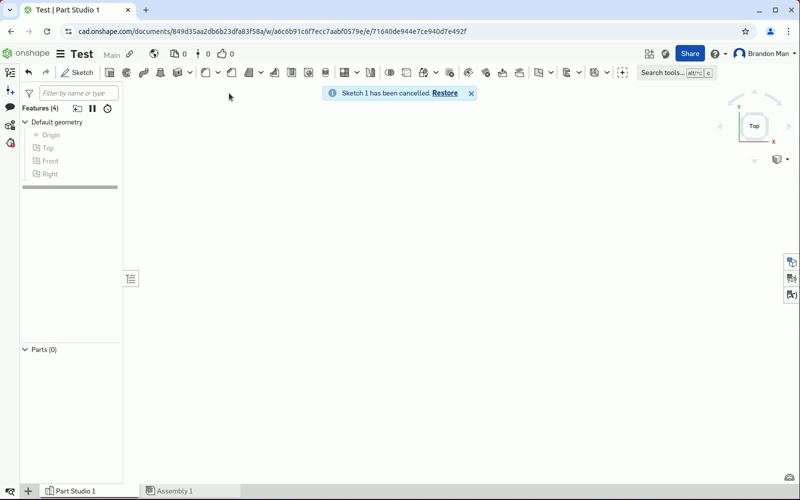
mouse_move(73, 352)
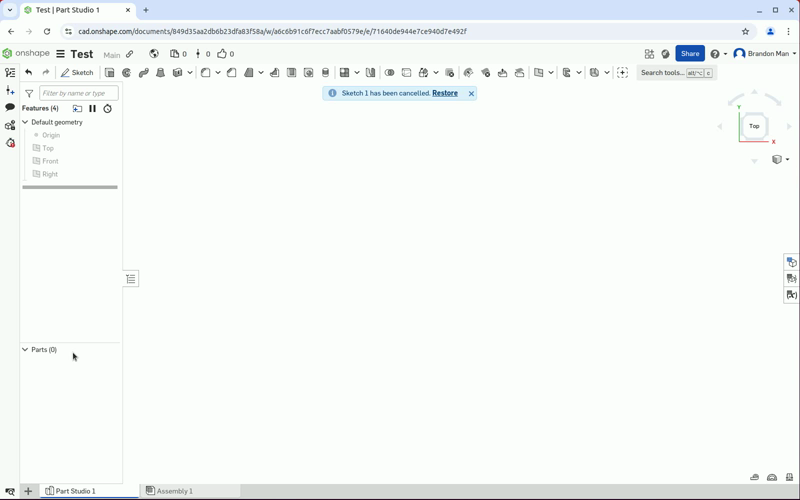
key(y)
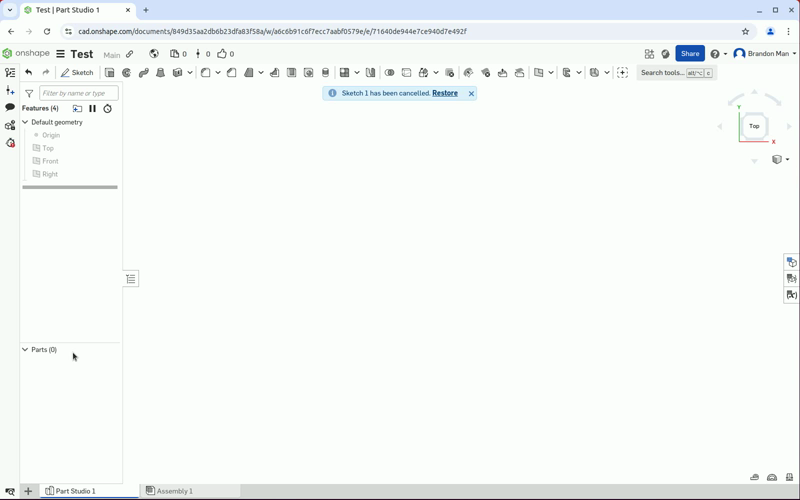
key(shift+p)
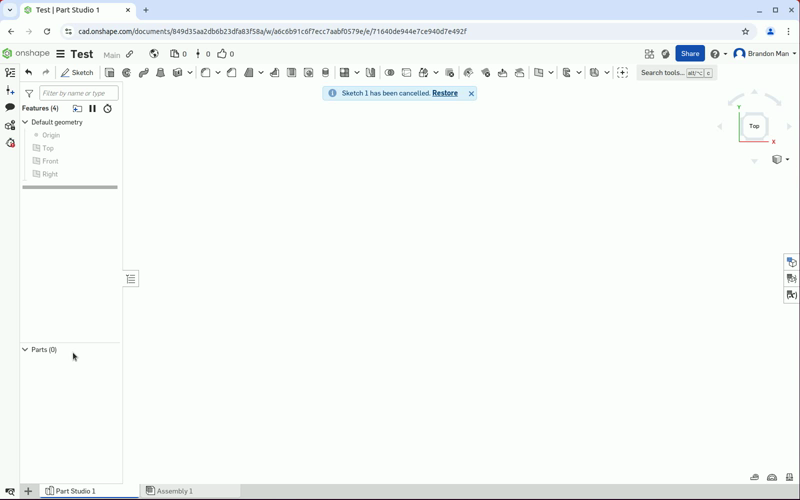
key(space)
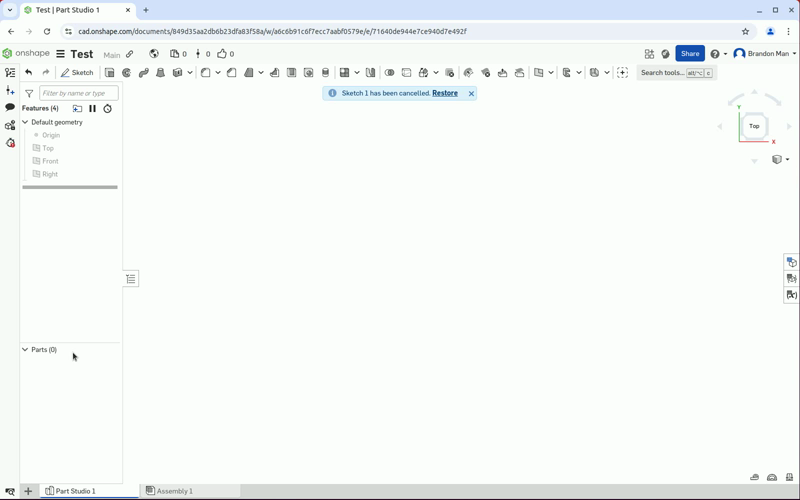
key_down(shift)
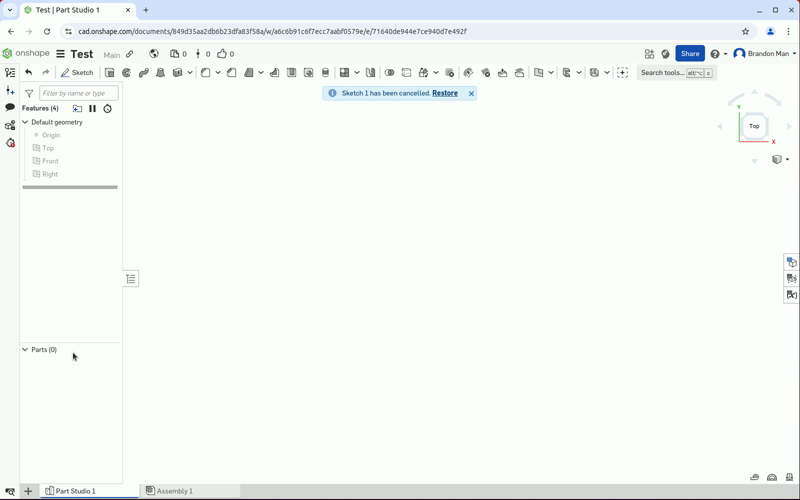
key(up)
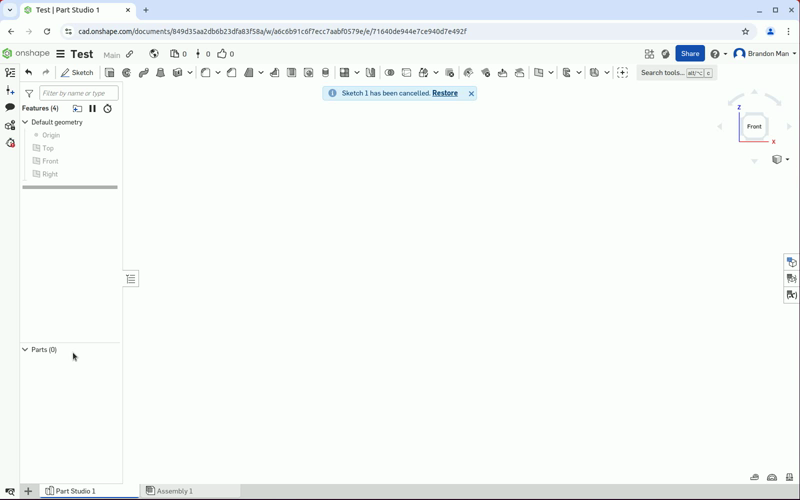
key_up(shift)
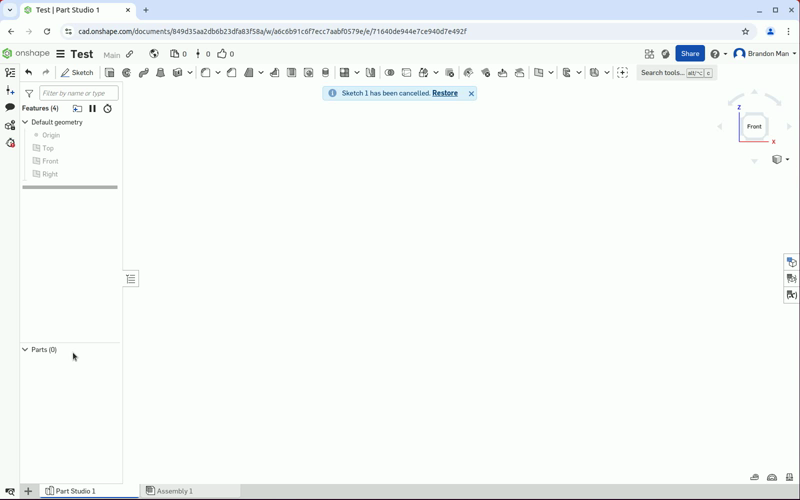
mouse_move(73, 352)
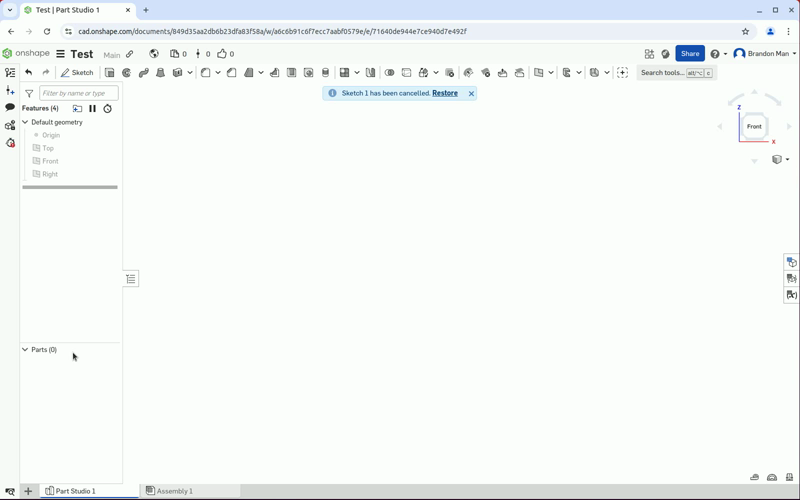
key(shift+y)
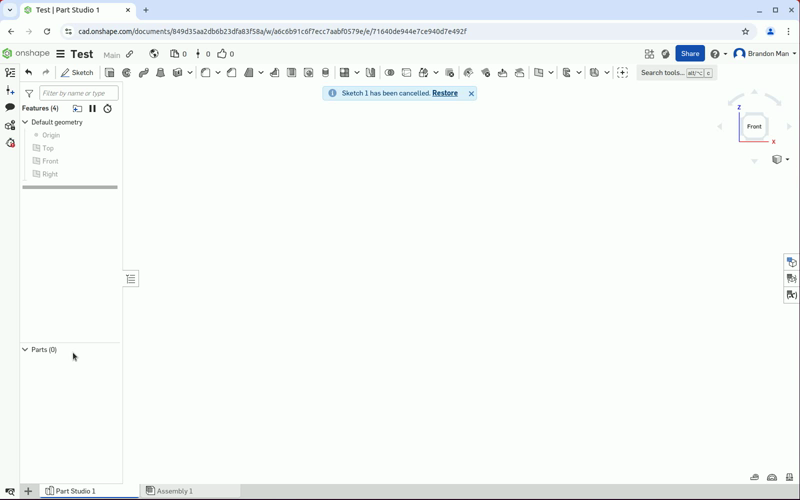
key(shift+s)
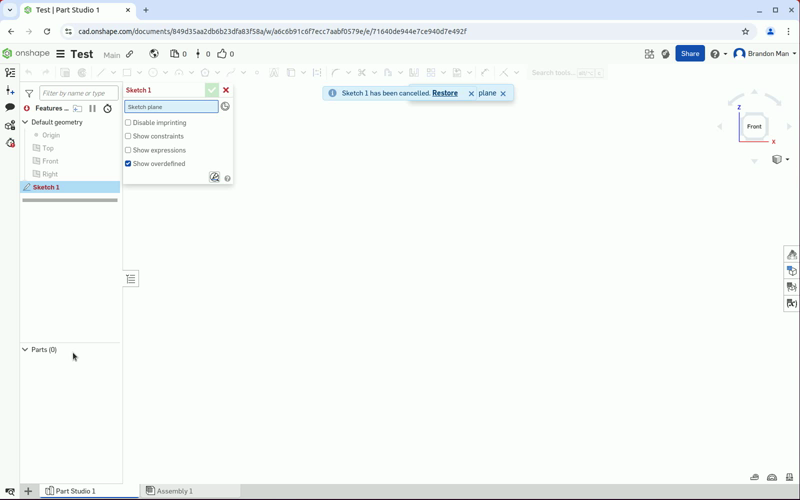
mouse_move(73, 163)
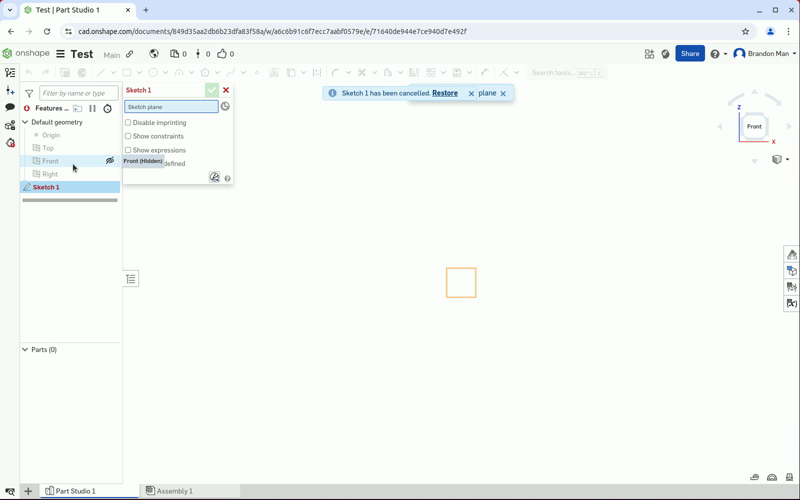
click(73, 163)
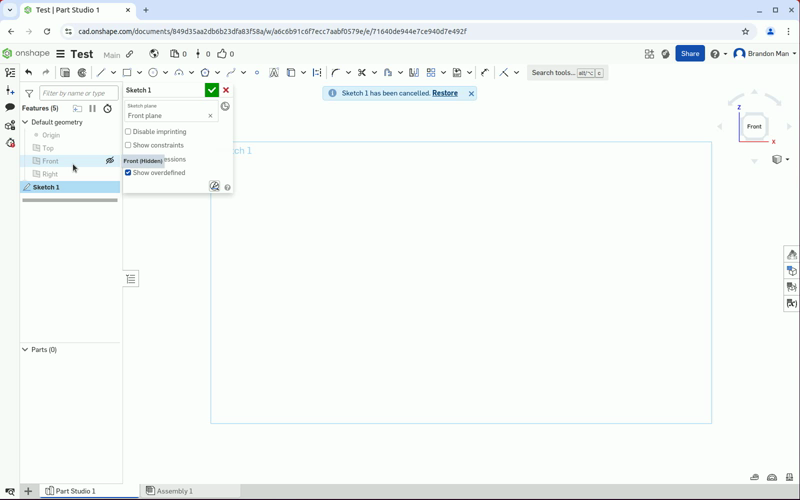
mouse_move(73, 352)
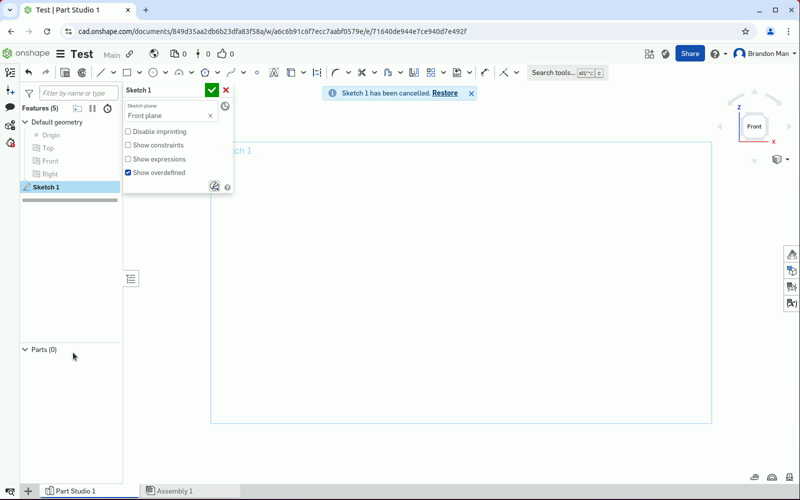
key(y)
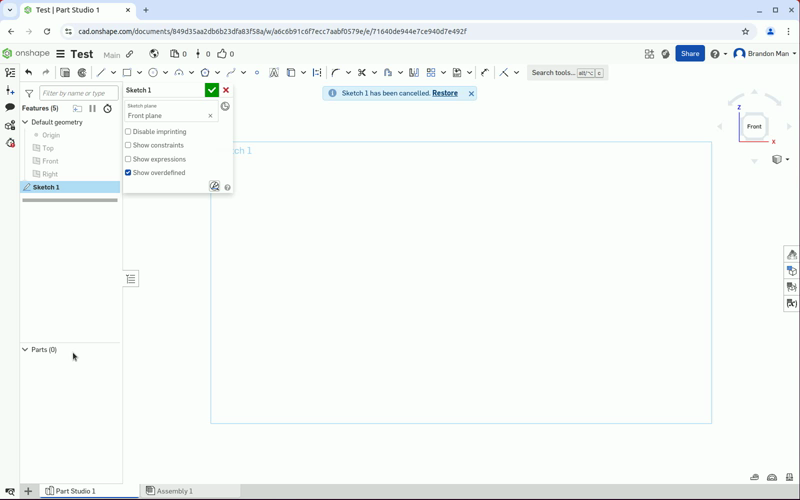
key(c)
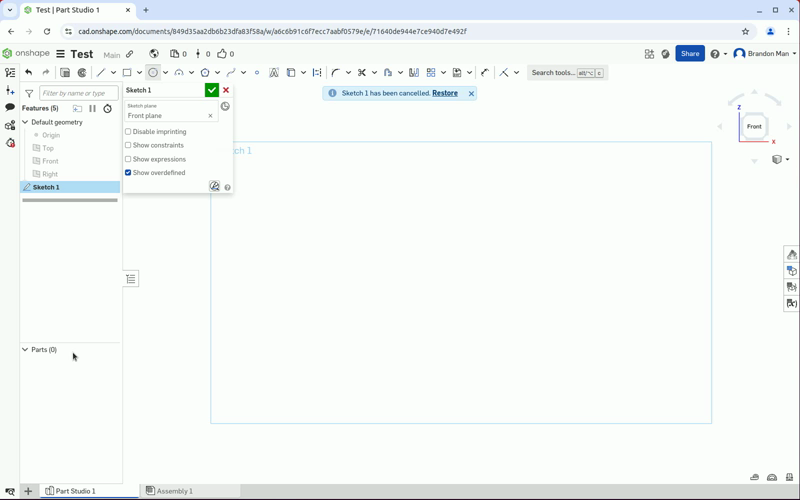
key_down(shift)
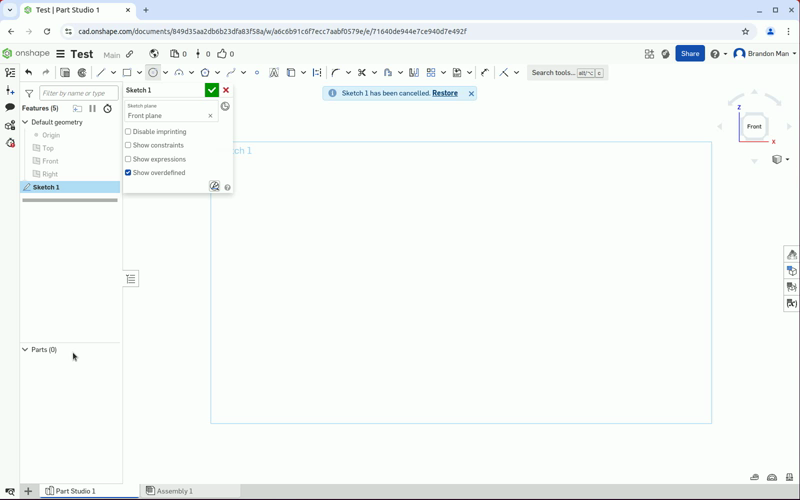
mouse_move(461, 178)
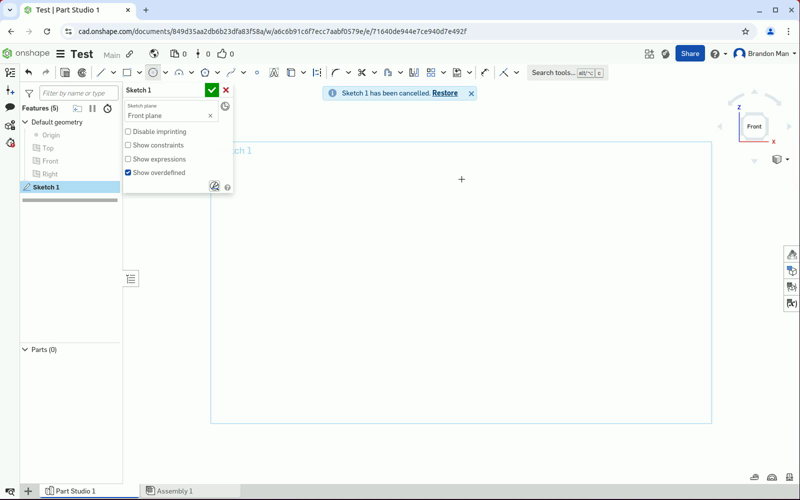
click(461, 178)
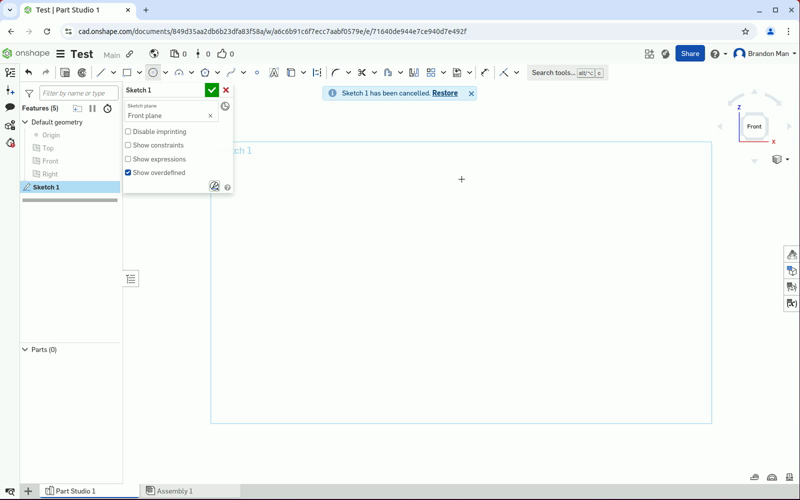
key_up(shift)
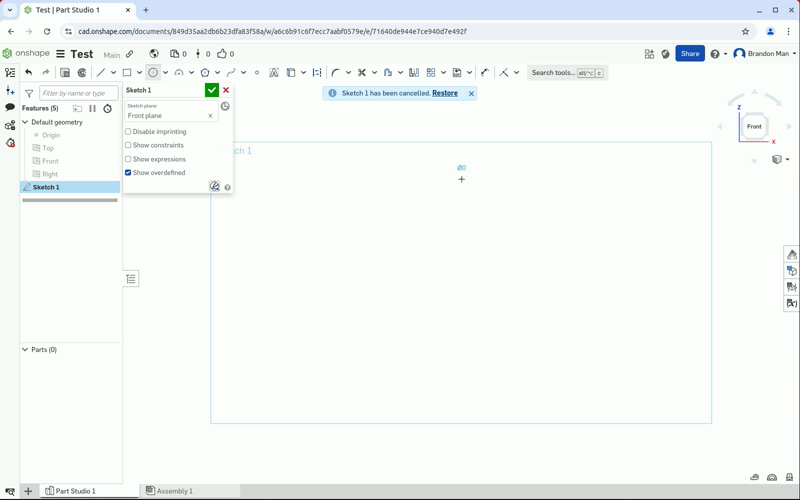
mouse_move(471, 178)
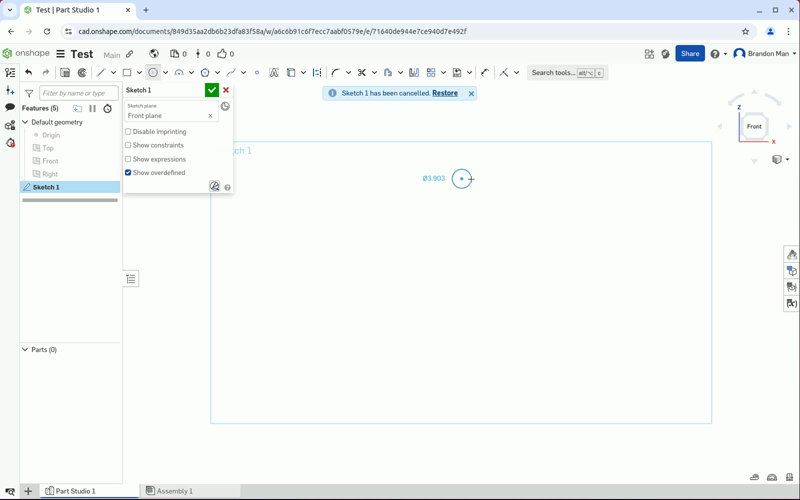
click(471, 178)
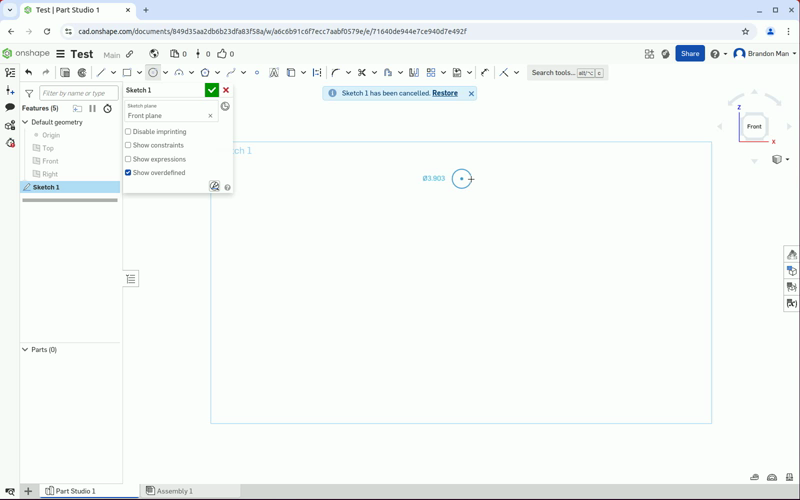
key(esc)
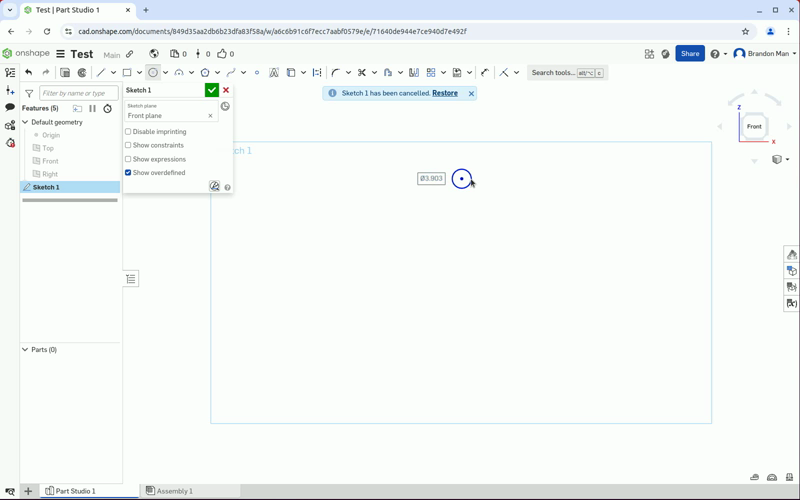
key(c)
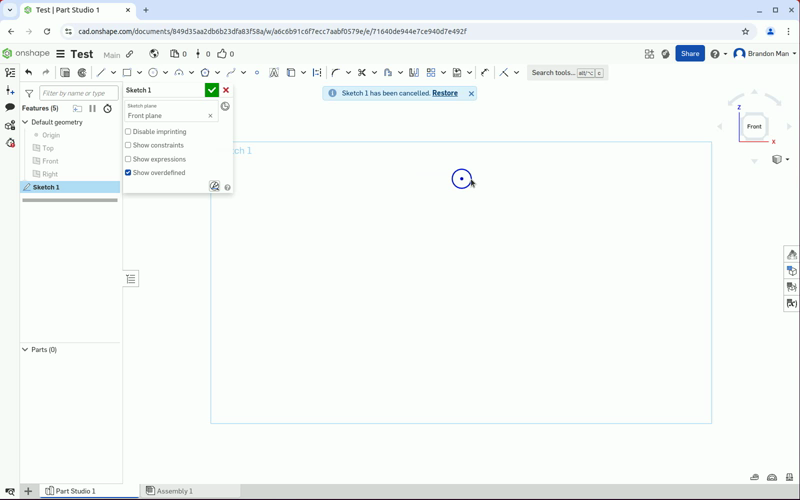
key_down(shift)
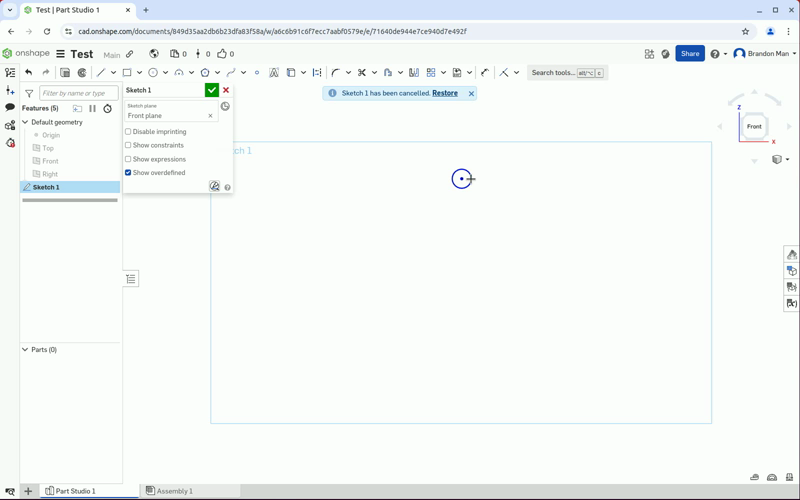
mouse_move(461, 178)
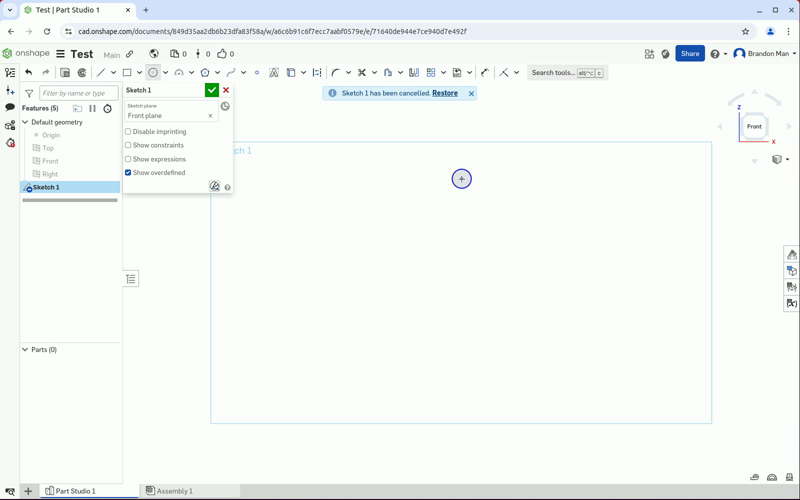
click(461, 178)
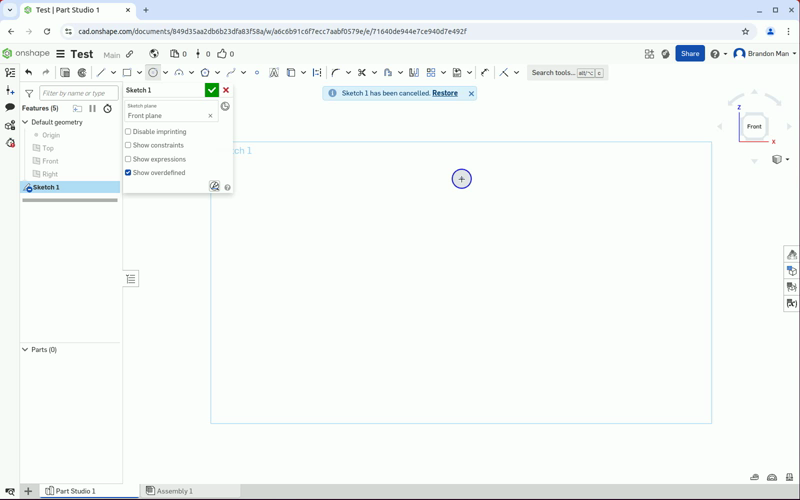
key_up(shift)
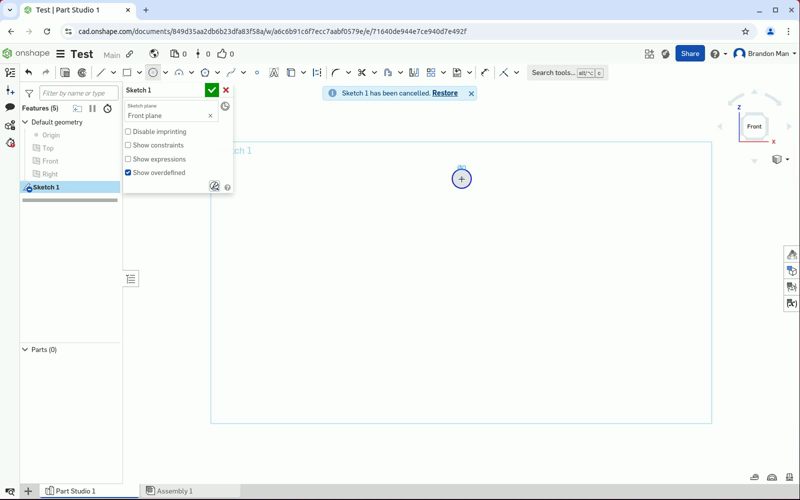
mouse_move(464, 178)
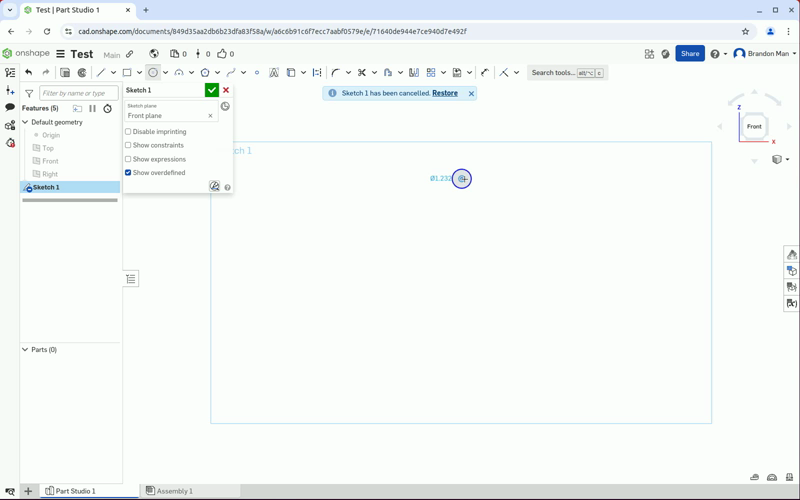
scroll(6)
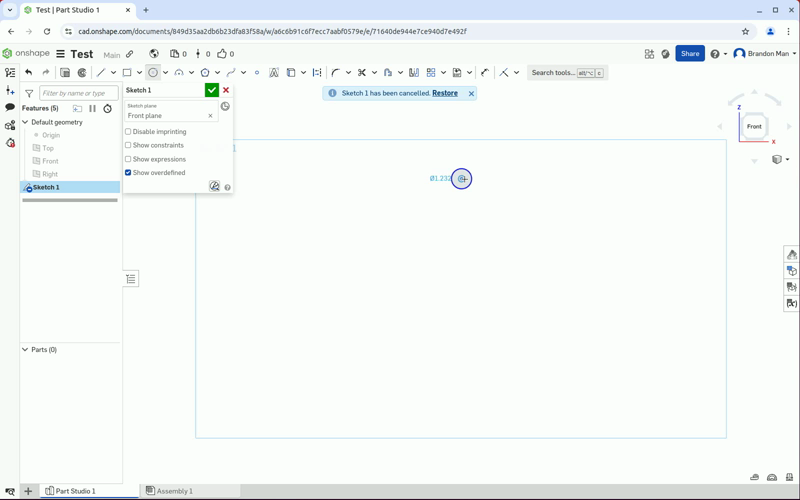
scroll(6)
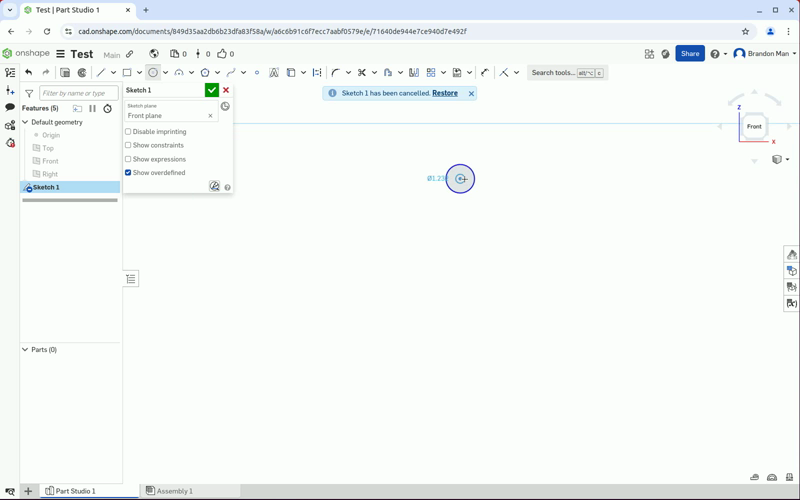
scroll(6)
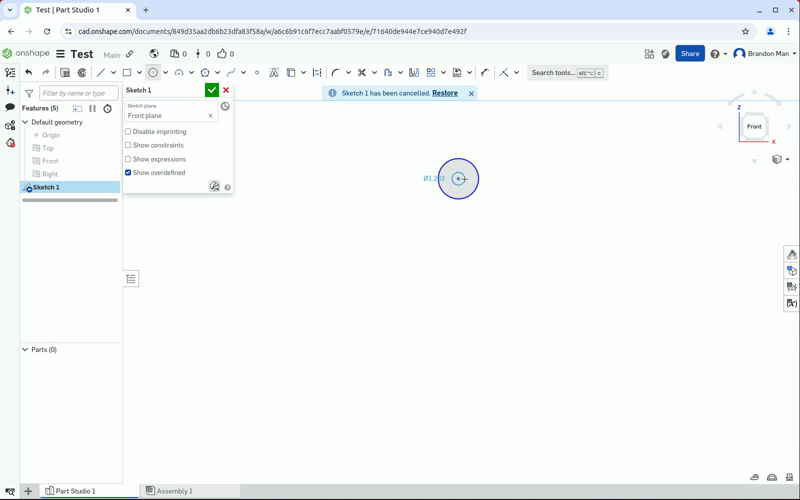
scroll(6)
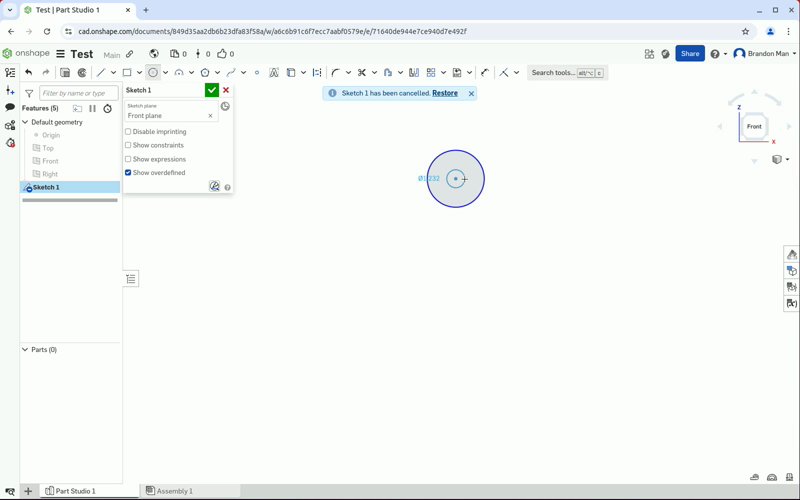
scroll(6)
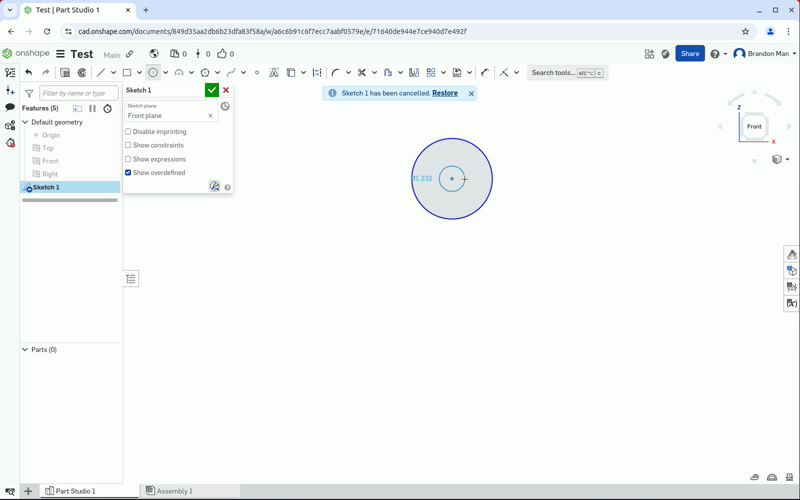
scroll(6)
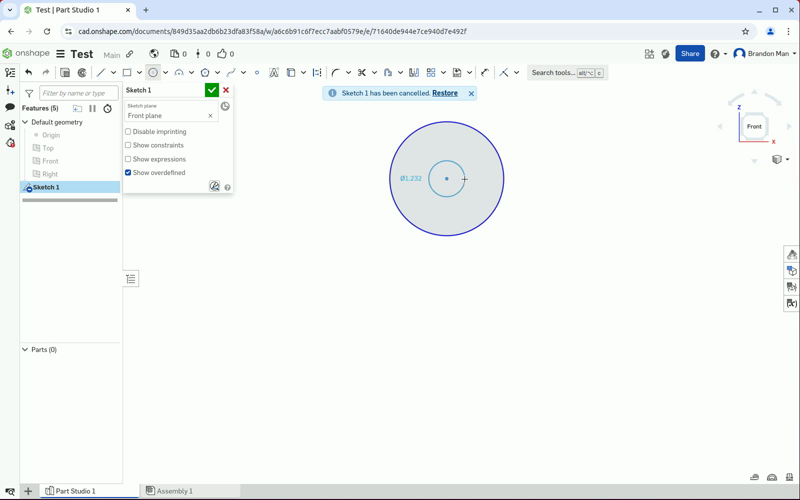
scroll(6)
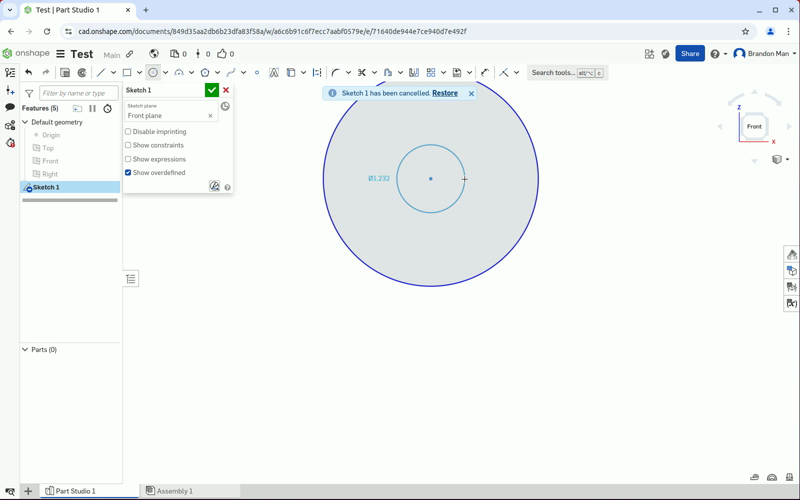
click(464, 178)
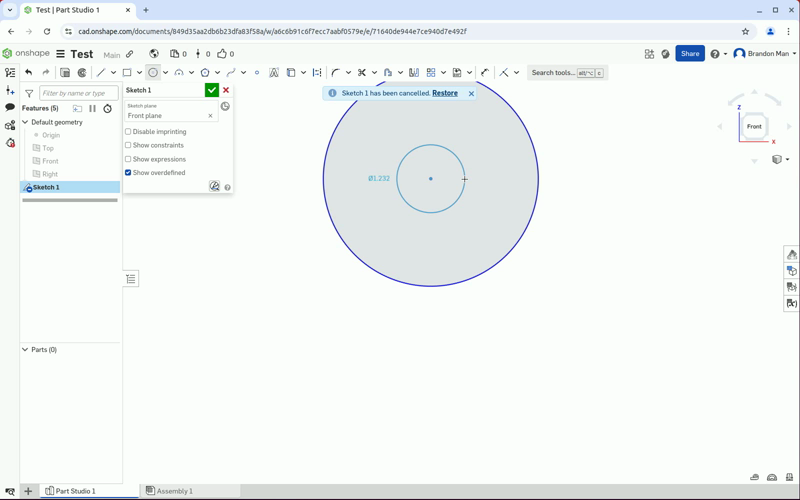
scroll(-6)
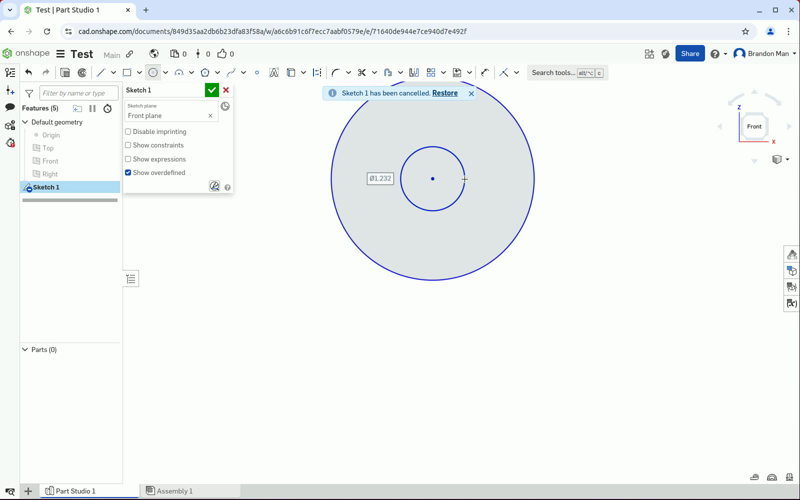
scroll(-6)
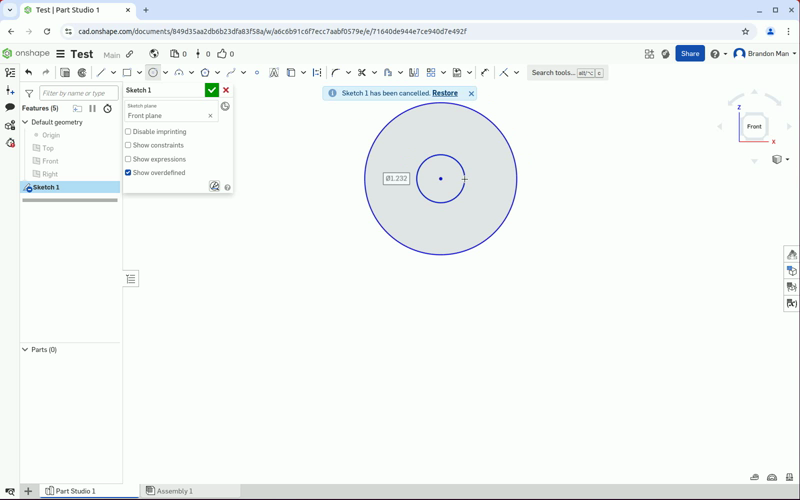
scroll(-6)
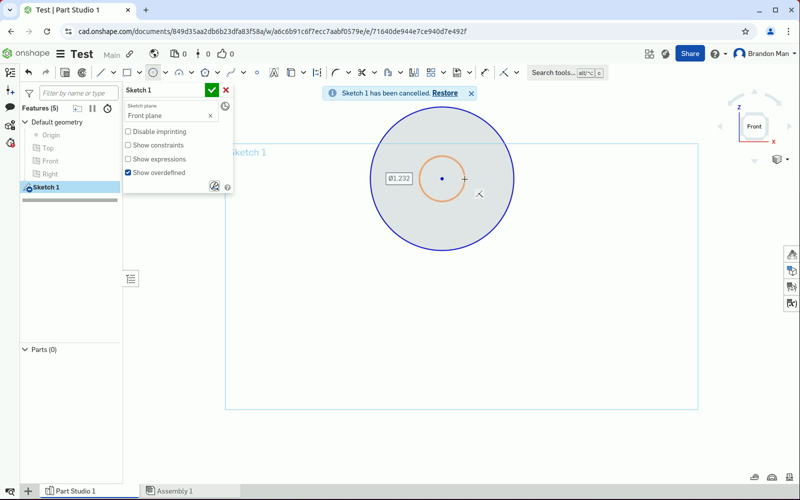
scroll(-6)
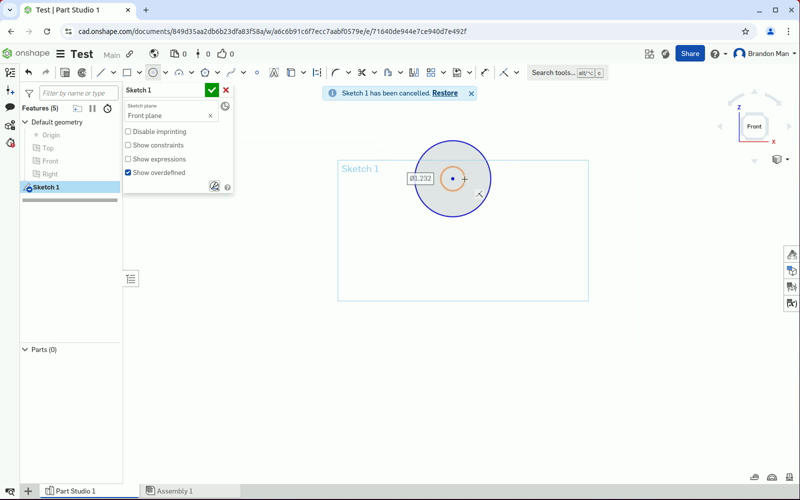
scroll(-6)
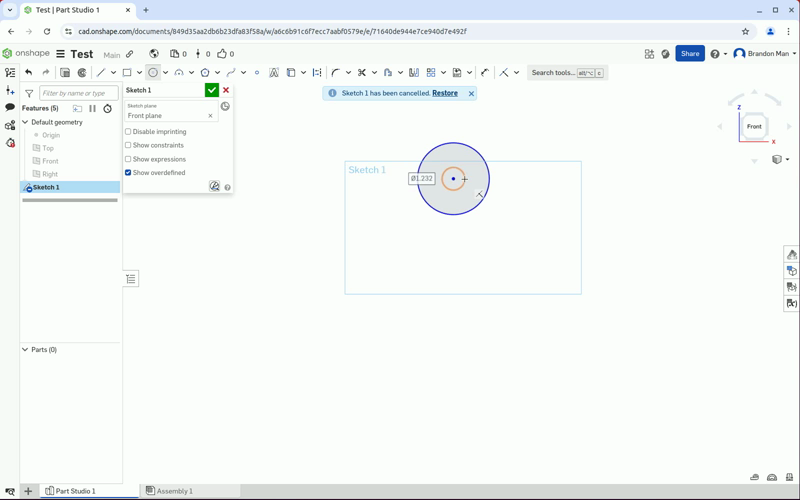
scroll(-6)
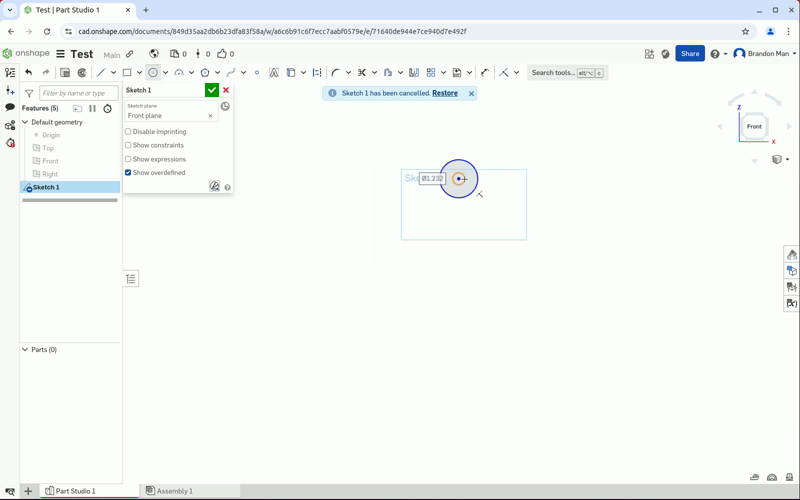
scroll(-6)
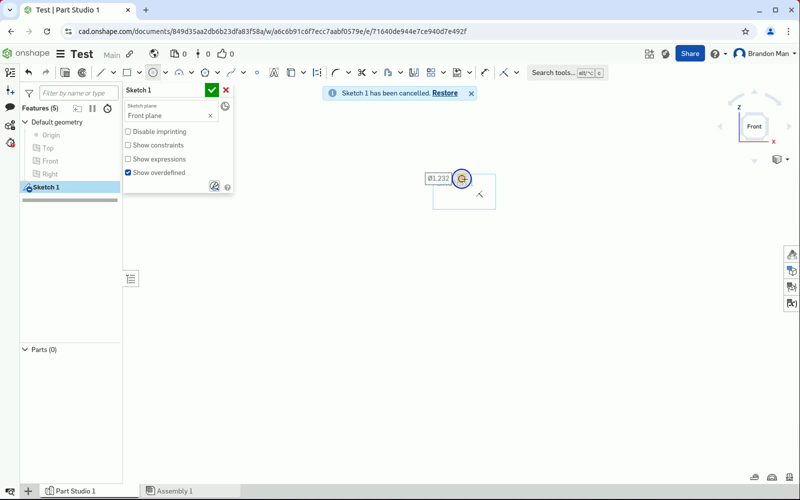
key(esc)
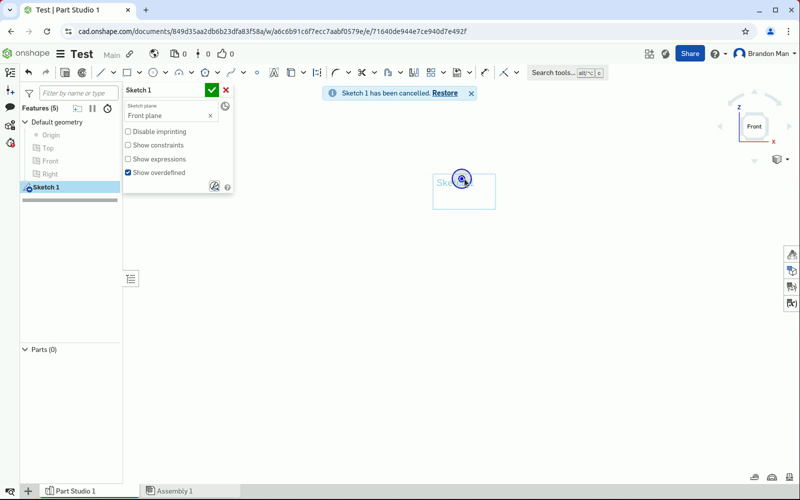
mouse_move(462, 171)
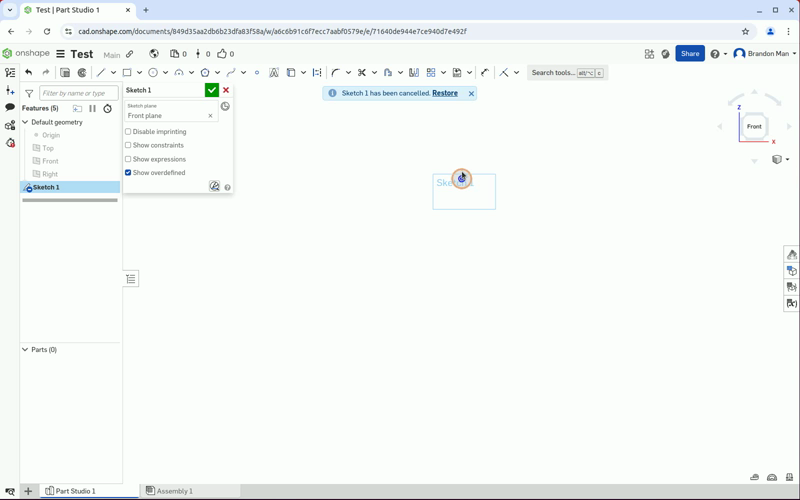
scroll(6)
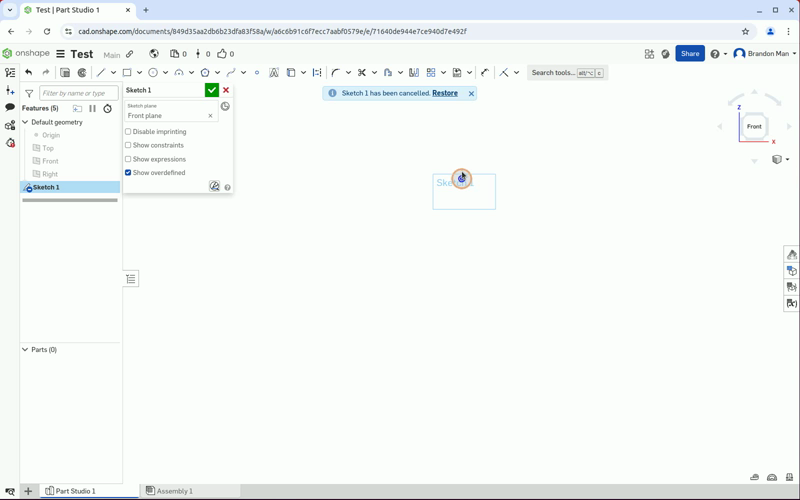
scroll(6)
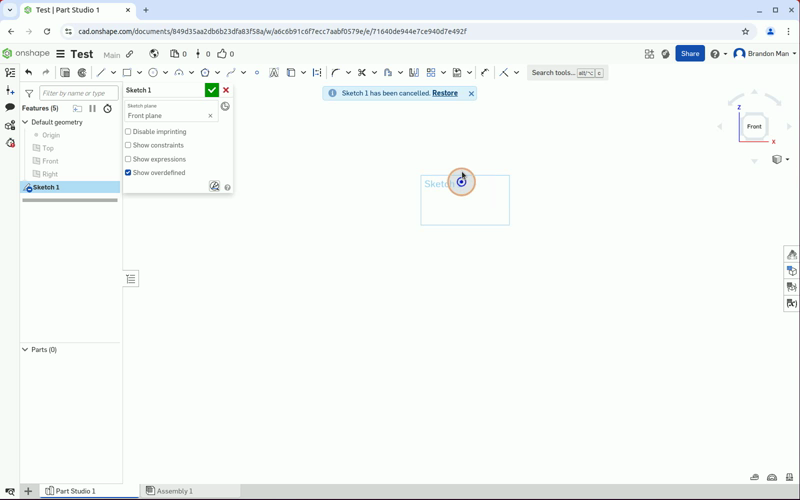
scroll(6)
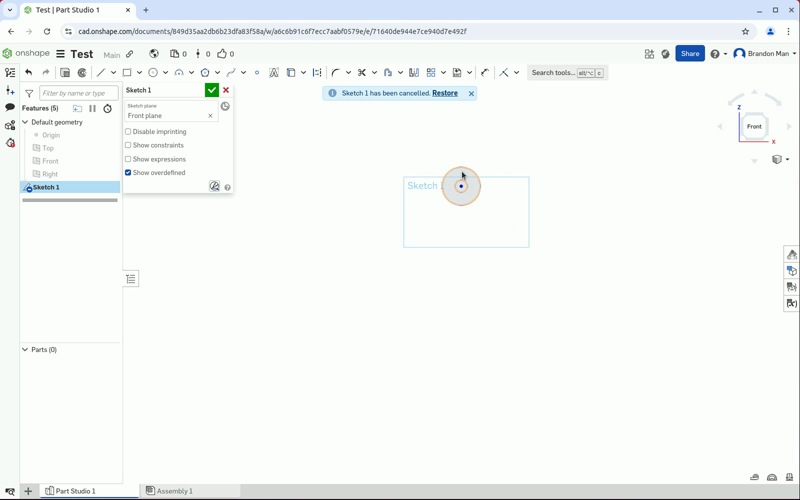
scroll(6)
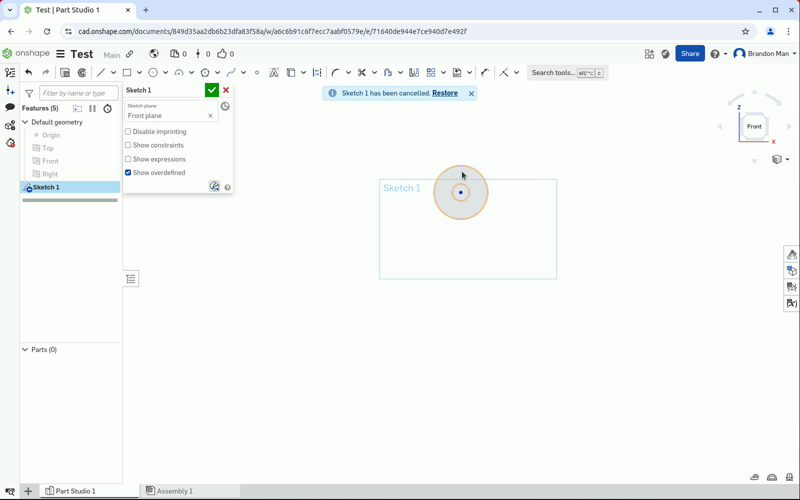
scroll(6)
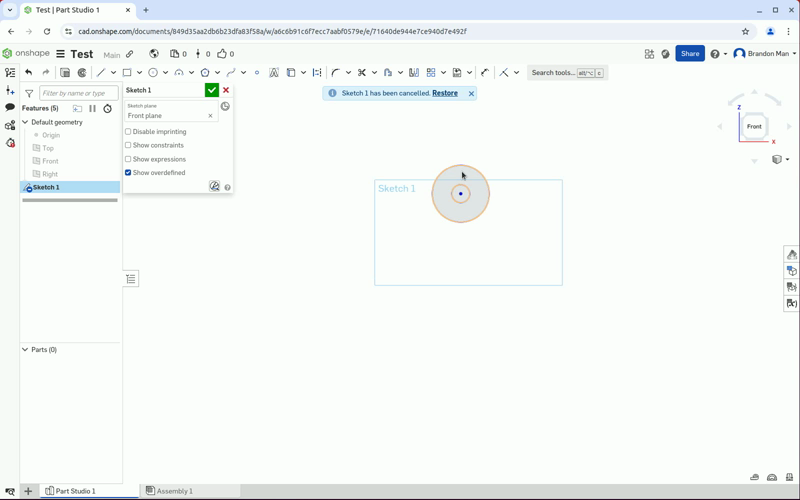
scroll(6)
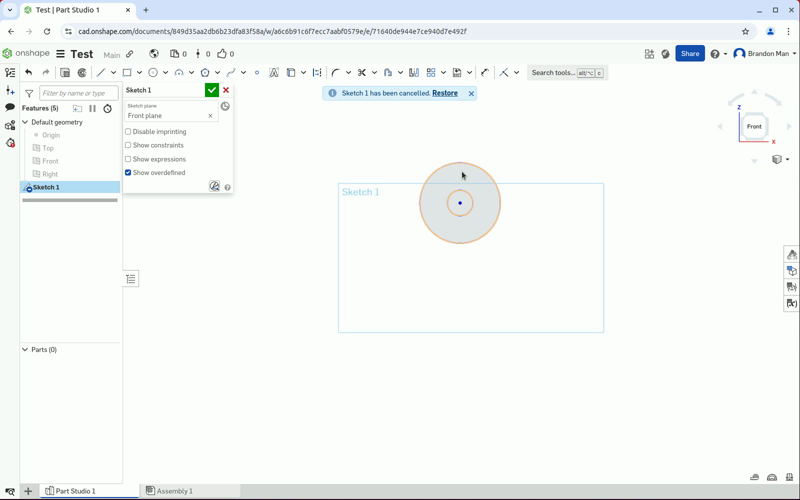
scroll(6)
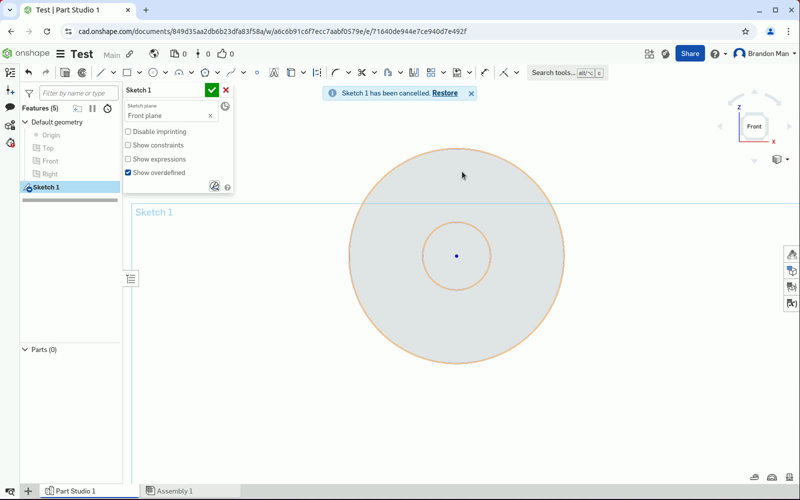
click(462, 171)
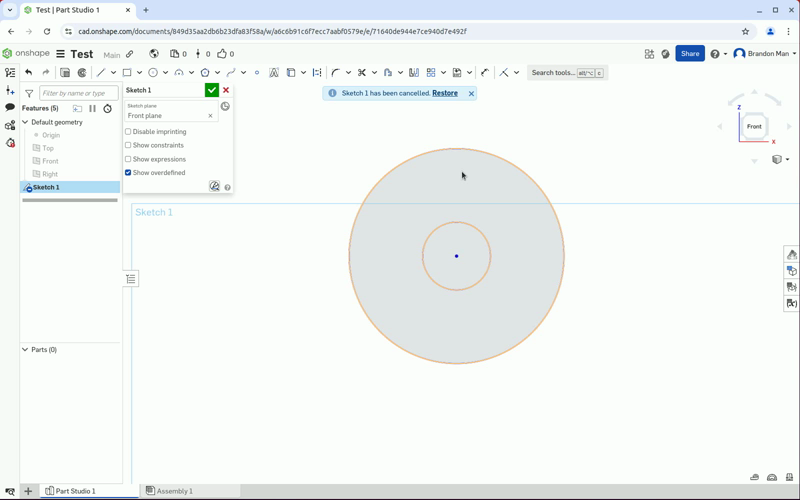
scroll(-6)
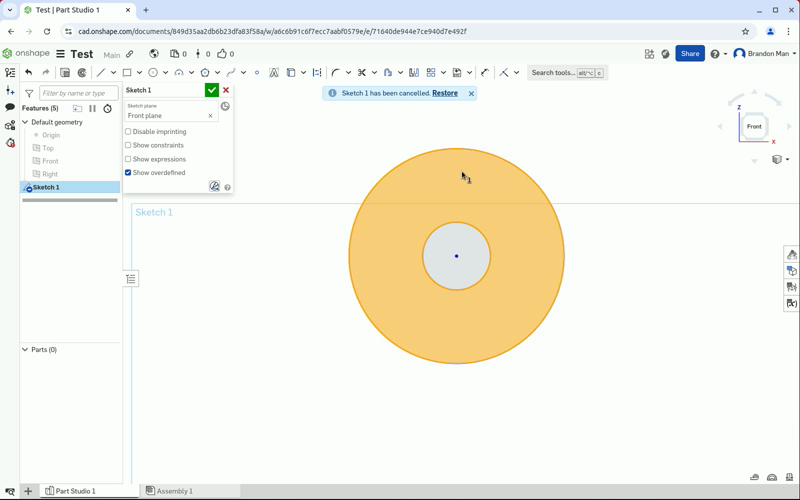
scroll(-6)
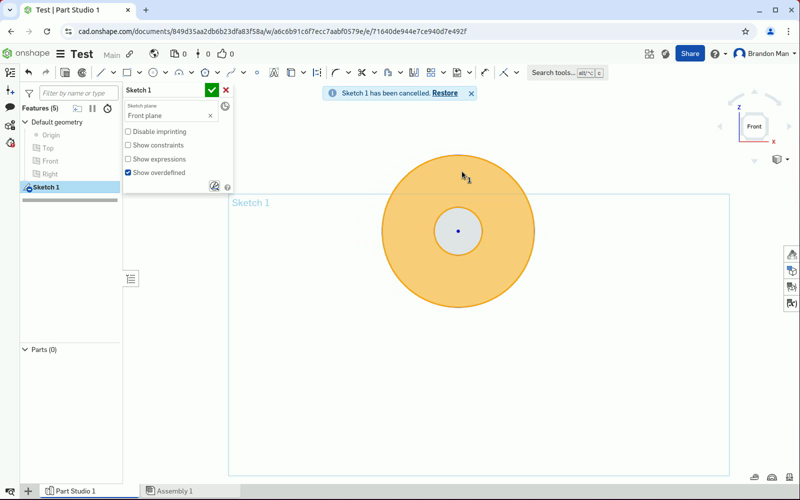
scroll(-6)
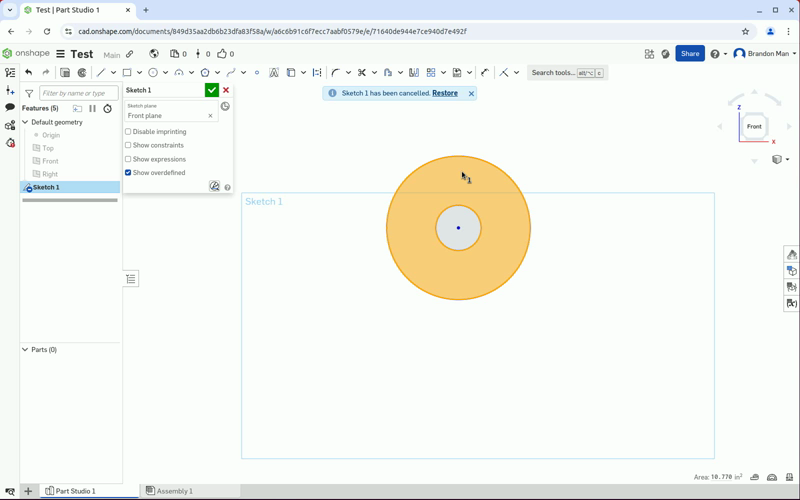
scroll(-6)
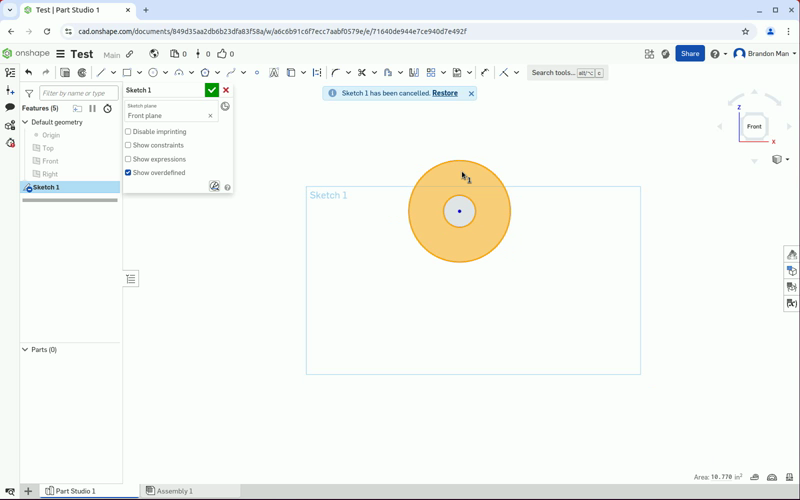
scroll(-6)
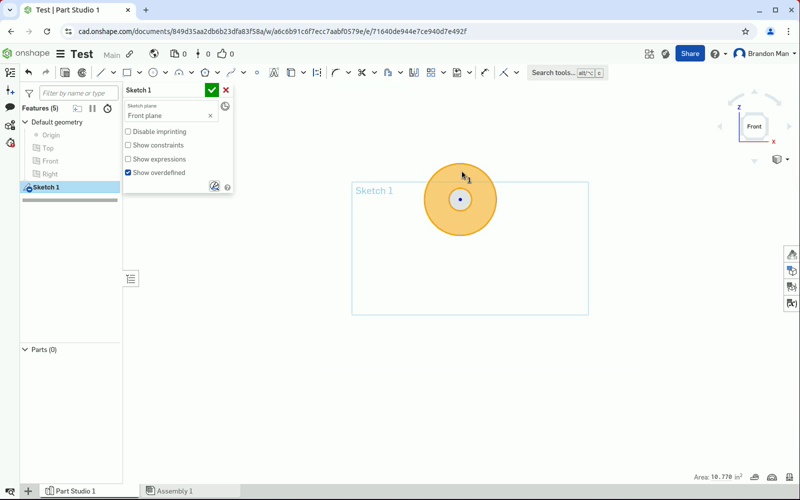
scroll(-6)
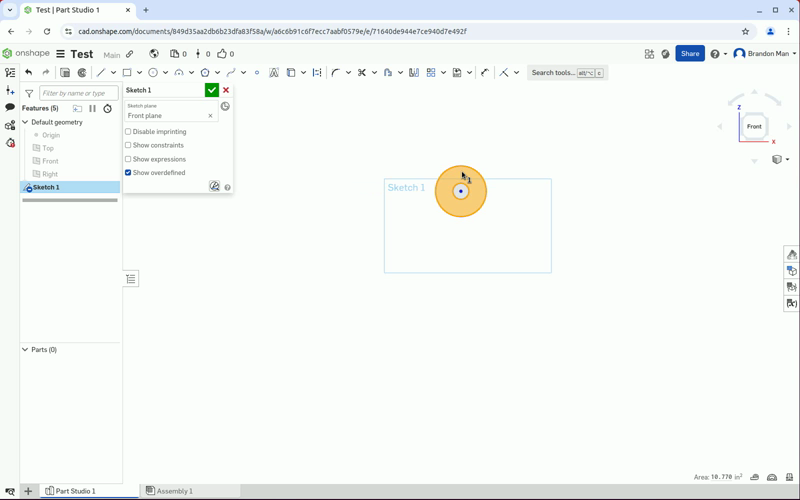
scroll(-6)
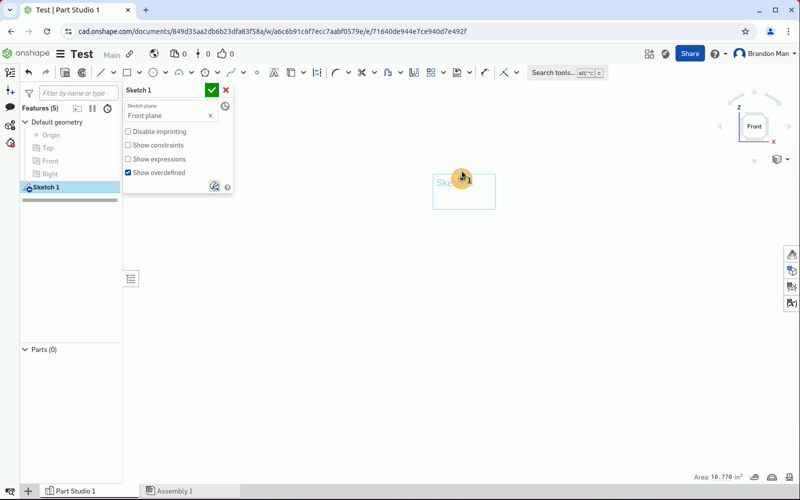
mouse_move(73, 352)
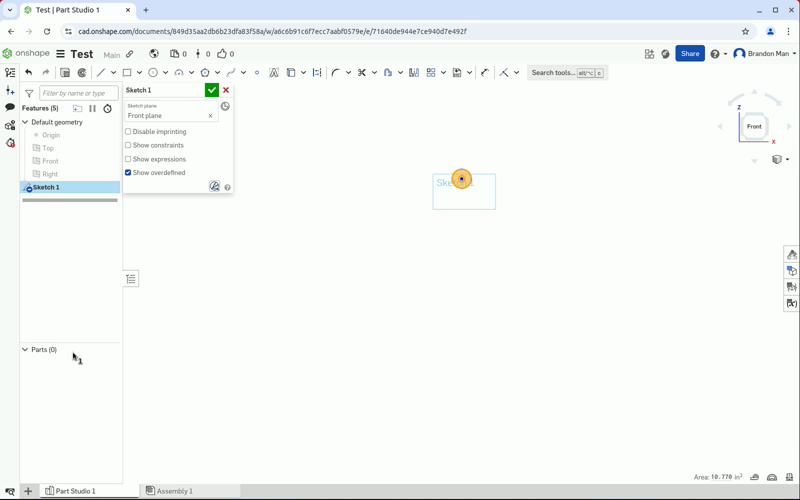
key(shift+y)
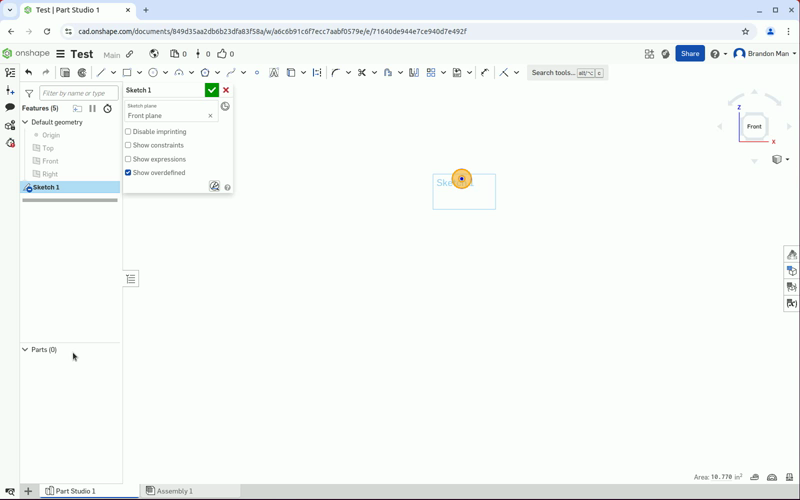
key(shift+e)
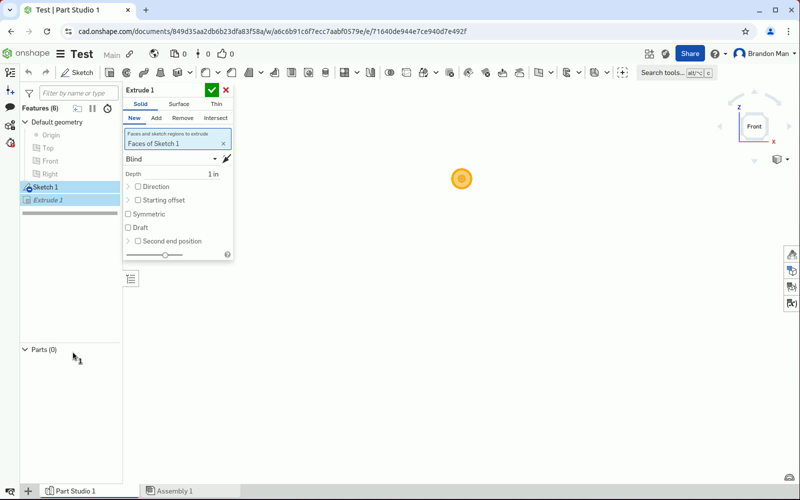
mouse_move(143, 106)
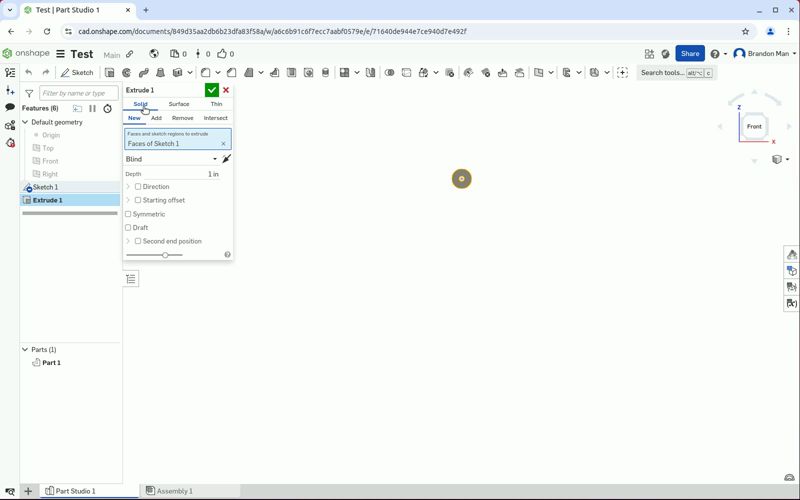
click(143, 106)
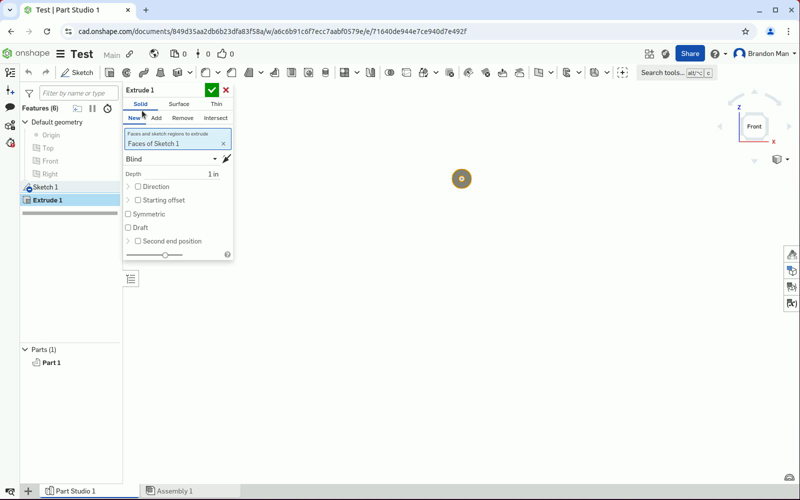
mouse_move(137, 120)
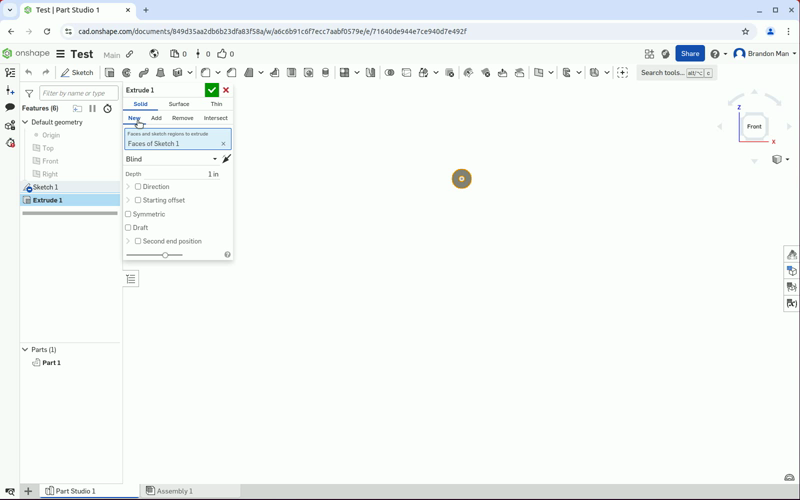
click(137, 120)
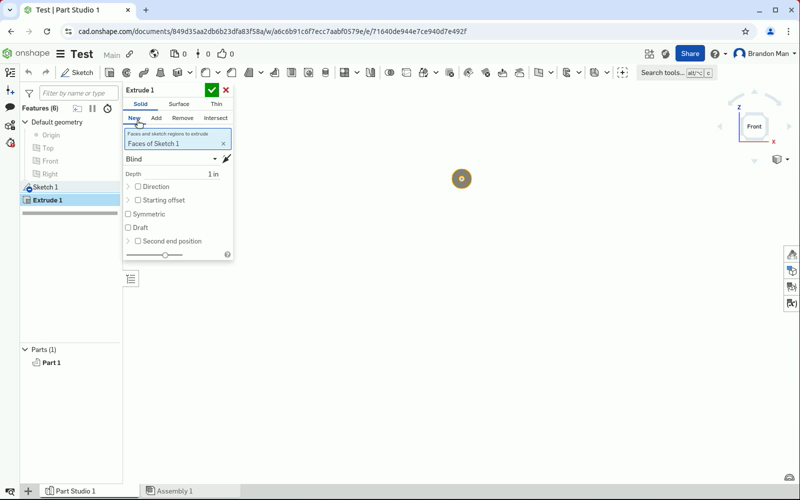
key(tab, 4)
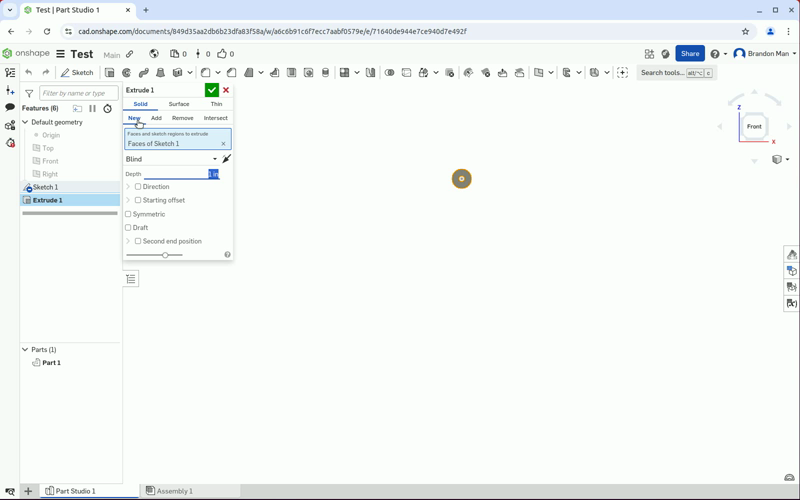
text(0.481)
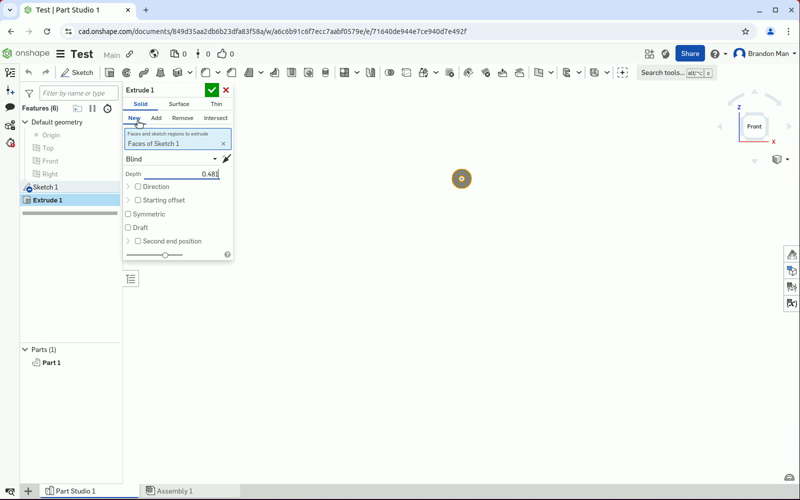
key(enter)
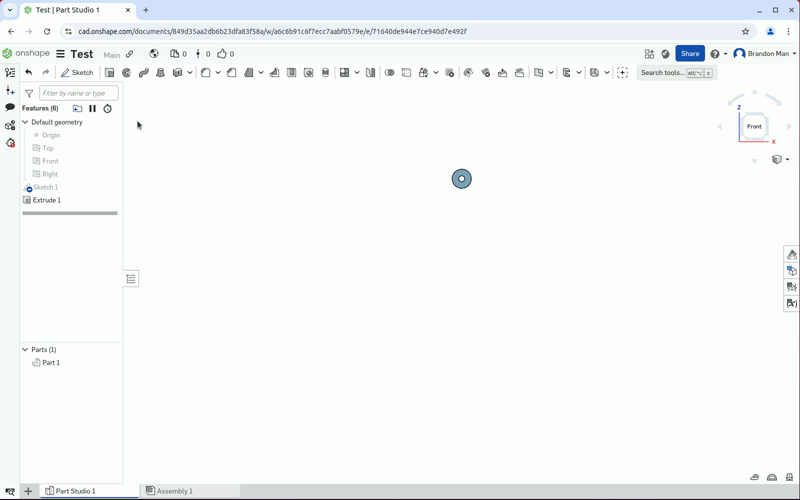
key(shift+h)
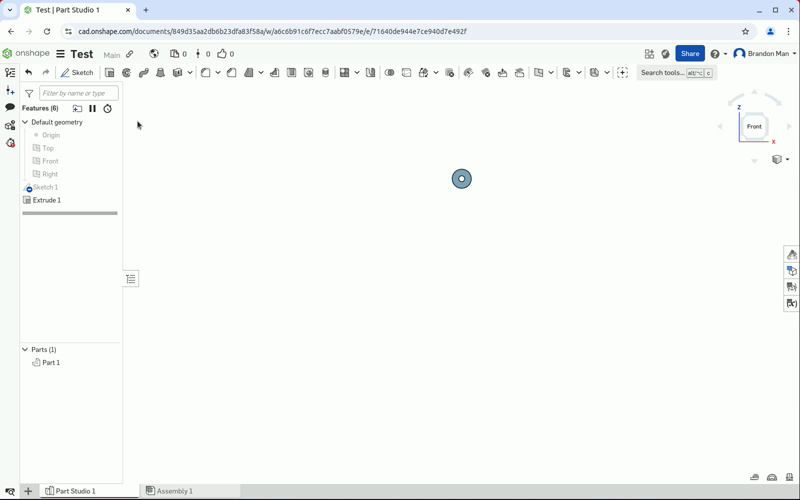
key(shift+h)
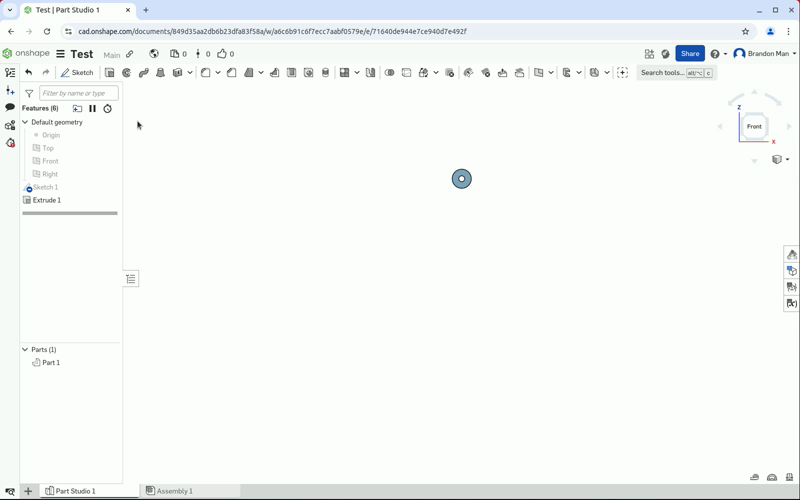
mouse_move(73, 189)
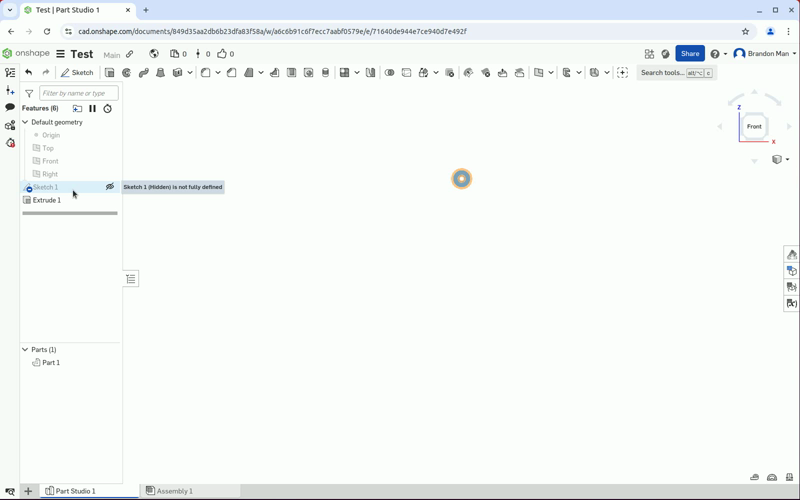
click(73, 189)
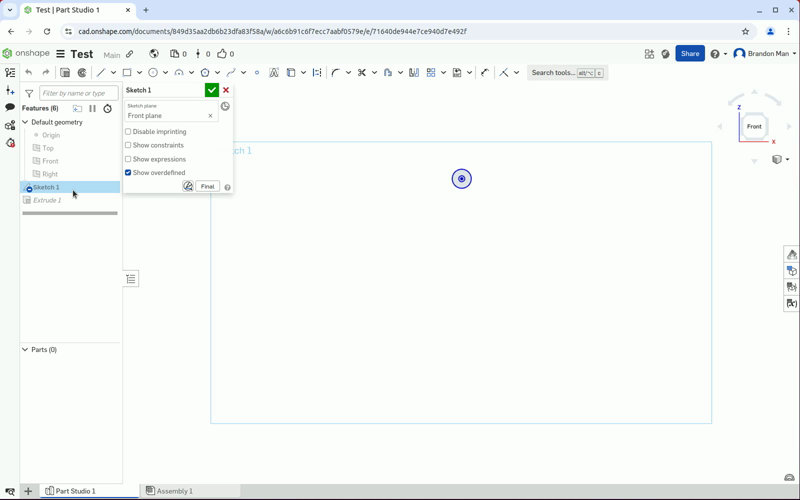
mouse_move(229, 92)
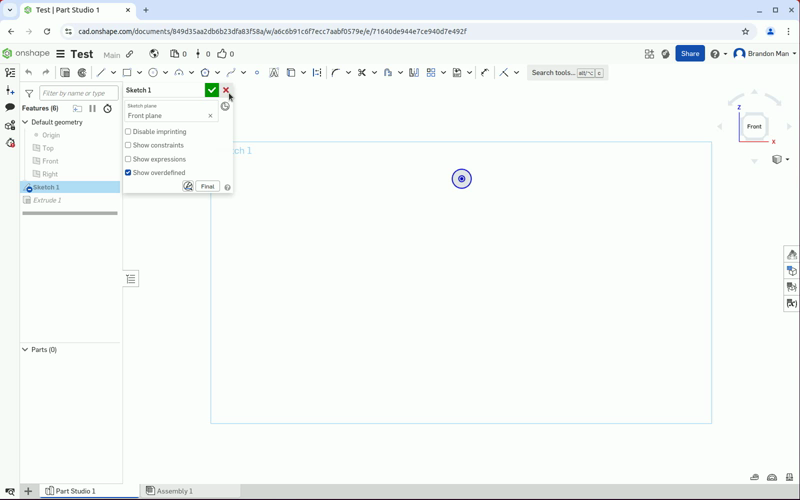
click(229, 92)
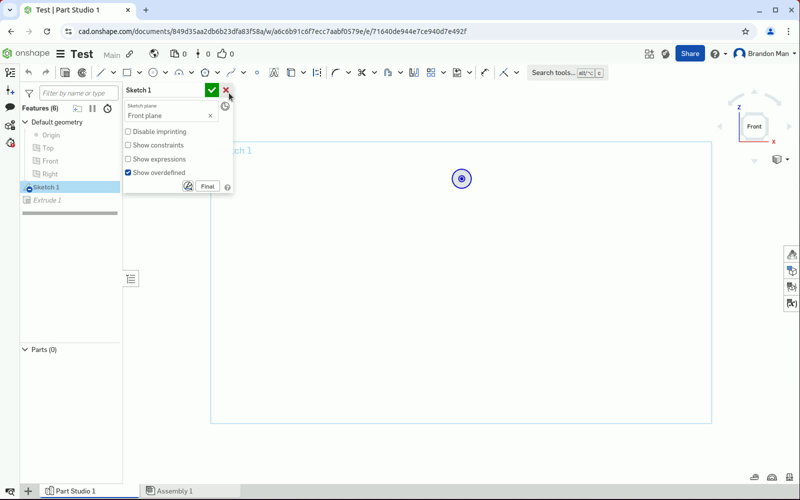
key(shift+s)
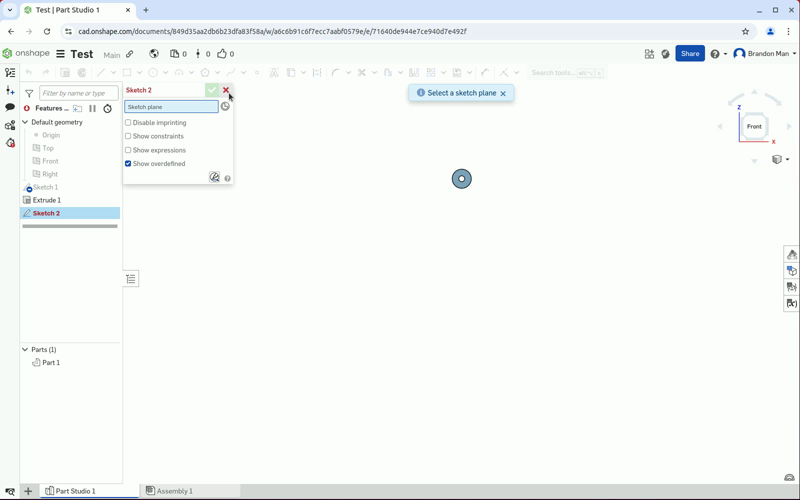
mouse_move(73, 163)
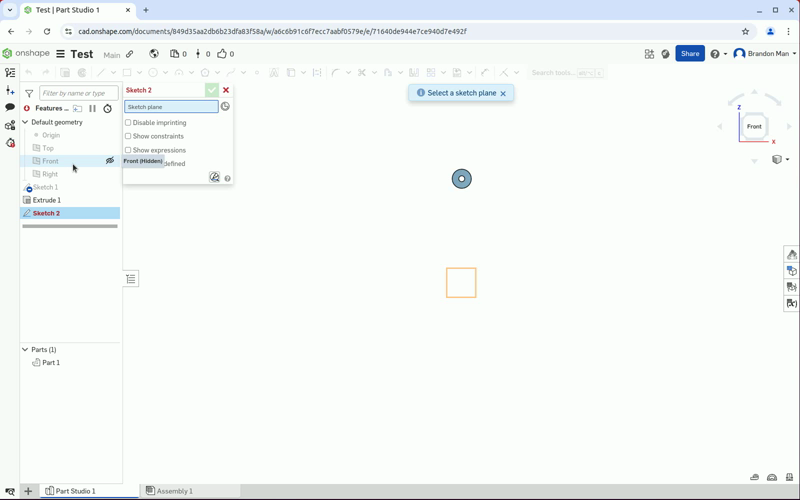
click(73, 163)
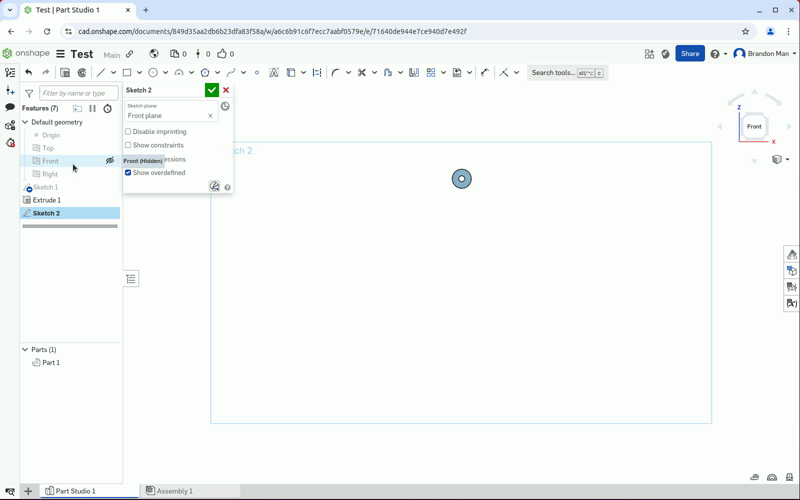
mouse_move(73, 352)
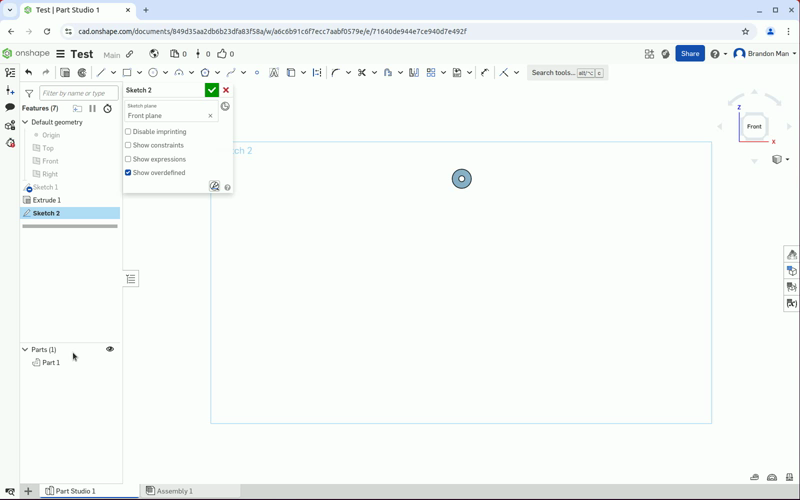
key(y)
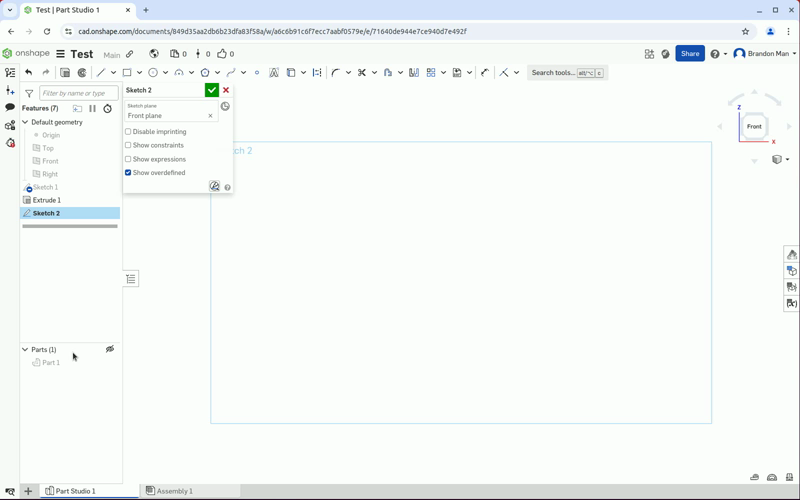
key(c)
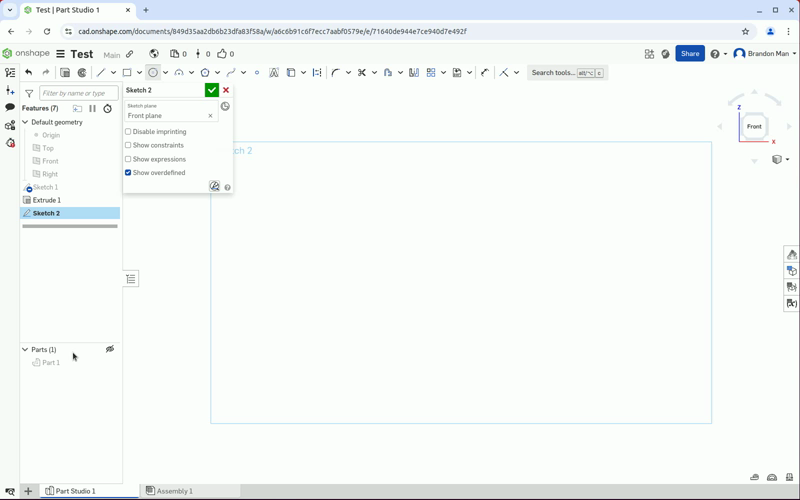
key_down(shift)
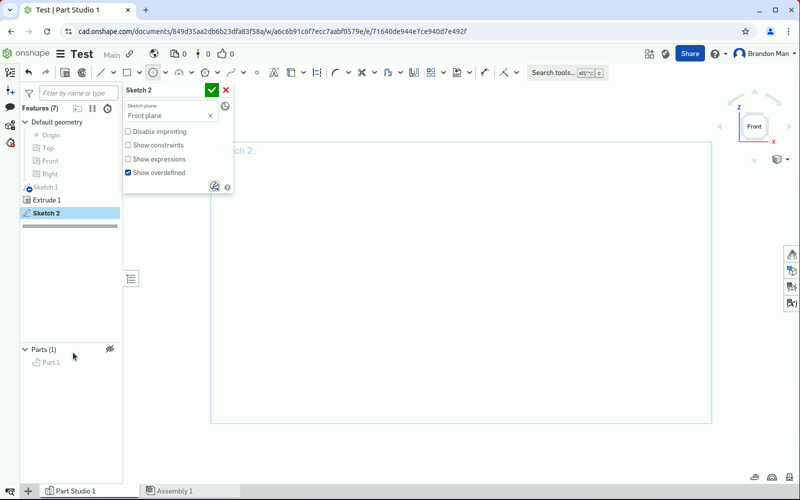
mouse_move(461, 282)
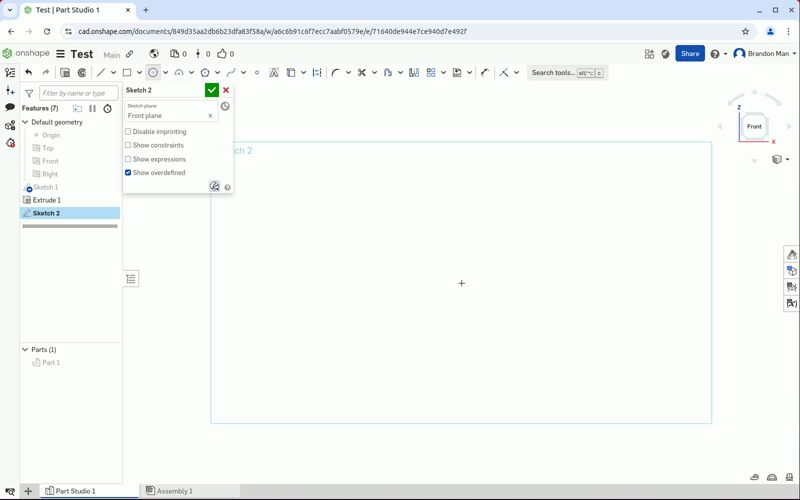
click(461, 282)
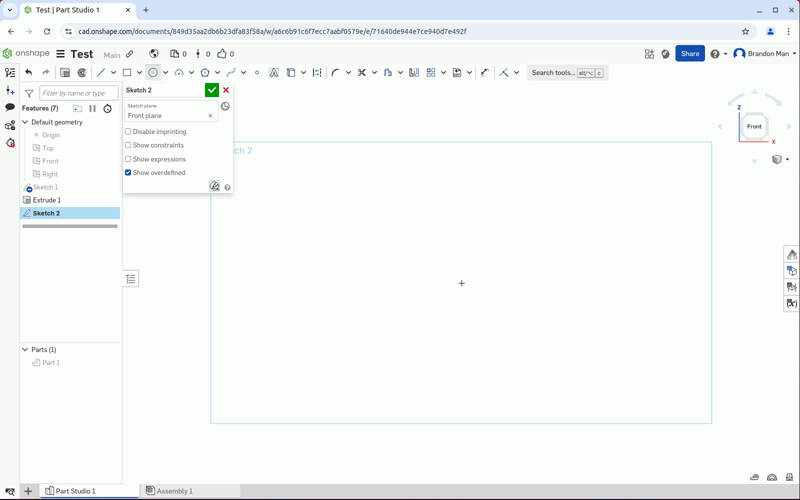
key_up(shift)
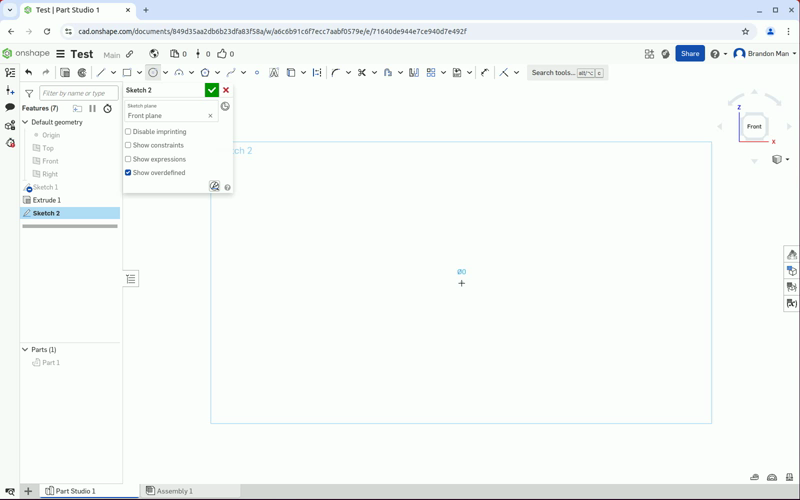
mouse_move(471, 282)
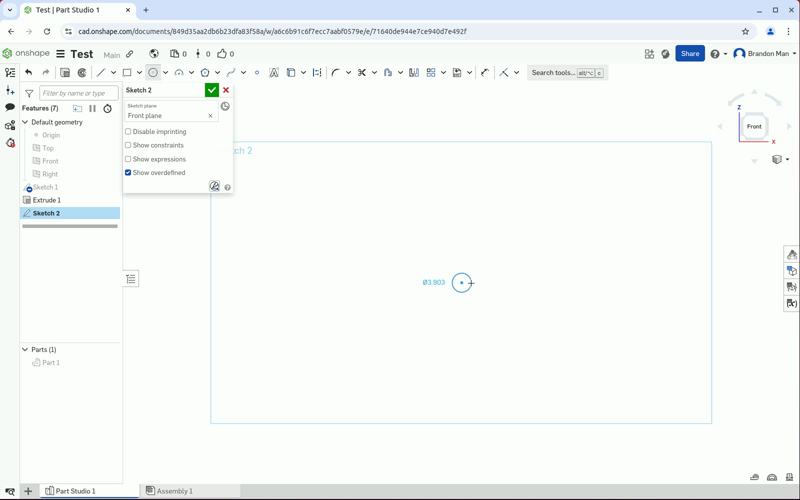
click(471, 282)
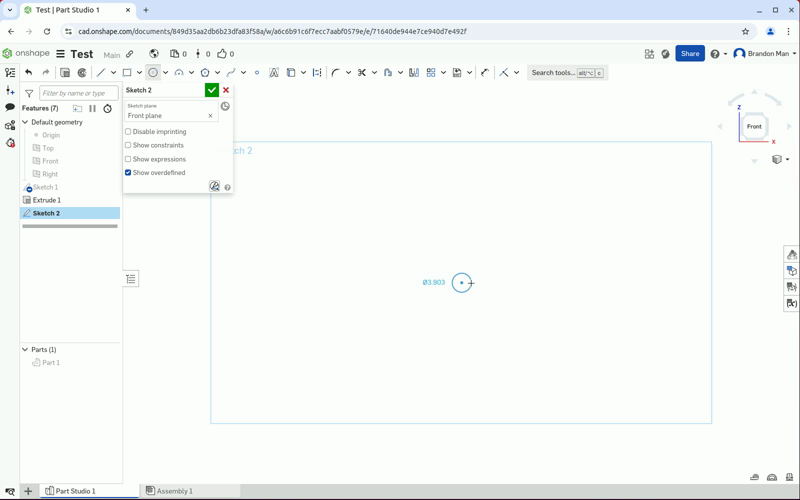
key(esc)
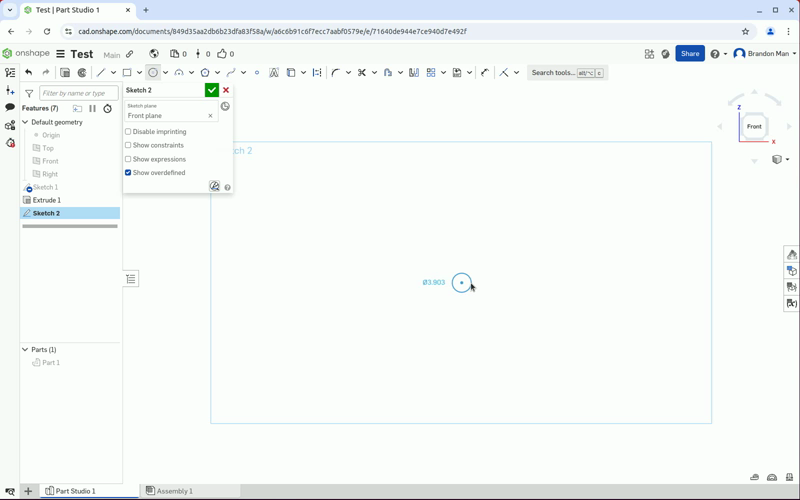
key(c)
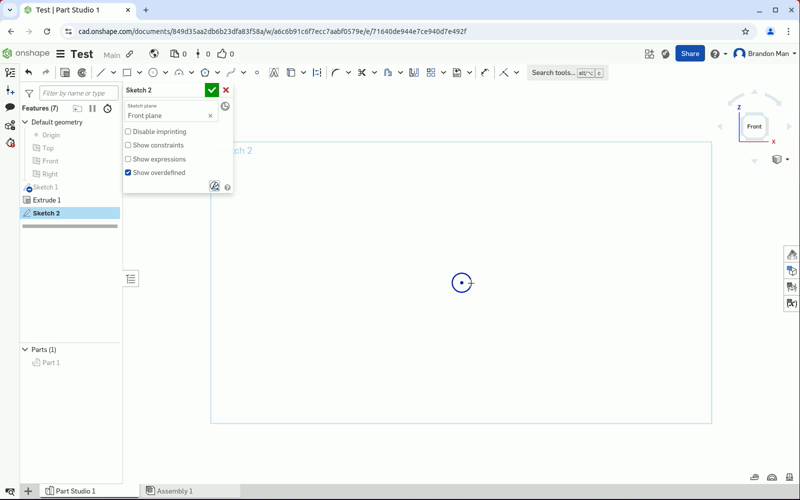
key_down(shift)
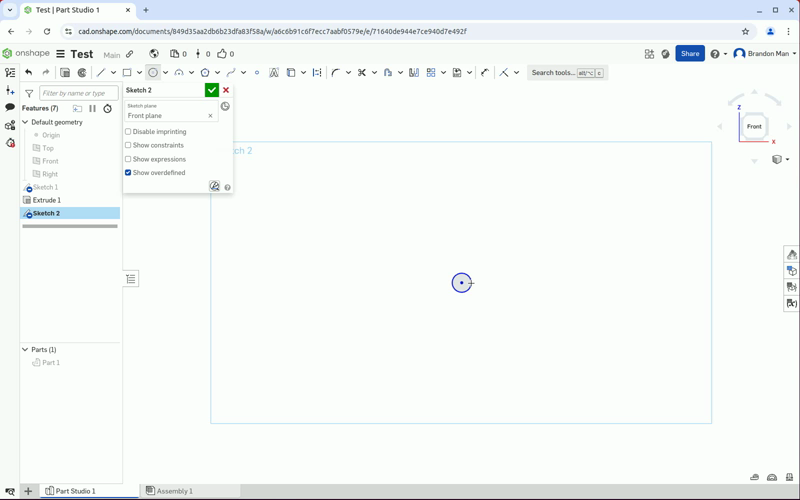
mouse_move(461, 282)
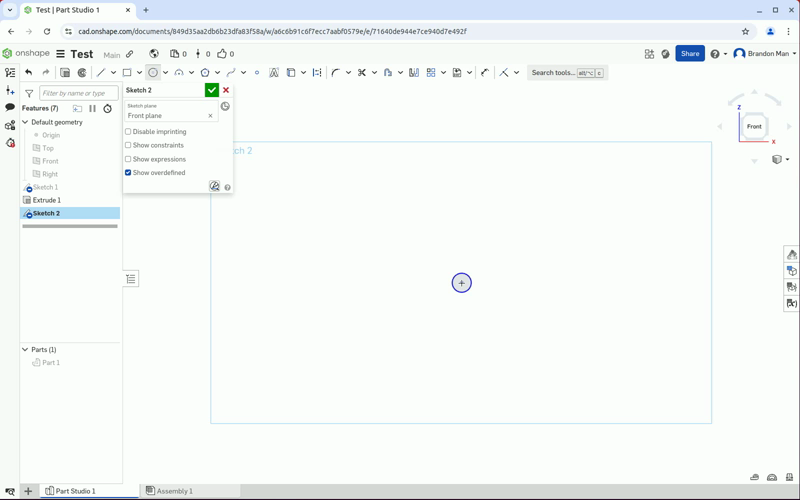
click(461, 282)
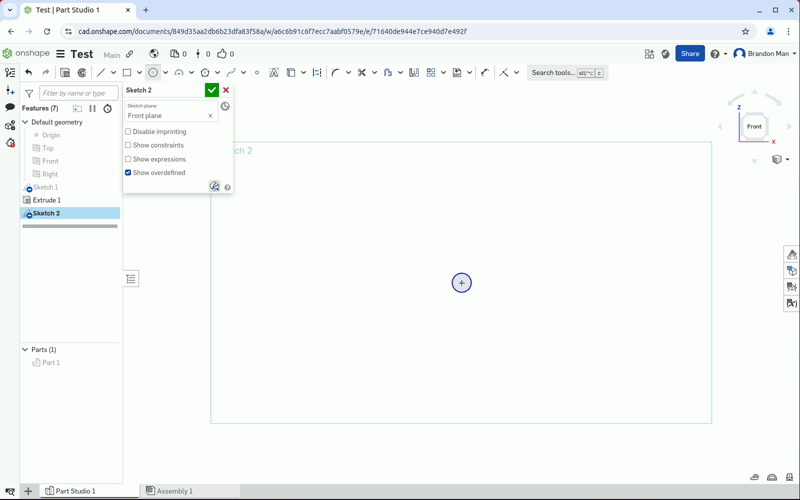
key_up(shift)
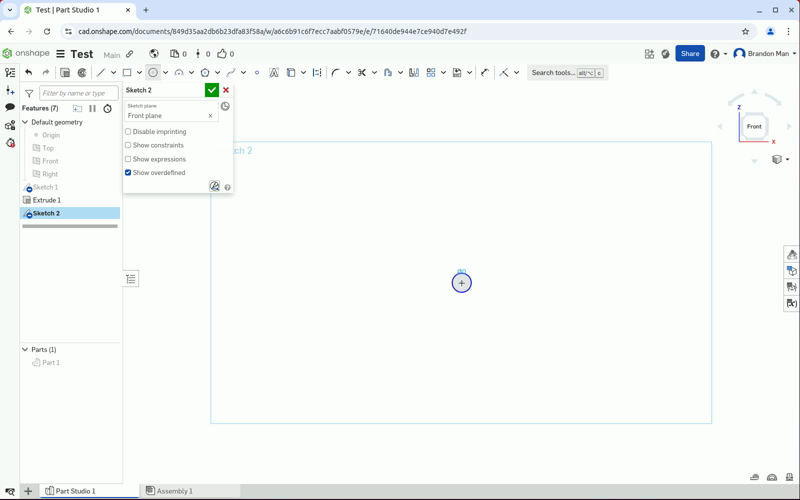
mouse_move(464, 282)
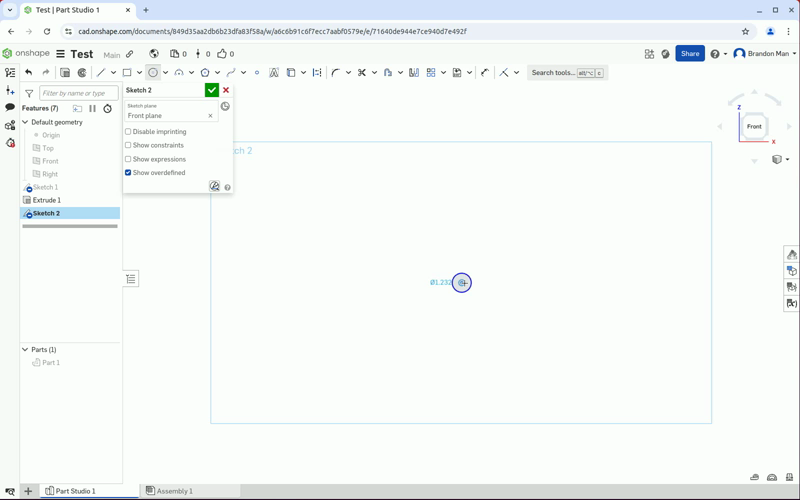
scroll(6)
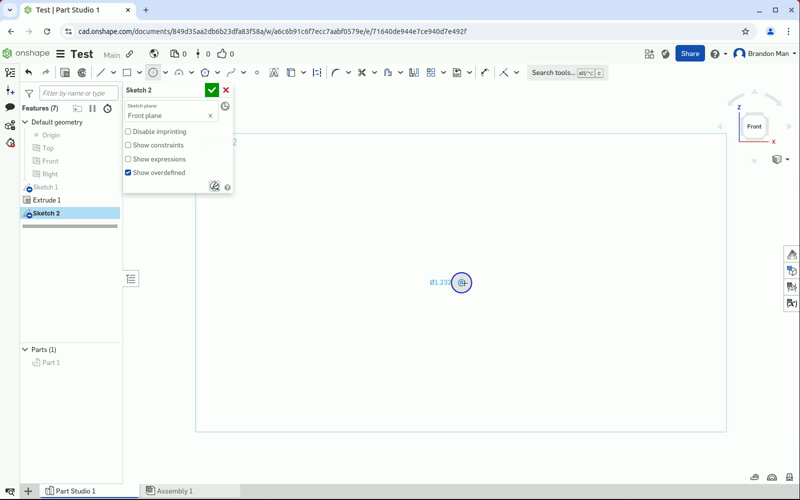
scroll(6)
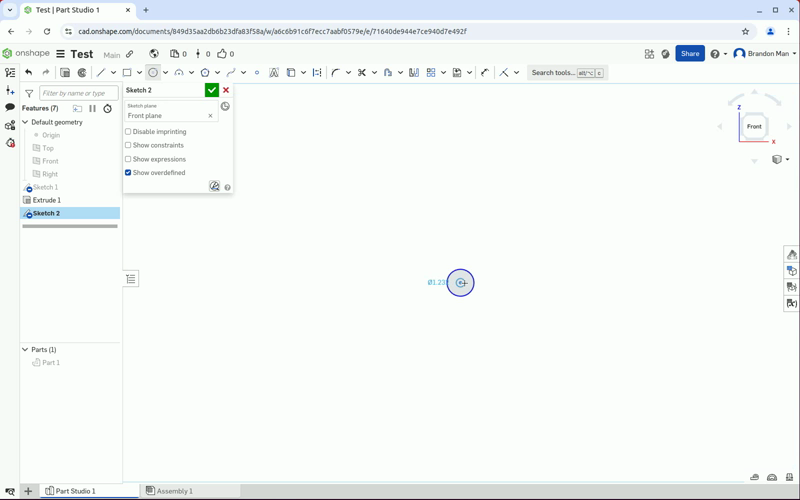
scroll(6)
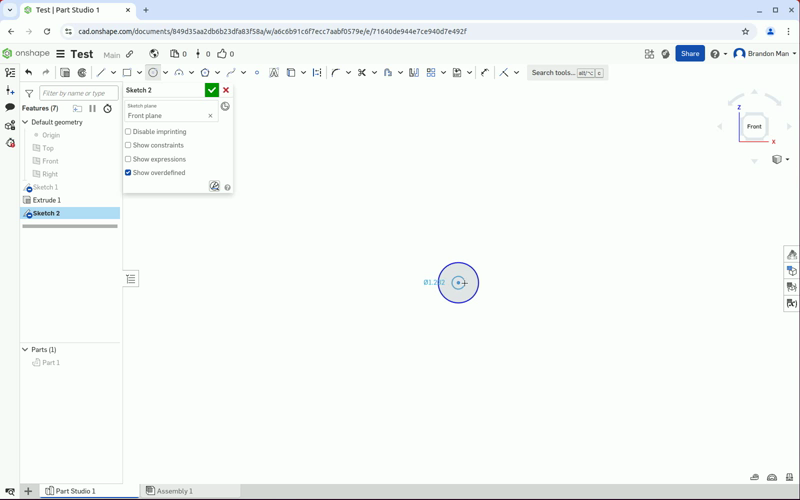
scroll(6)
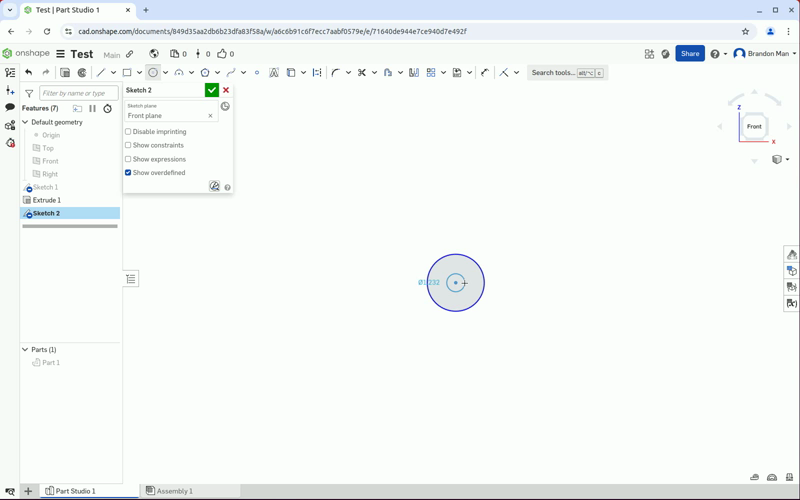
scroll(6)
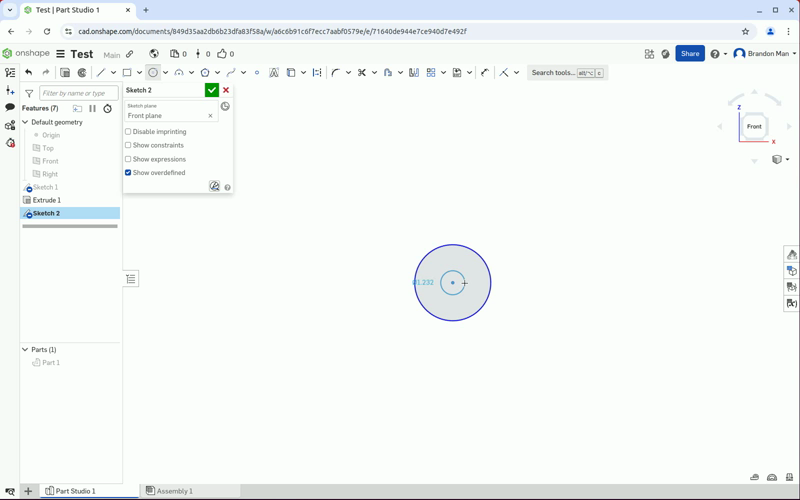
scroll(6)
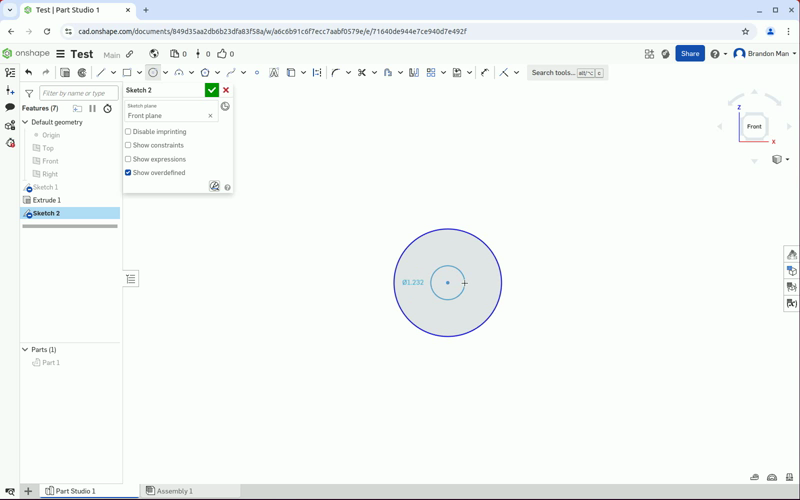
scroll(6)
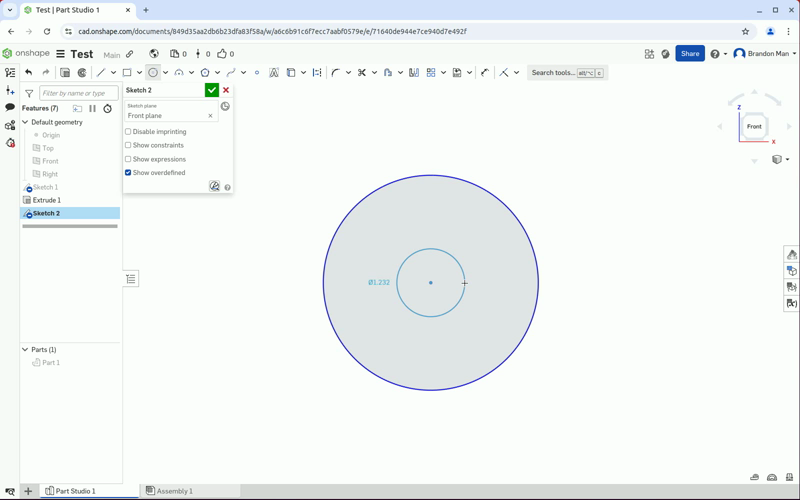
click(464, 282)
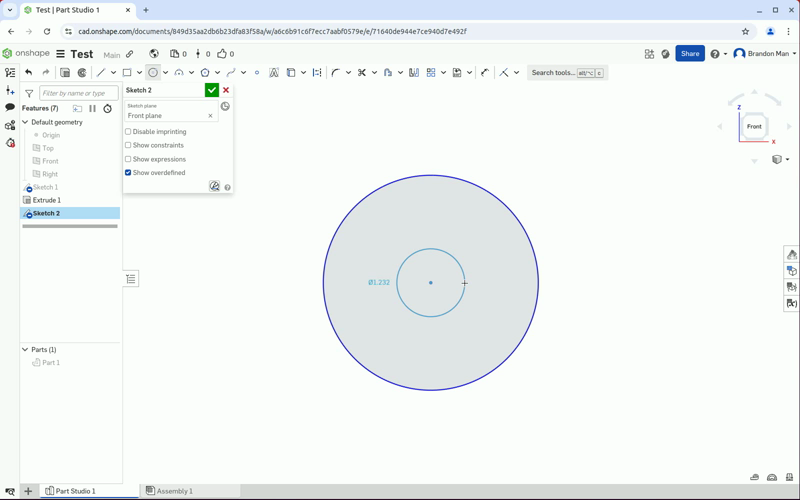
scroll(-6)
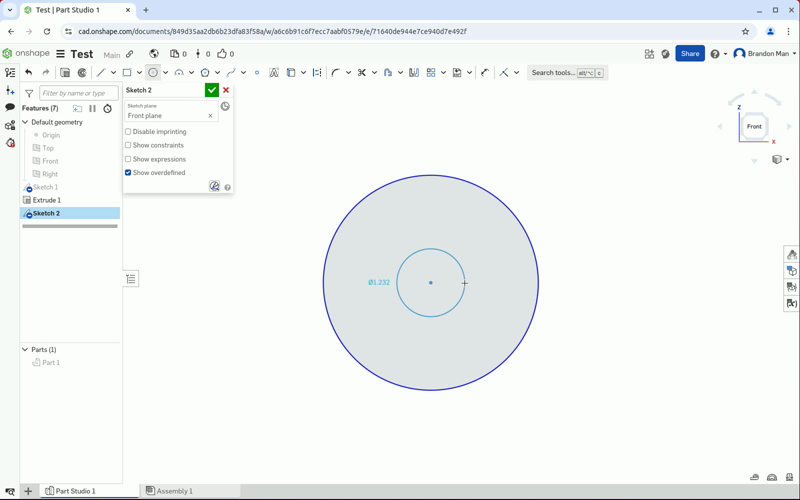
scroll(-6)
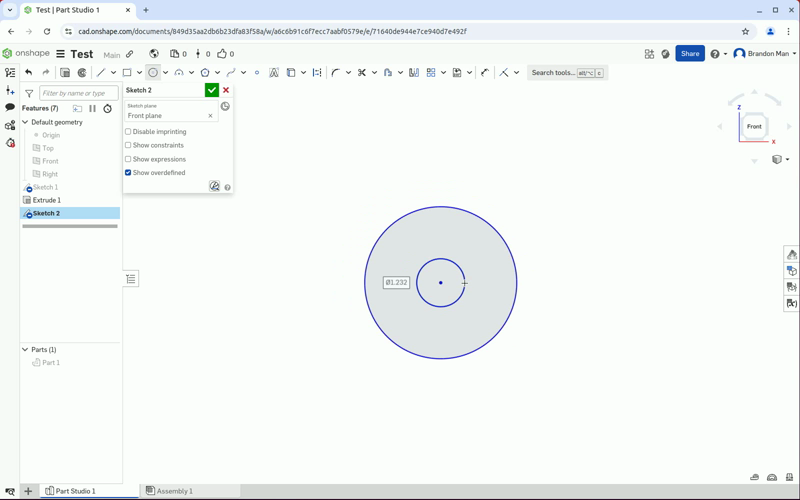
scroll(-6)
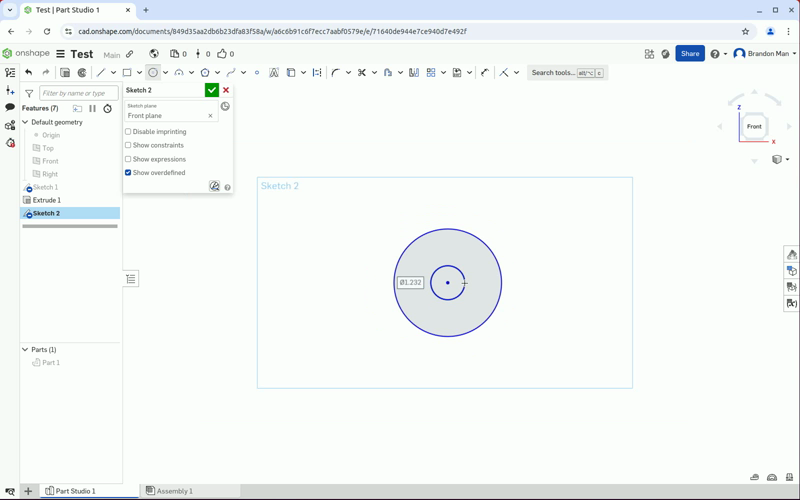
scroll(-6)
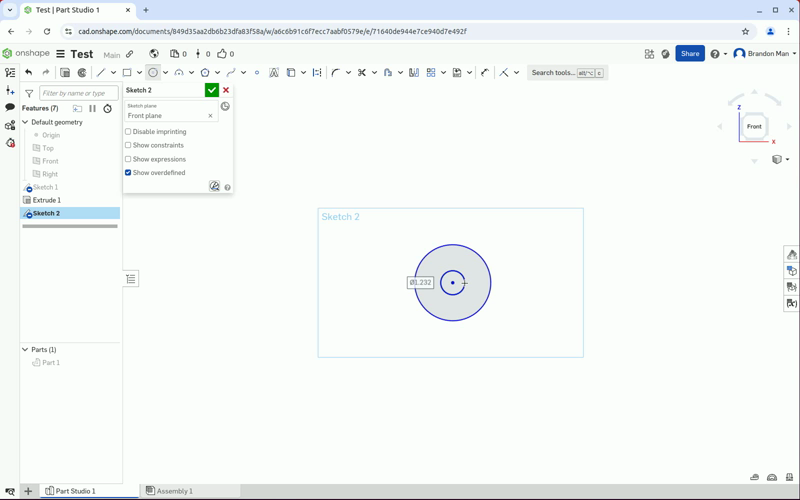
scroll(-6)
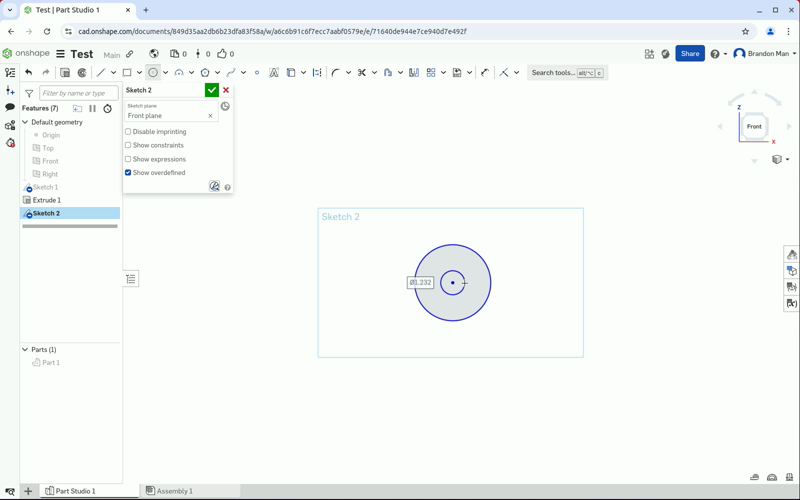
scroll(-6)
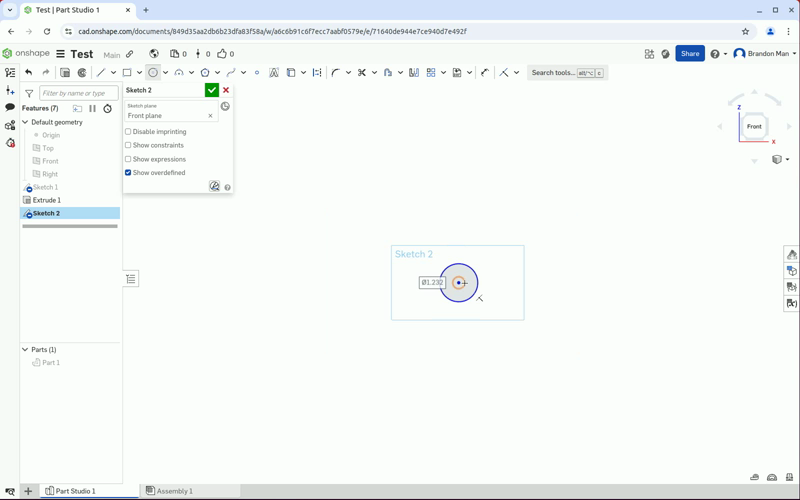
scroll(-6)
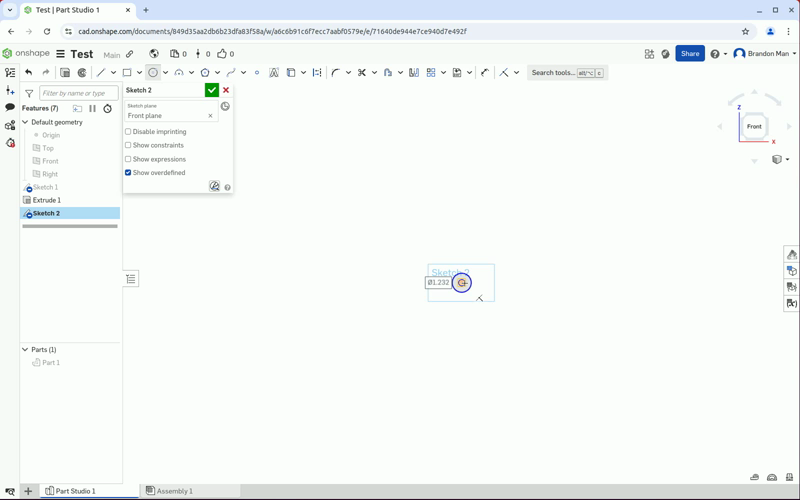
key(esc)
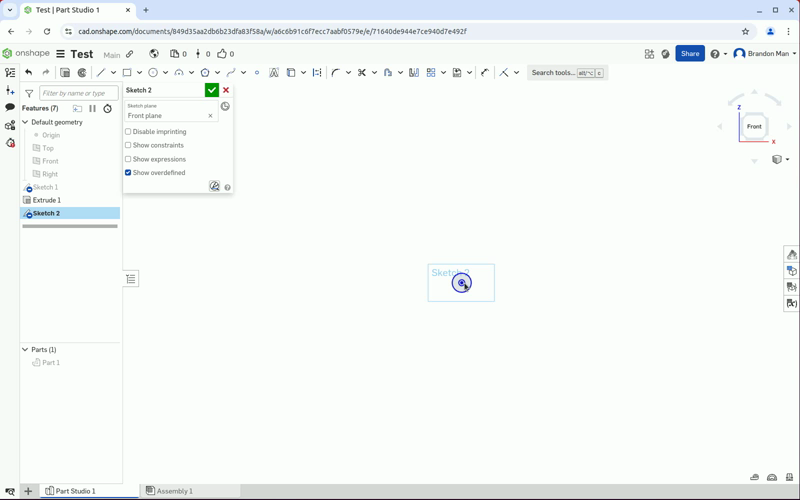
mouse_move(469, 281)
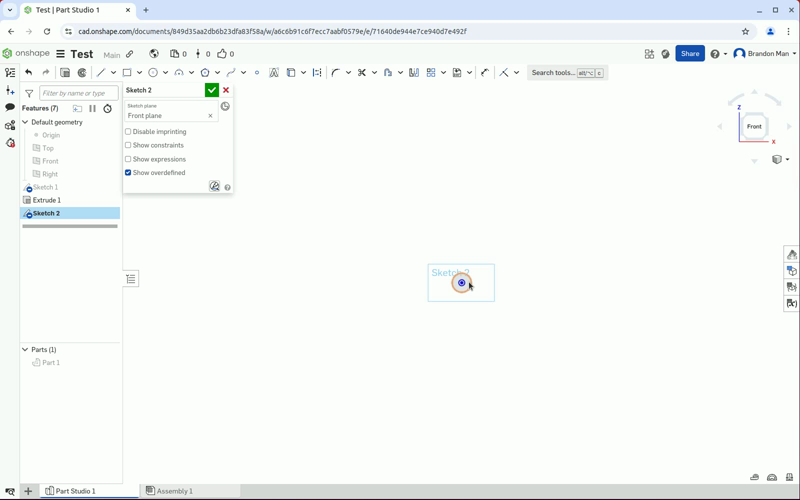
scroll(6)
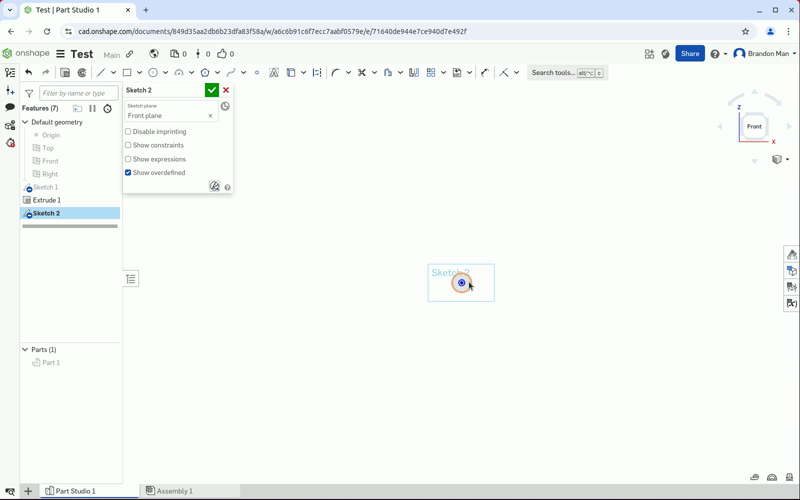
scroll(6)
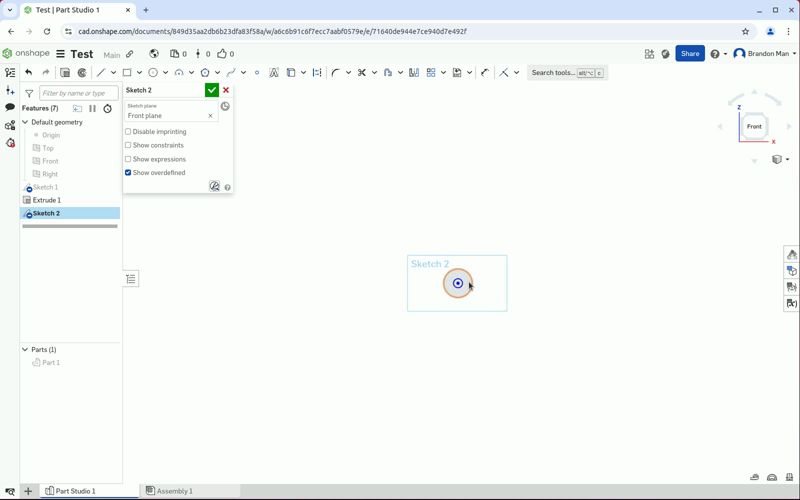
scroll(6)
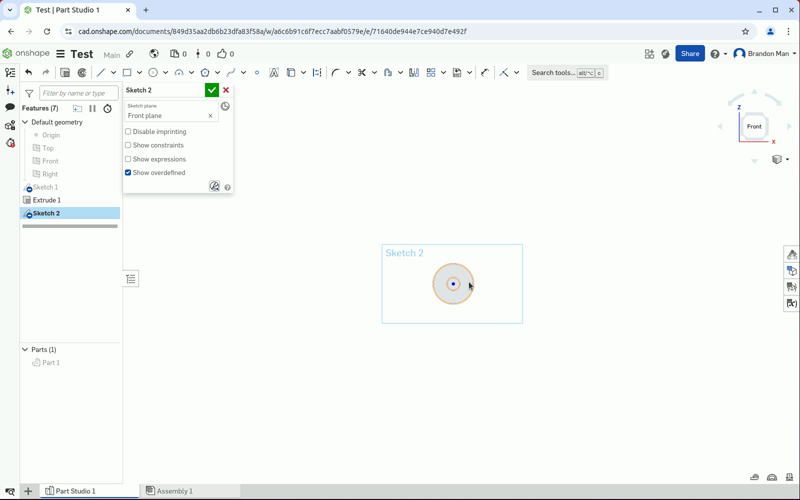
scroll(6)
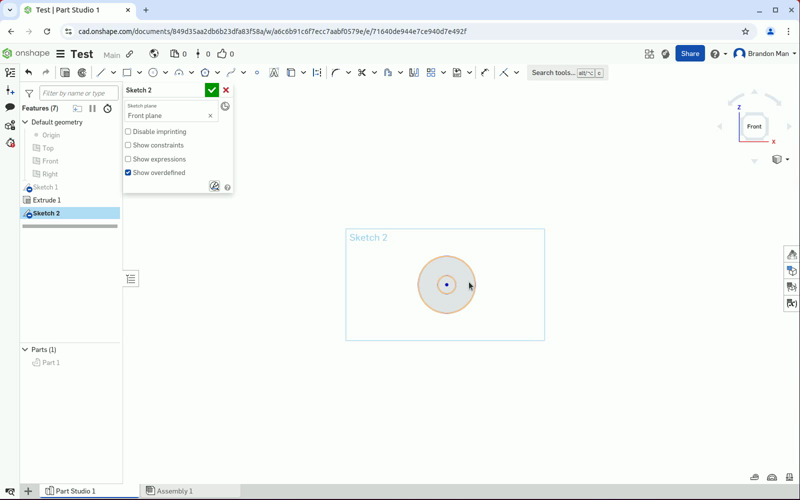
scroll(6)
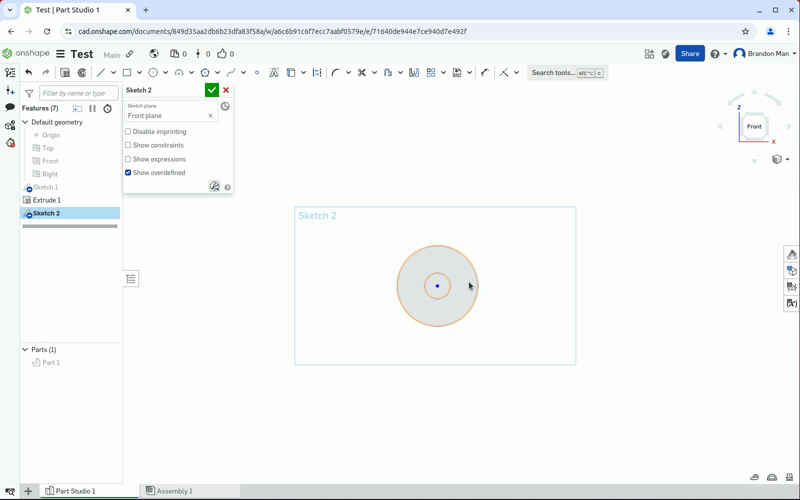
scroll(6)
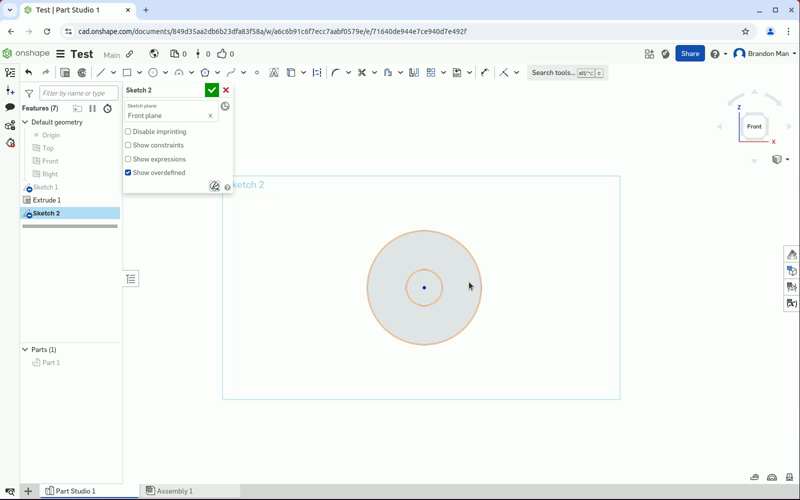
scroll(6)
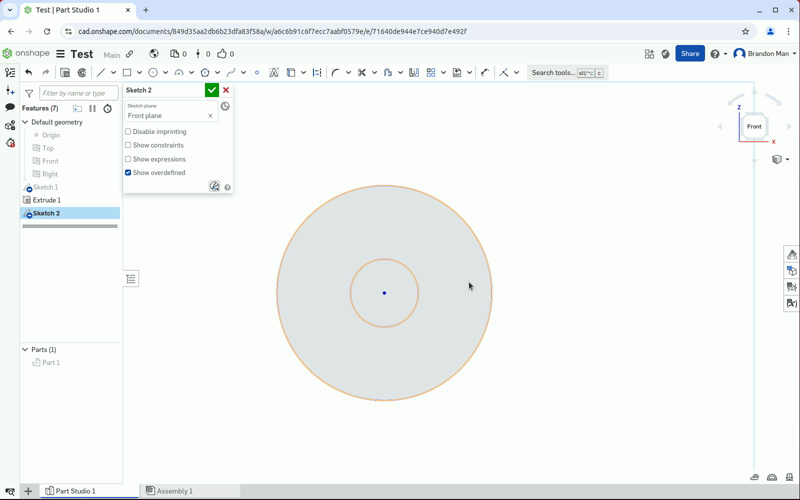
click(469, 281)
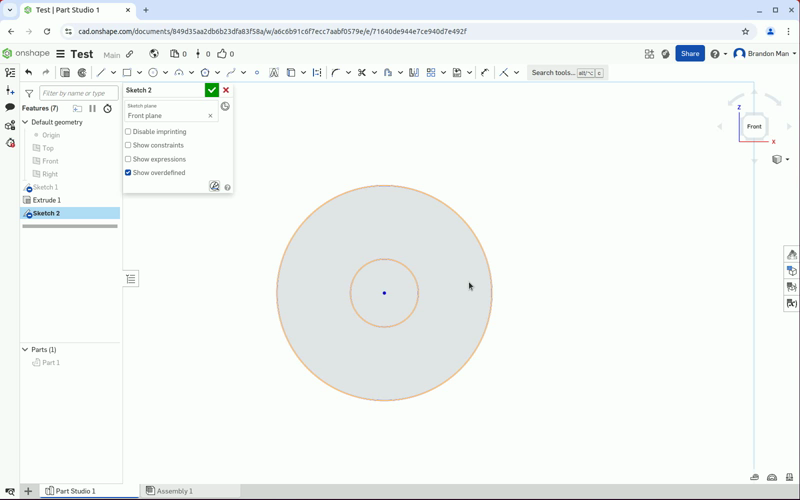
scroll(-6)
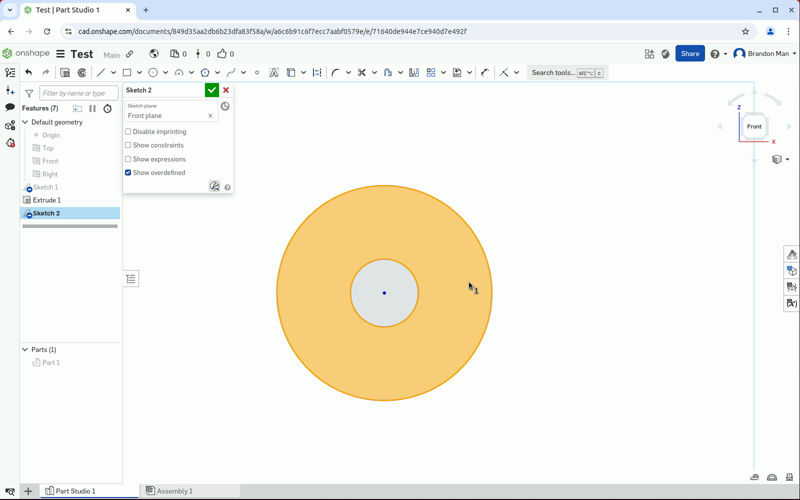
scroll(-6)
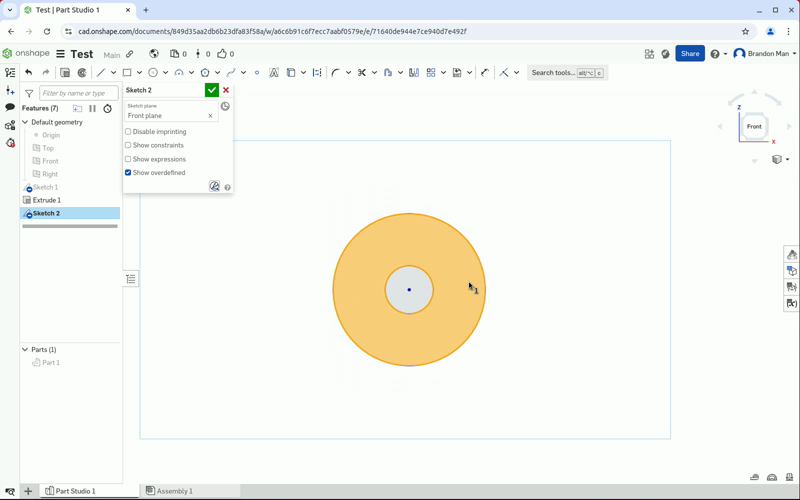
scroll(-6)
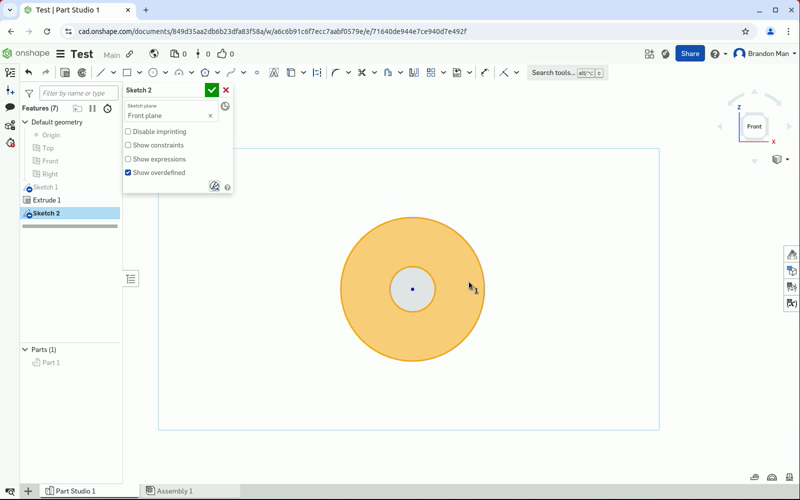
scroll(-6)
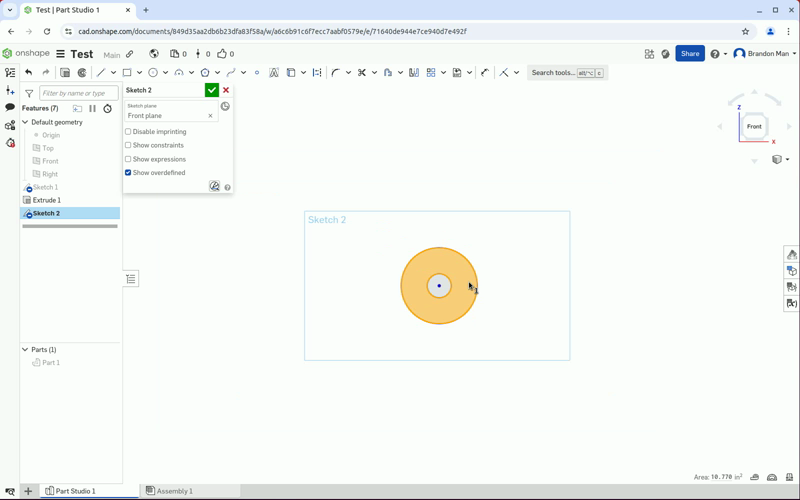
scroll(-6)
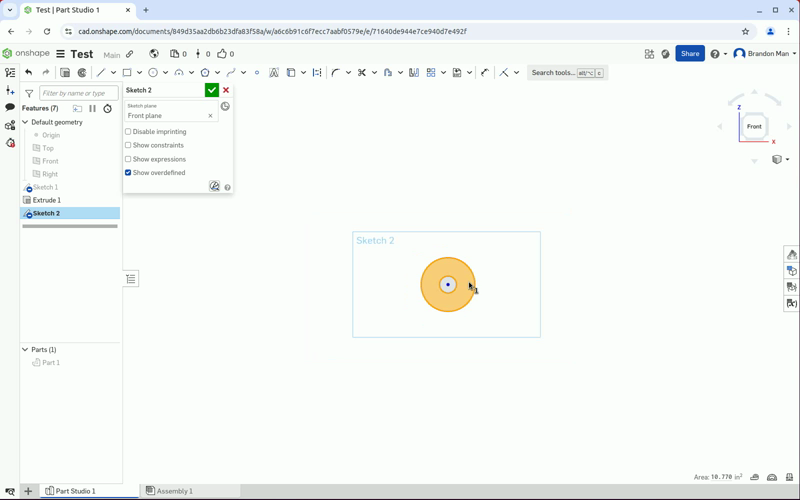
scroll(-6)
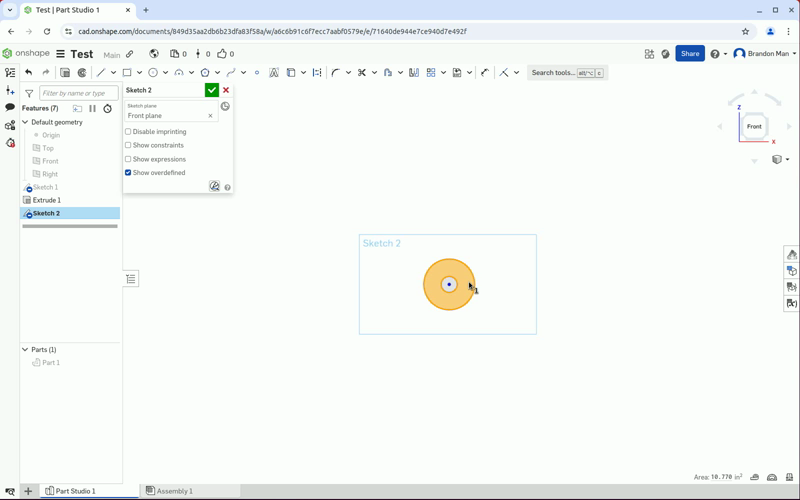
scroll(-6)
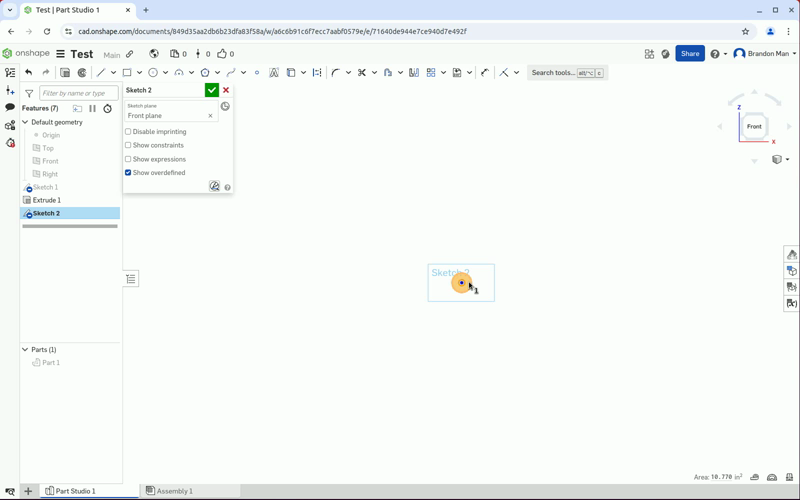
mouse_move(73, 352)
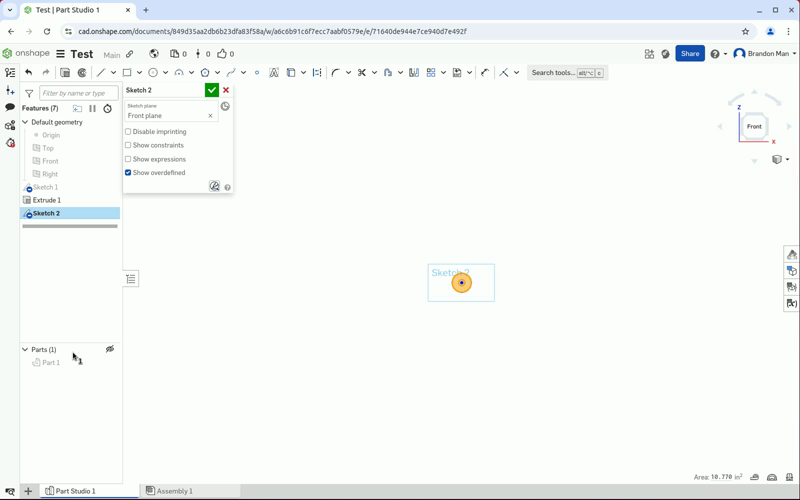
key(shift+y)
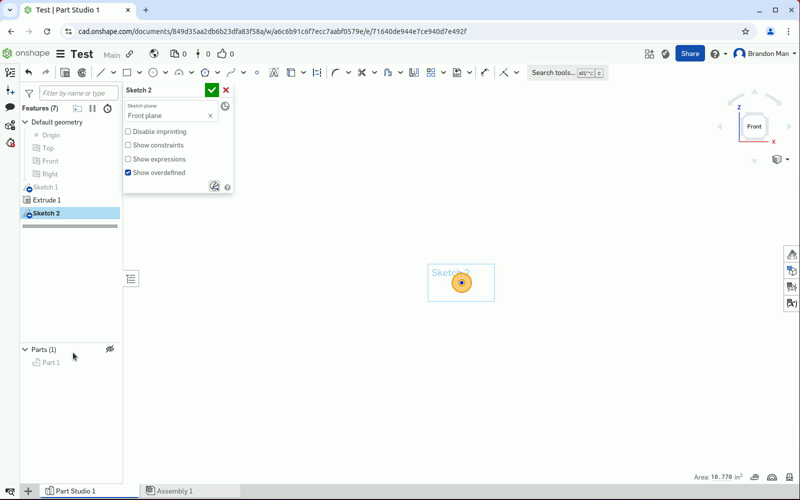
key(shift+e)
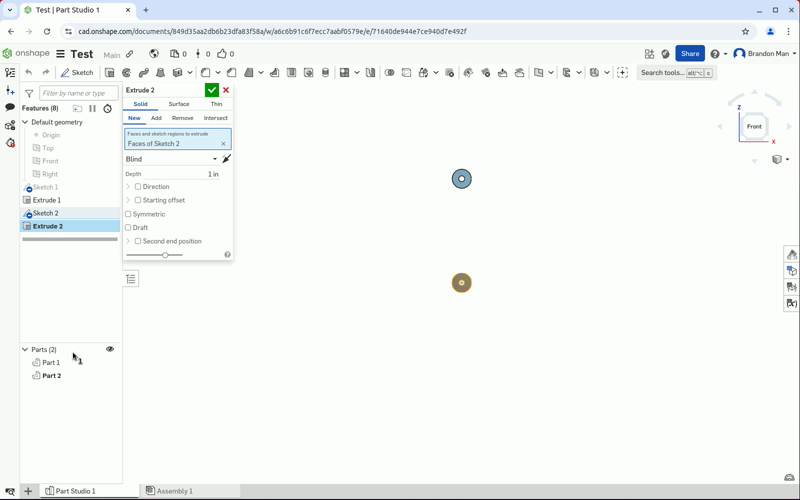
mouse_move(143, 106)
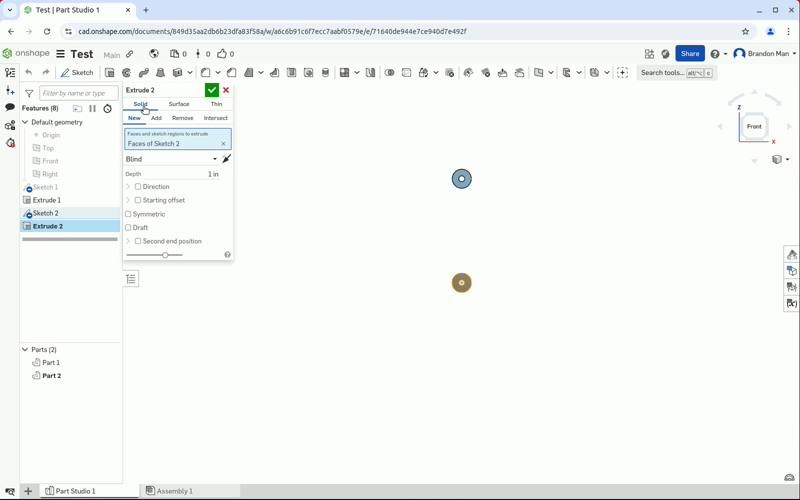
click(143, 106)
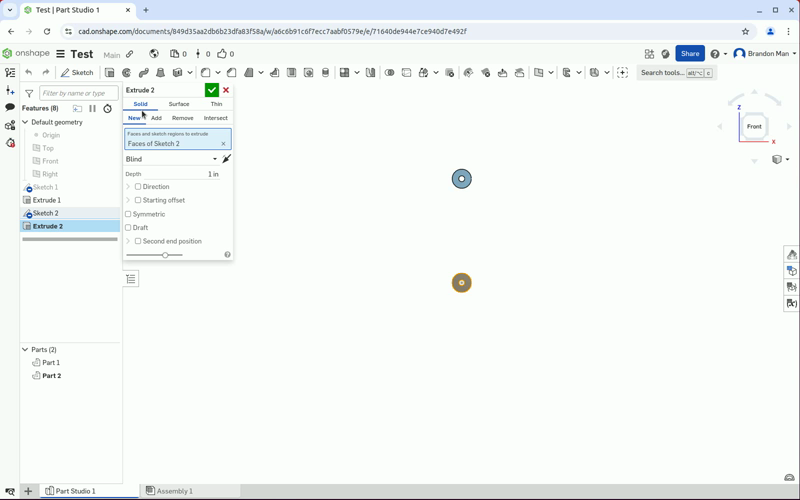
mouse_move(137, 120)
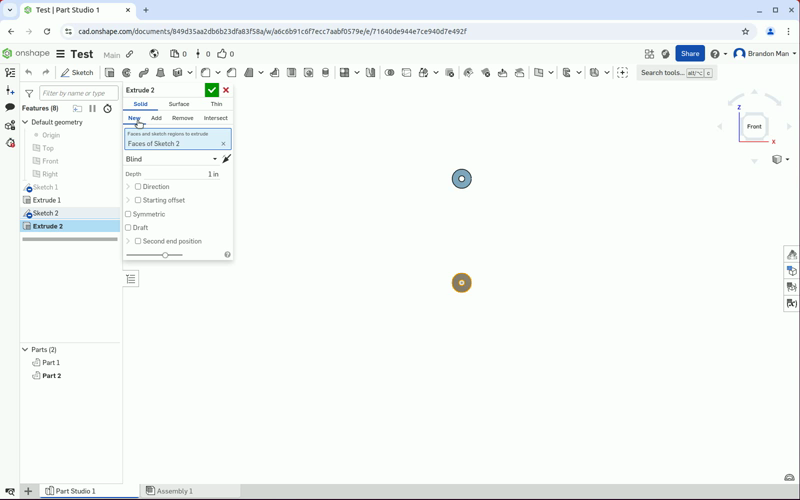
click(137, 120)
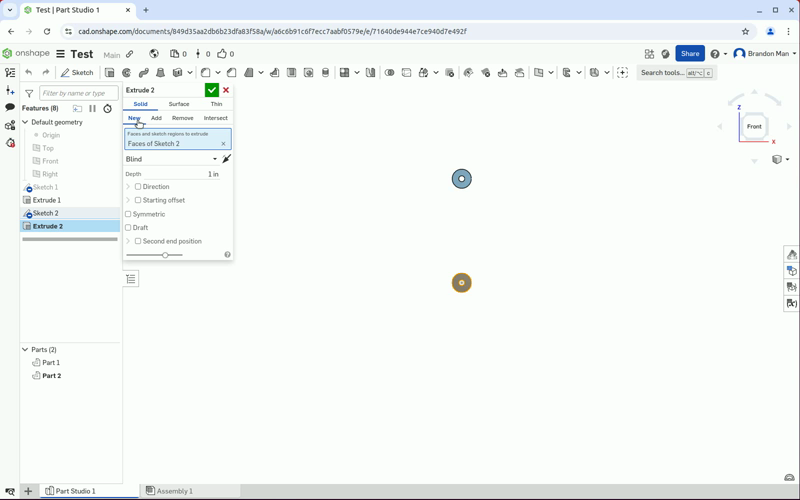
key(tab, 4)
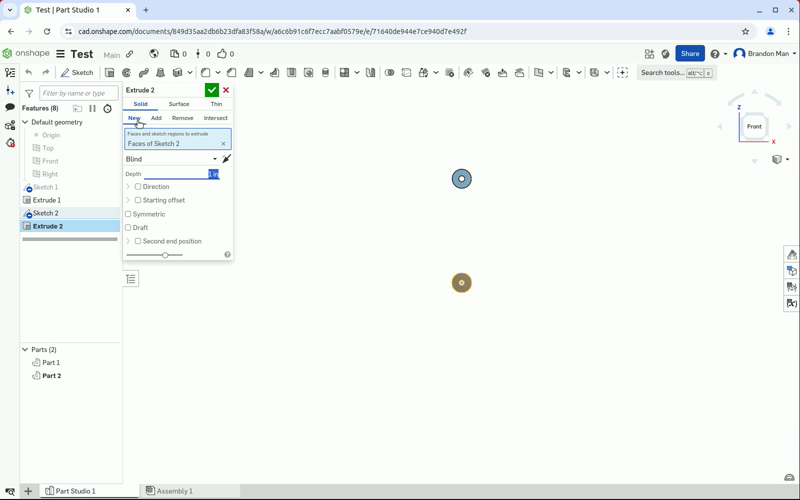
text(0.481)
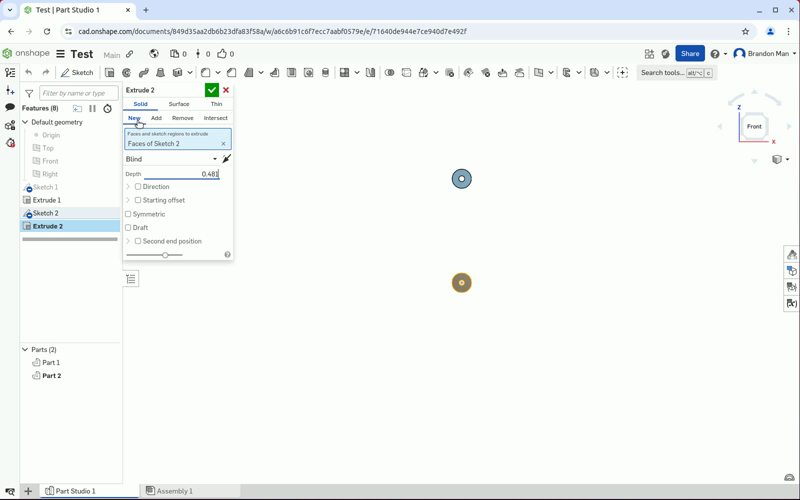
key(enter)
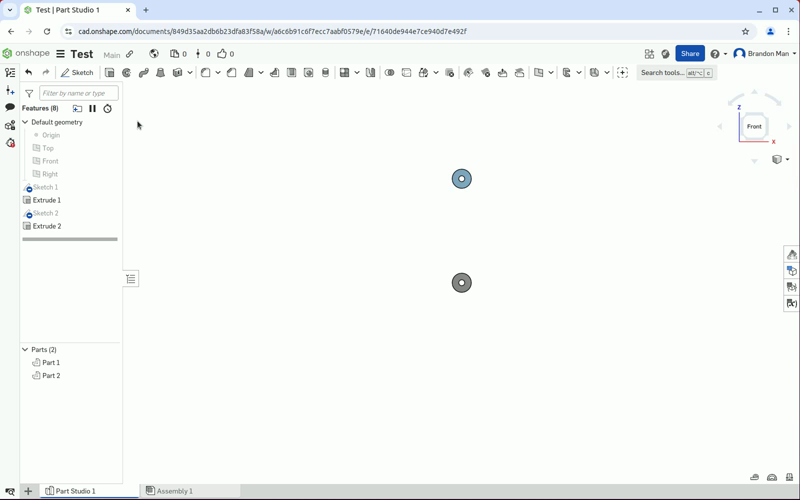
key(shift+h)
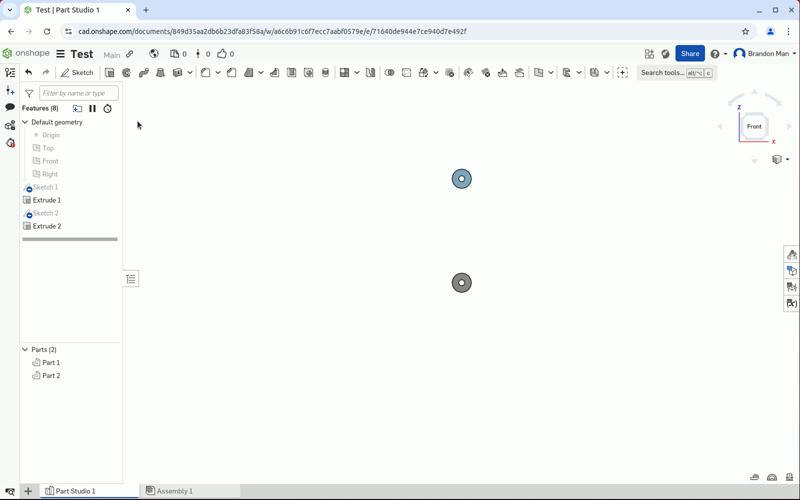
key(shift+h)
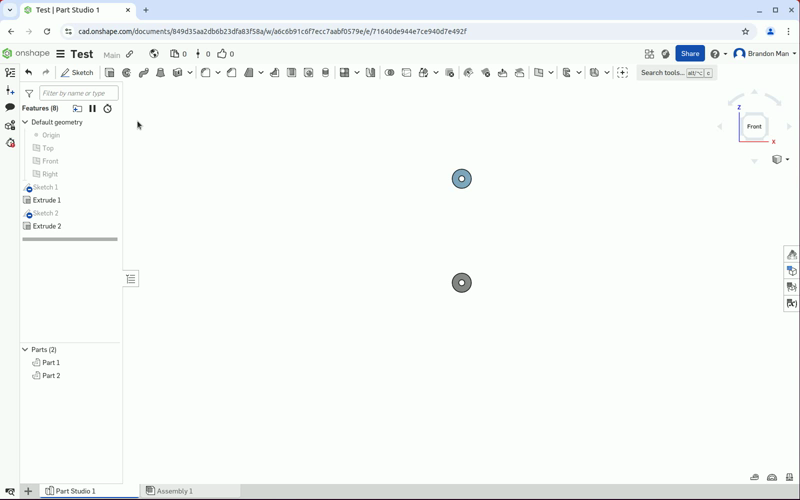
mouse_move(73, 189)
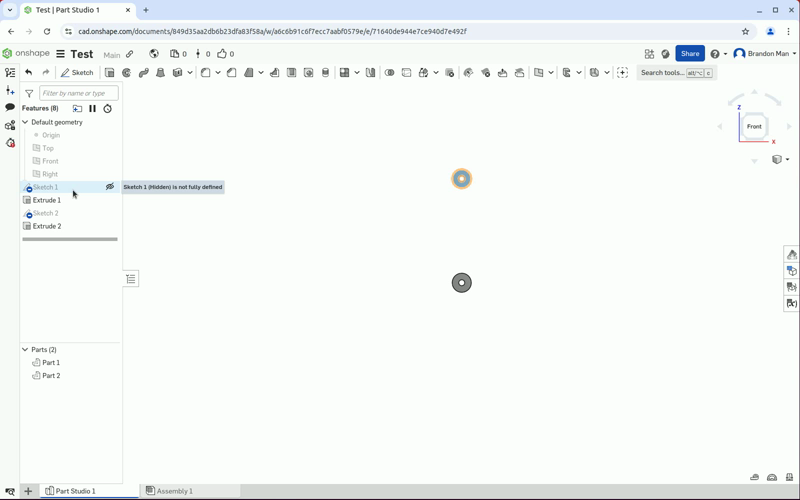
click(73, 189)
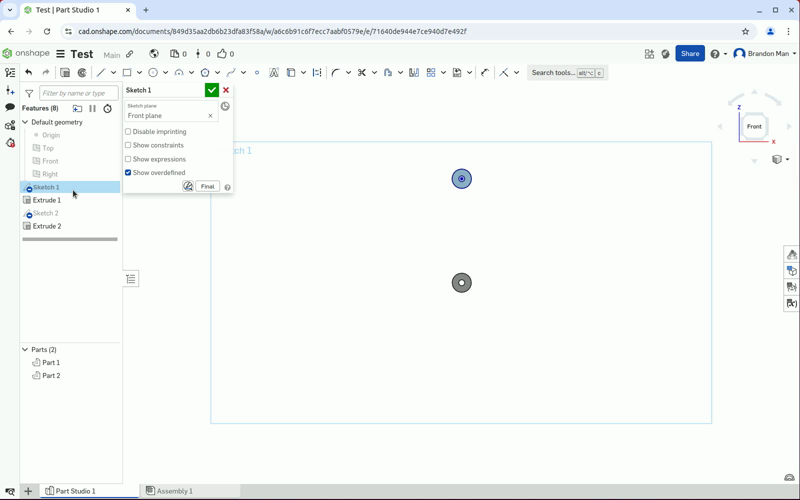
mouse_move(229, 92)
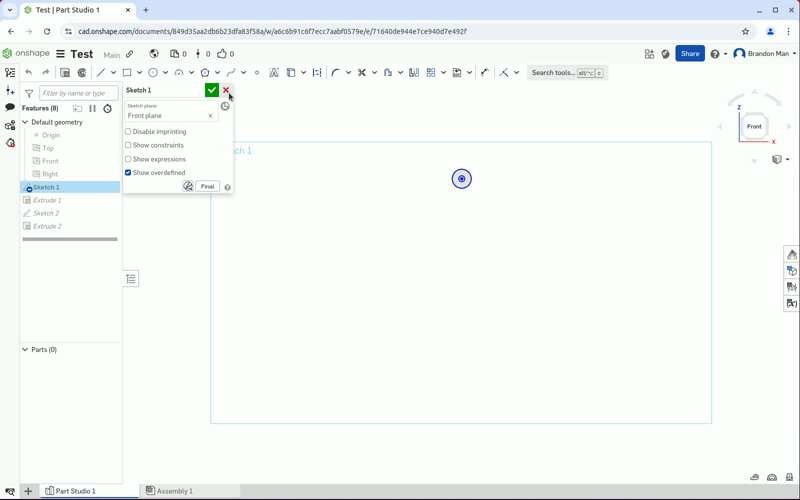
click(229, 92)
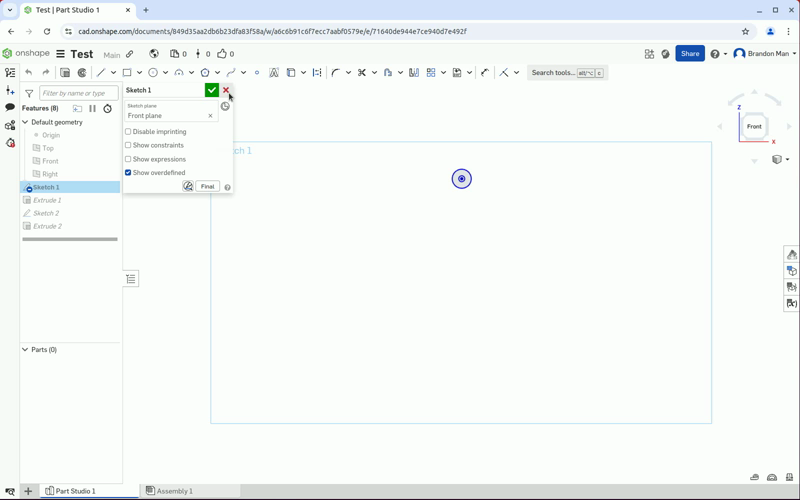
key(shift+s)
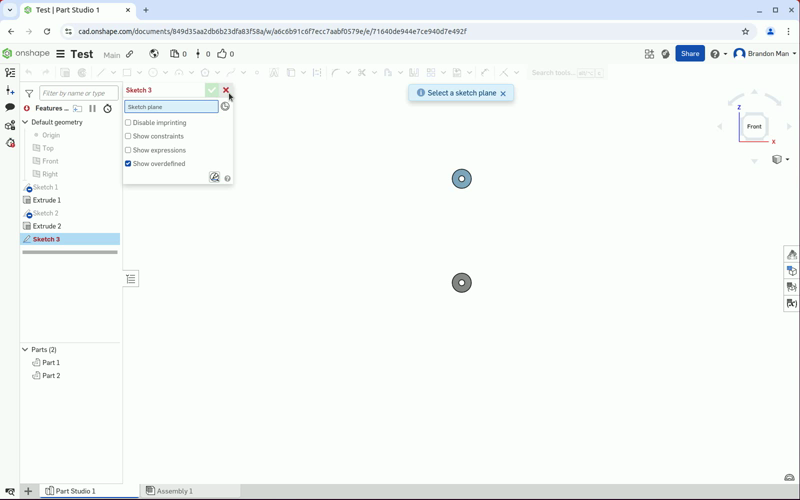
mouse_move(73, 163)
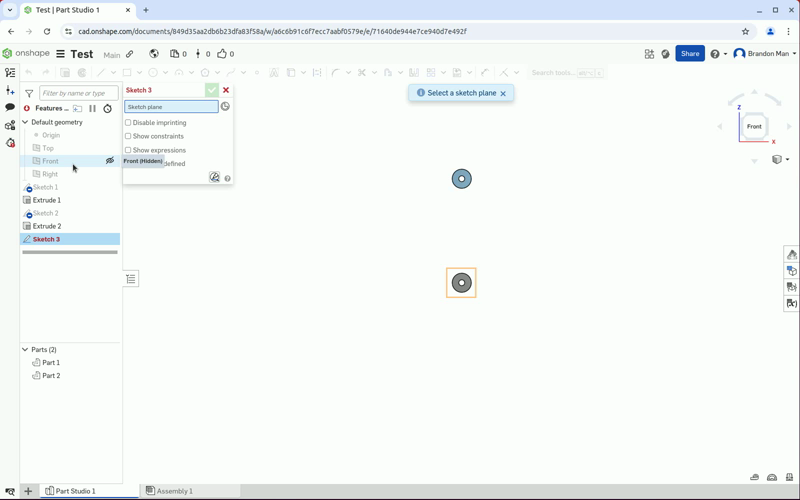
click(73, 163)
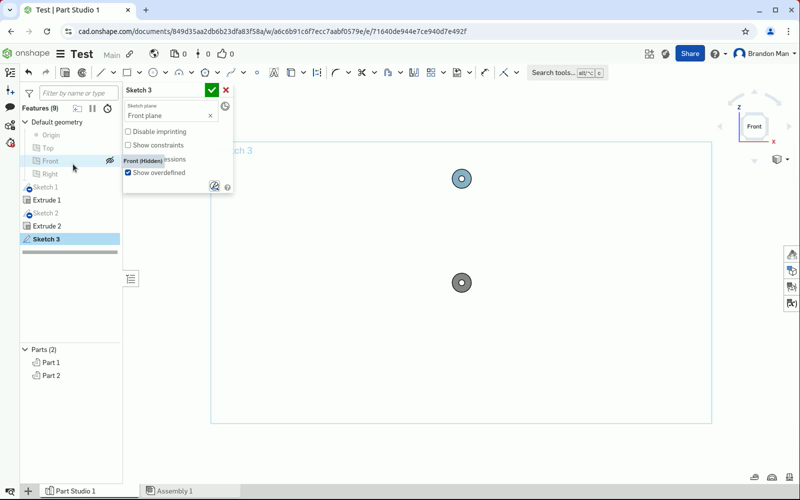
mouse_move(73, 352)
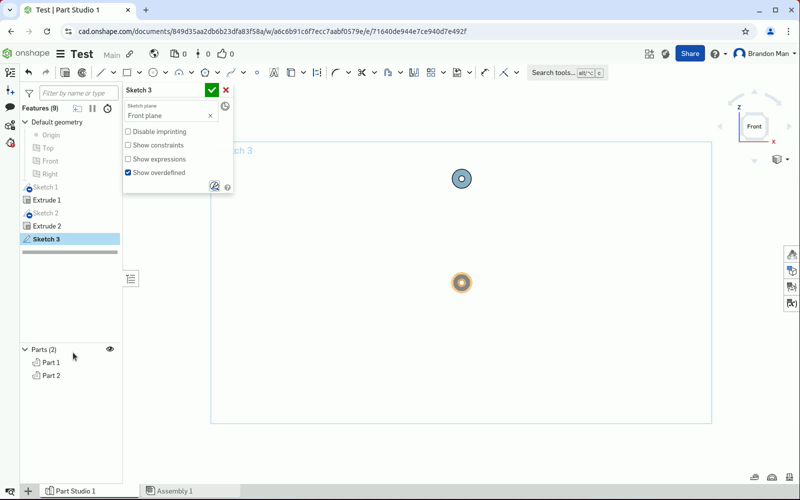
key(y)
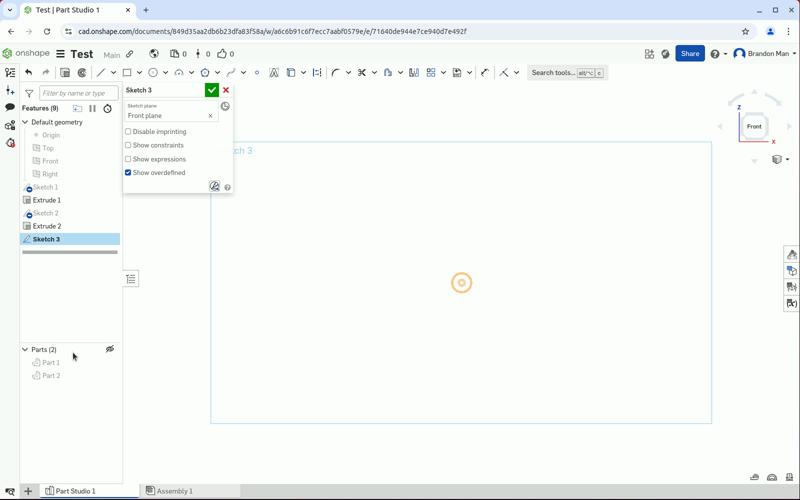
key(c)
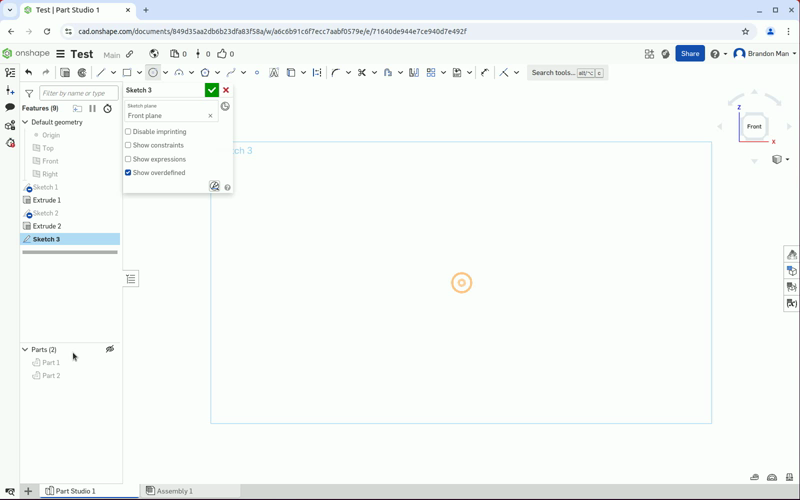
key_down(shift)
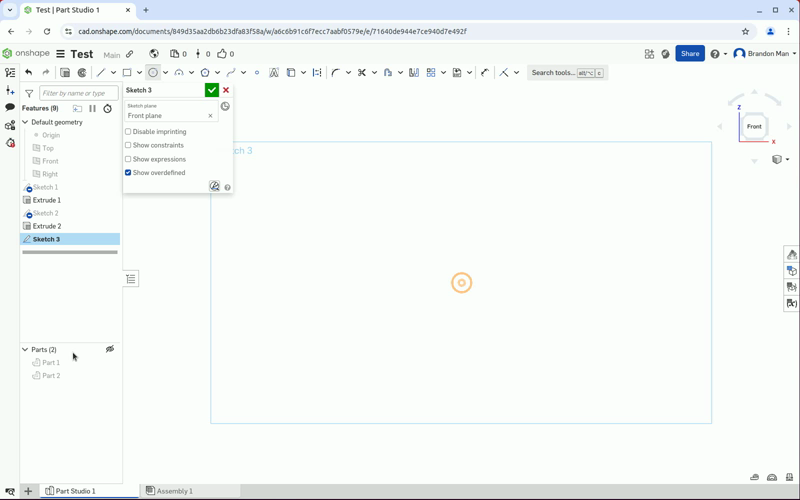
mouse_move(501, 282)
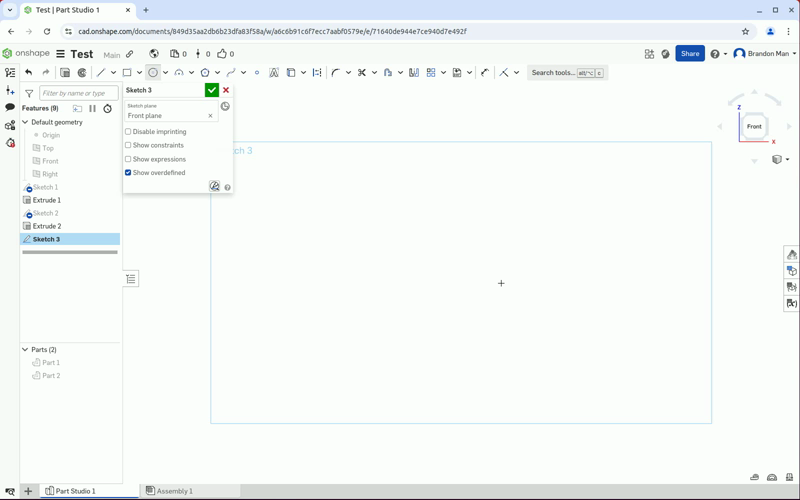
click(501, 282)
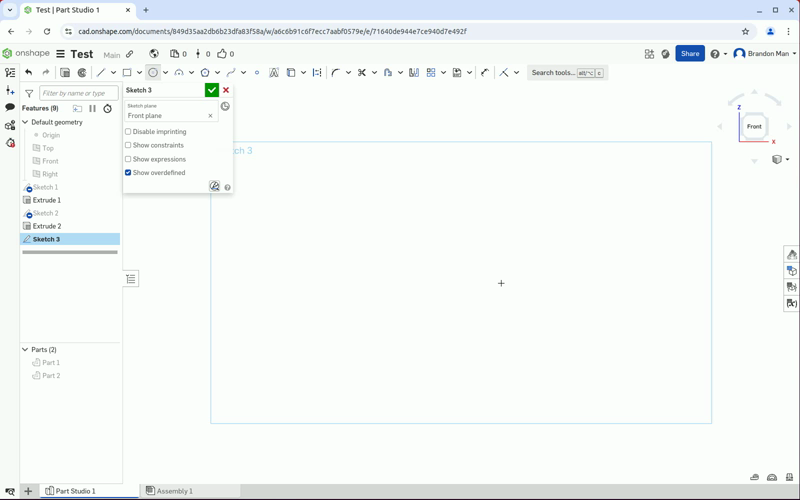
key_up(shift)
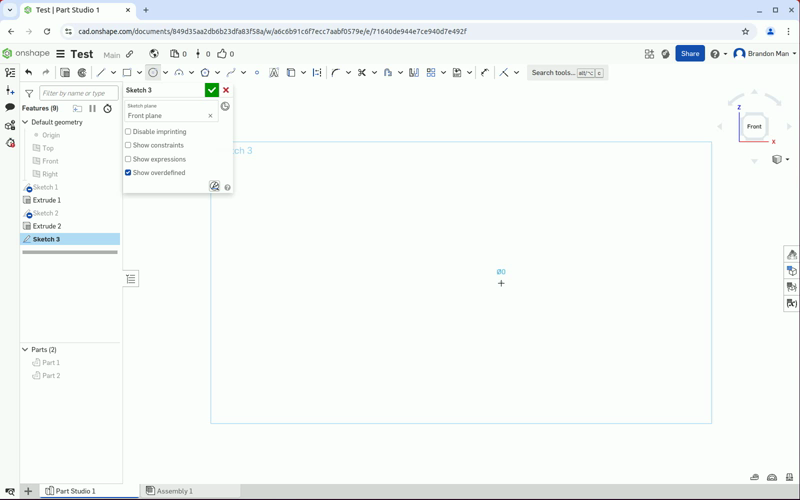
mouse_move(508, 282)
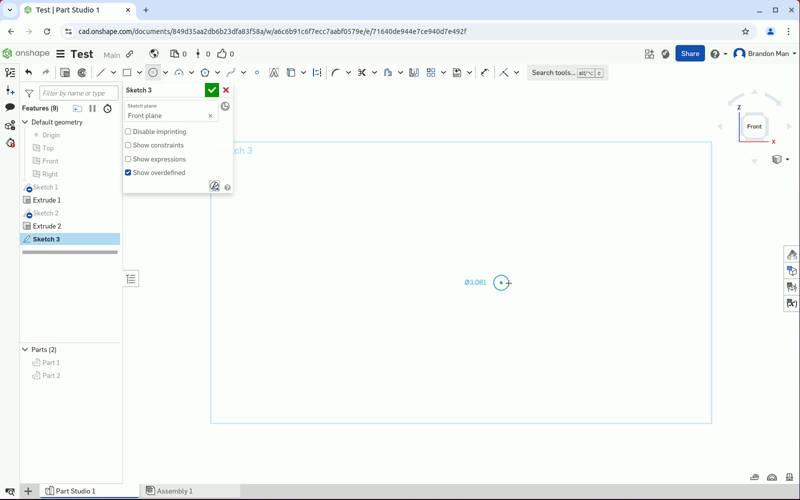
click(508, 282)
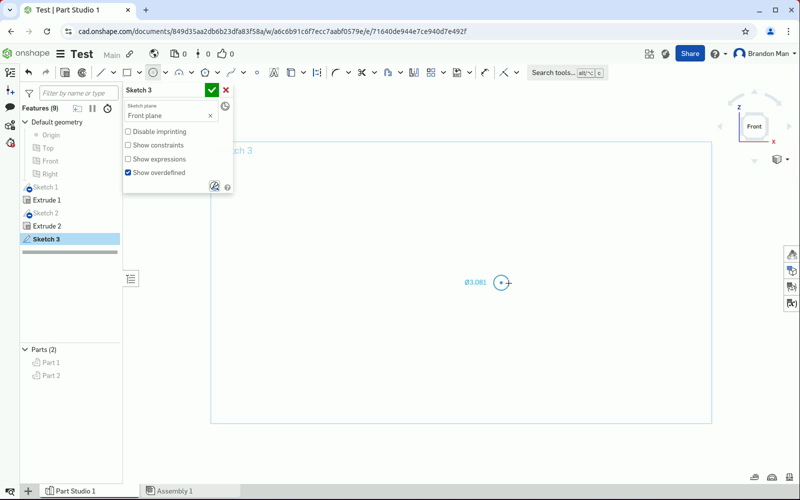
key(esc)
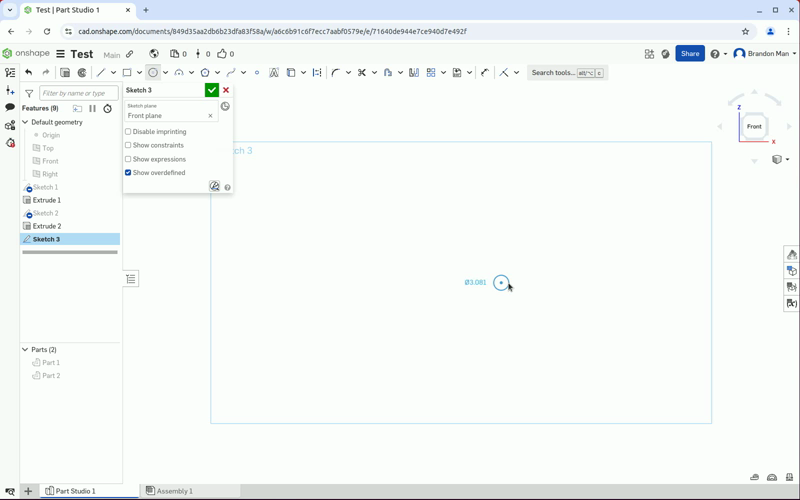
key(c)
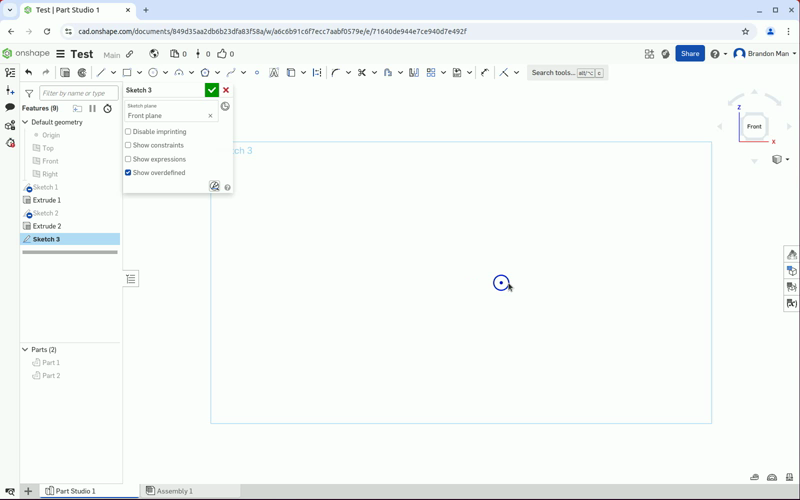
key_down(shift)
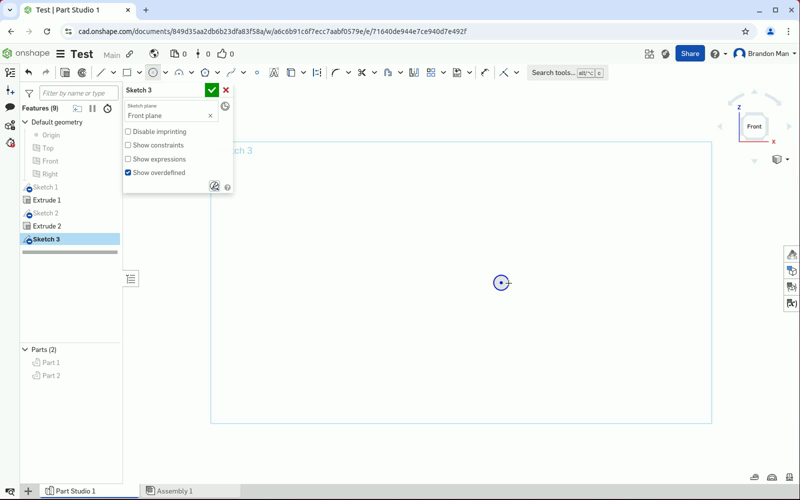
mouse_move(501, 282)
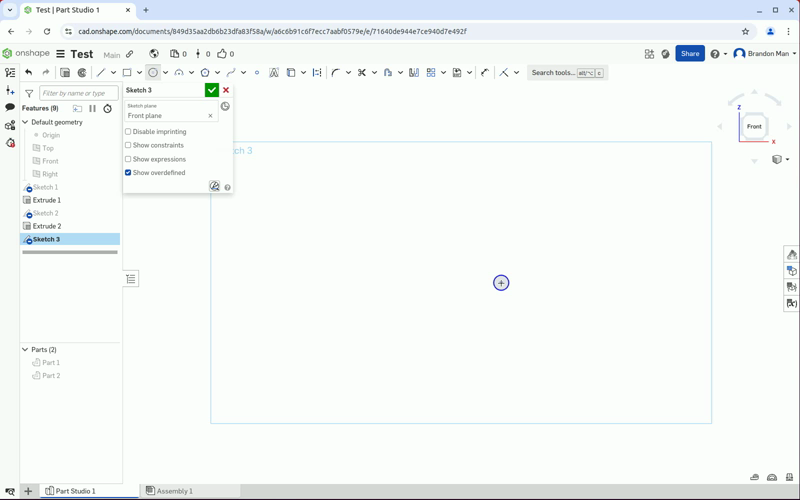
click(501, 282)
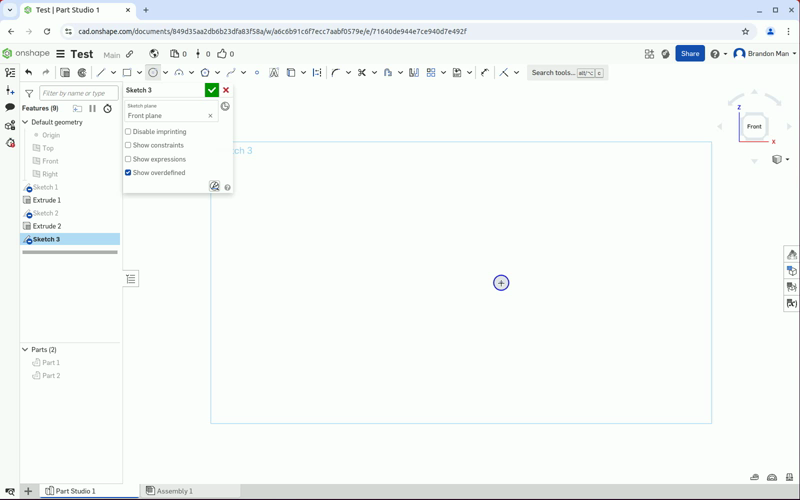
key_up(shift)
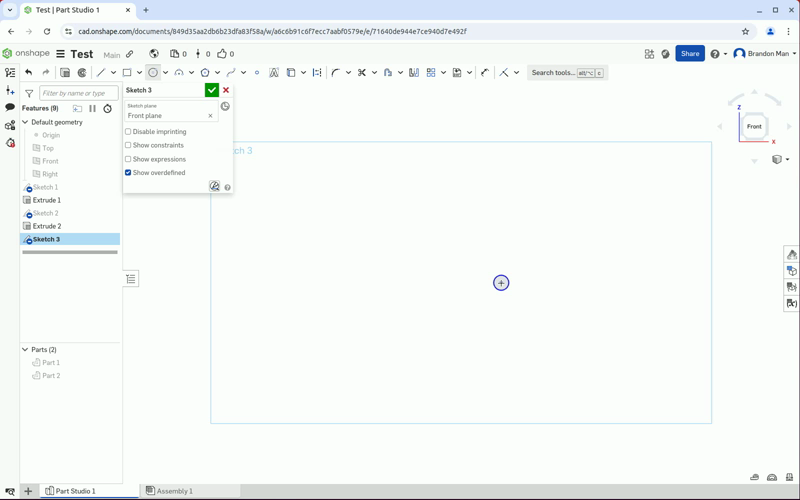
mouse_move(504, 282)
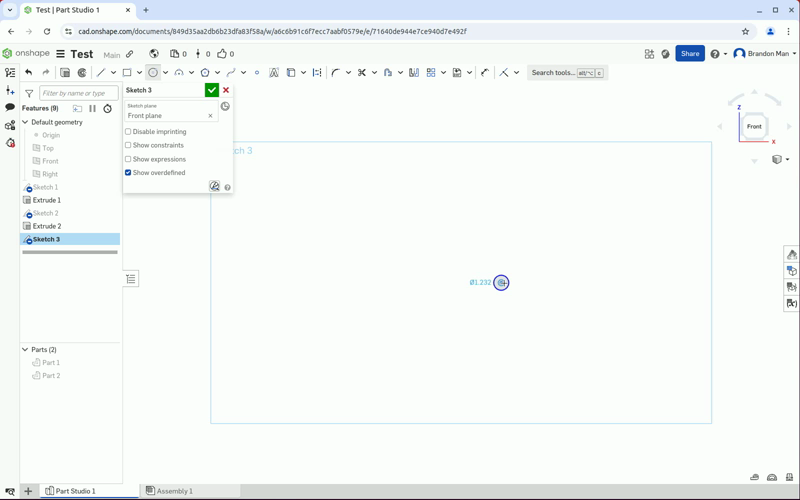
scroll(6)
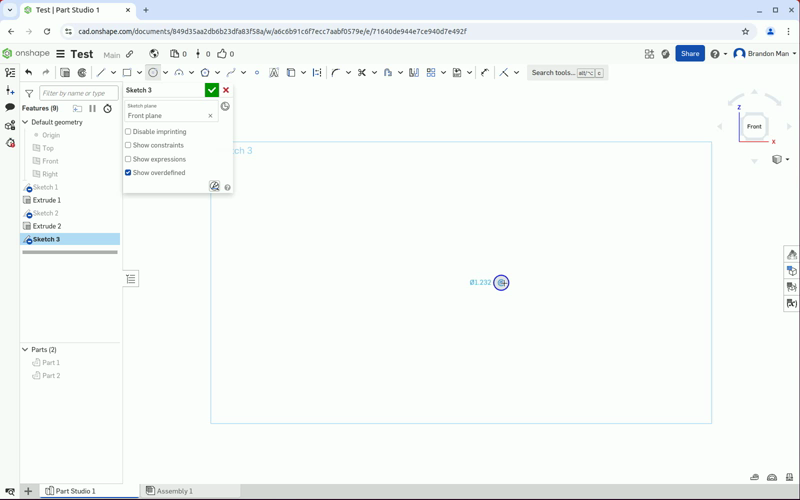
scroll(6)
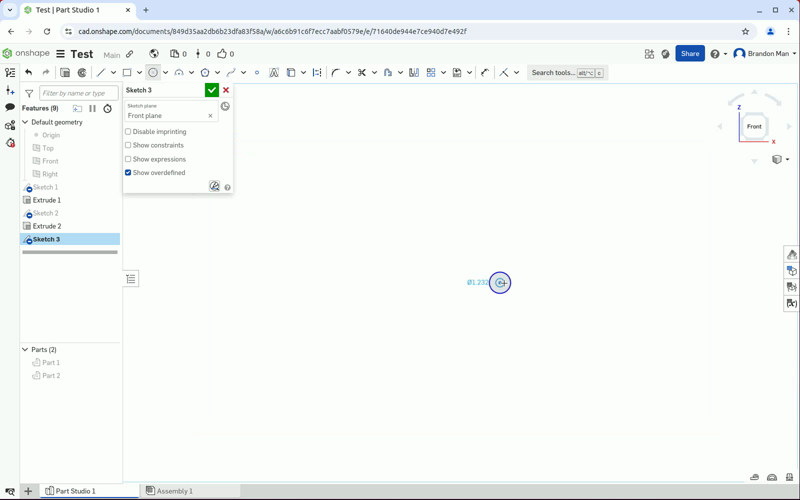
scroll(6)
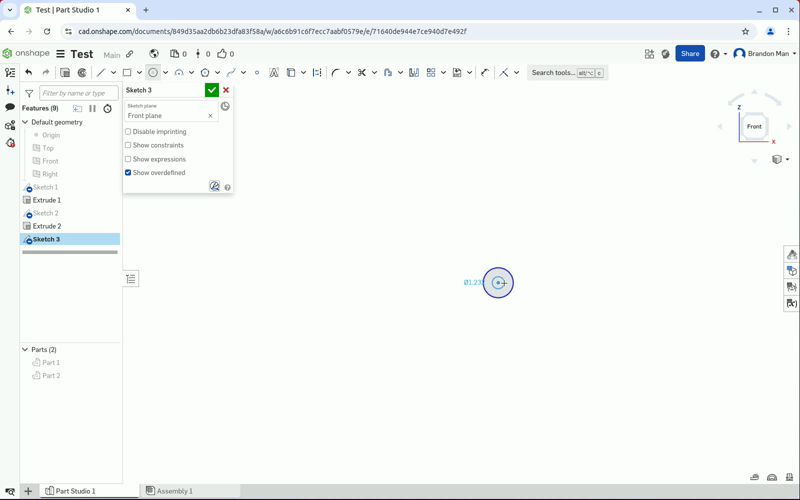
scroll(6)
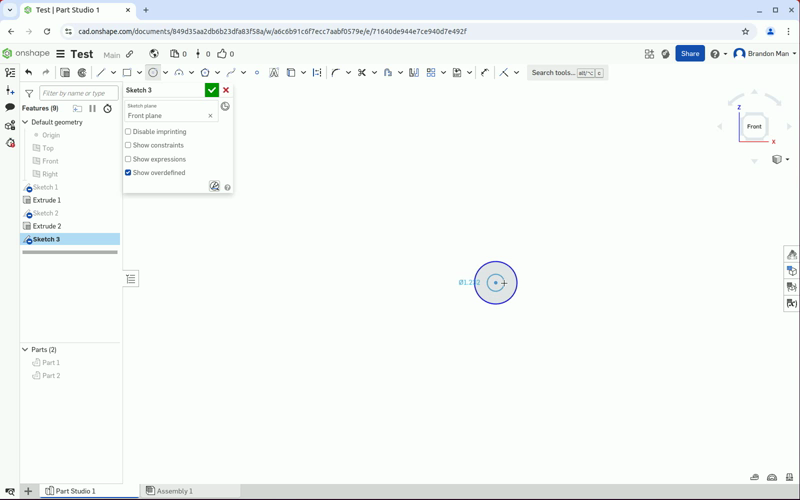
scroll(6)
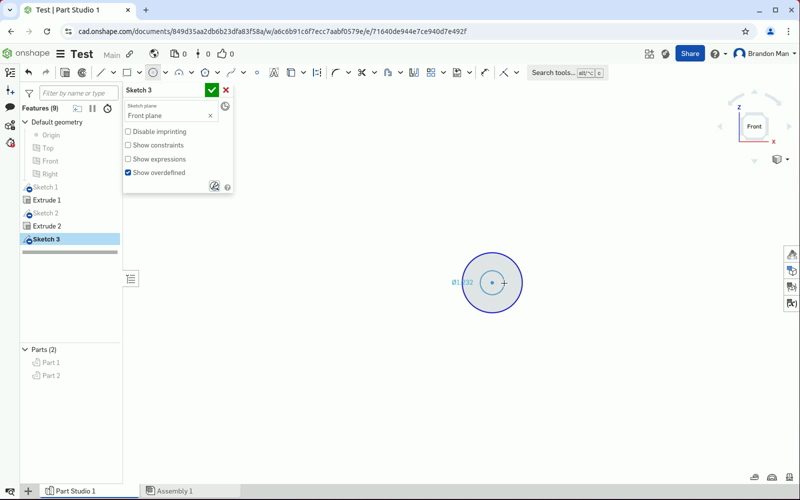
scroll(6)
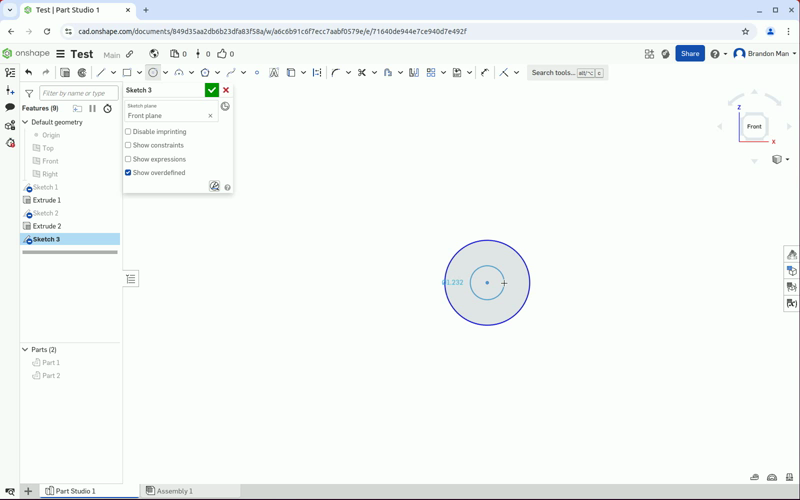
scroll(6)
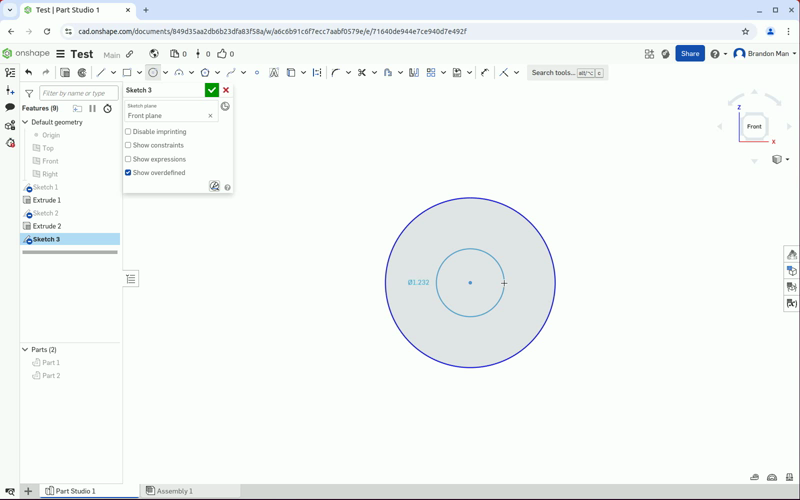
click(504, 282)
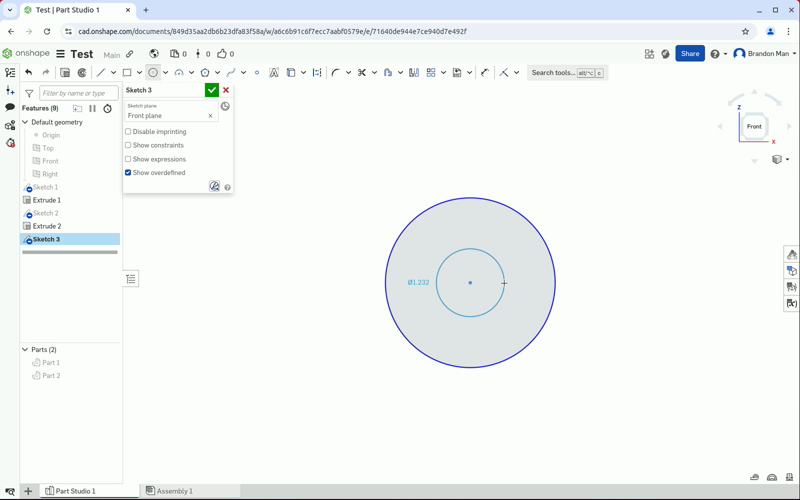
scroll(-6)
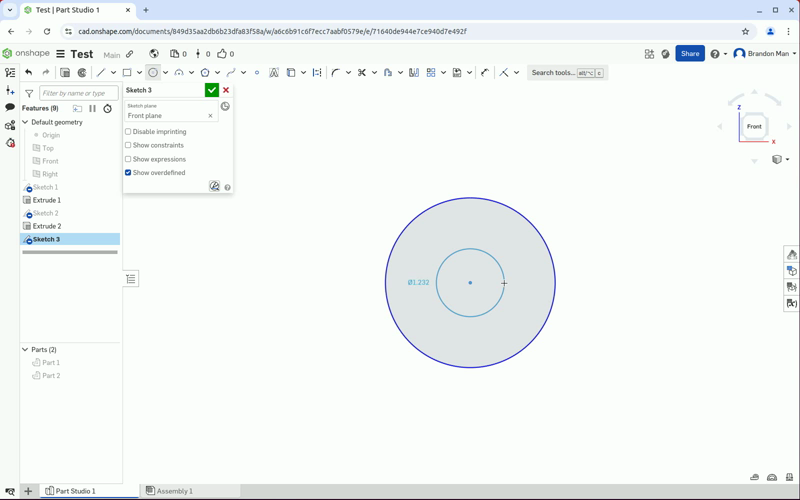
scroll(-6)
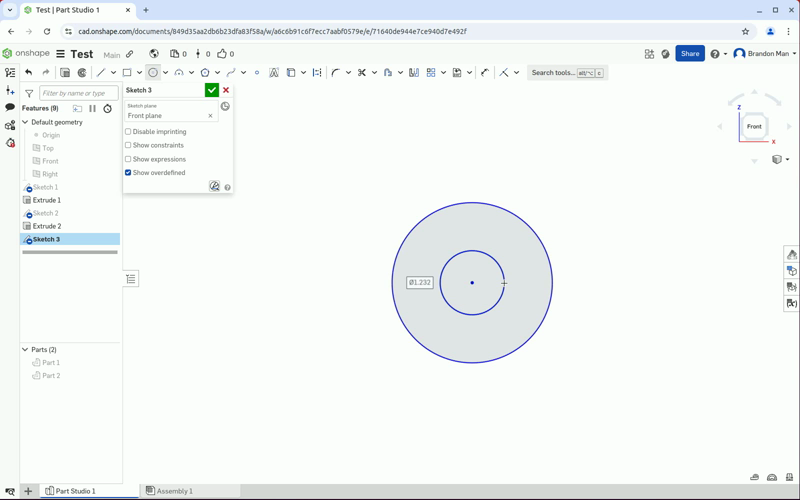
scroll(-6)
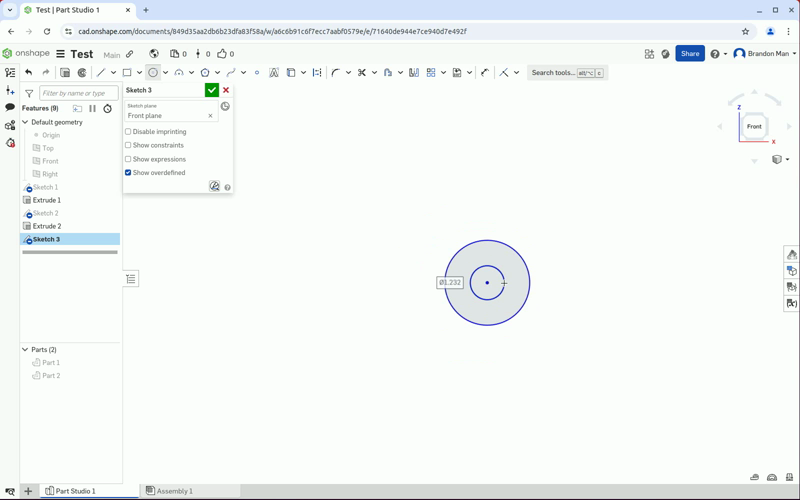
scroll(-6)
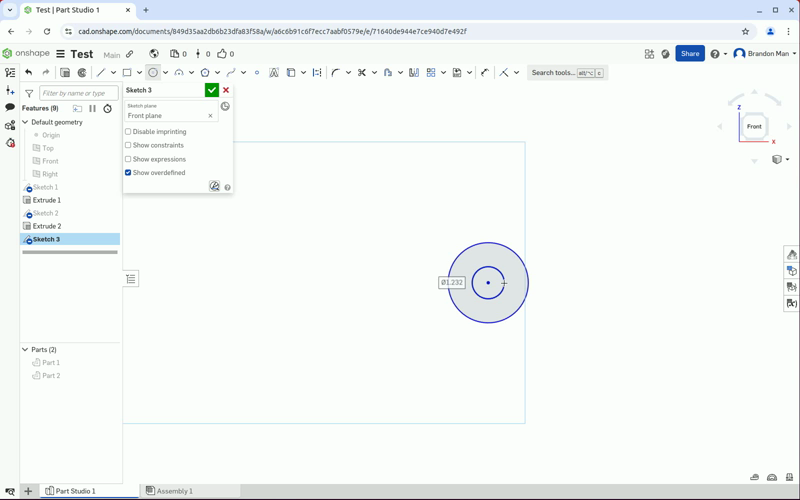
scroll(-6)
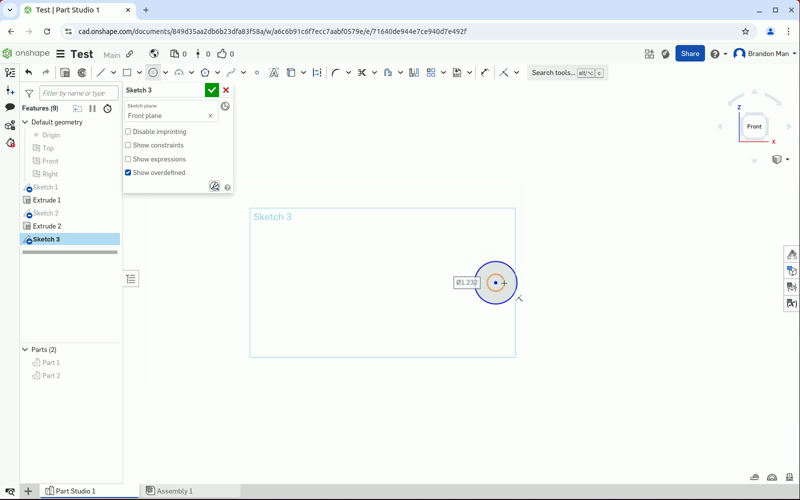
scroll(-6)
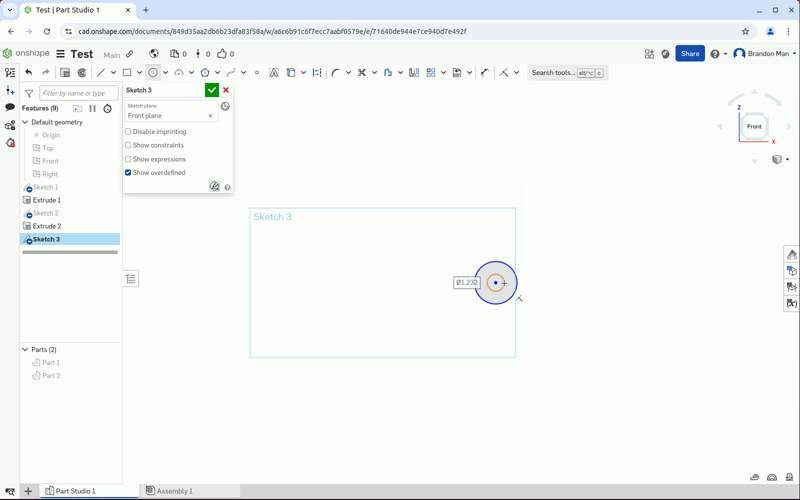
scroll(-6)
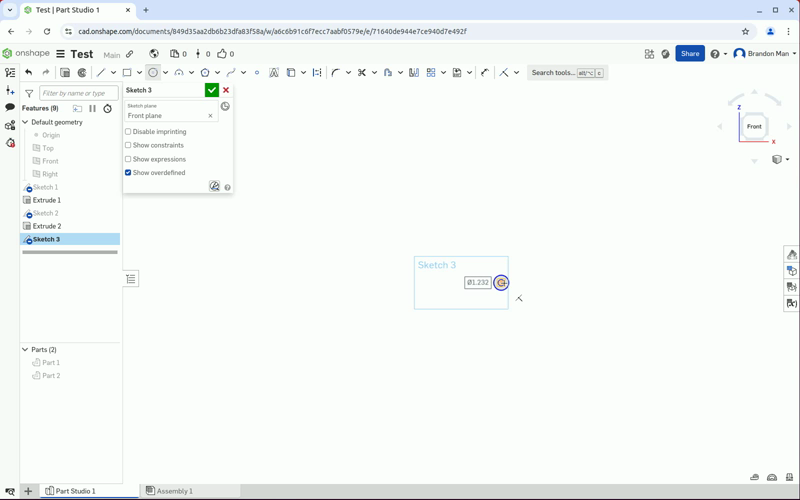
key(esc)
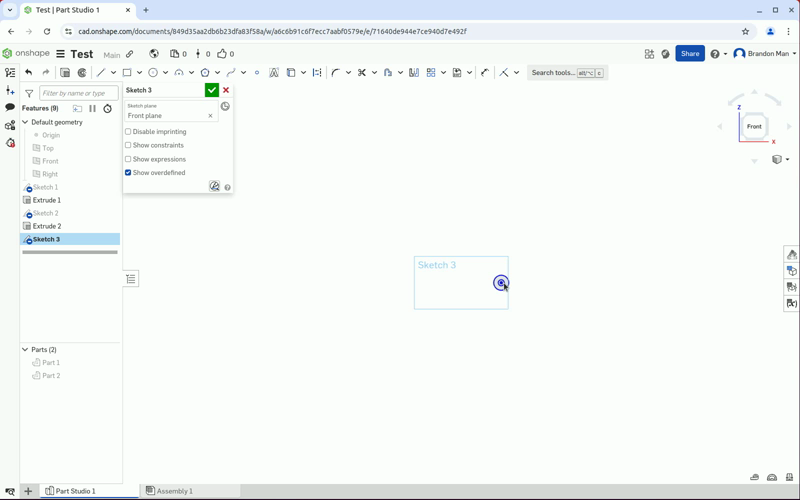
mouse_move(501, 287)
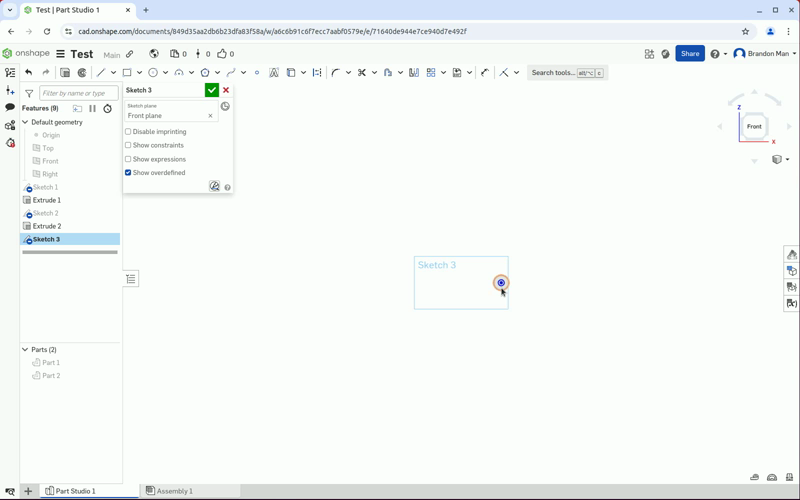
scroll(6)
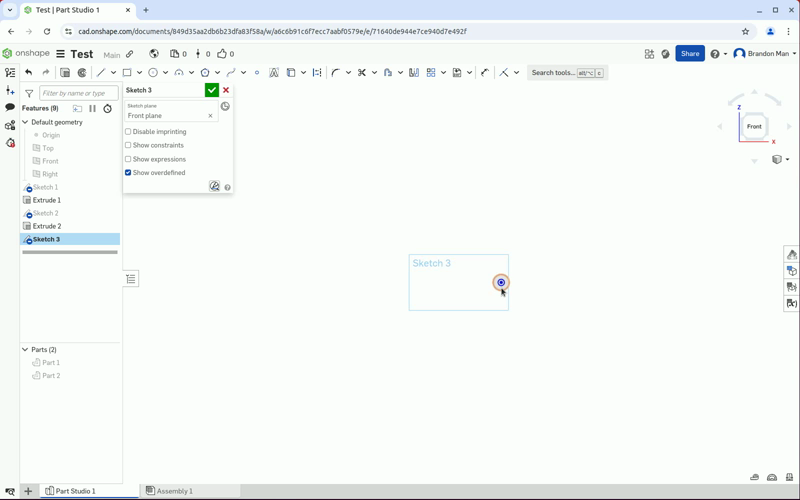
scroll(6)
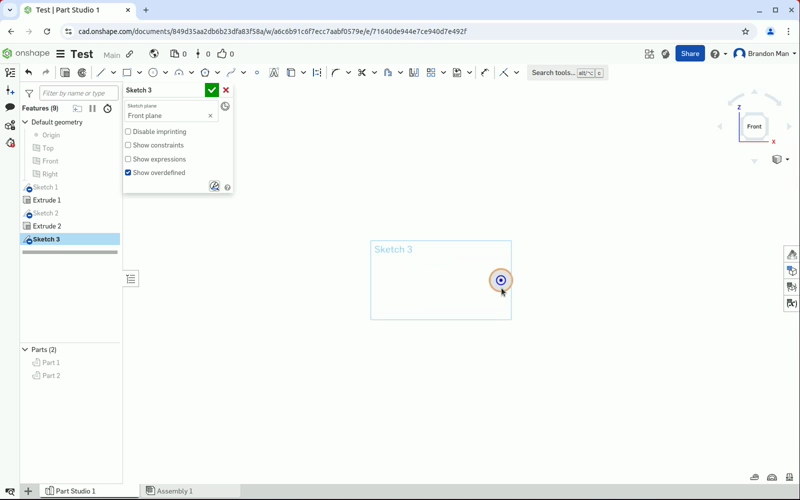
scroll(6)
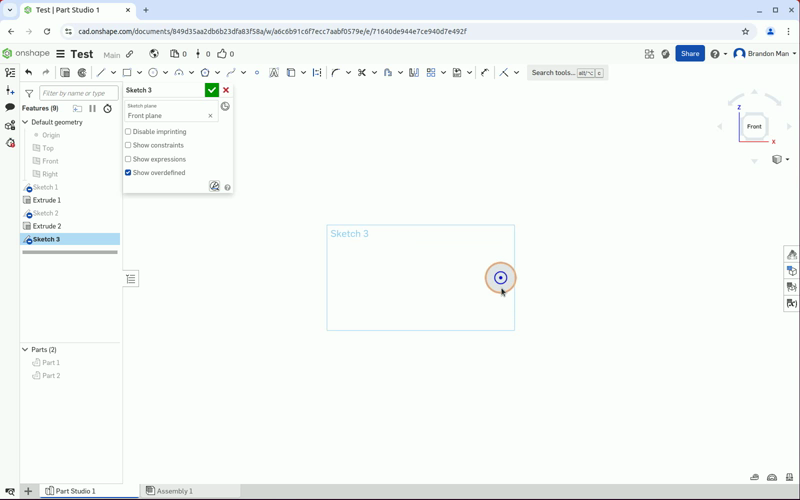
scroll(6)
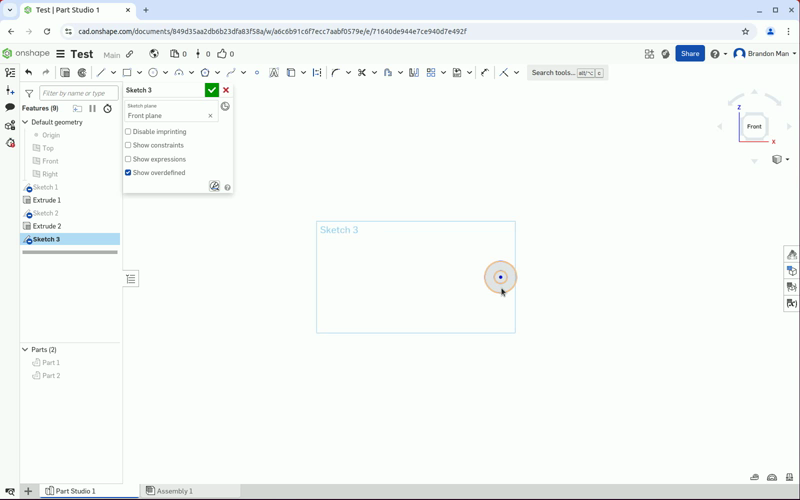
scroll(6)
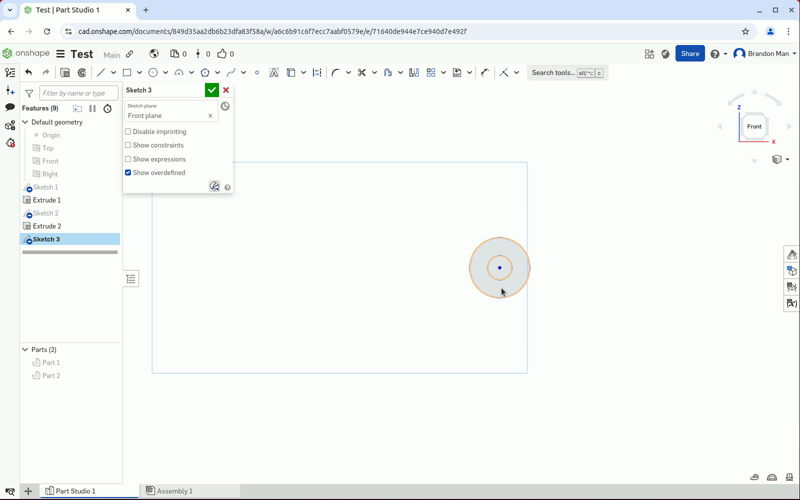
scroll(6)
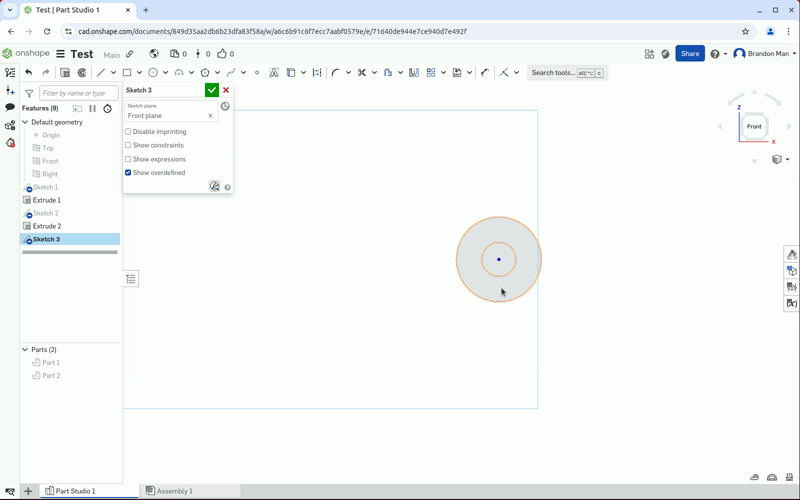
scroll(6)
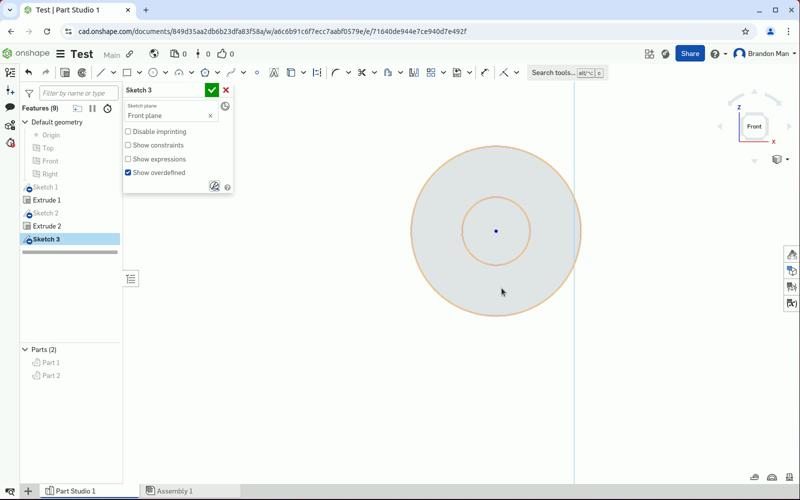
click(501, 287)
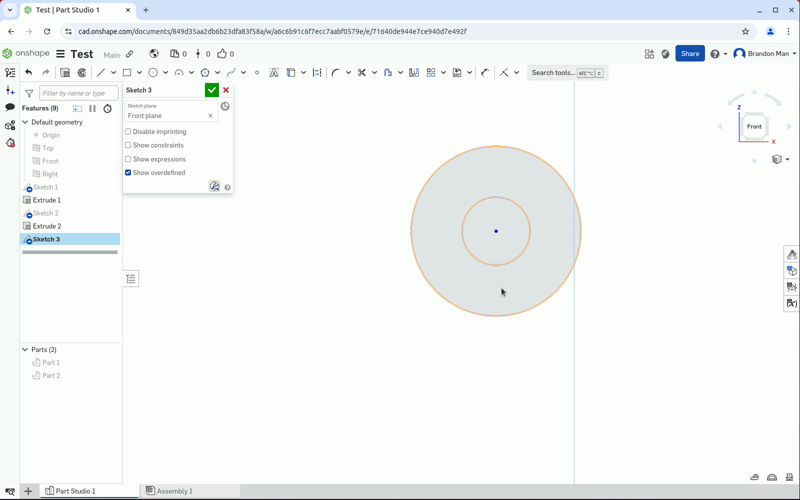
scroll(-6)
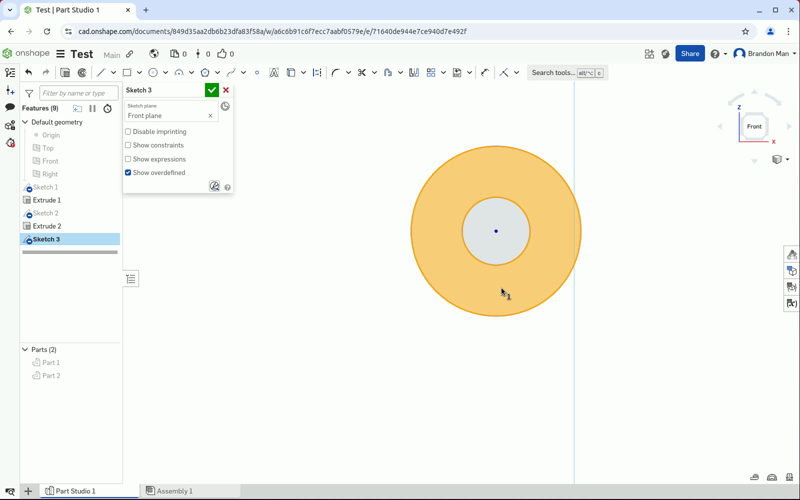
scroll(-6)
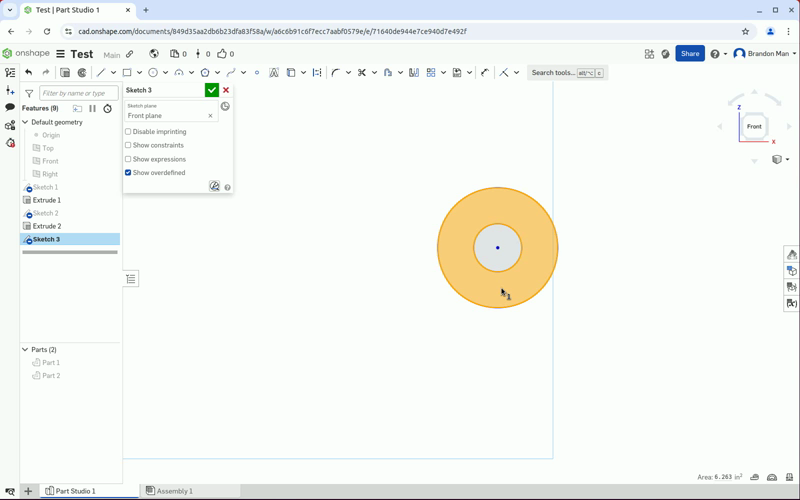
scroll(-6)
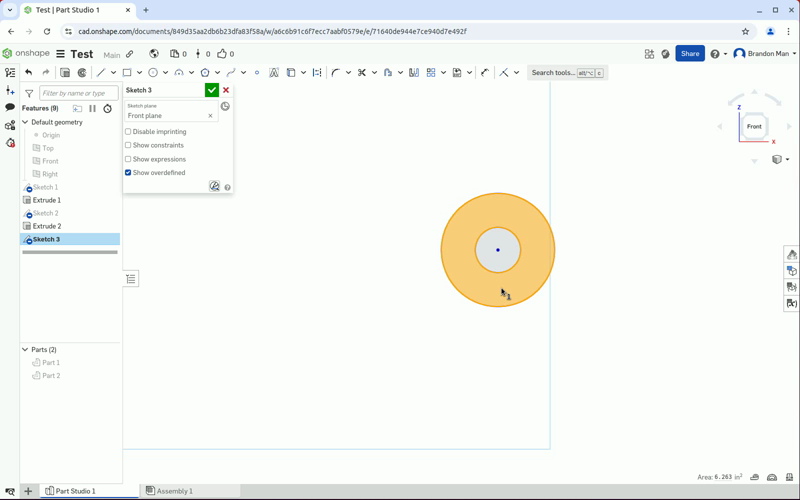
scroll(-6)
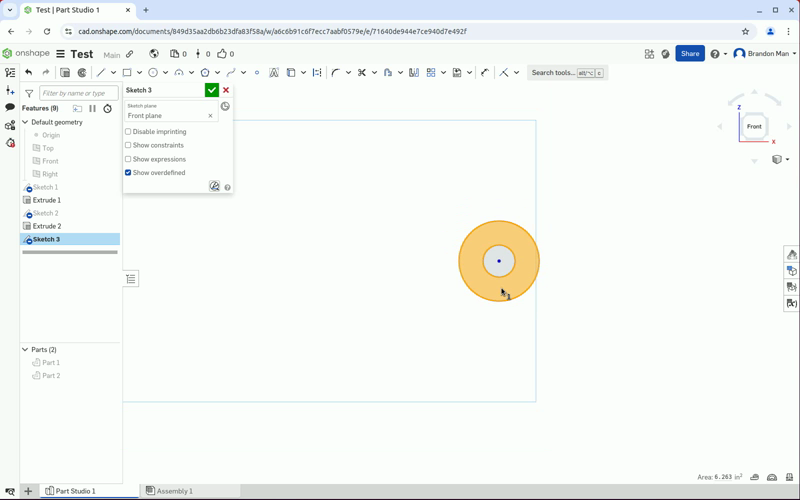
scroll(-6)
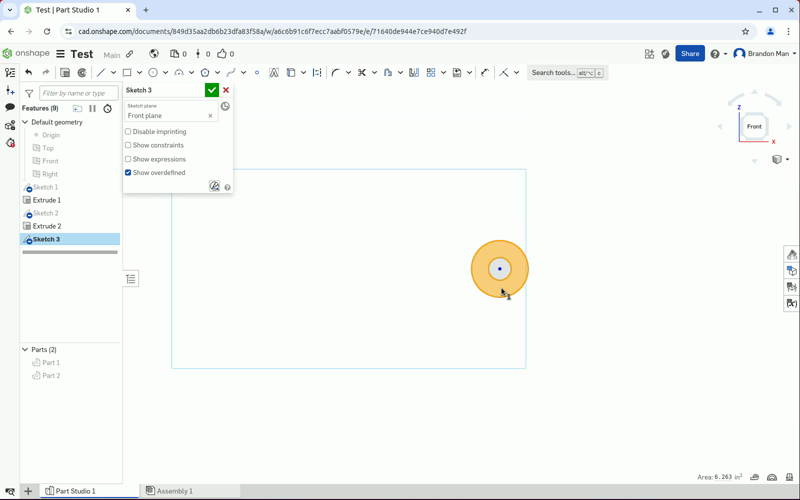
scroll(-6)
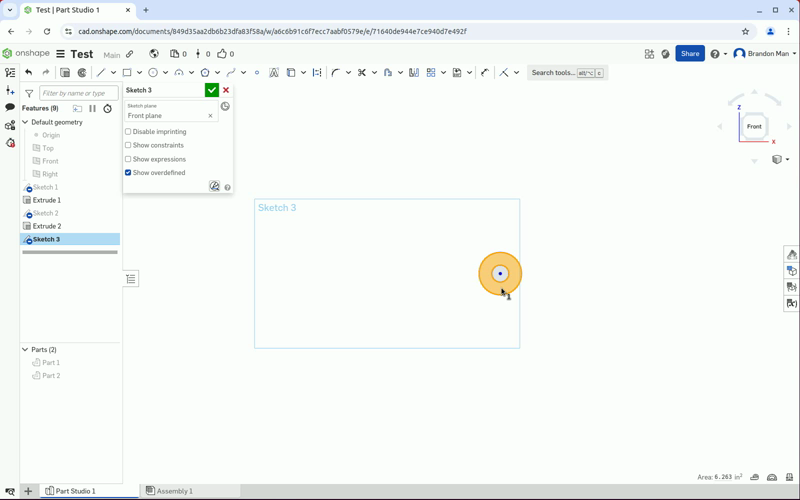
scroll(-6)
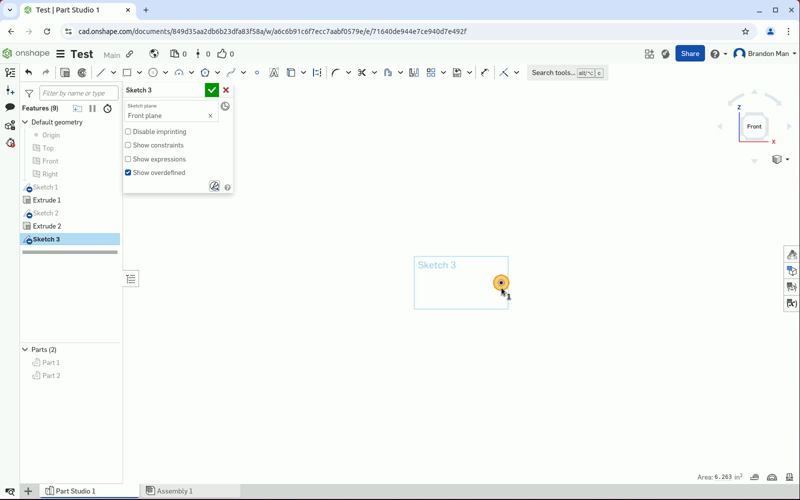
mouse_move(73, 352)
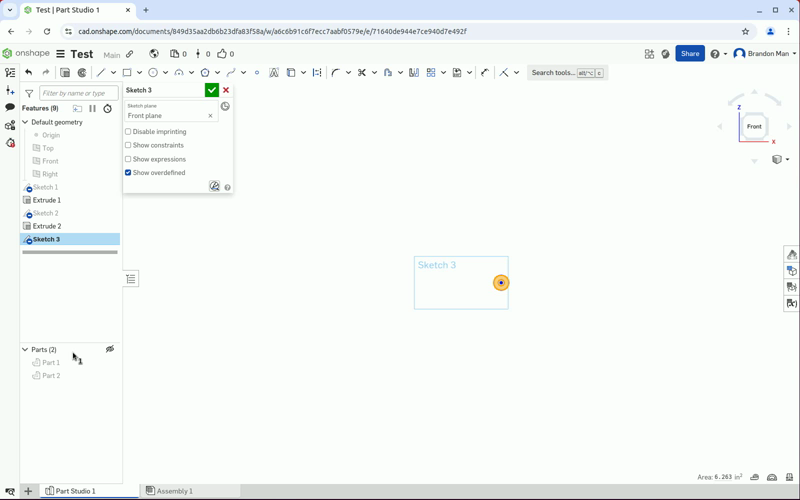
key(shift+y)
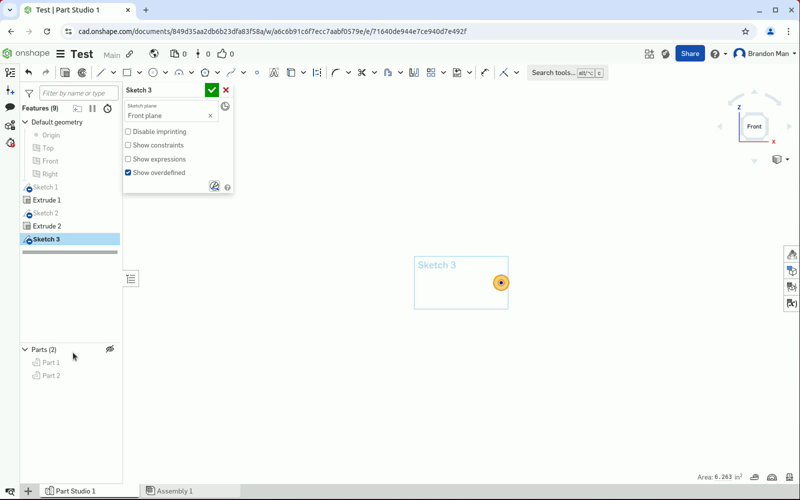
key(shift+e)
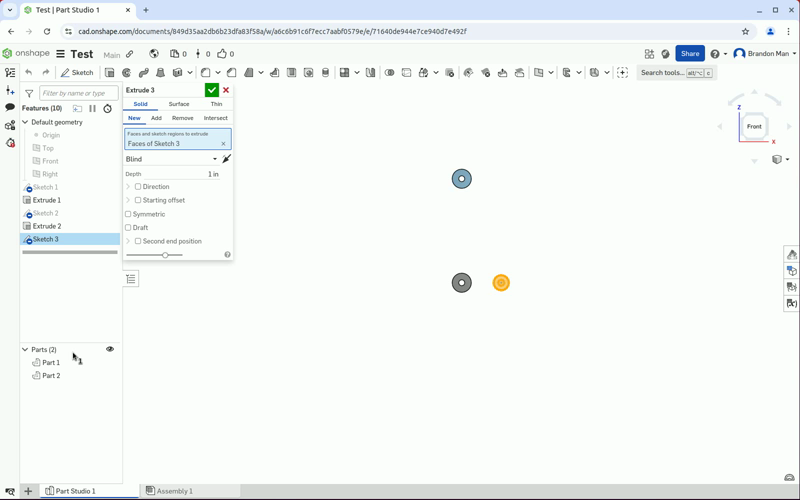
mouse_move(143, 106)
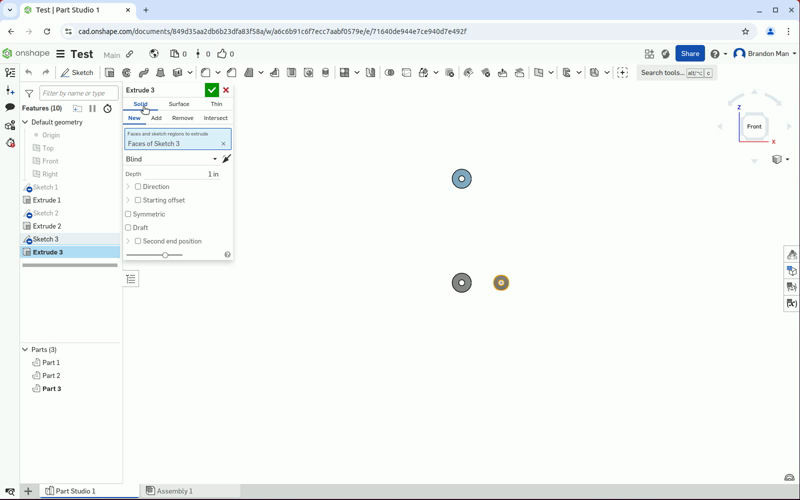
click(143, 106)
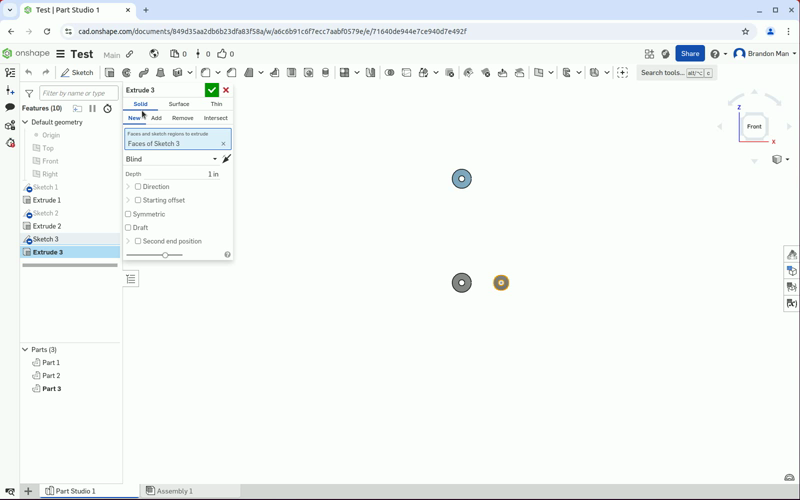
mouse_move(137, 120)
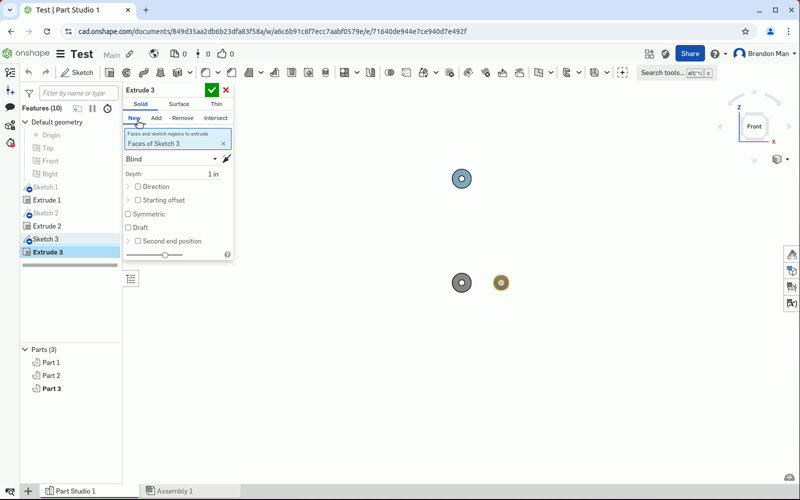
click(137, 120)
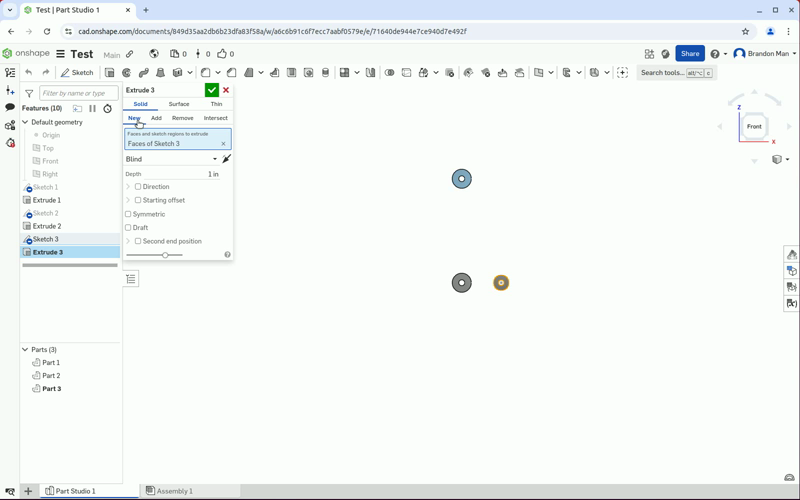
key(tab, 4)
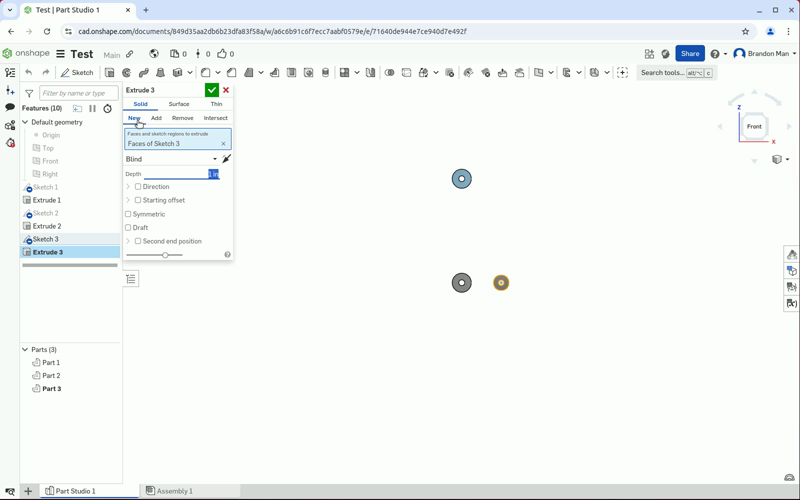
text(0.481)
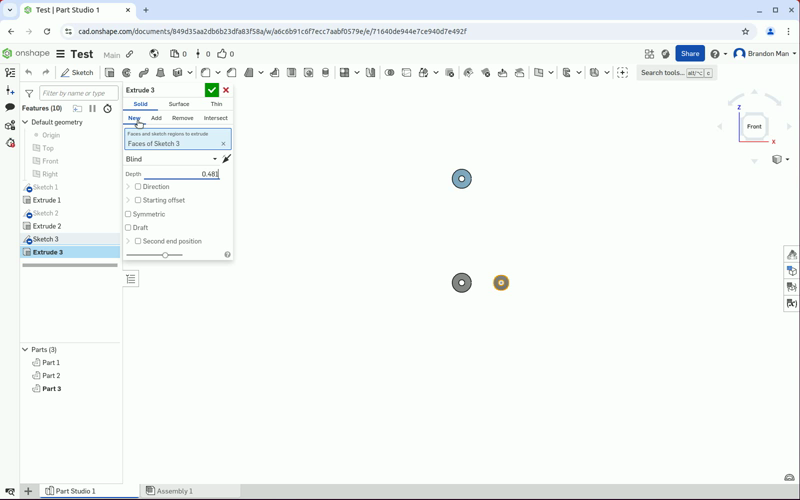
key(enter)
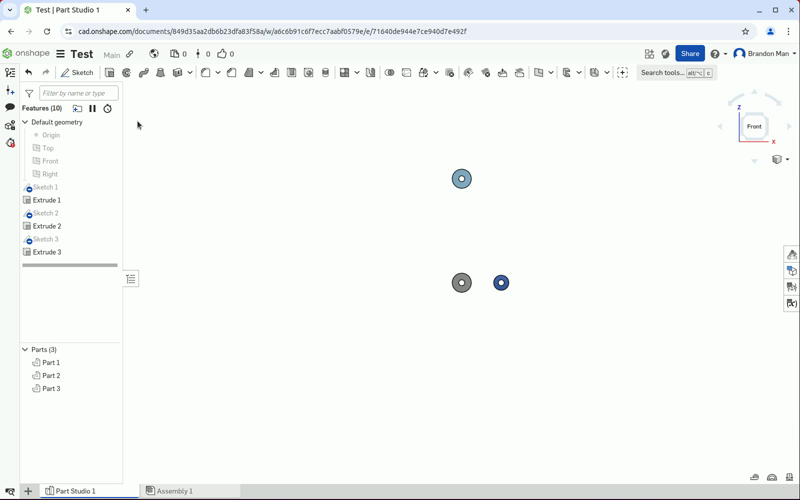
key(shift+h)
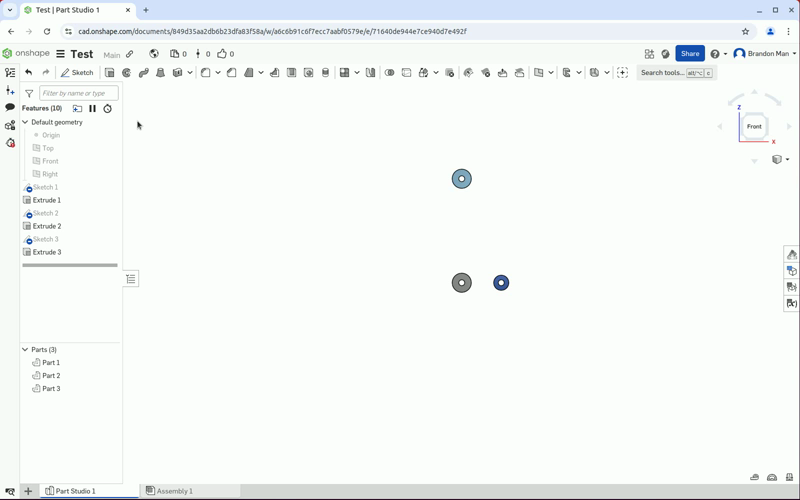
key(shift+h)
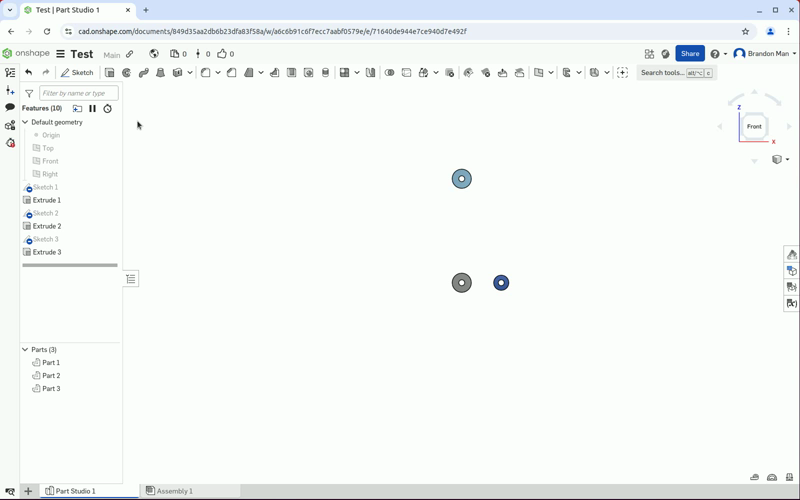
mouse_move(73, 189)
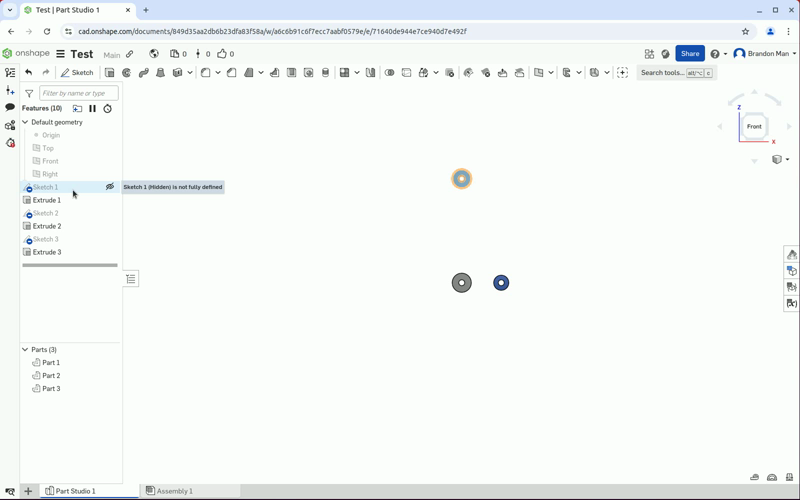
click(73, 189)
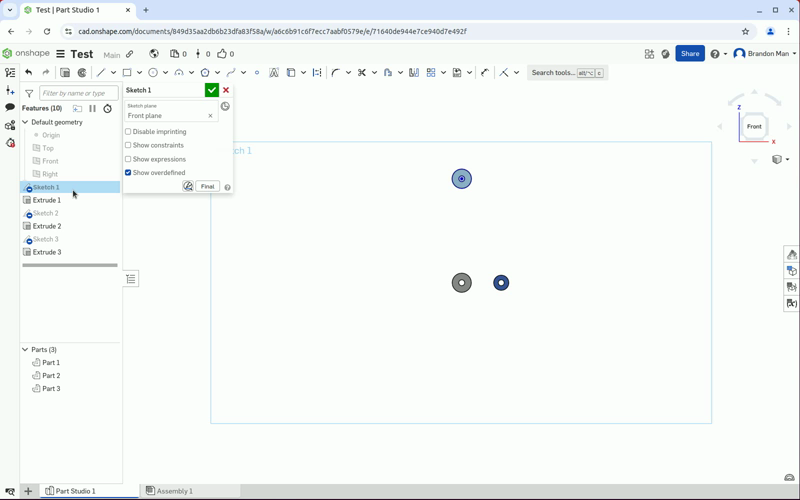
mouse_move(229, 92)
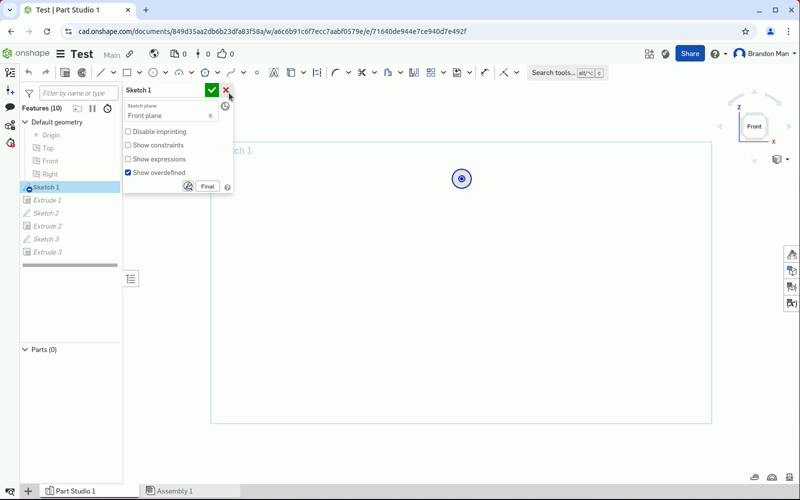
click(229, 92)
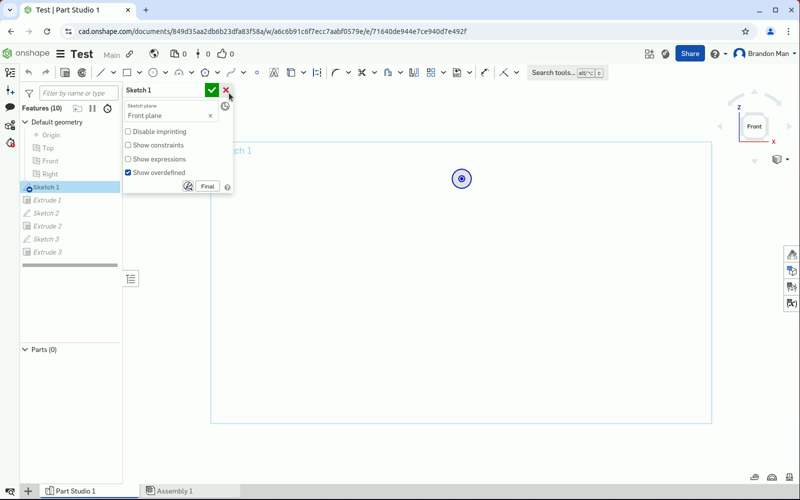
key(shift+s)
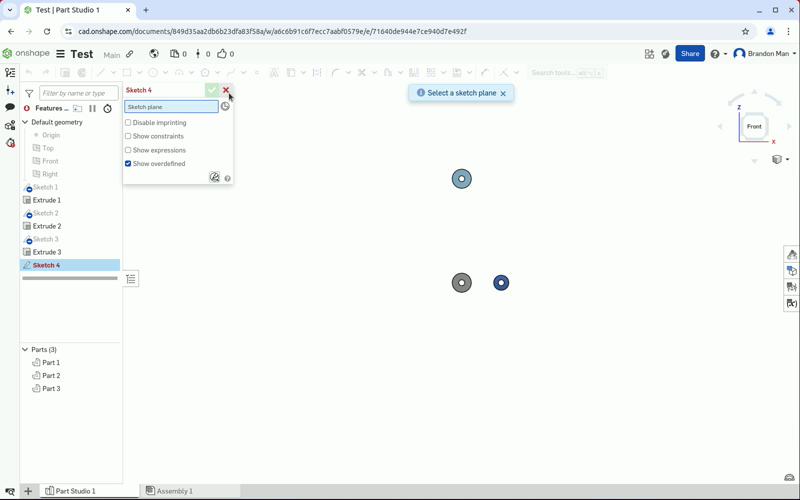
mouse_move(73, 163)
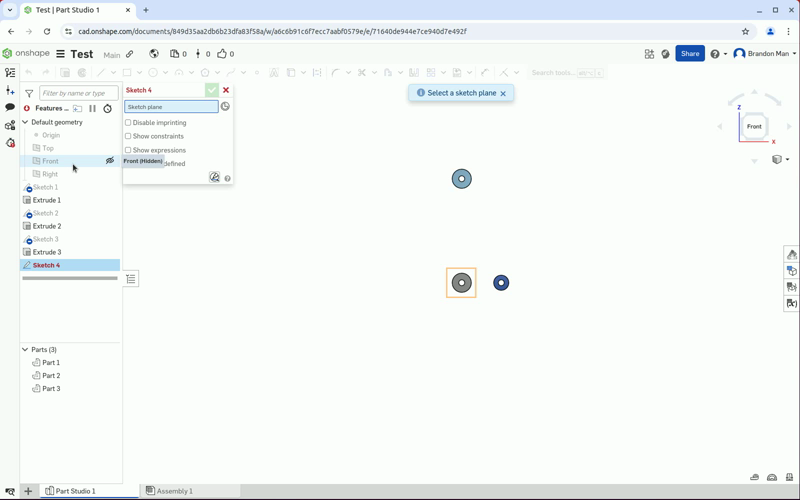
click(73, 163)
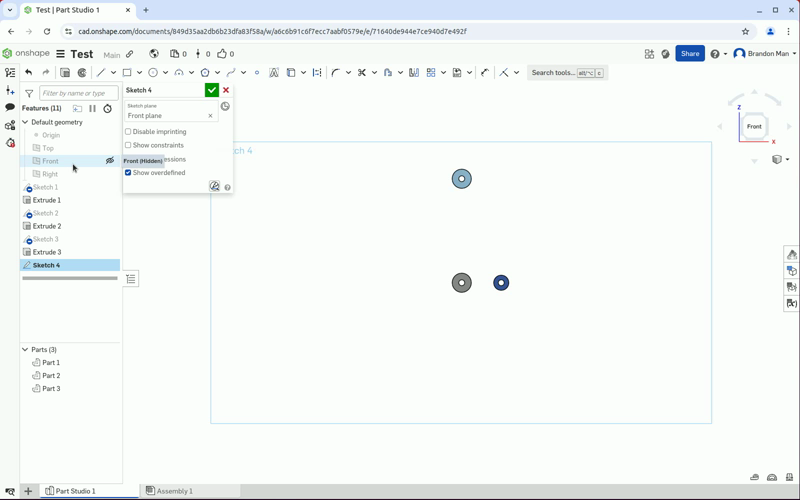
mouse_move(73, 352)
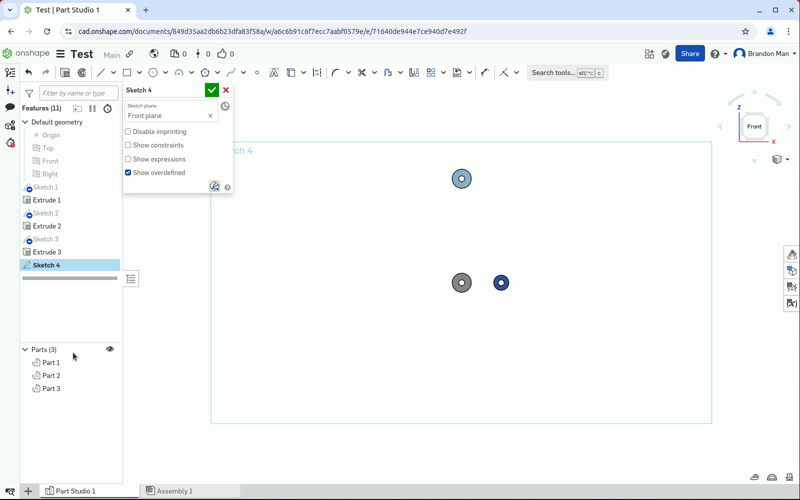
key(y)
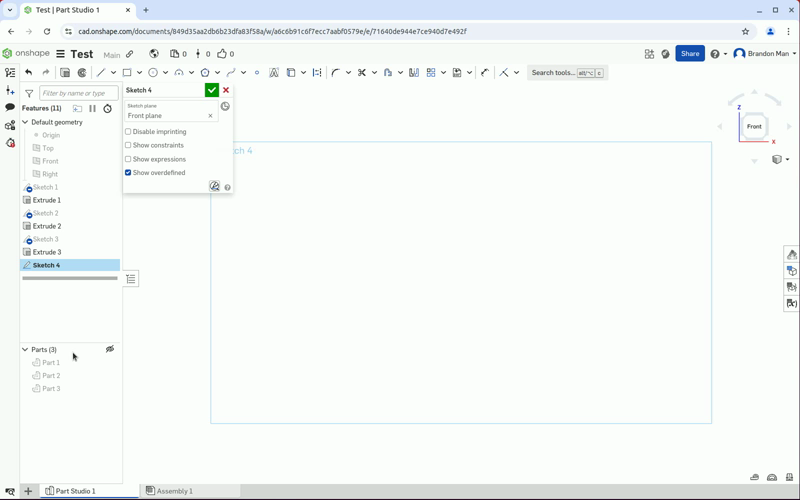
key(a)
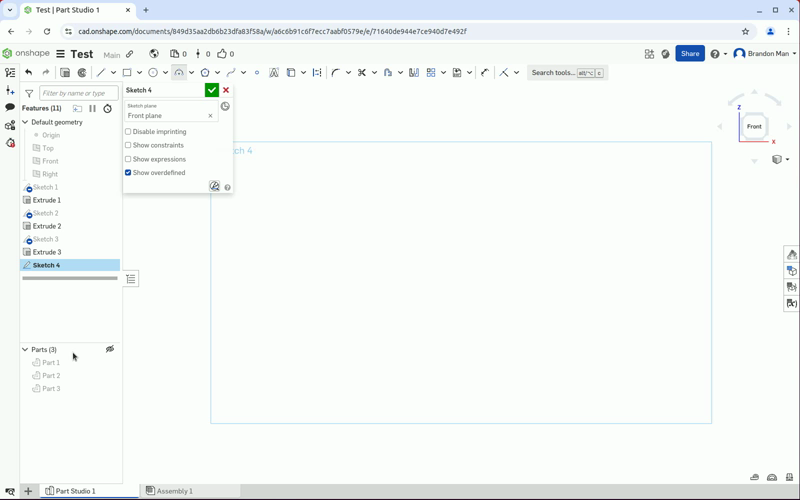
key_down(shift)
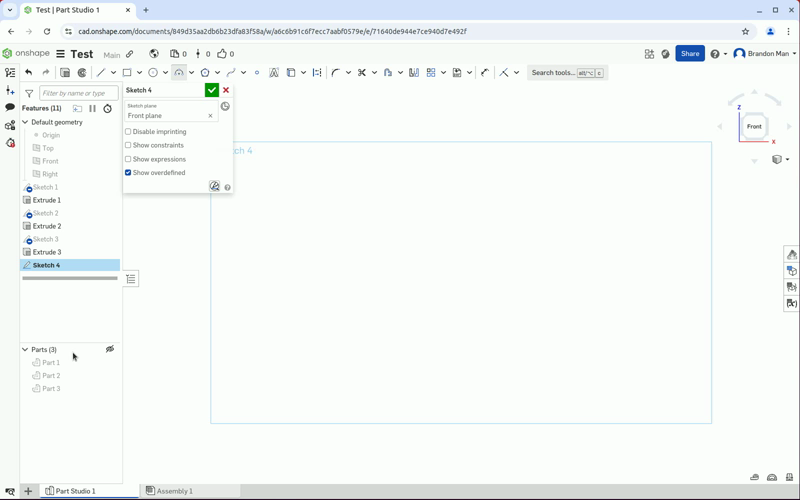
mouse_move(446, 223)
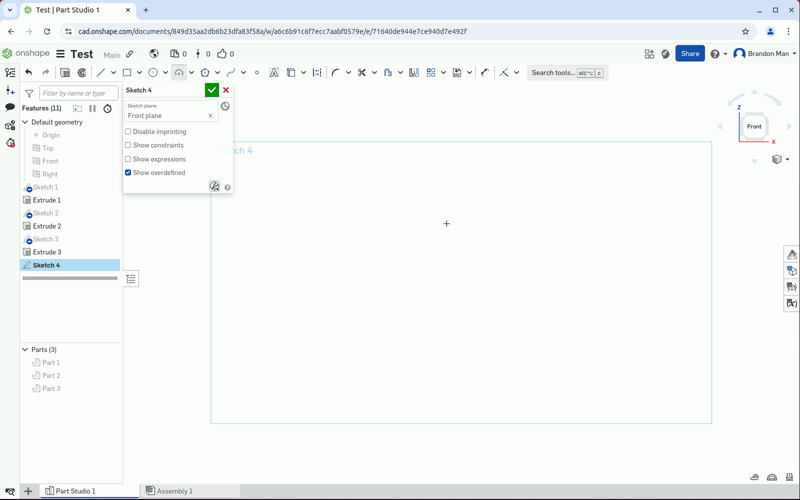
click(446, 223)
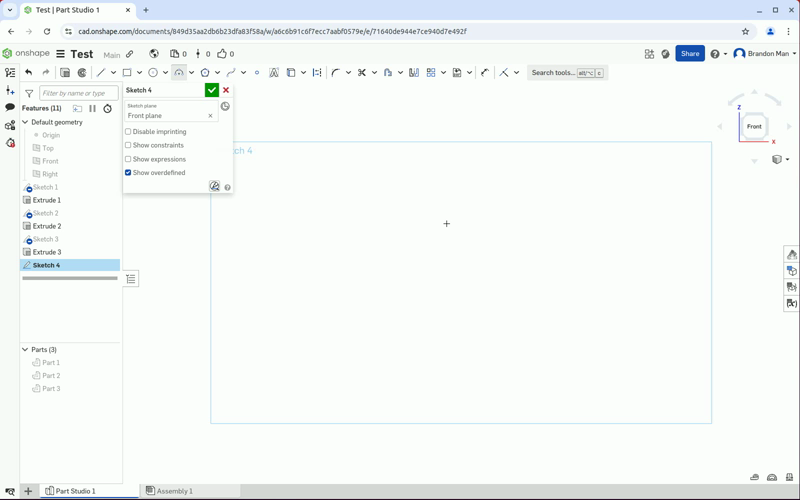
key_up(shift)
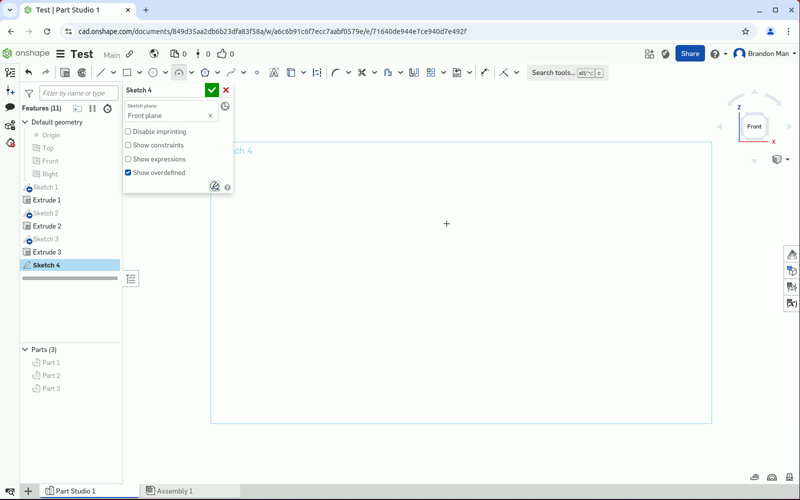
key_down(shift)
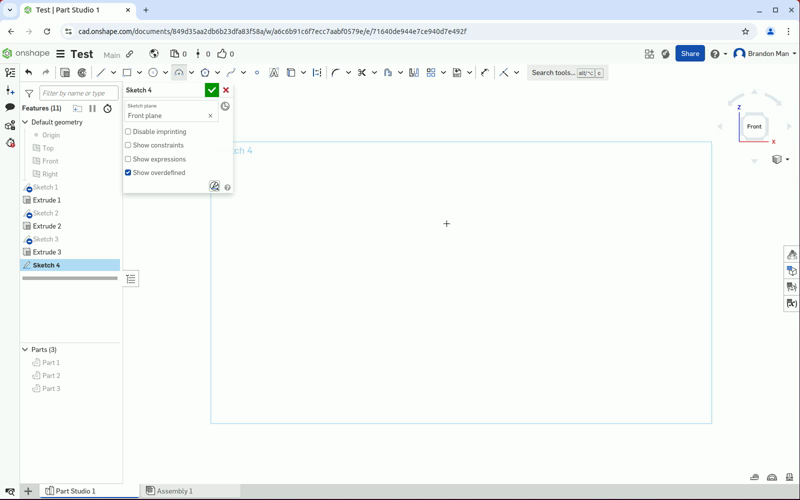
mouse_move(475, 223)
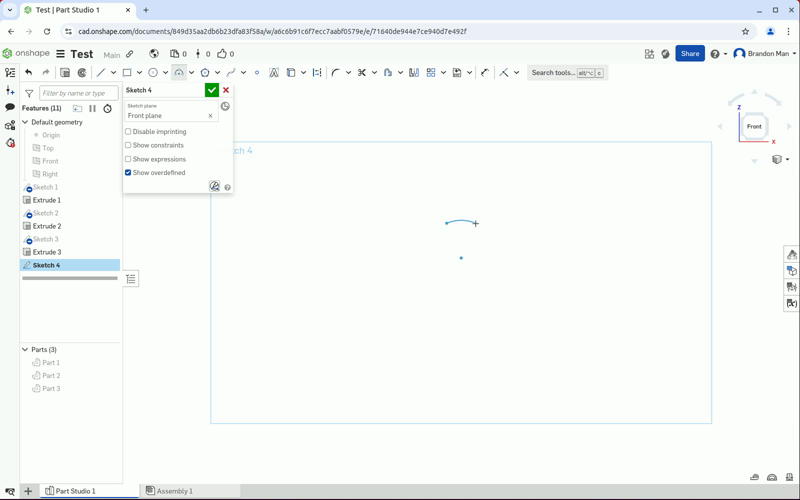
click(475, 223)
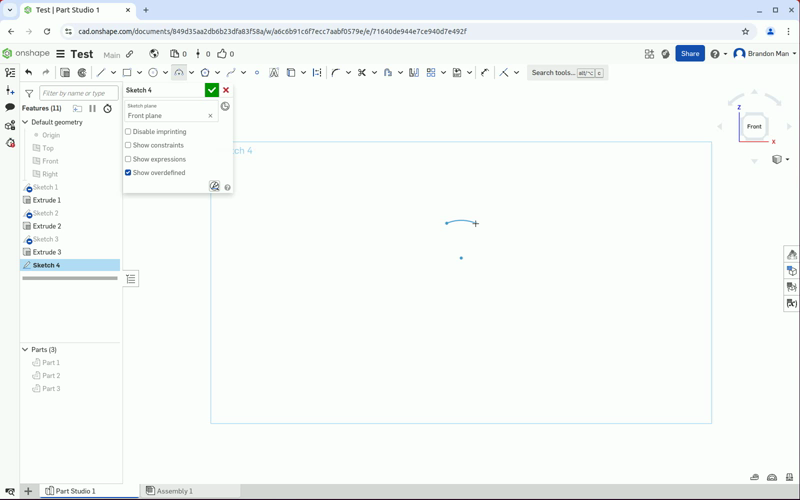
mouse_move(461, 210)
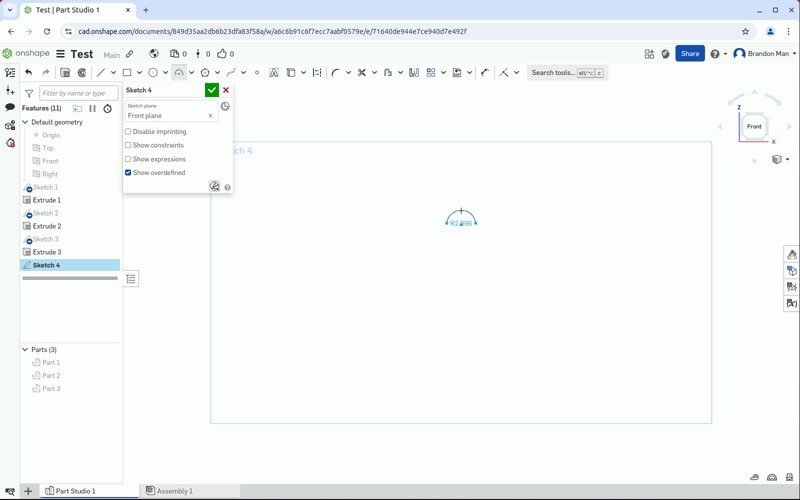
click(461, 210)
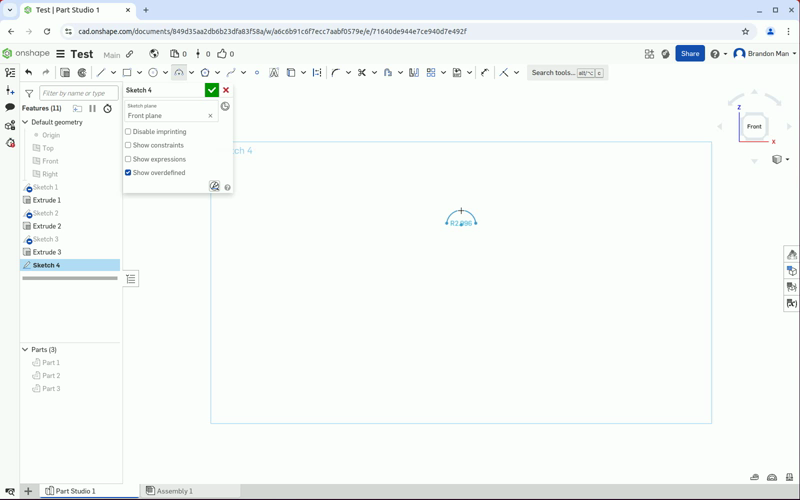
key_up(shift)
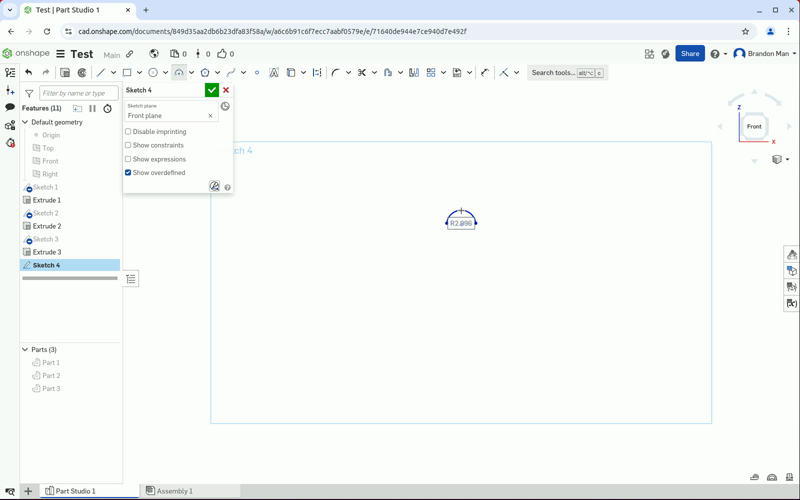
key(esc)
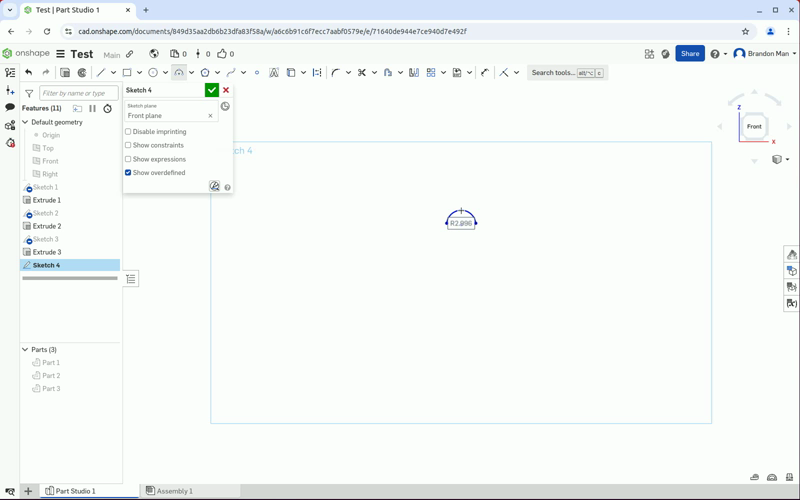
key(l)
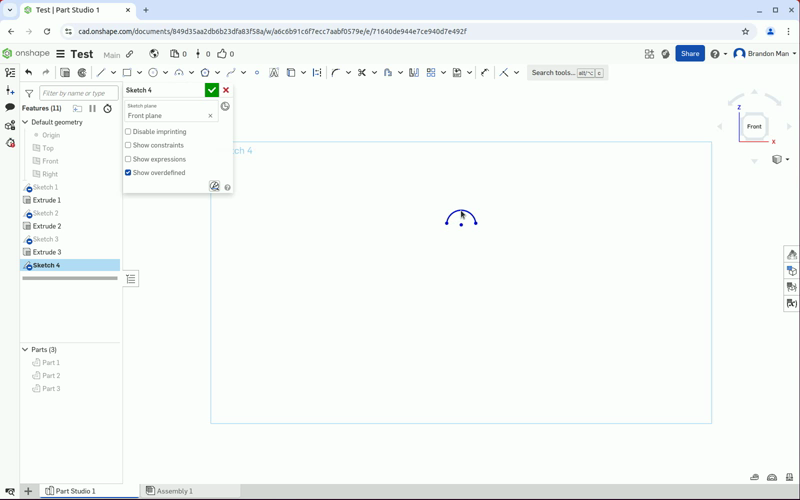
mouse_move(475, 223)
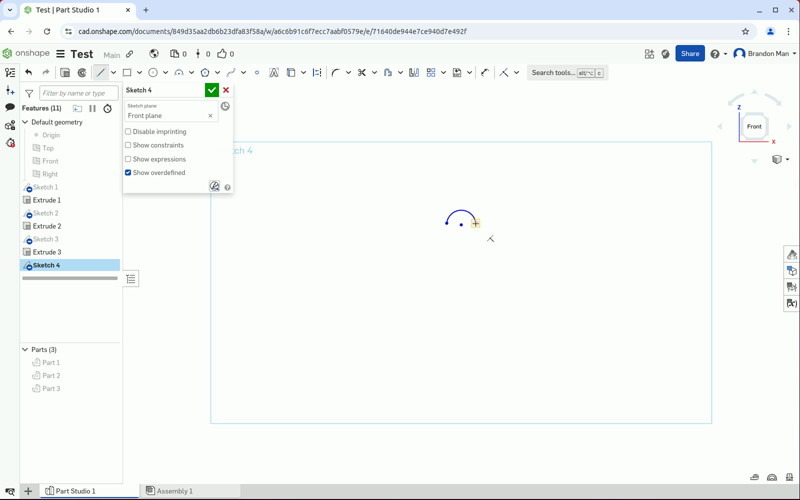
click(475, 223)
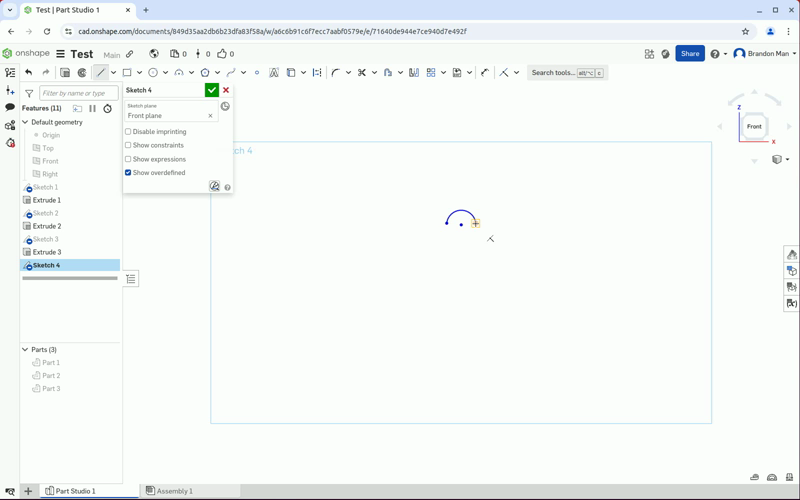
key_down(shift)
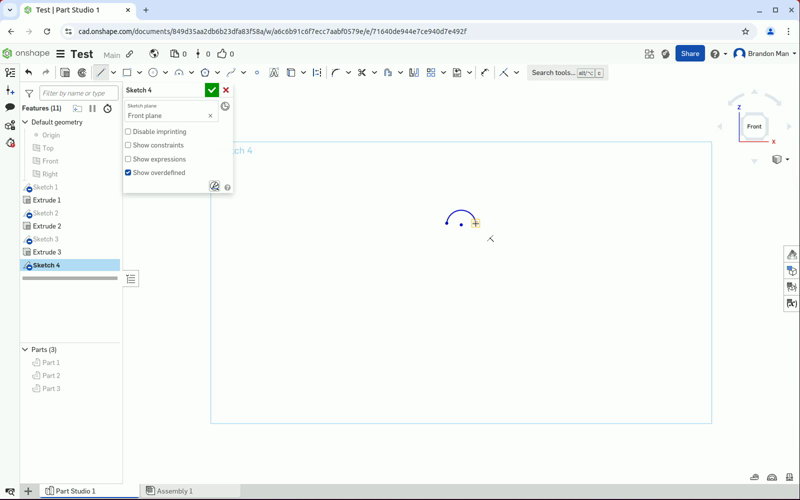
mouse_move(505, 223)
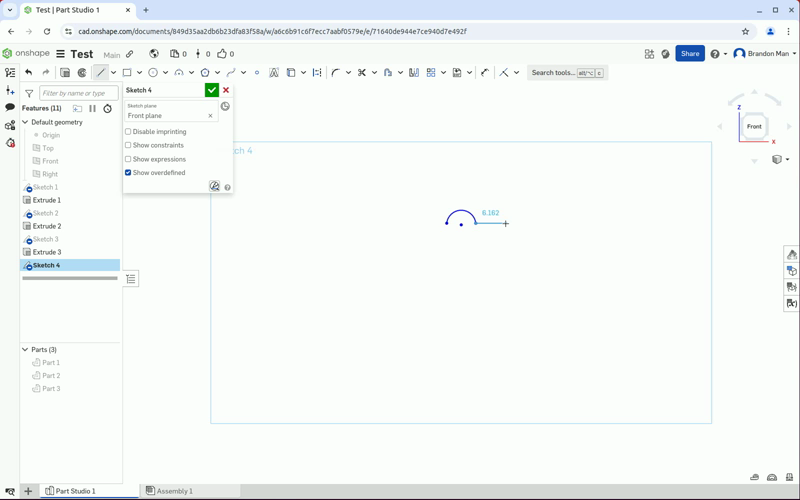
mouse_move(469, 179)
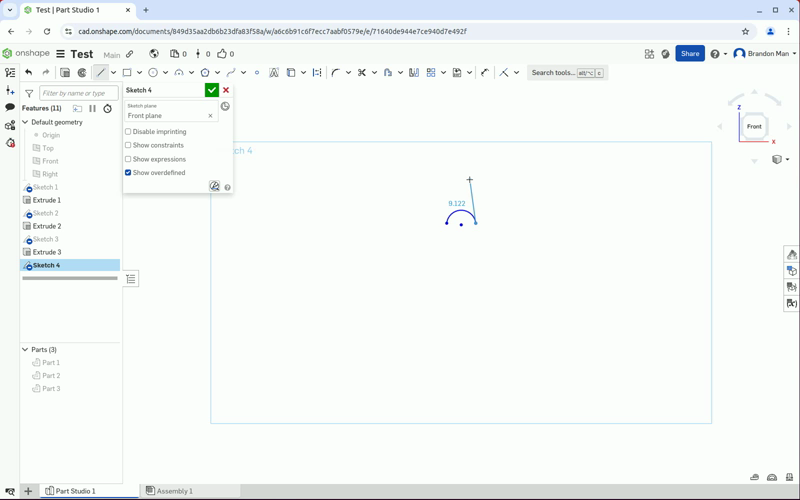
click(469, 179)
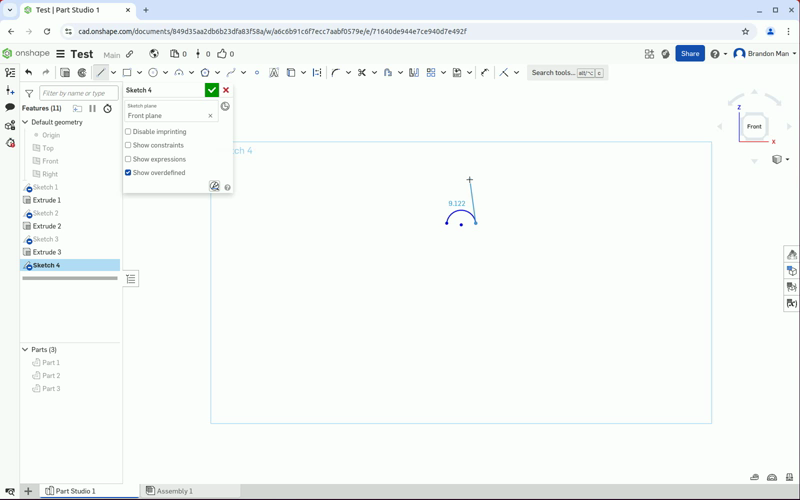
key_up(shift)
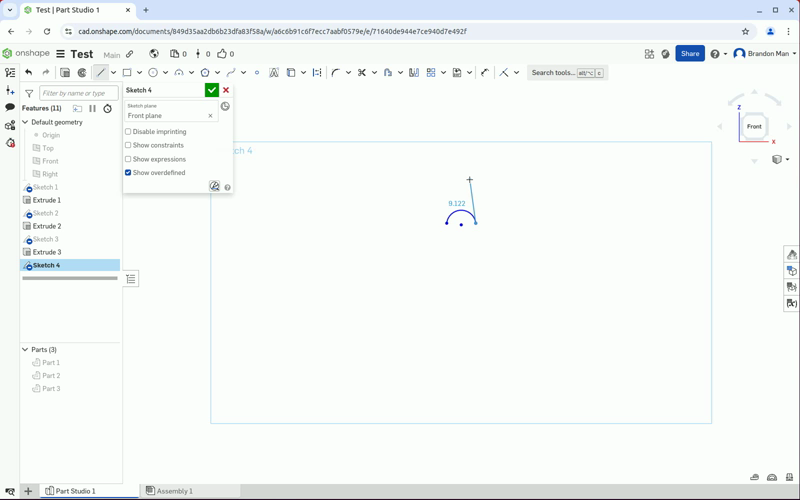
key(esc)
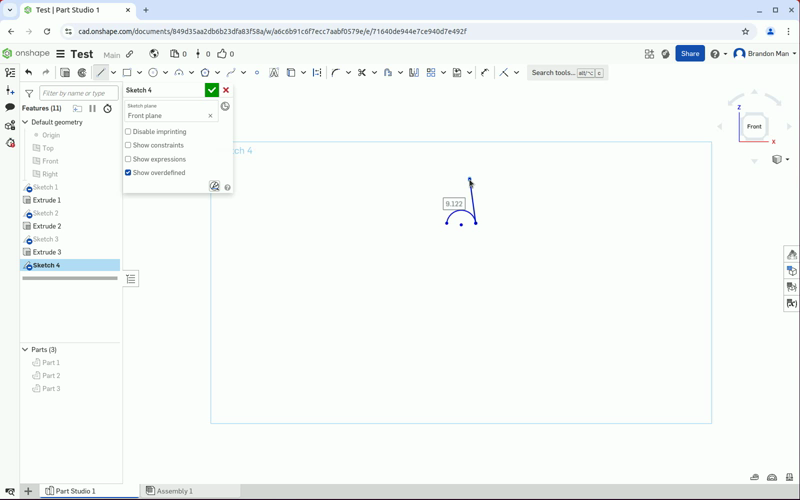
key(a)
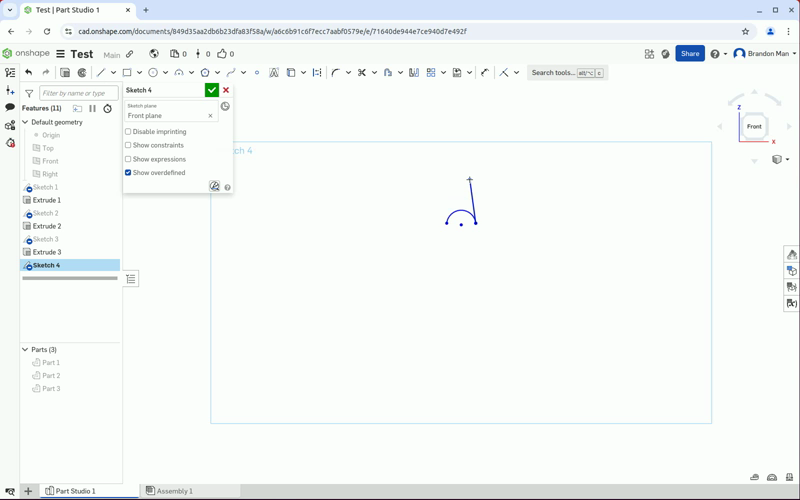
mouse_move(469, 179)
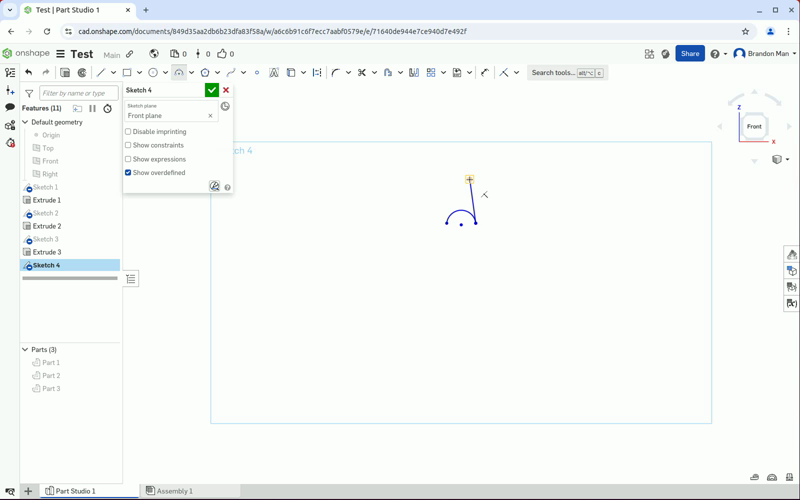
click(469, 179)
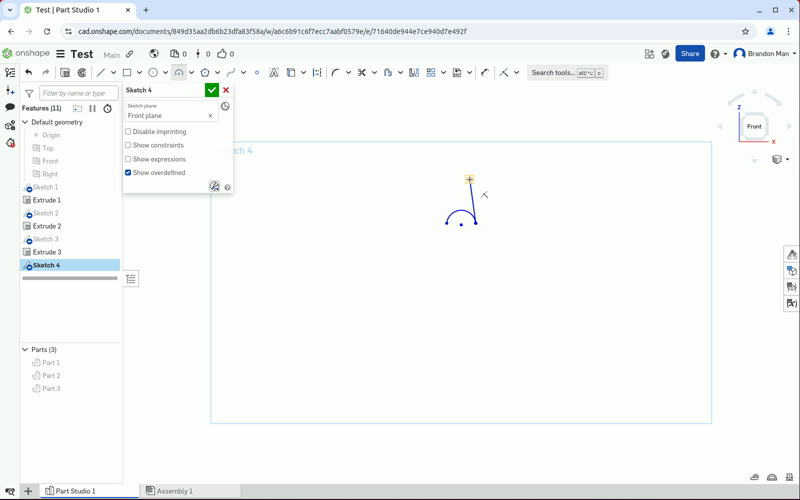
key_down(shift)
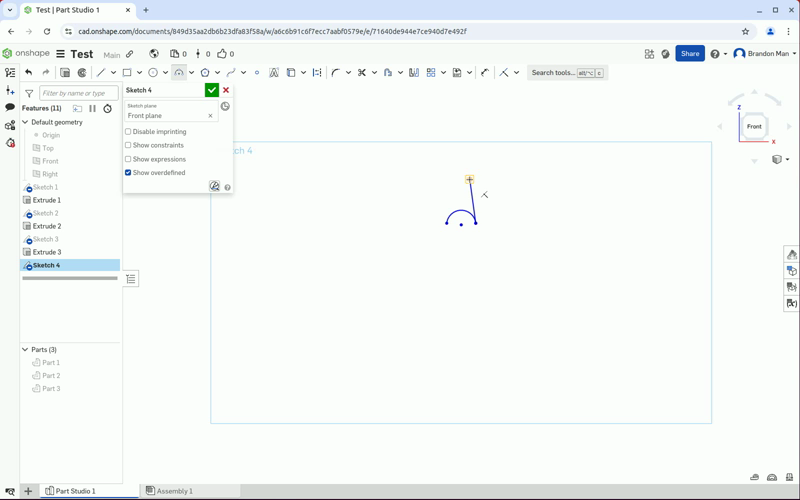
mouse_move(452, 179)
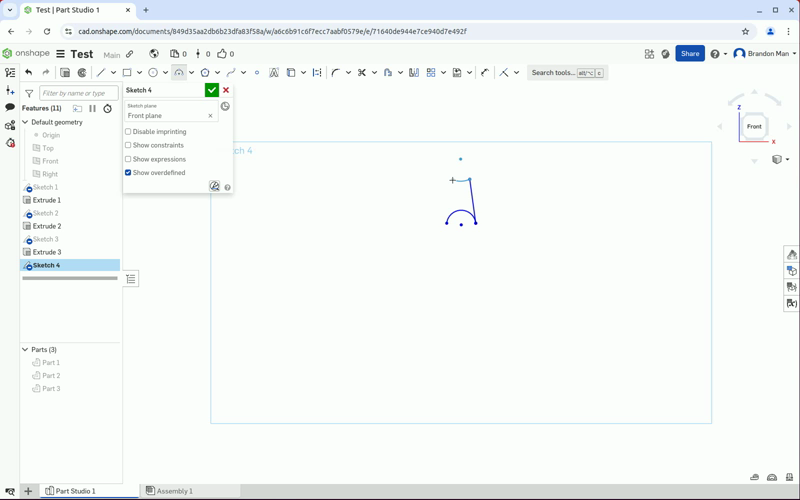
click(452, 179)
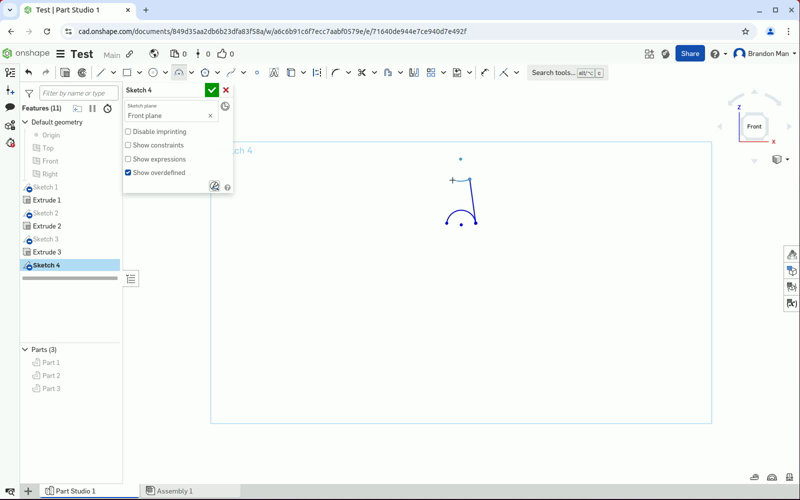
mouse_move(461, 186)
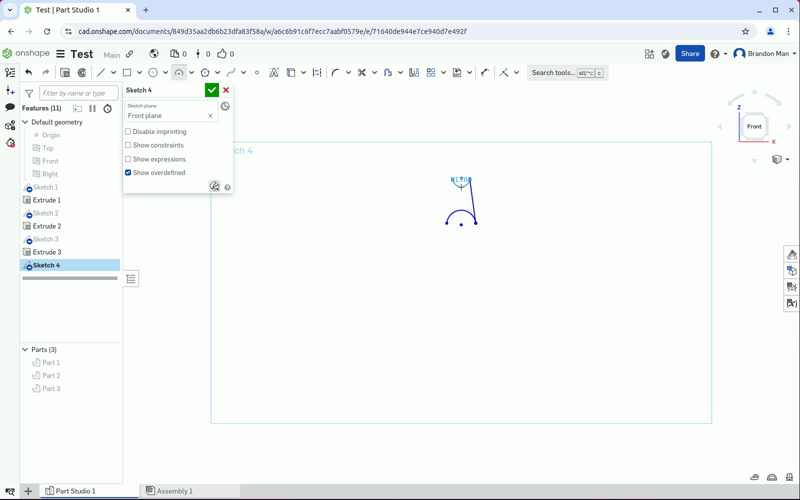
click(461, 186)
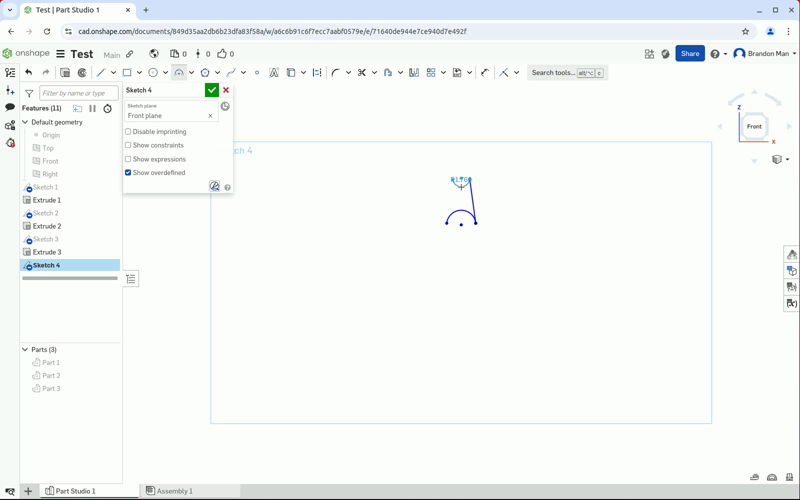
key_up(shift)
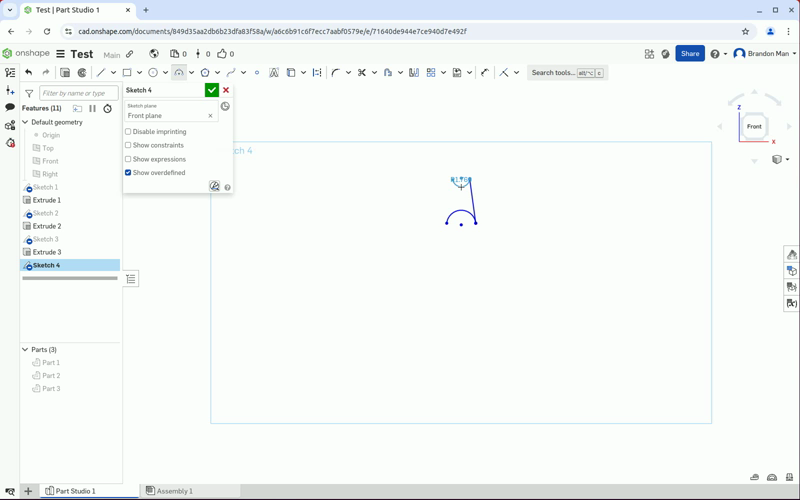
key(esc)
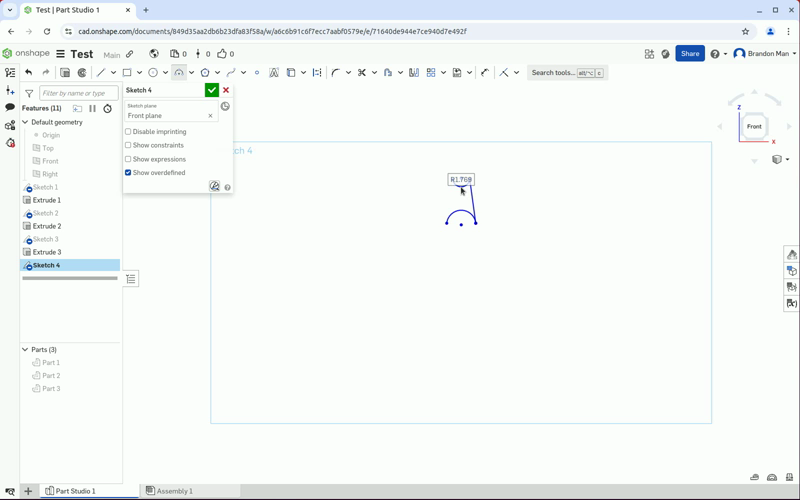
key(l)
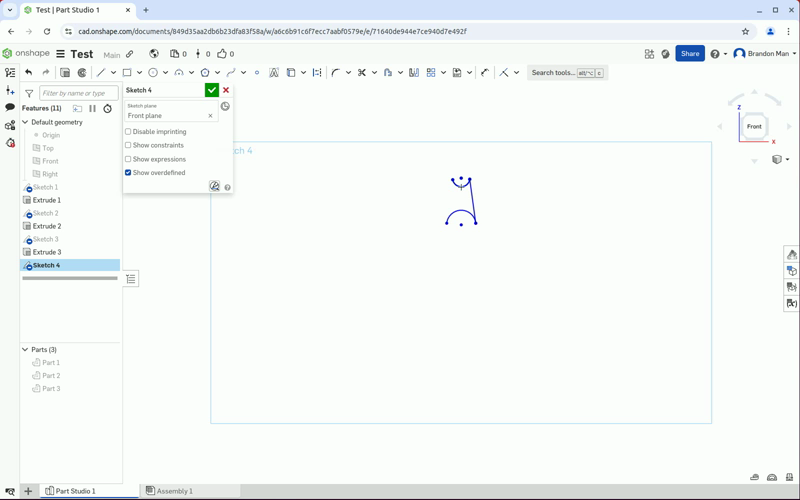
mouse_move(452, 179)
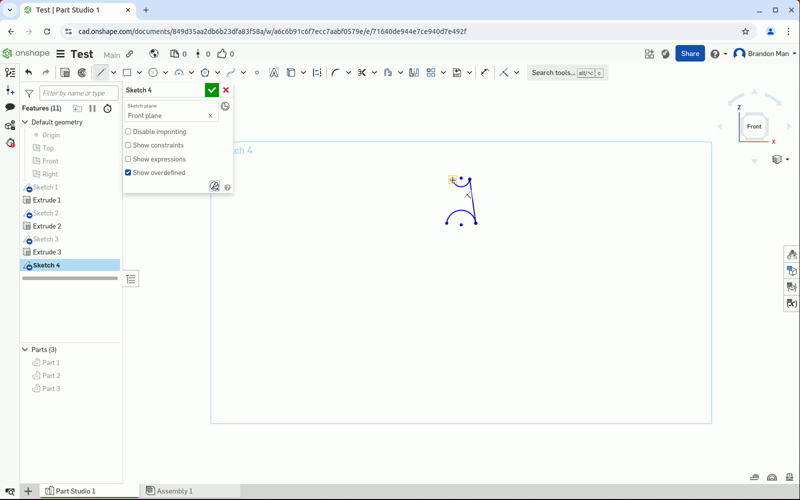
click(452, 179)
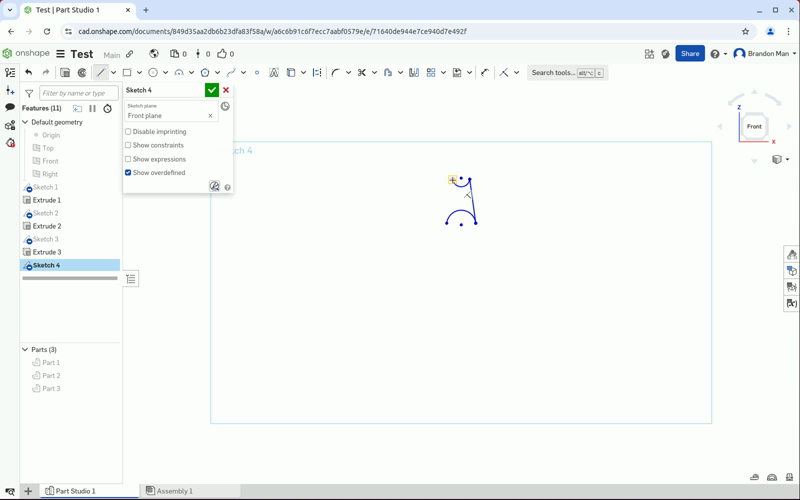
mouse_move(482, 179)
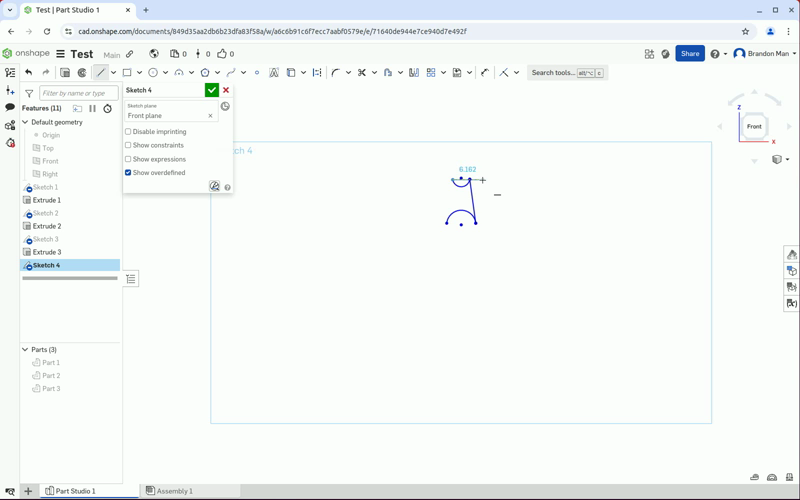
key_down(shift)
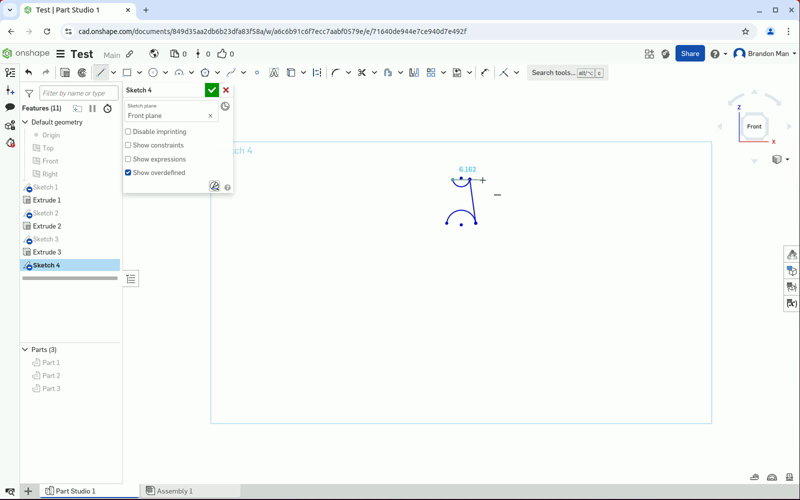
mouse_move(446, 223)
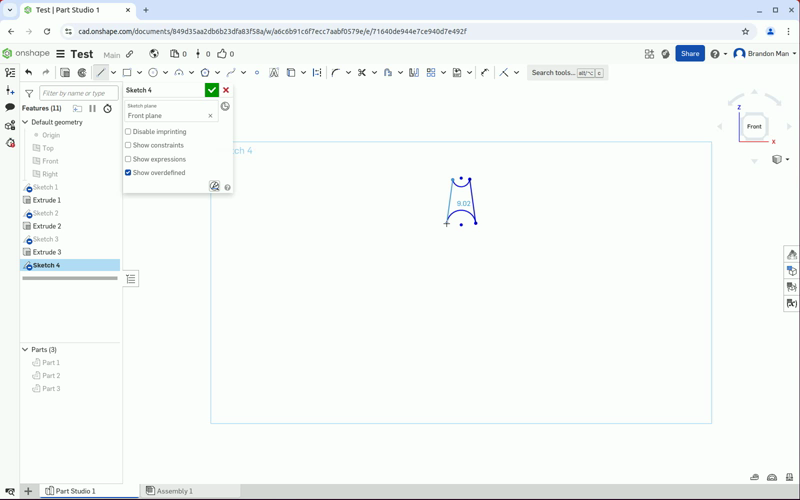
key_up(shift)
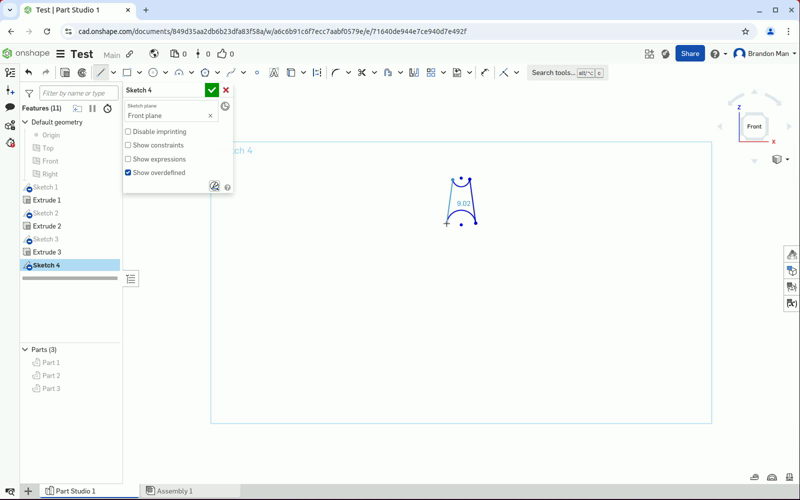
click(446, 223)
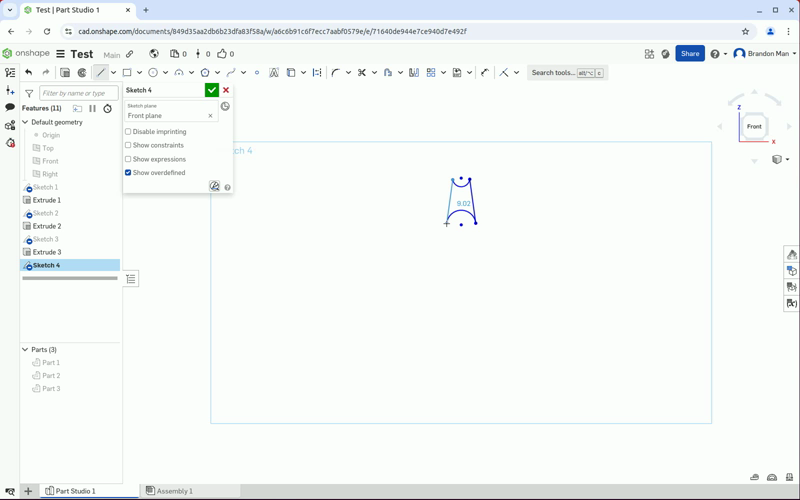
key(esc)
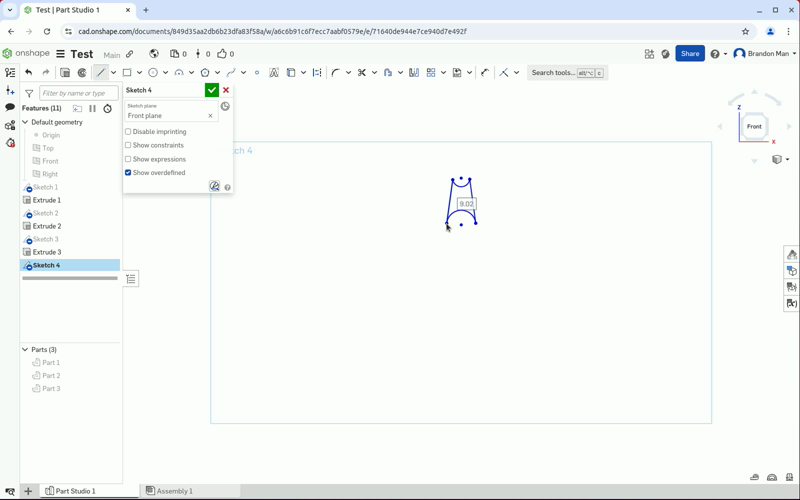
key(c)
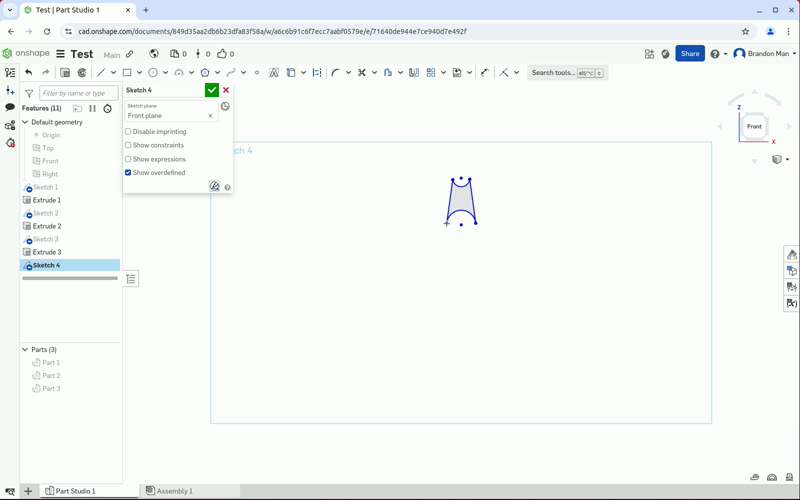
key_down(shift)
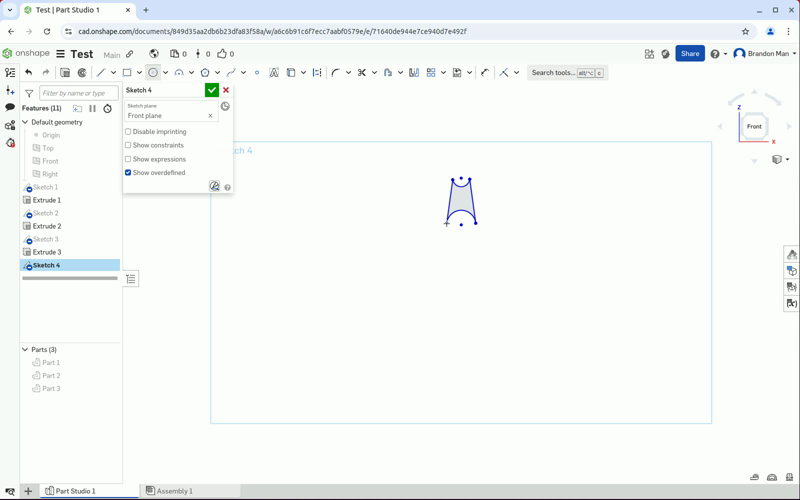
mouse_move(455, 191)
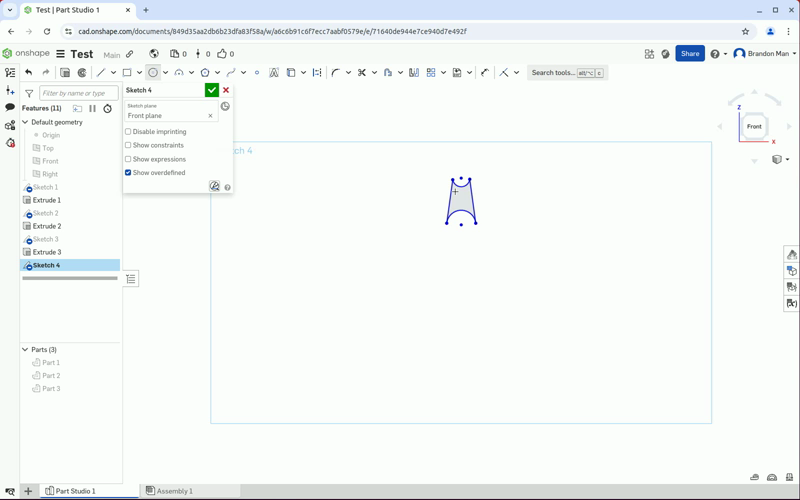
click(455, 191)
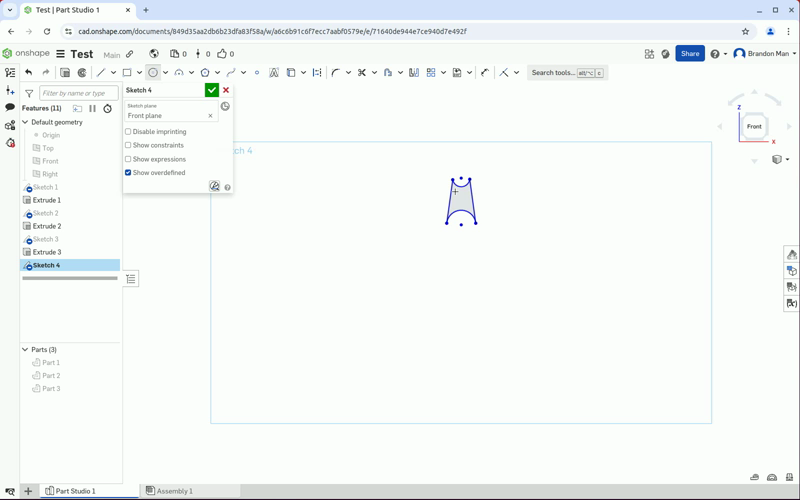
key_up(shift)
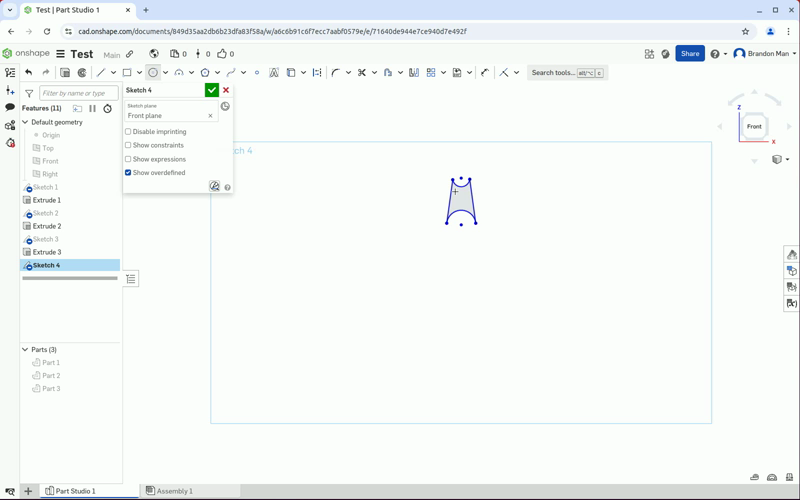
mouse_move(457, 191)
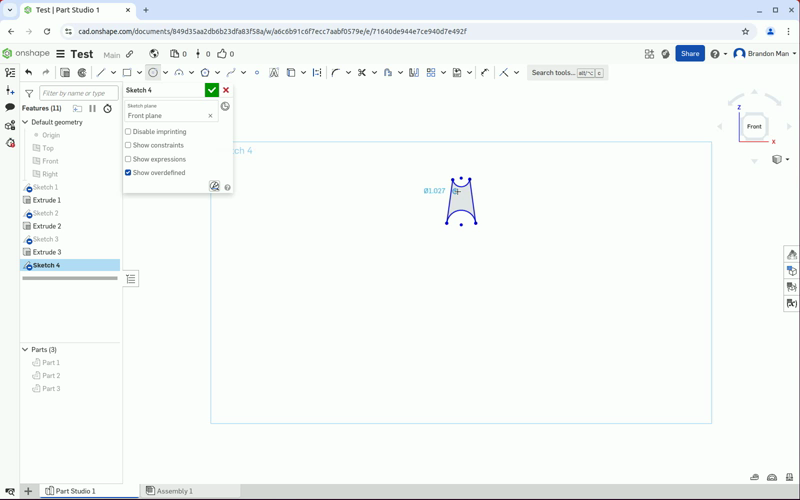
scroll(6)
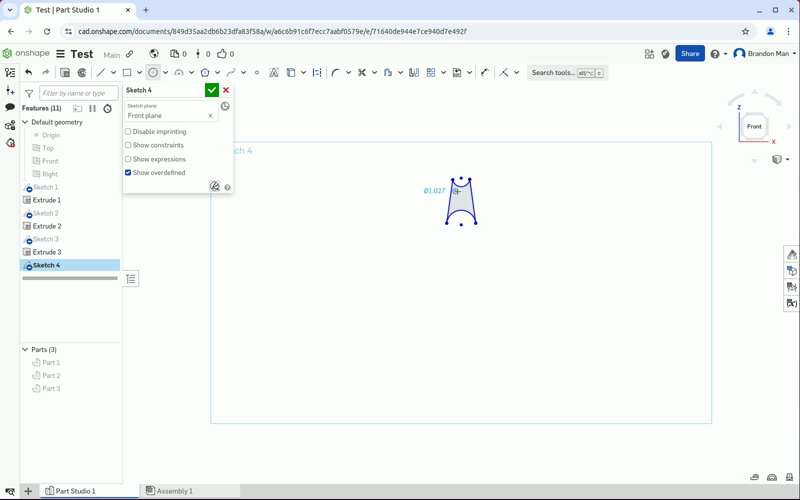
scroll(6)
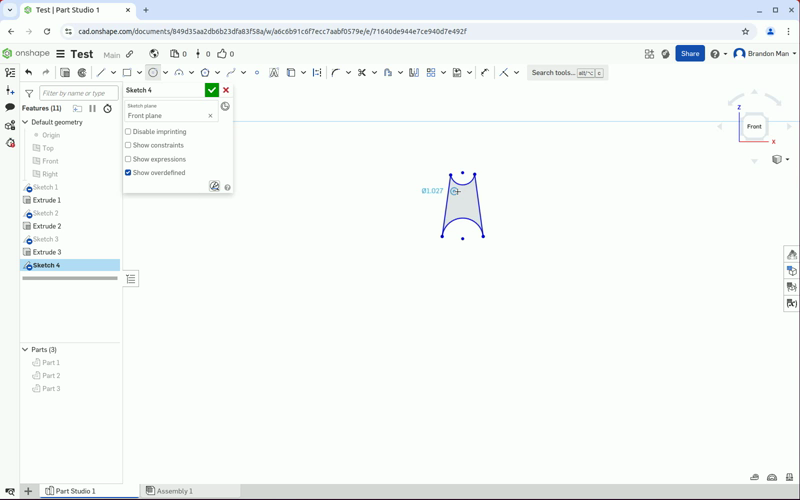
scroll(6)
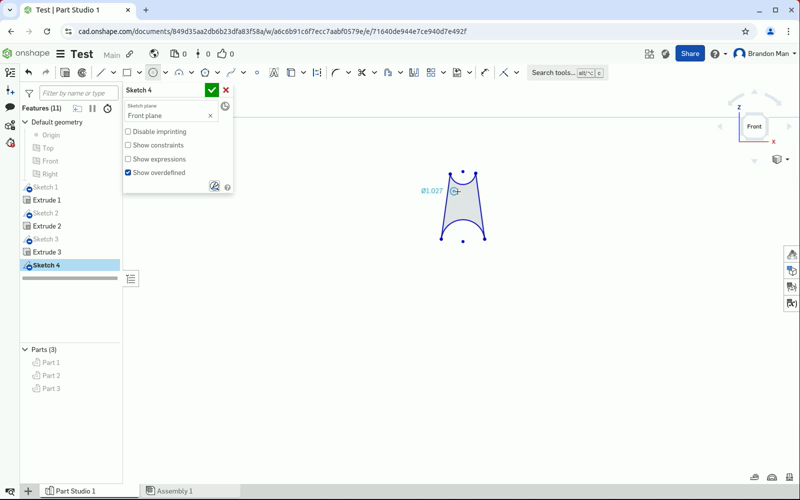
scroll(6)
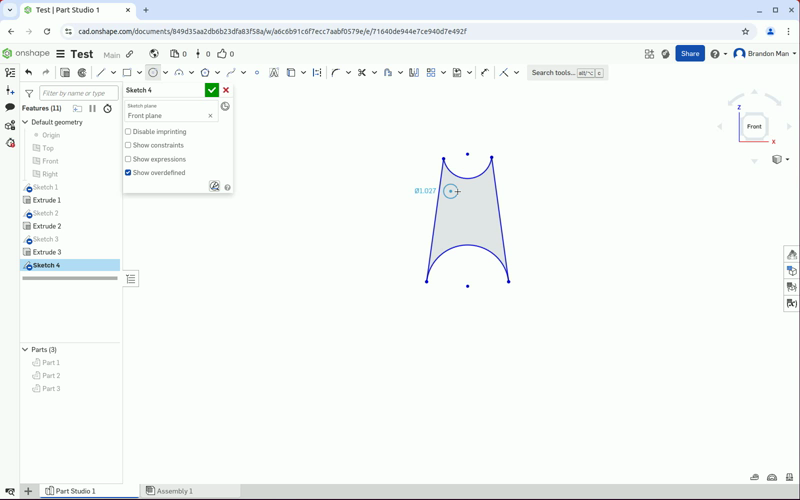
scroll(6)
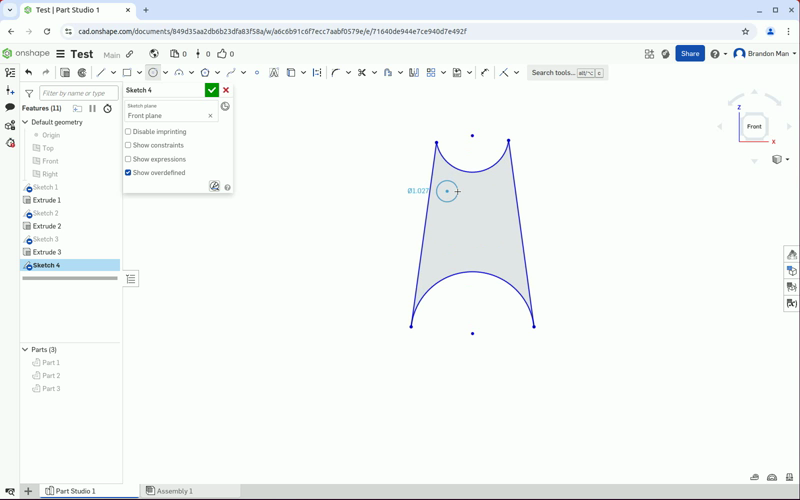
scroll(6)
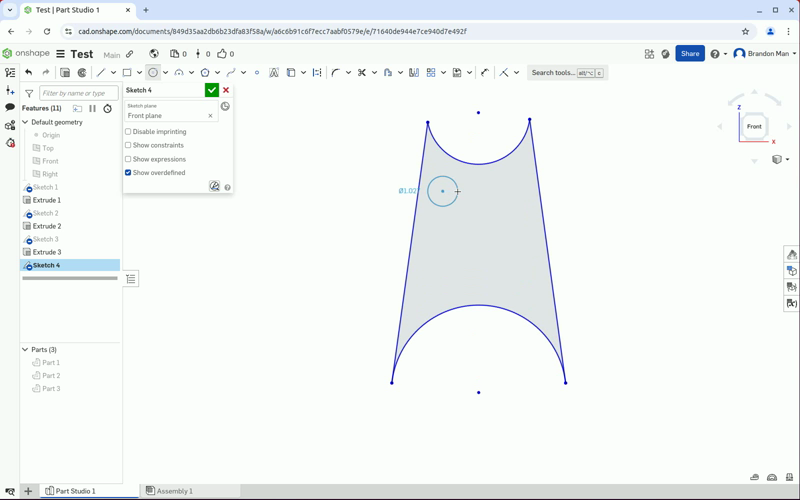
scroll(6)
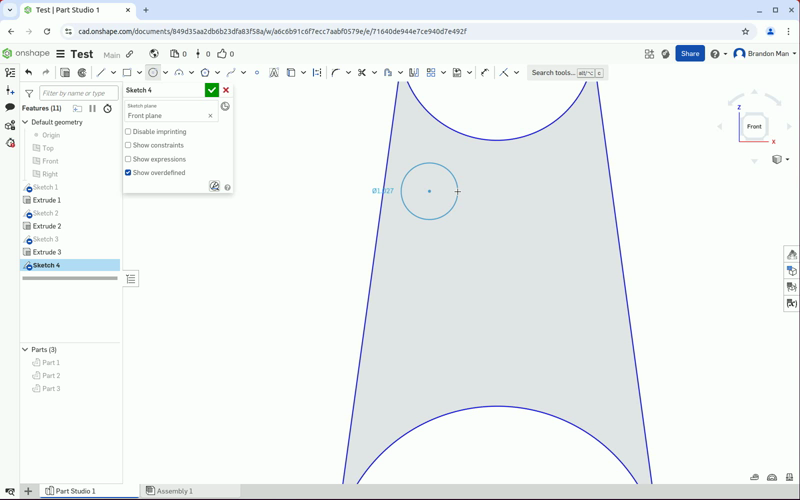
click(457, 191)
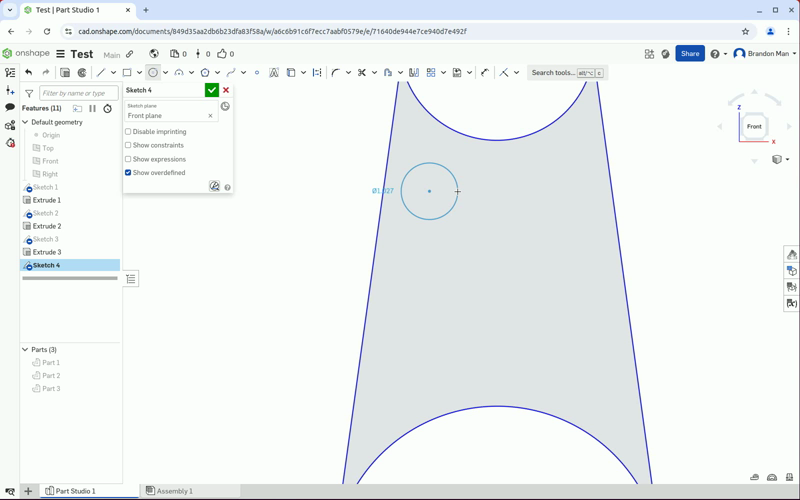
scroll(-6)
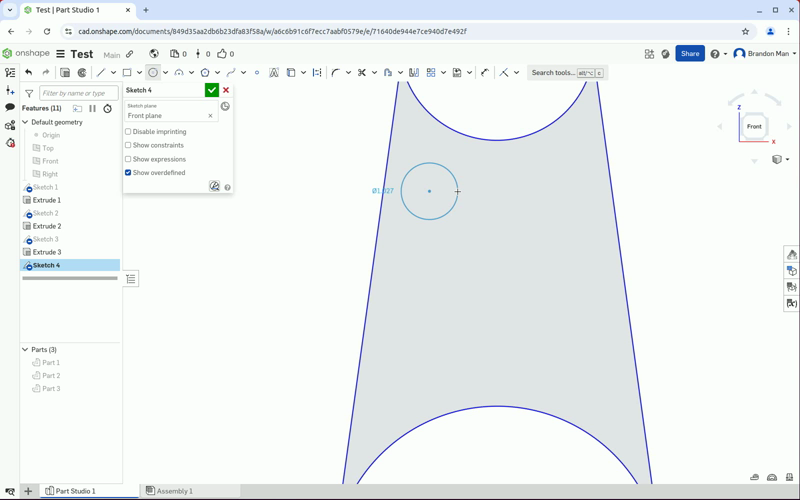
scroll(-6)
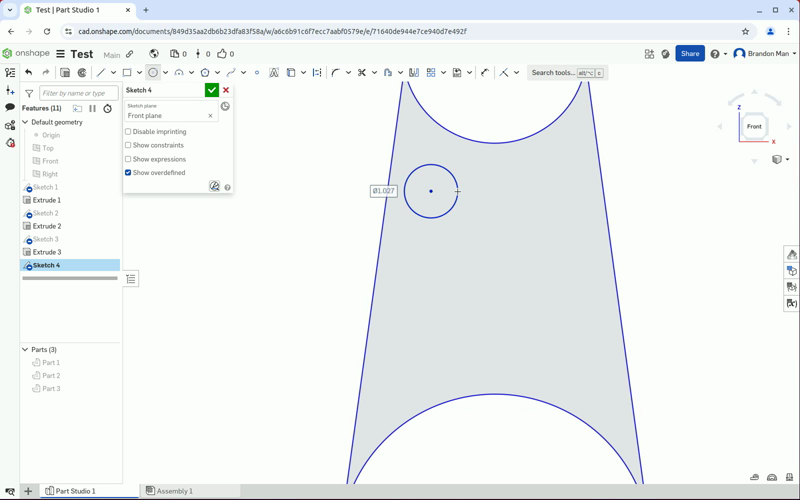
scroll(-6)
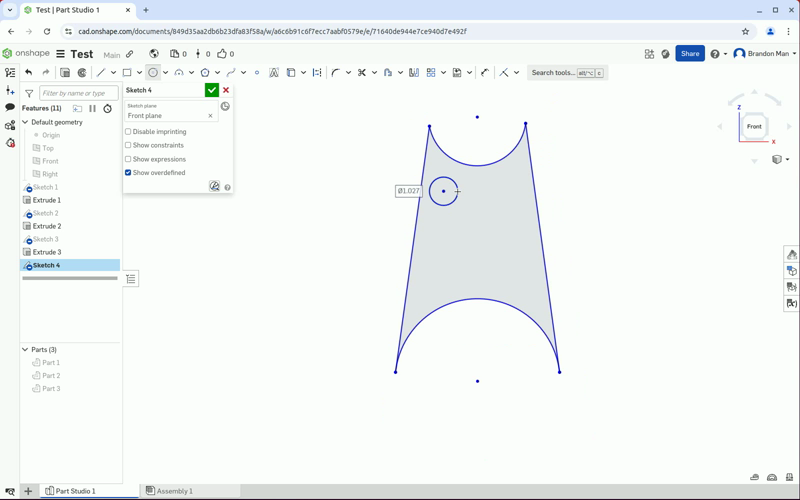
scroll(-6)
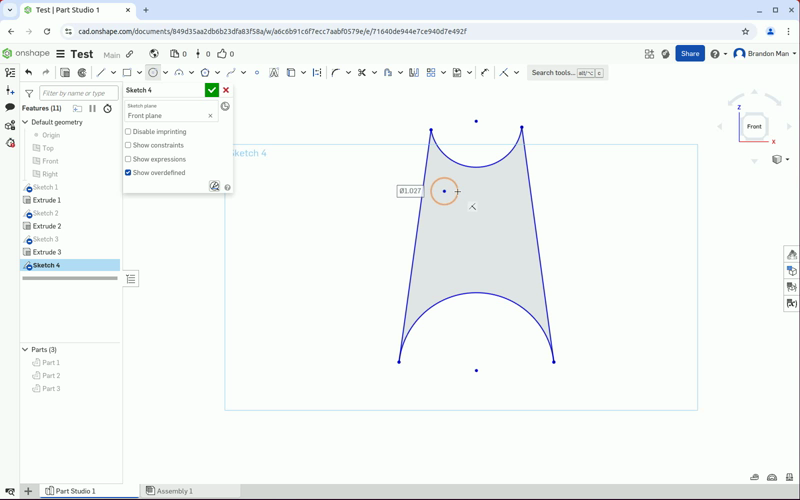
scroll(-6)
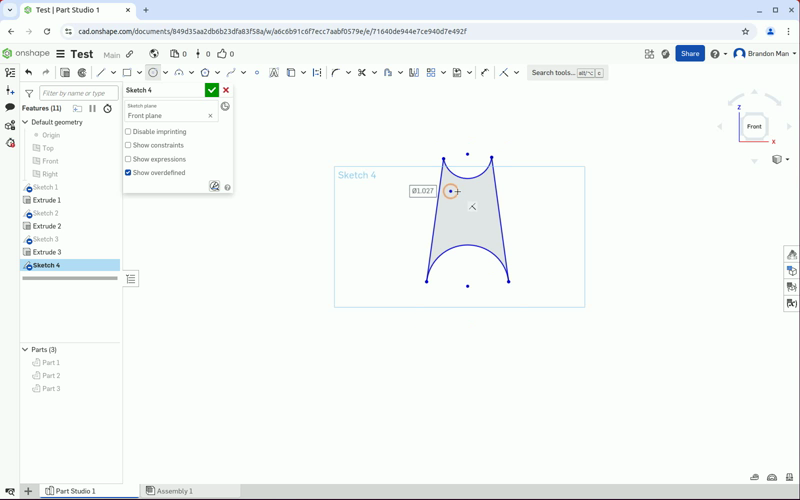
scroll(-6)
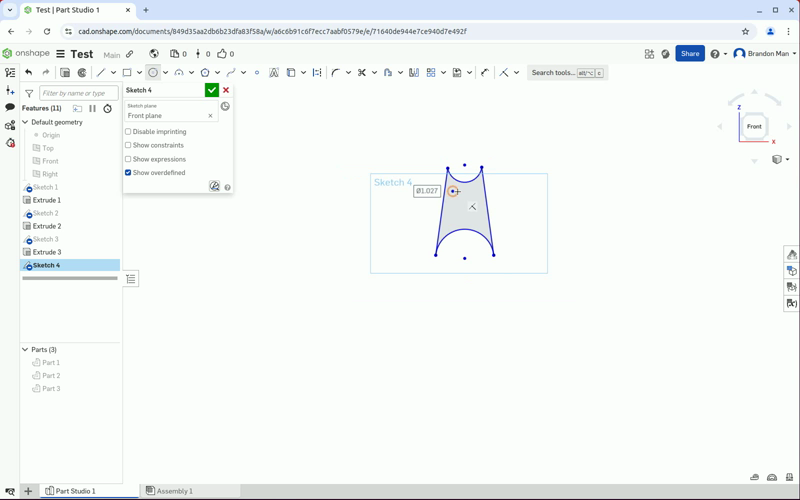
scroll(-6)
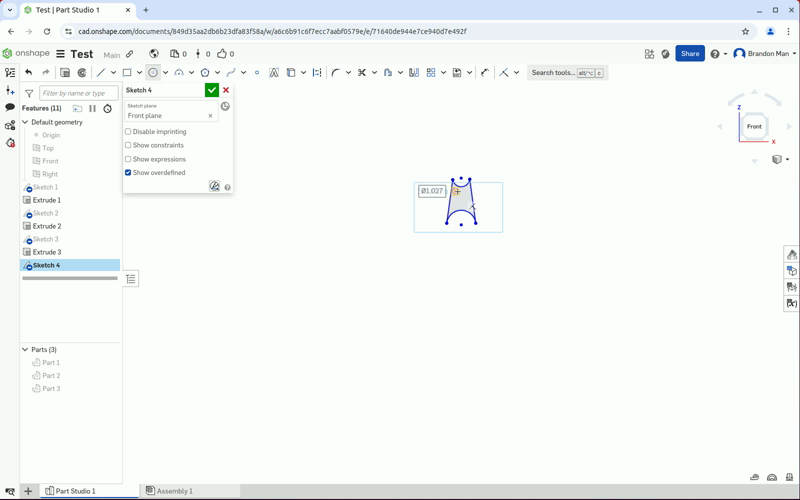
key(esc)
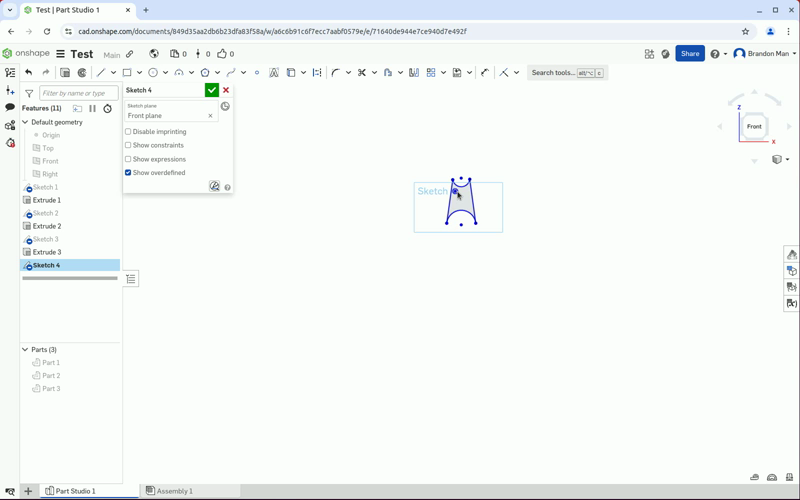
mouse_move(460, 207)
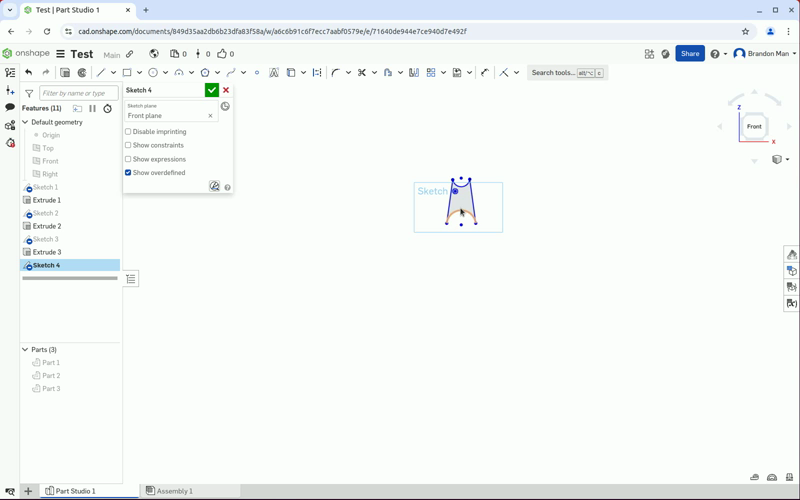
scroll(6)
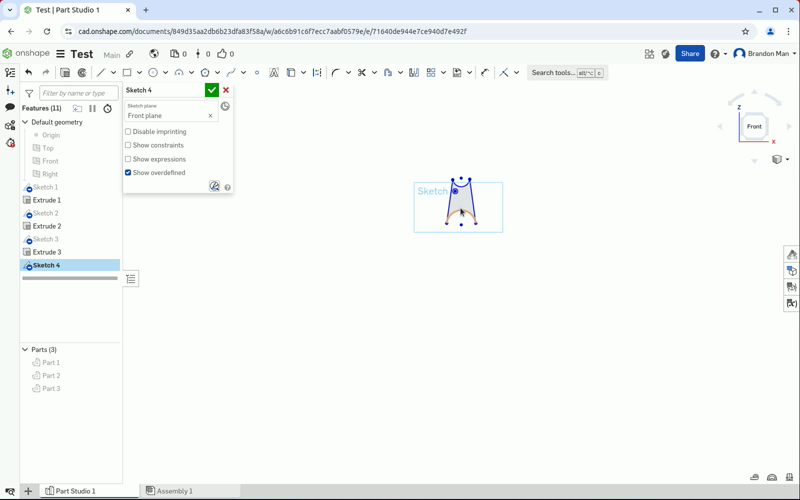
scroll(6)
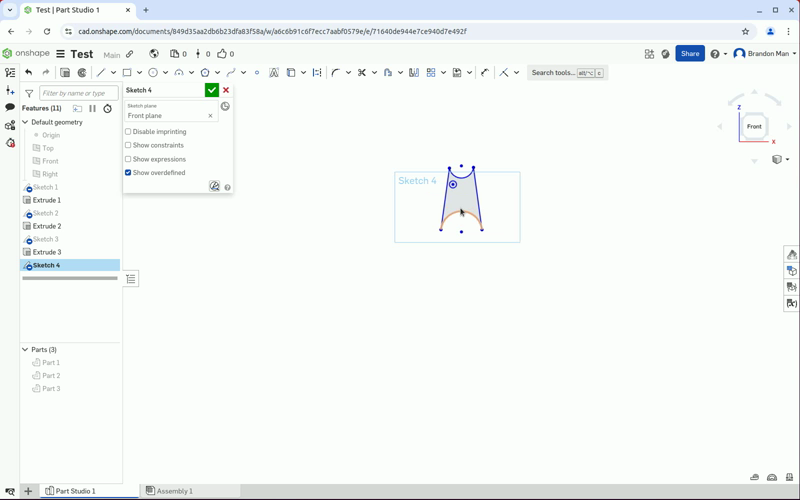
scroll(6)
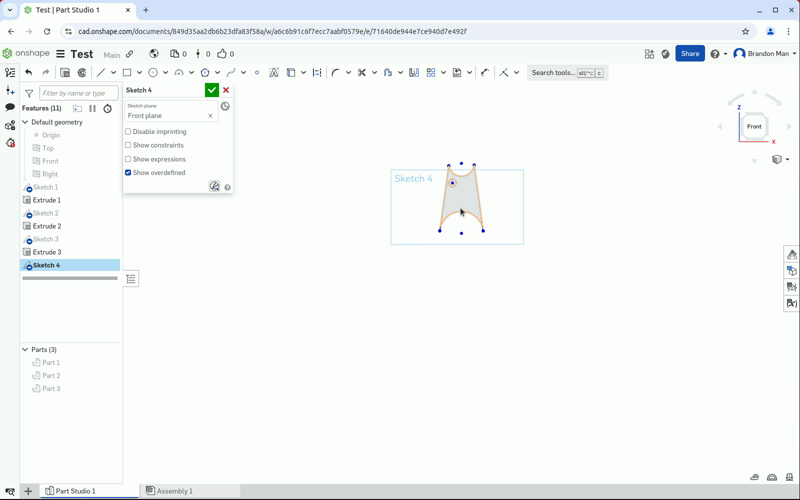
scroll(6)
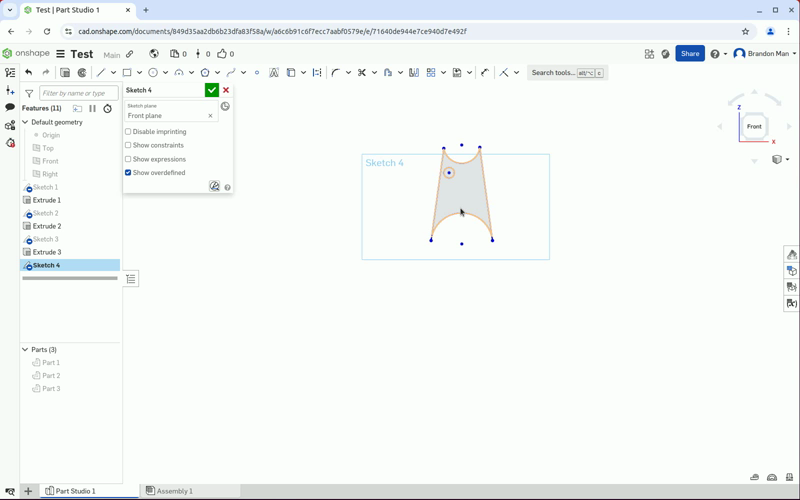
scroll(6)
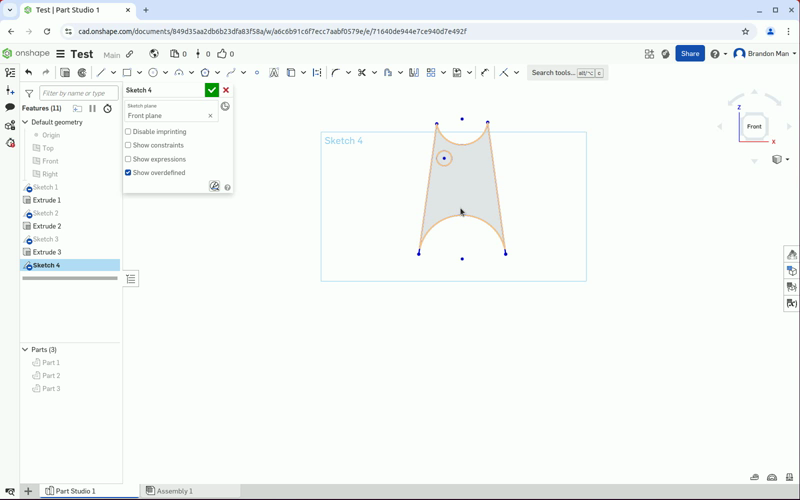
scroll(6)
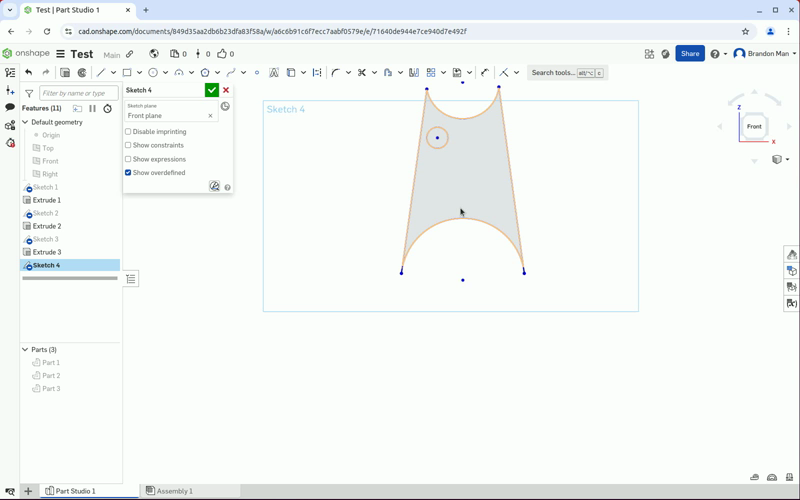
scroll(6)
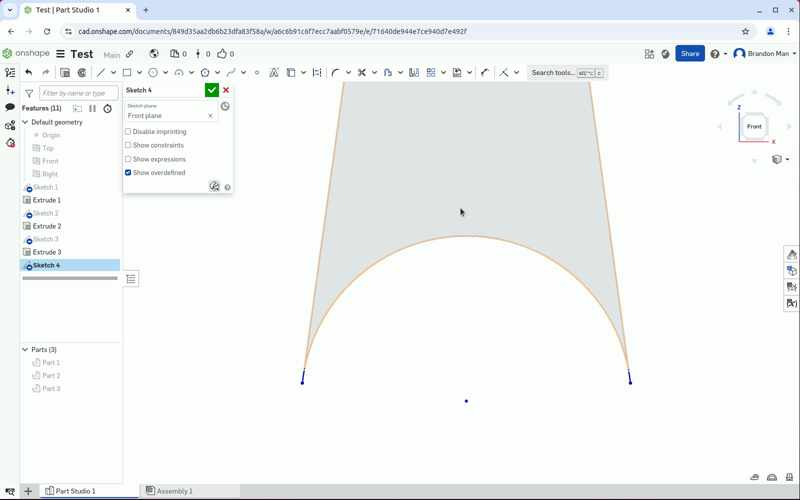
click(460, 207)
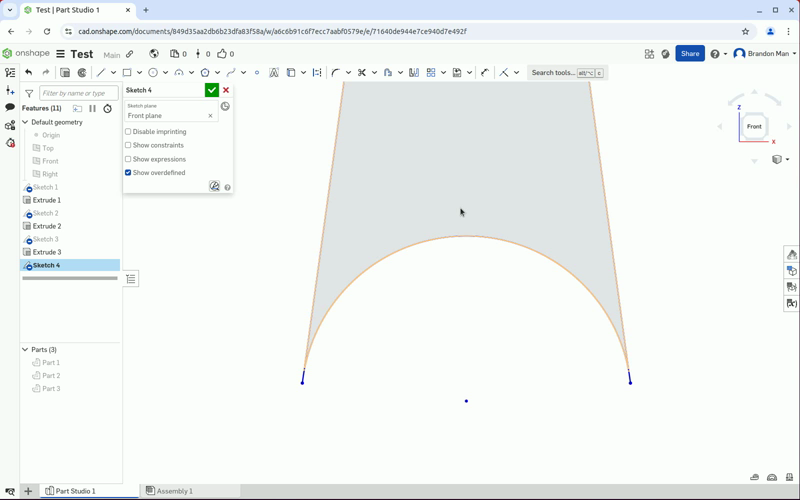
scroll(-6)
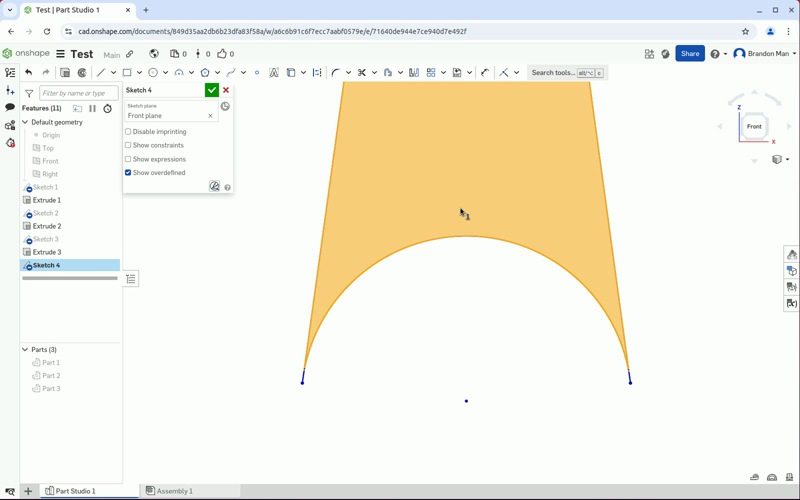
scroll(-6)
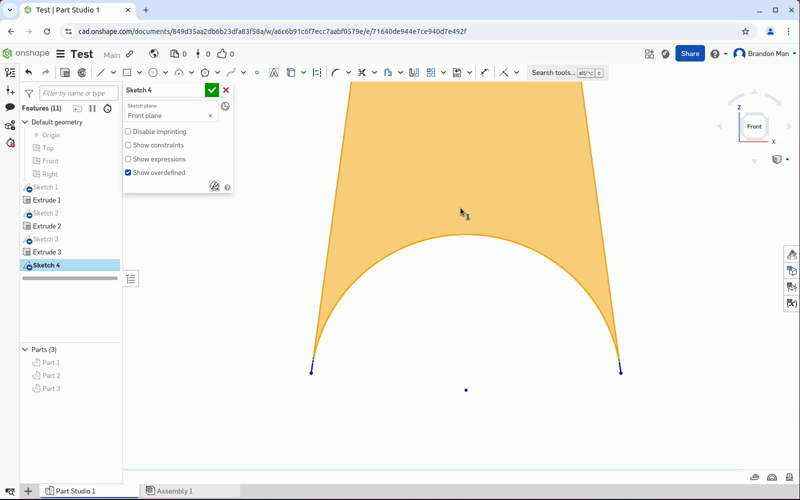
scroll(-6)
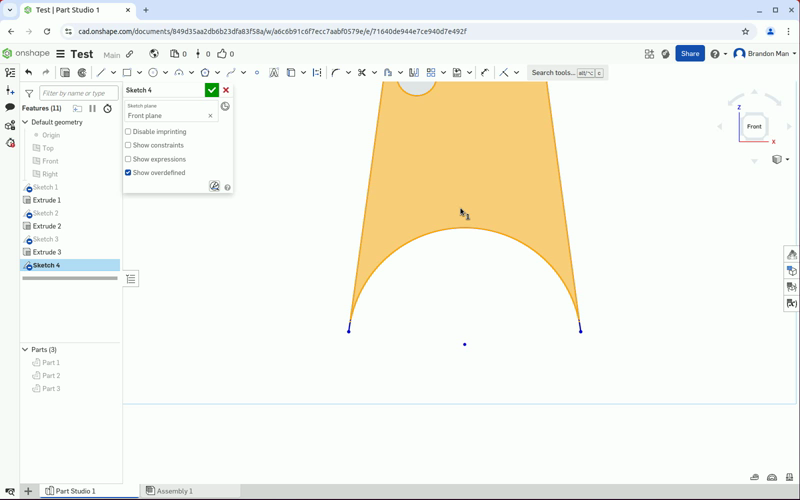
scroll(-6)
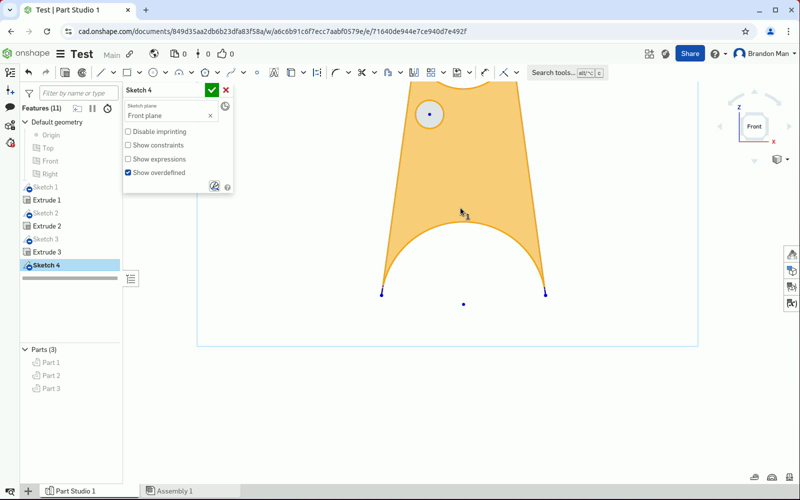
scroll(-6)
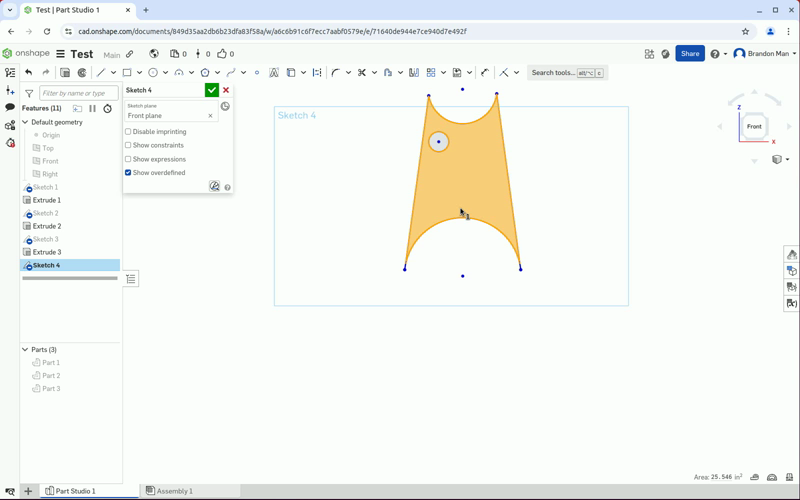
scroll(-6)
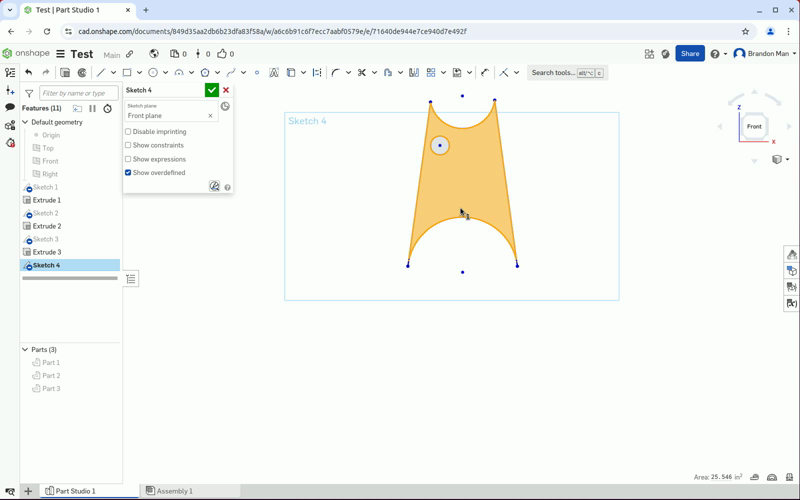
scroll(-6)
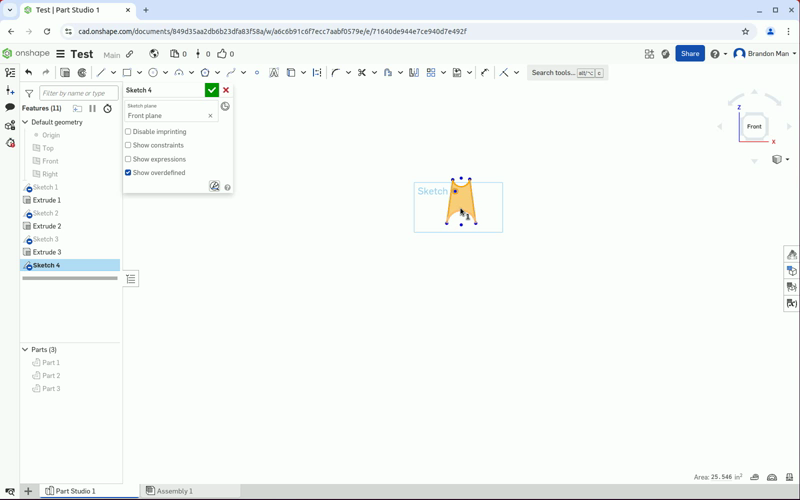
mouse_move(73, 352)
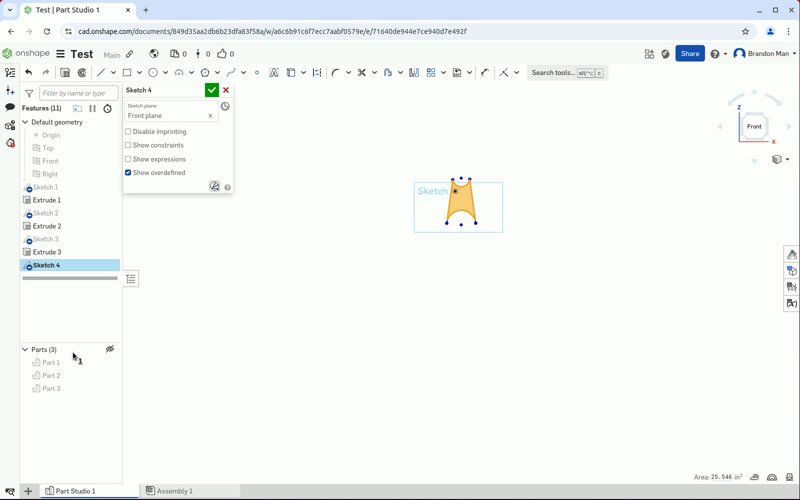
key(shift+y)
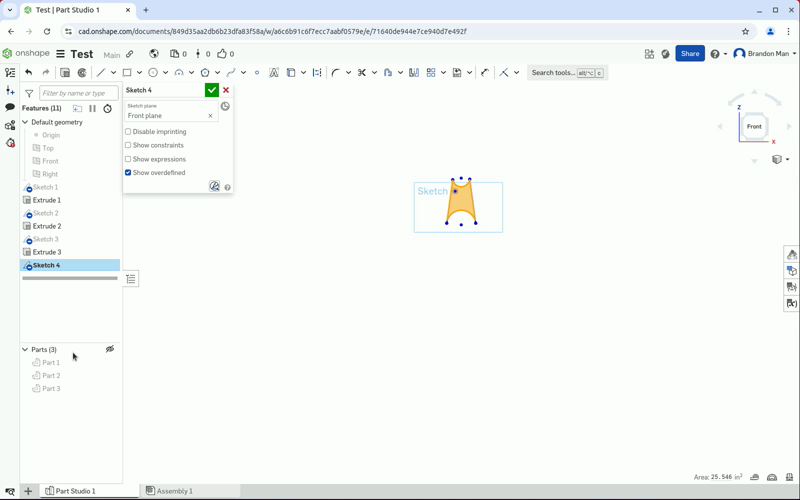
key(shift+e)
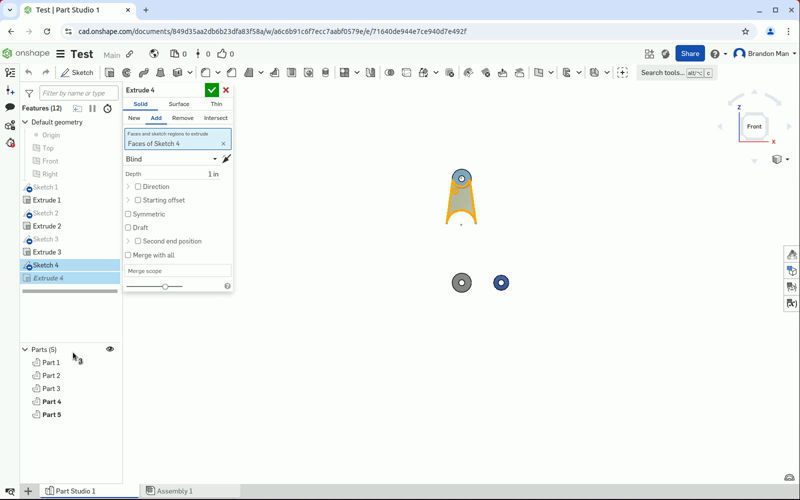
mouse_move(143, 106)
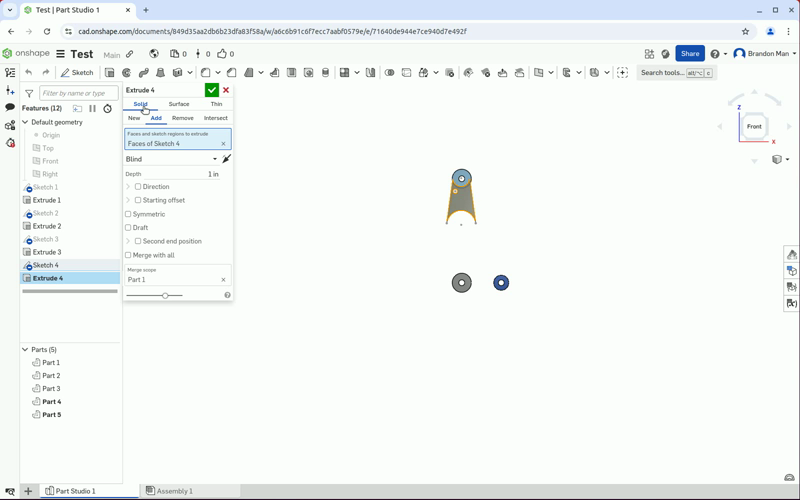
click(143, 106)
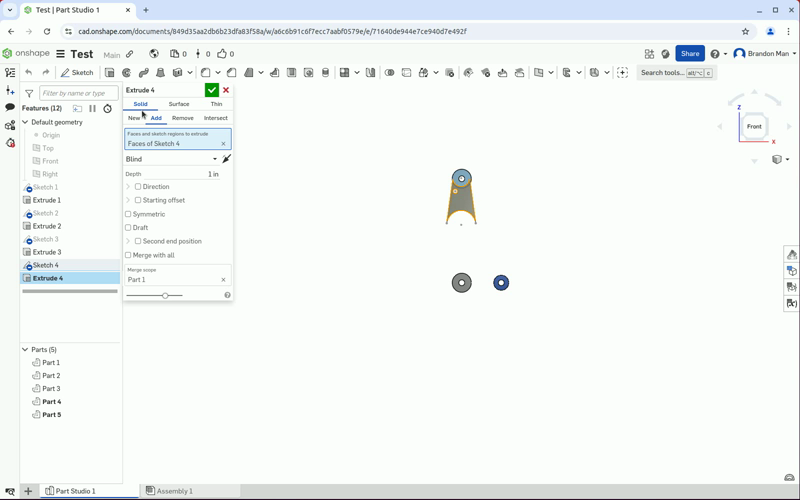
mouse_move(137, 120)
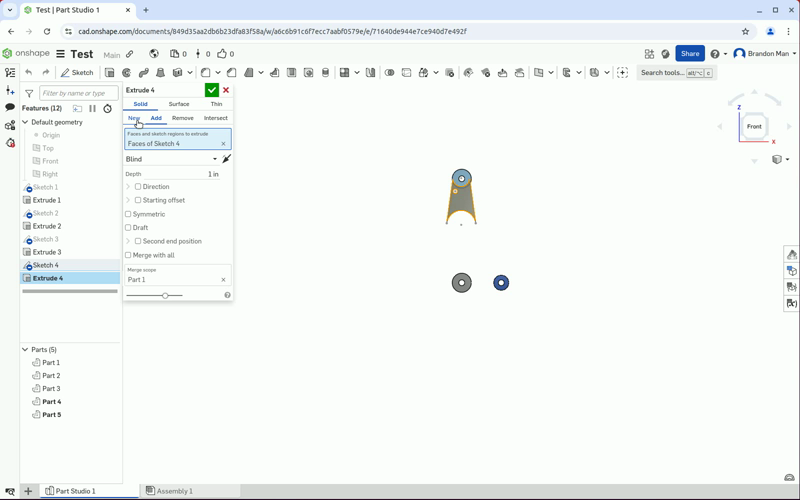
click(137, 120)
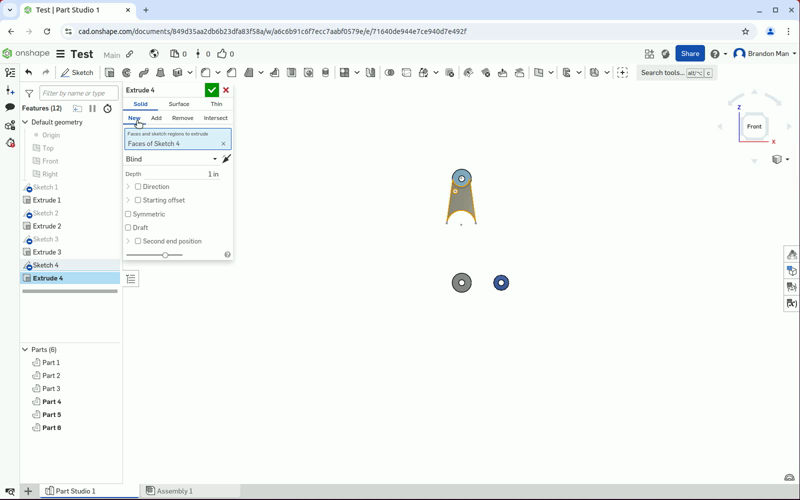
key(tab, 4)
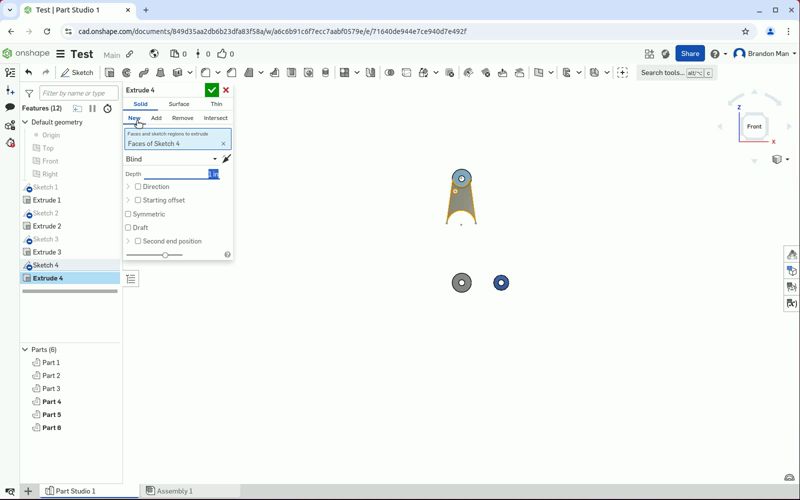
text(0.481)
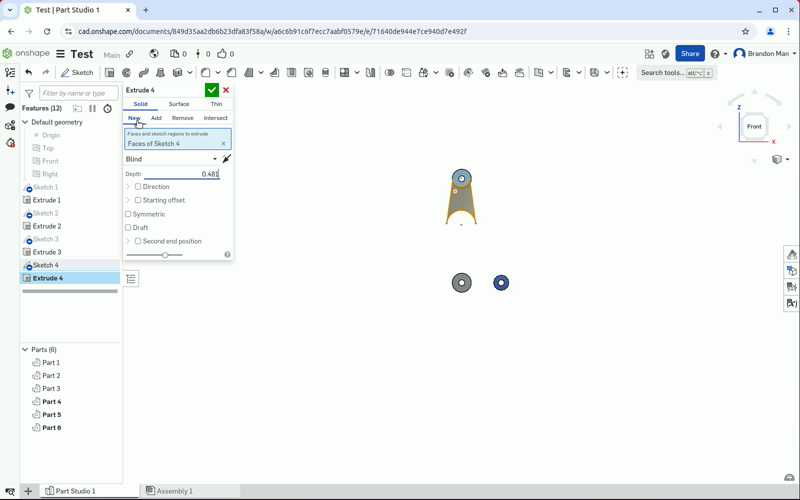
key(enter)
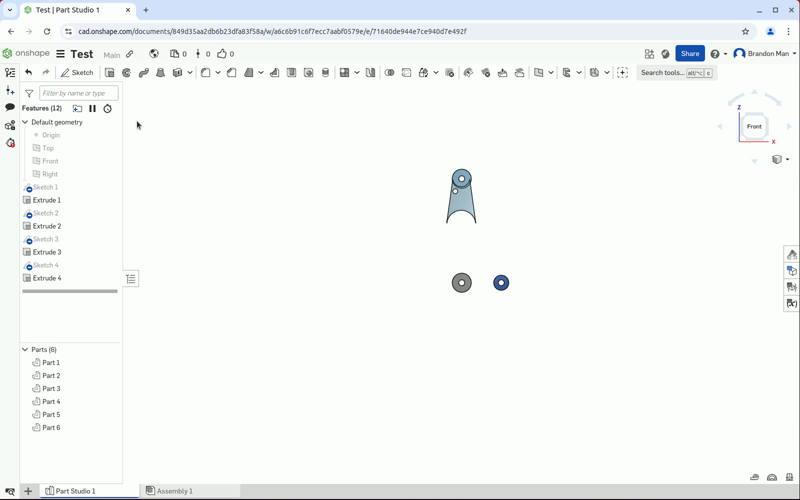
key(shift+h)
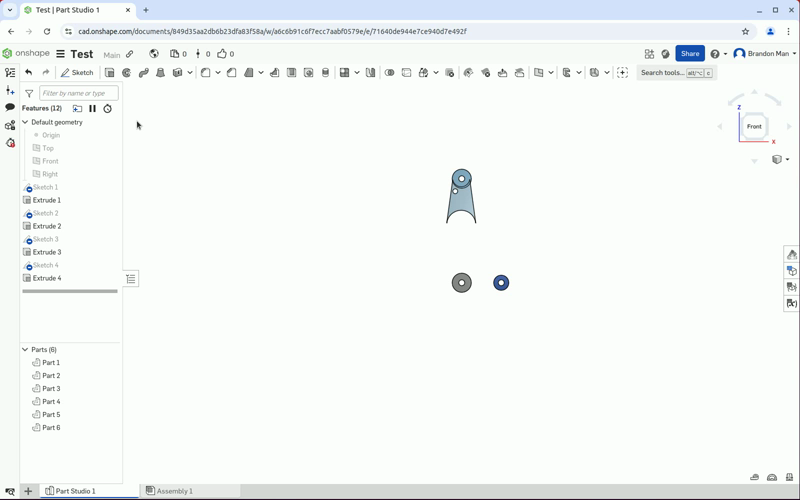
key(shift+h)
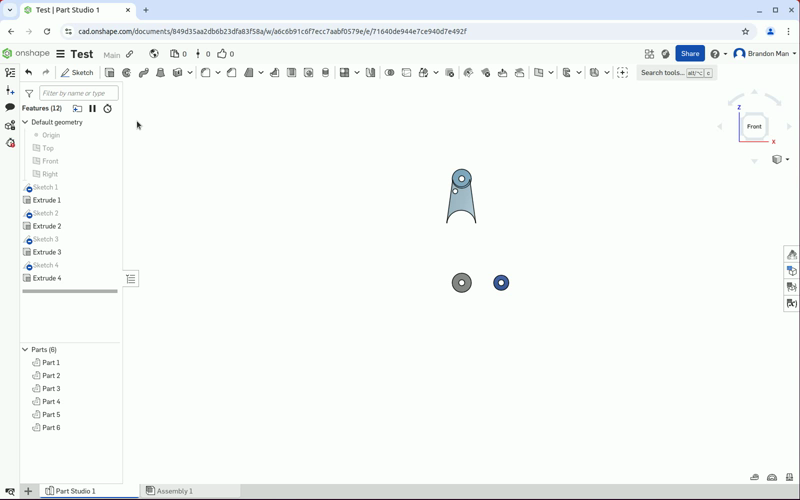
mouse_move(73, 189)
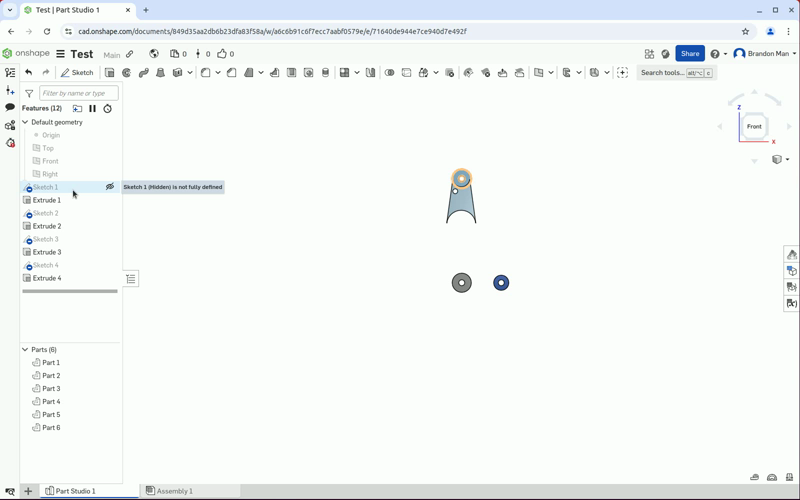
click(73, 189)
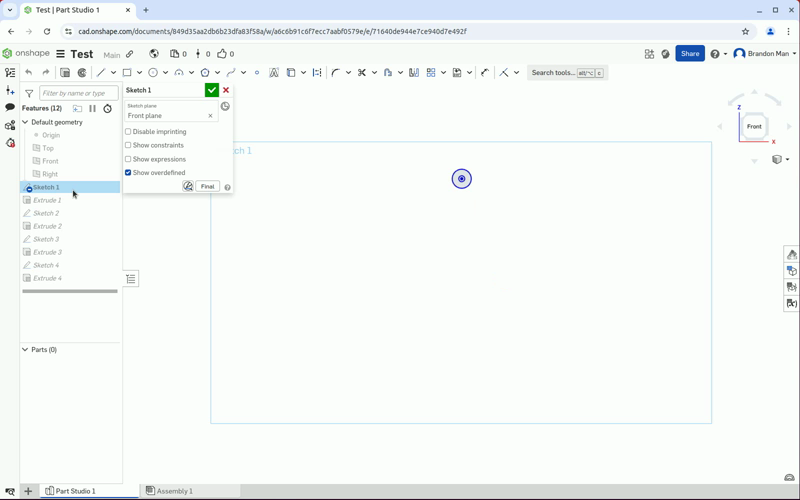
mouse_move(229, 92)
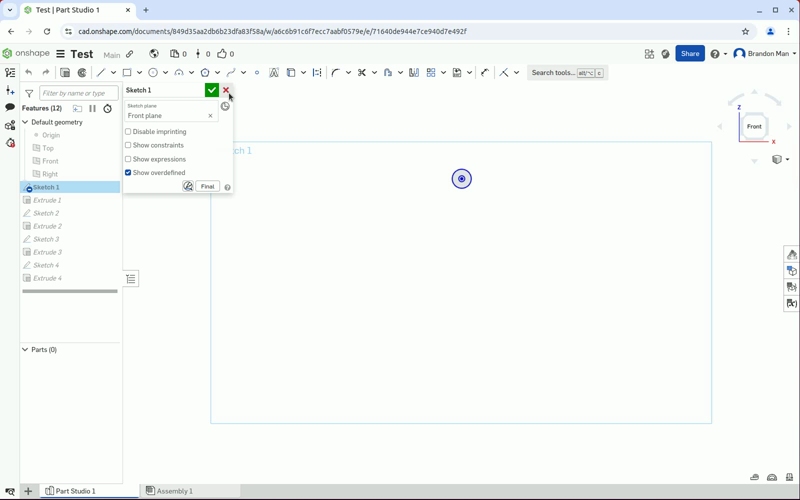
click(229, 92)
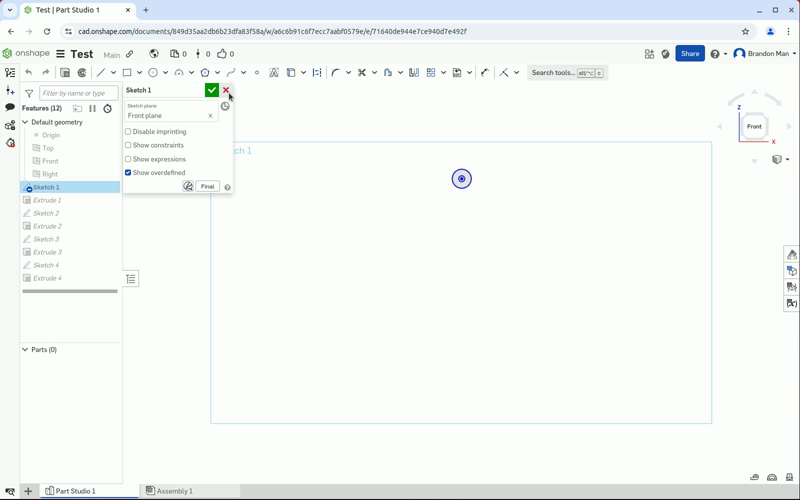
key(shift+s)
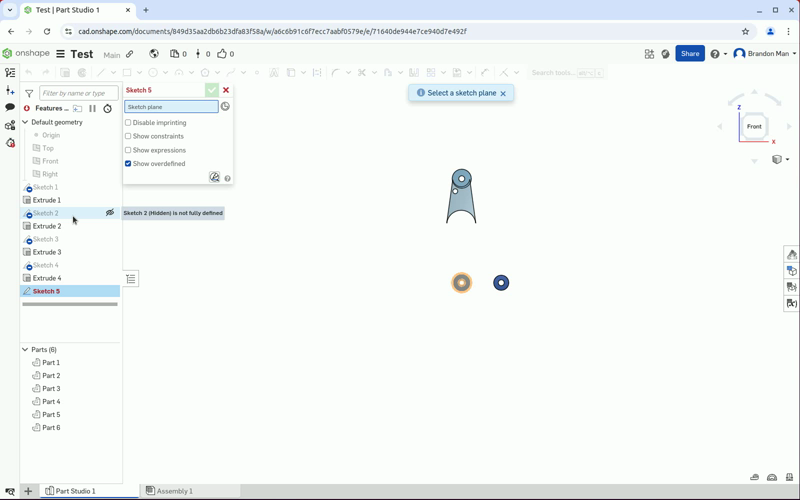
scroll(3)
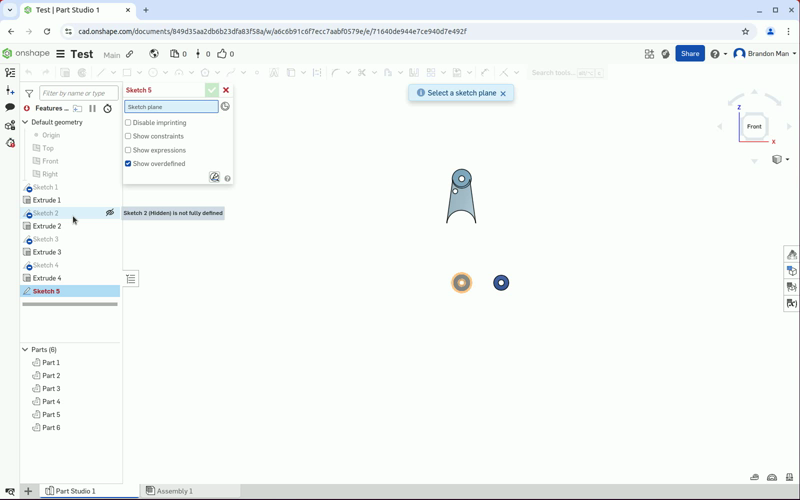
mouse_move(73, 163)
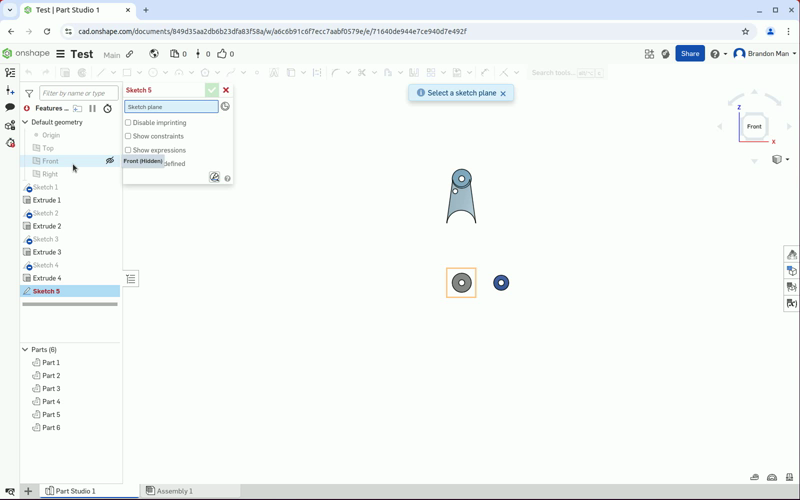
click(73, 163)
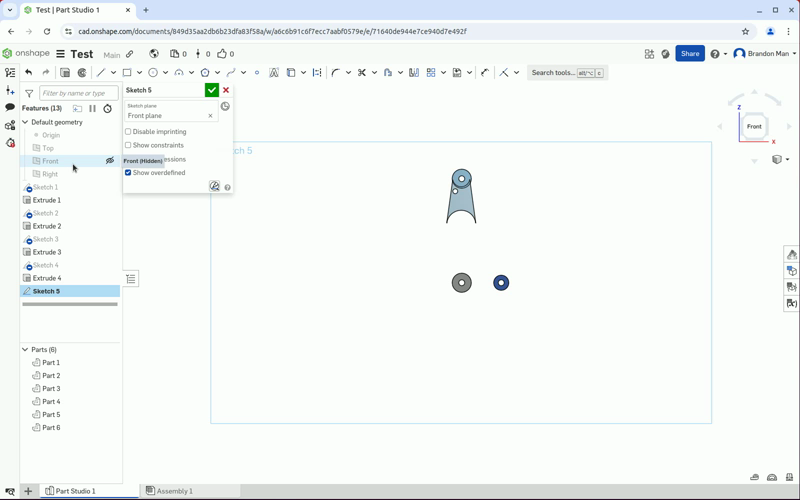
mouse_move(73, 352)
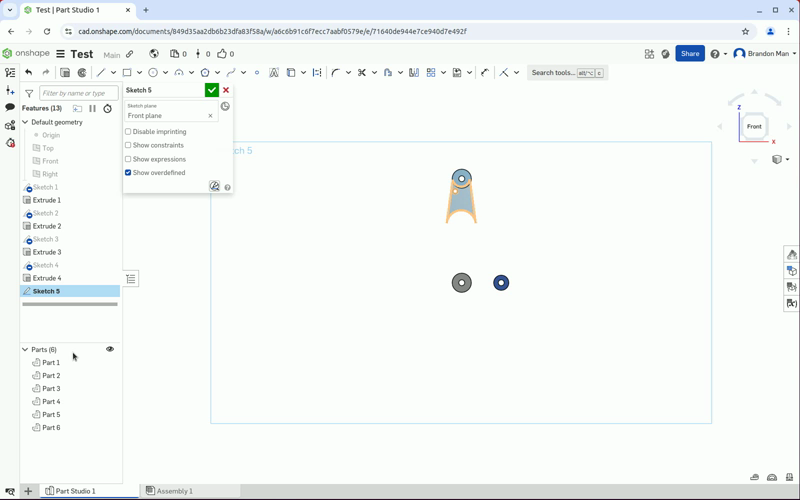
key(y)
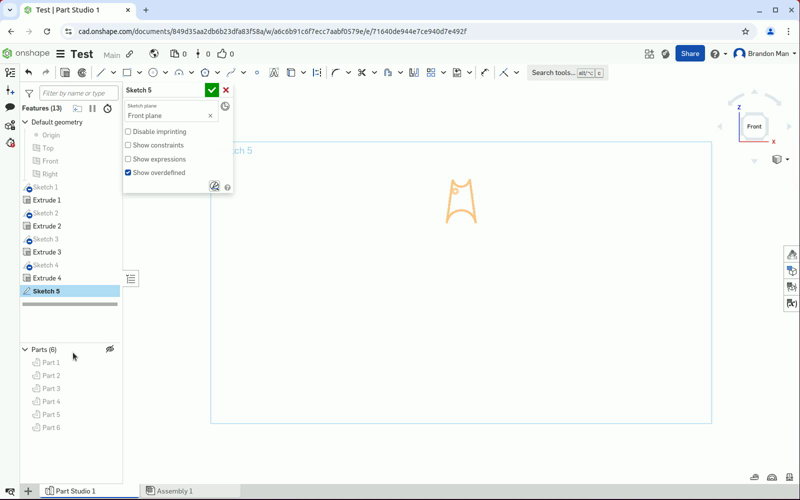
key(l)
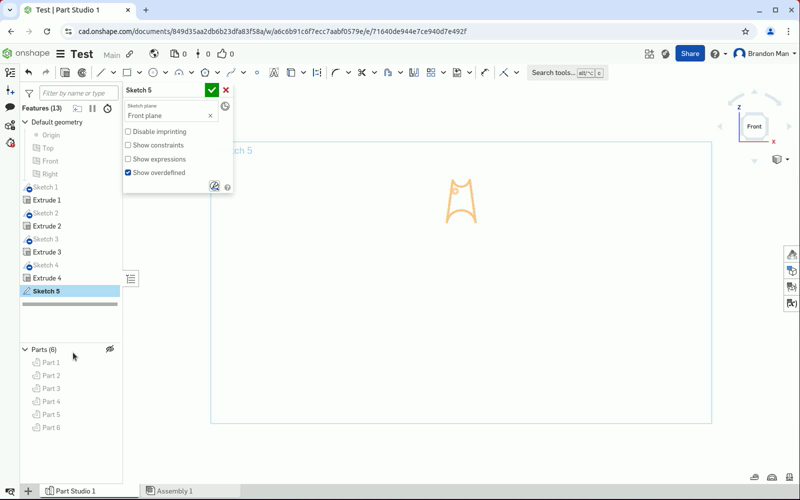
key_down(shift)
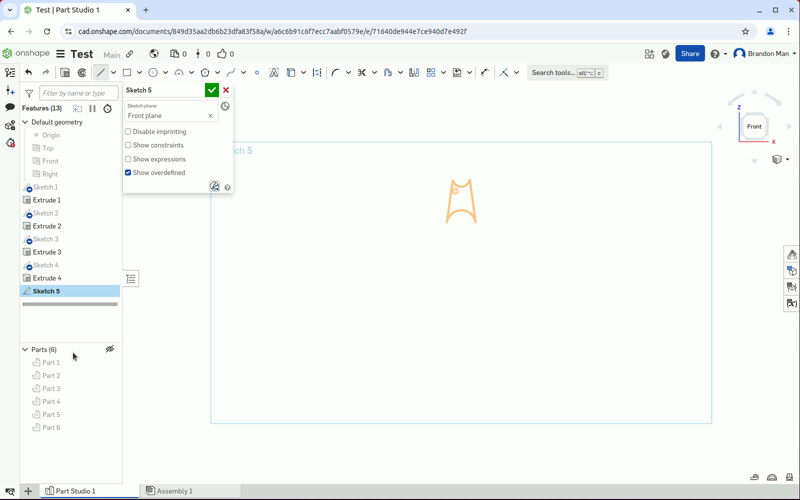
mouse_move(446, 227)
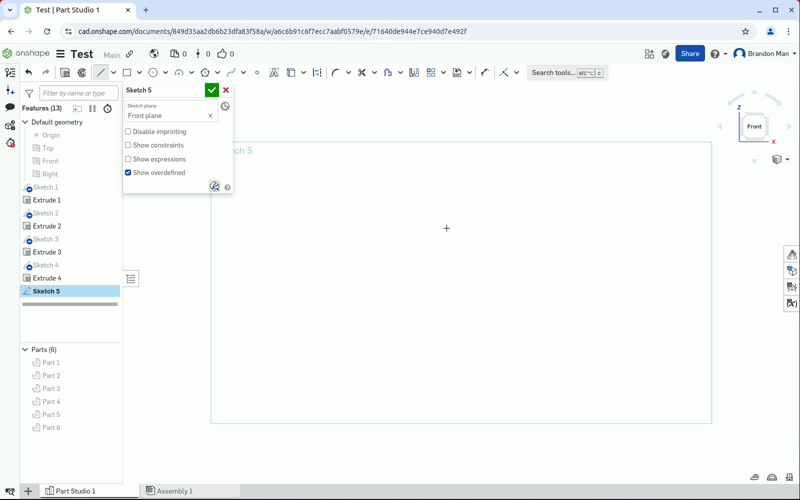
click(446, 227)
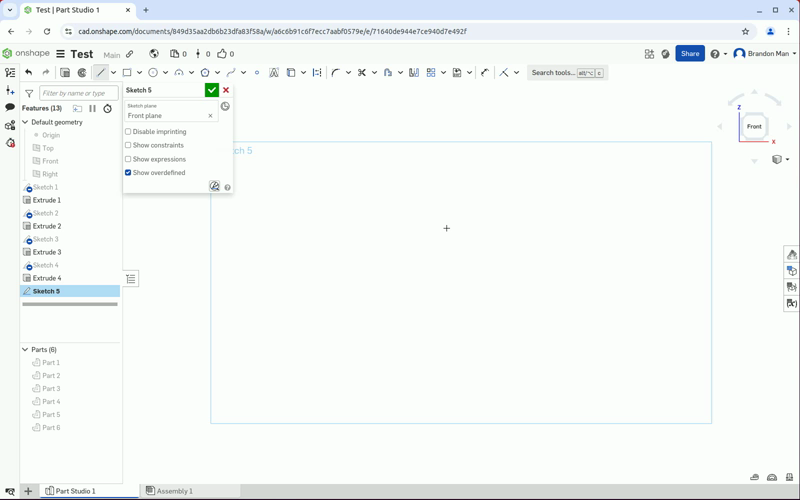
key_up(shift)
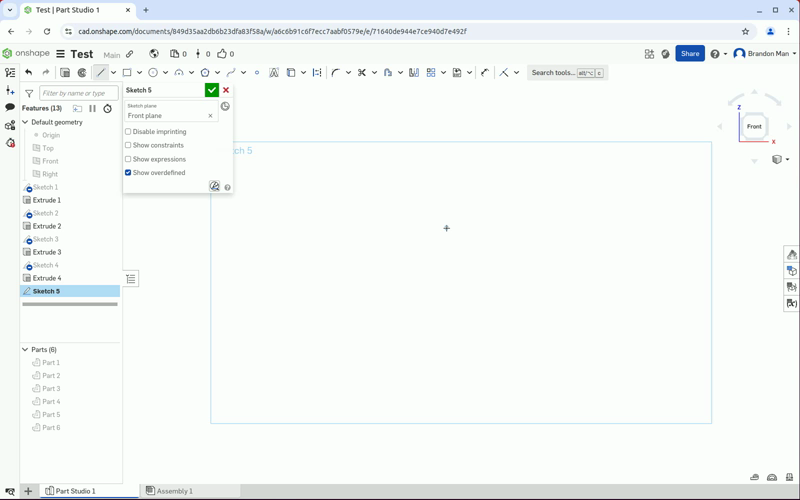
key_down(shift)
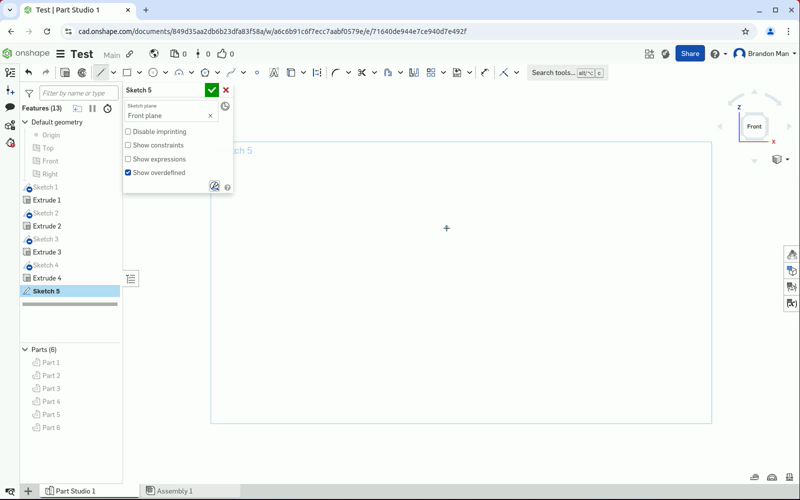
mouse_move(476, 227)
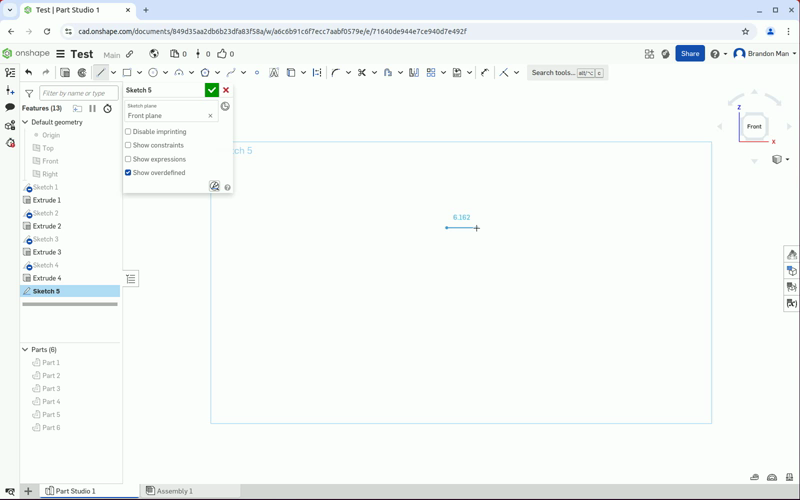
mouse_move(453, 280)
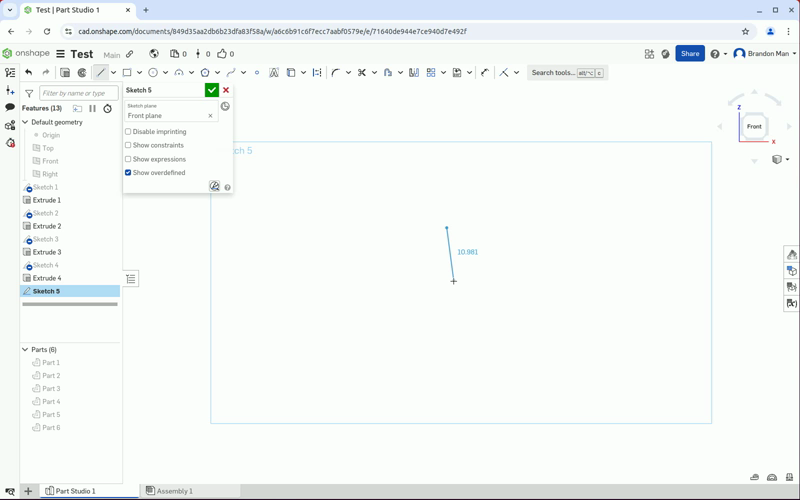
click(453, 280)
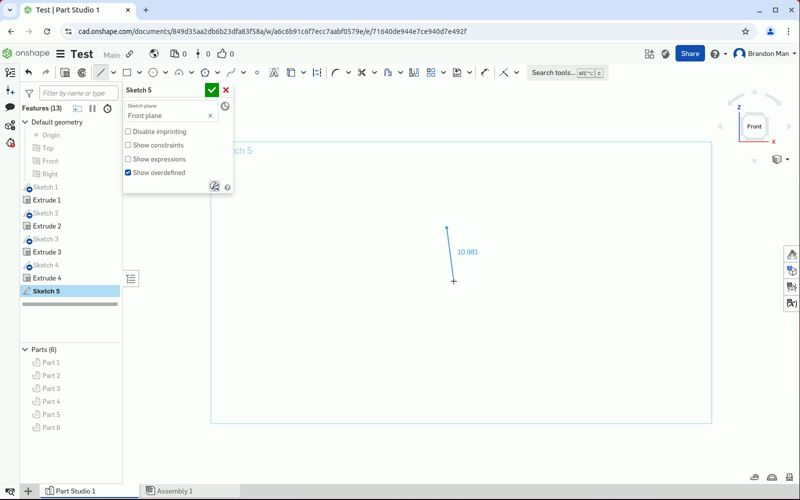
key_up(shift)
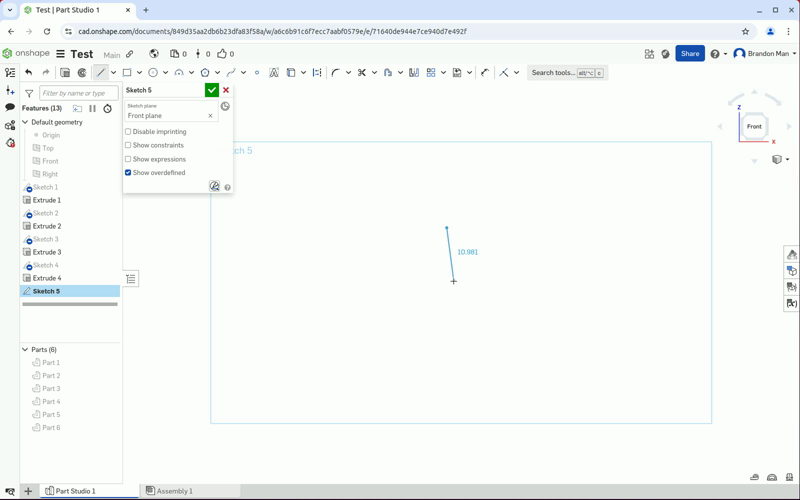
key(esc)
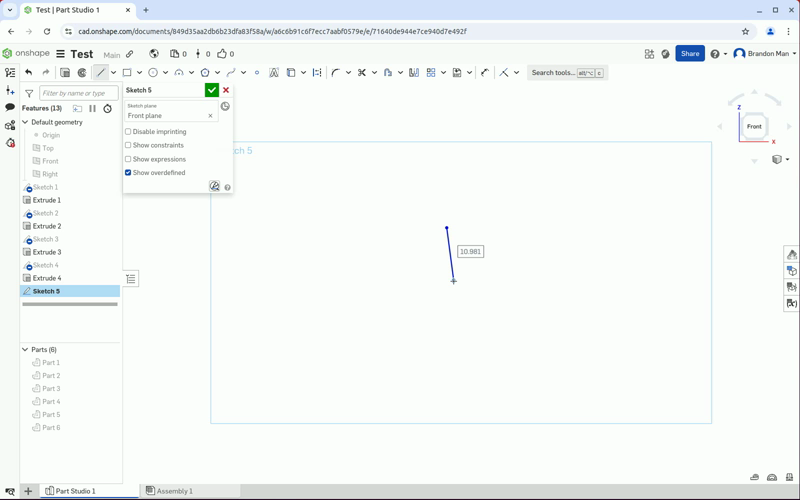
key(a)
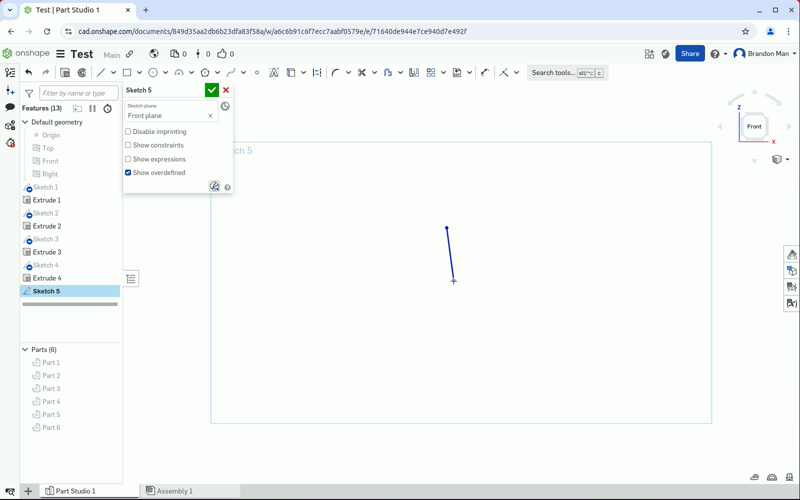
mouse_move(453, 280)
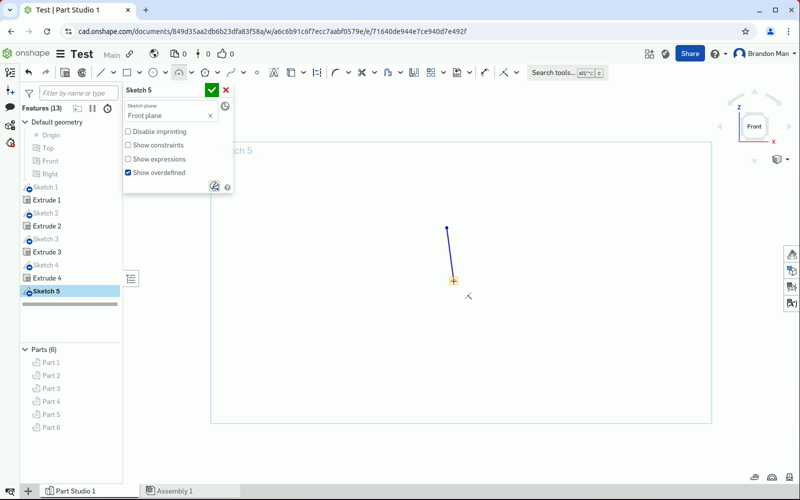
click(453, 280)
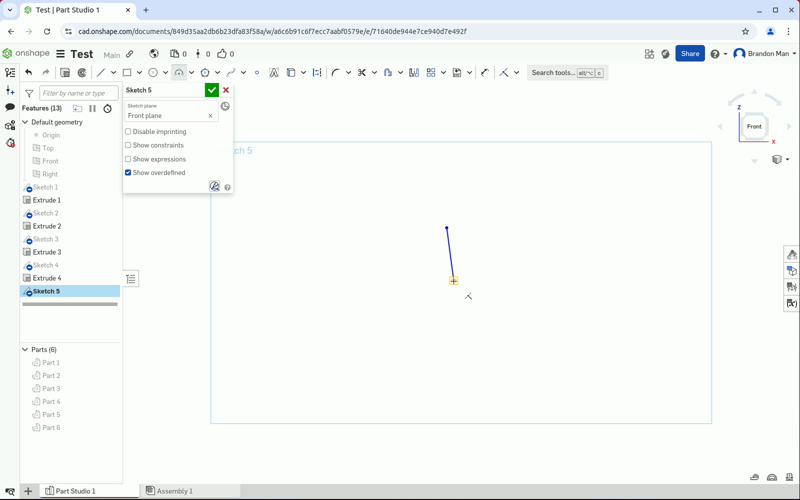
key_down(shift)
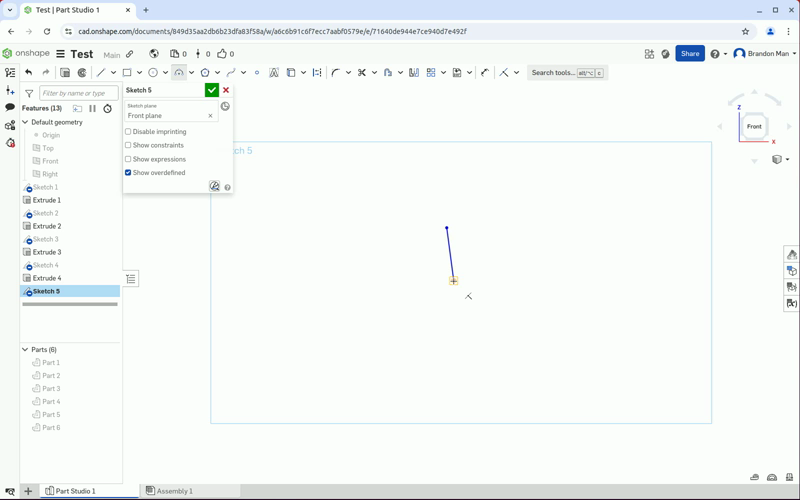
mouse_move(463, 292)
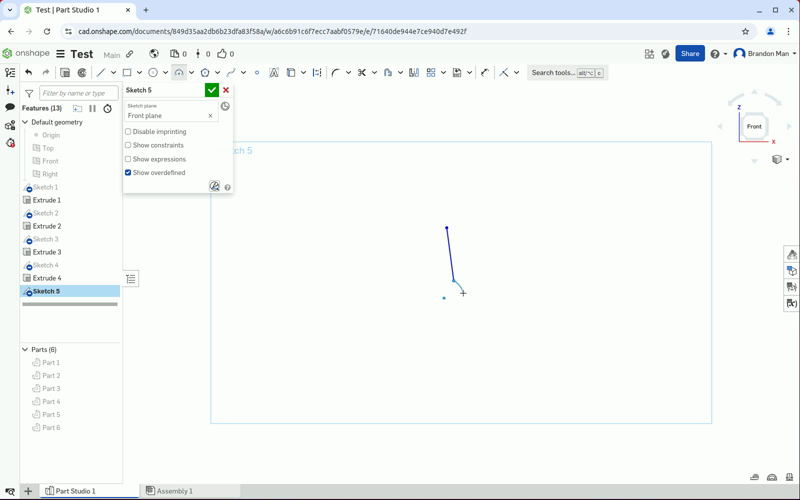
click(463, 292)
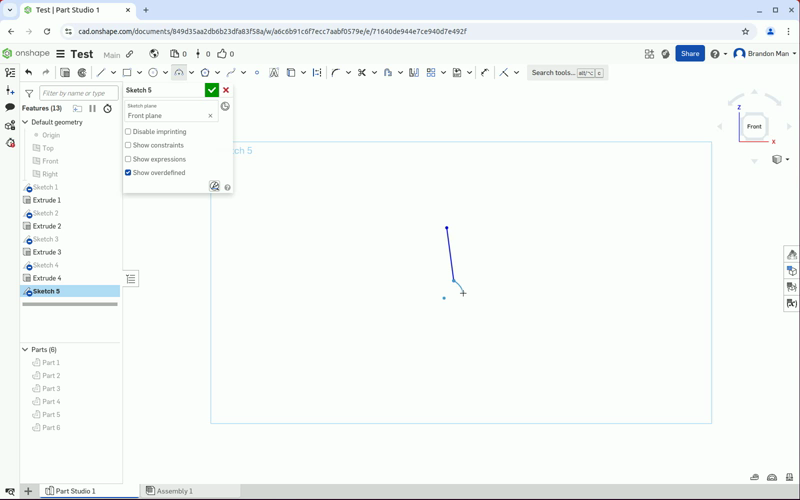
mouse_move(467, 279)
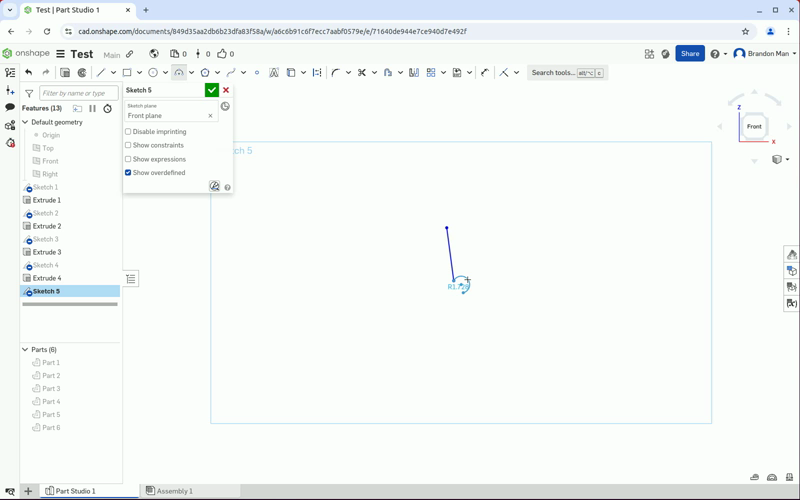
click(467, 279)
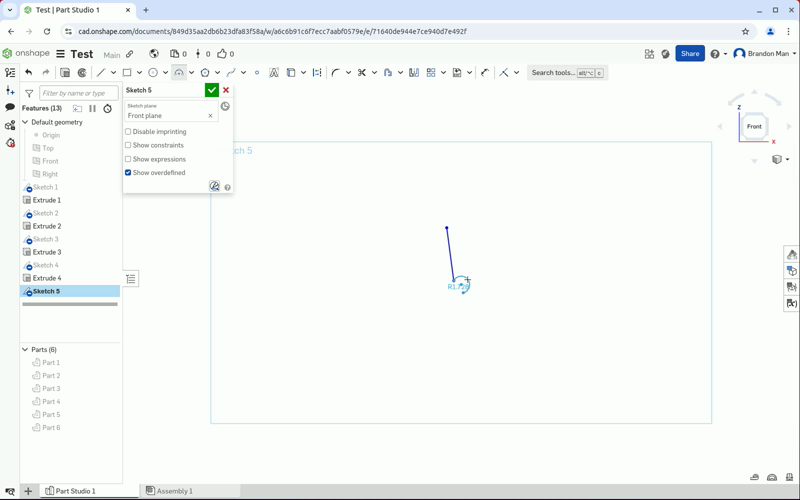
key_up(shift)
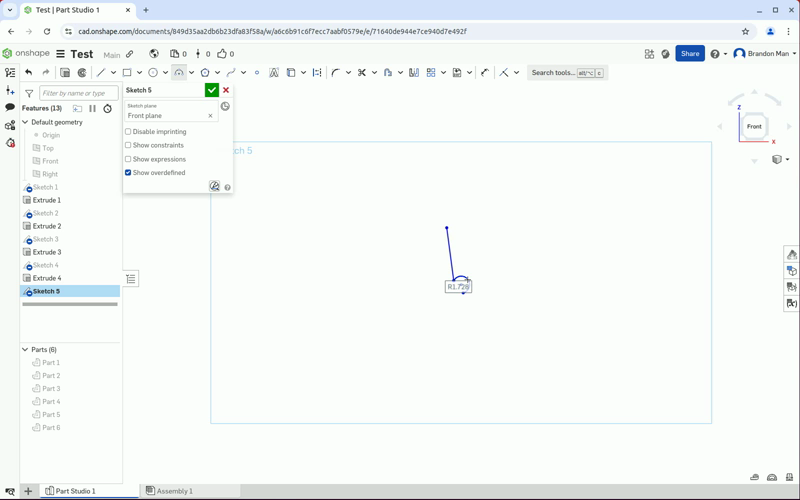
key(esc)
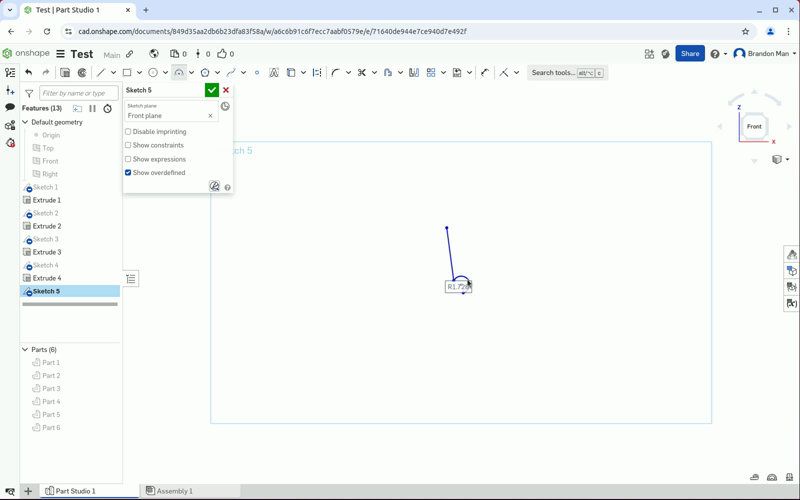
key(l)
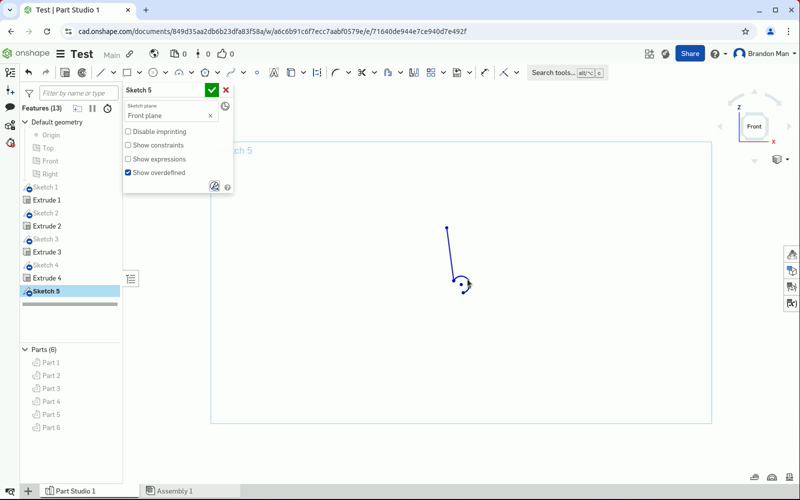
mouse_move(463, 292)
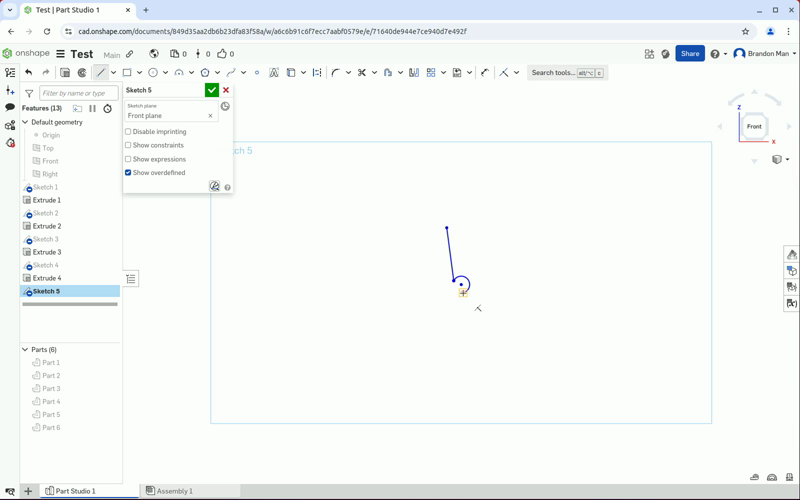
click(463, 292)
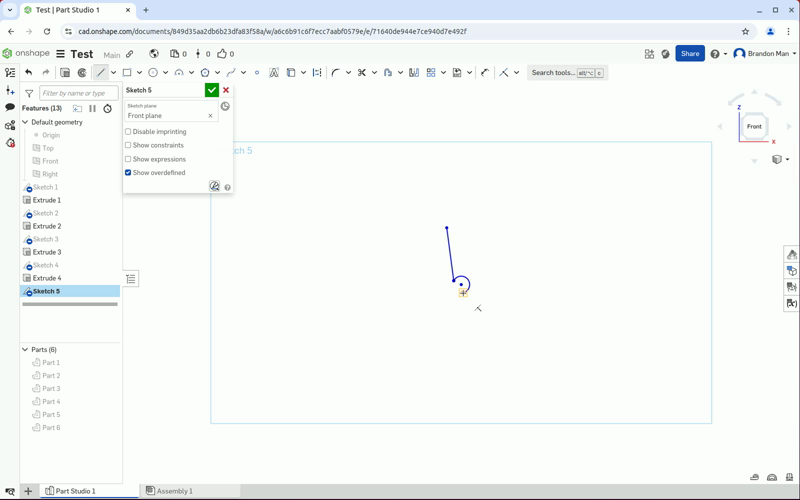
key_down(shift)
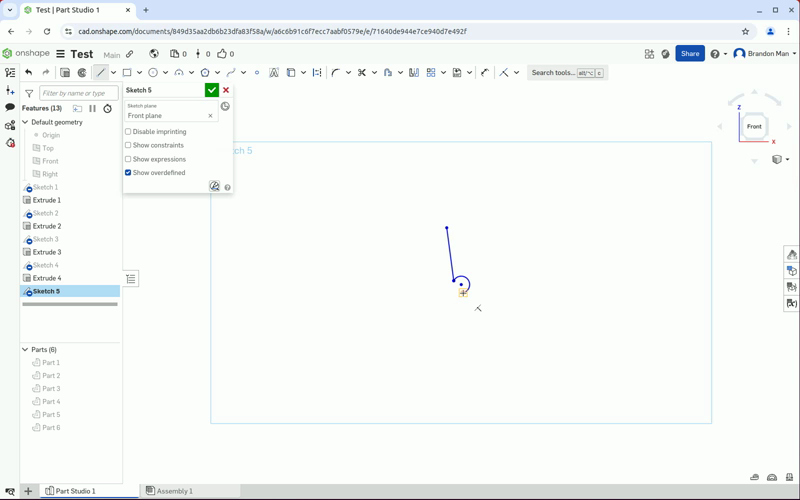
mouse_move(493, 292)
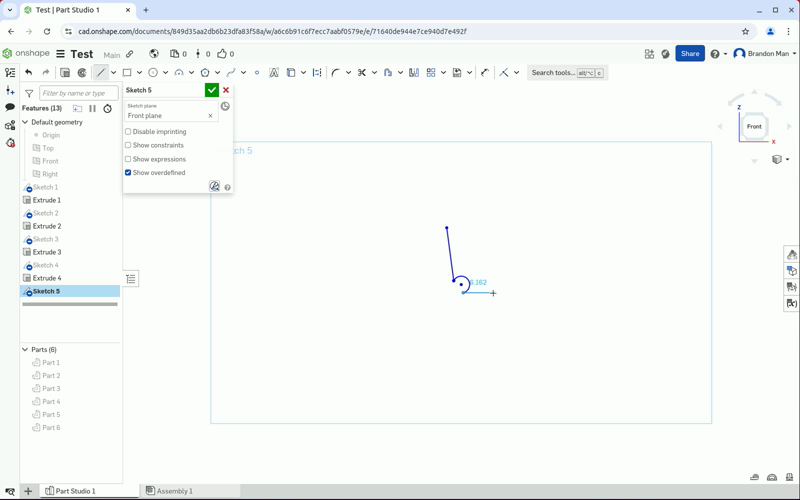
mouse_move(502, 291)
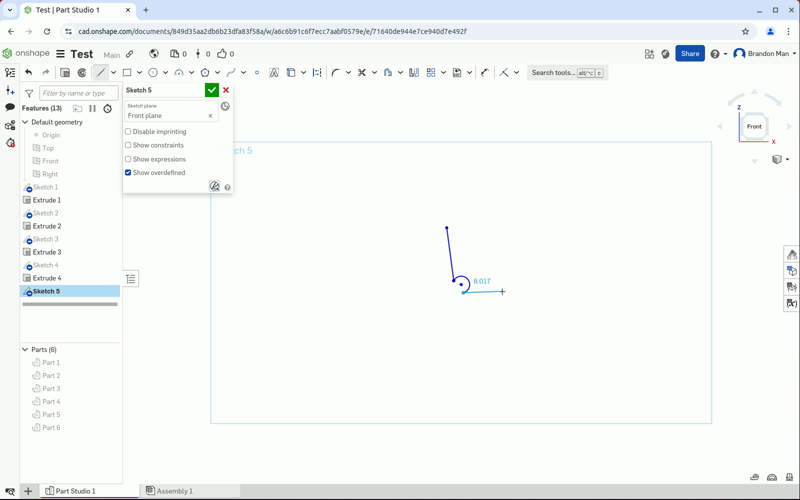
click(502, 291)
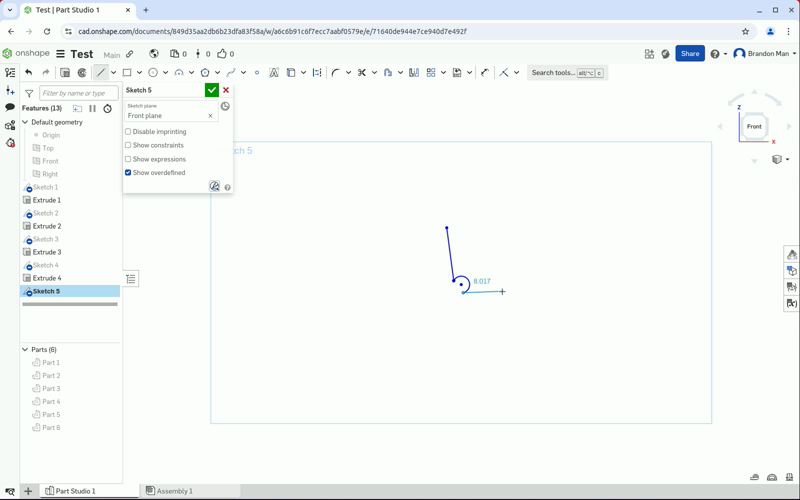
key_up(shift)
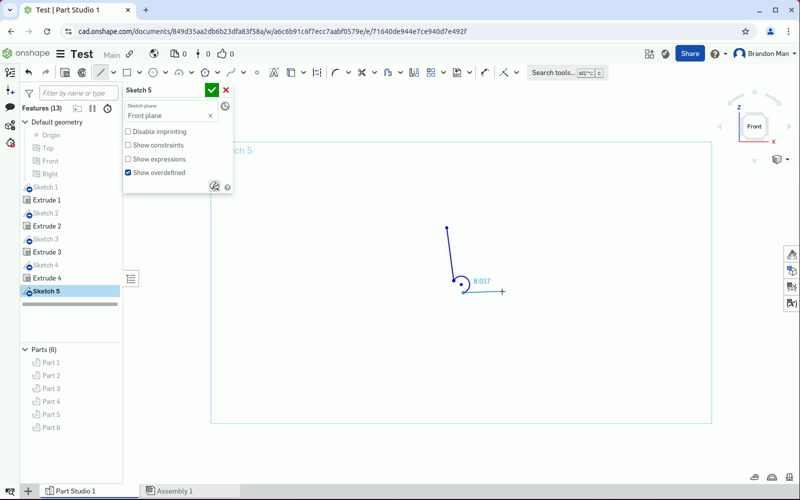
key(esc)
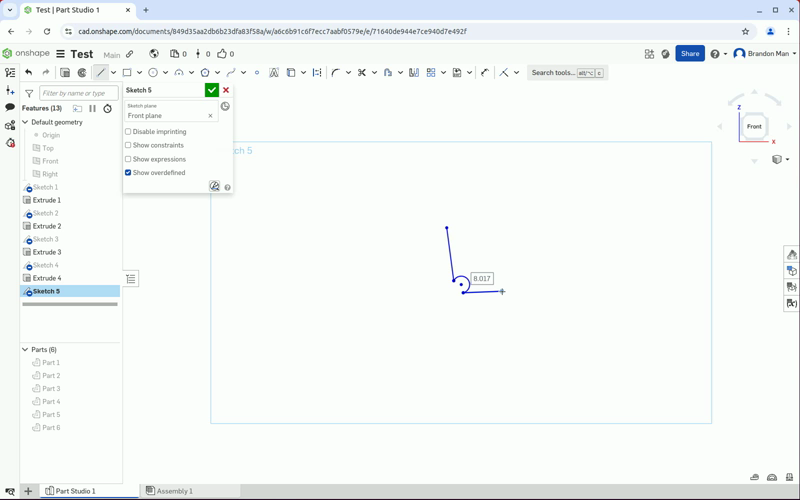
key(a)
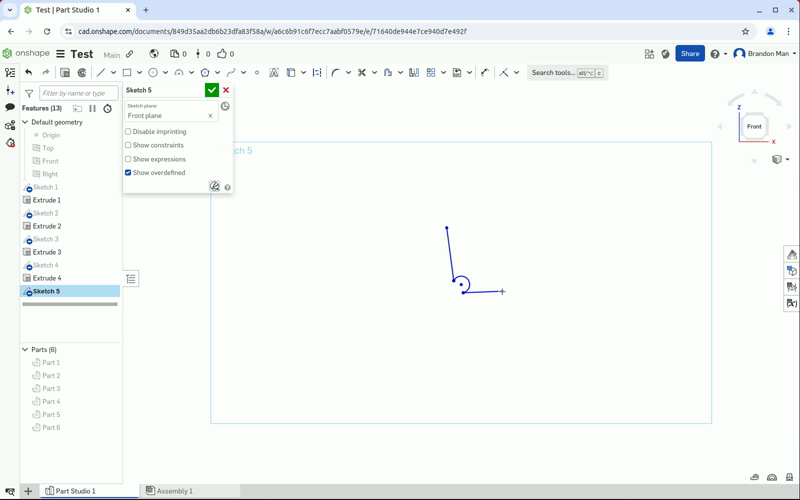
mouse_move(502, 291)
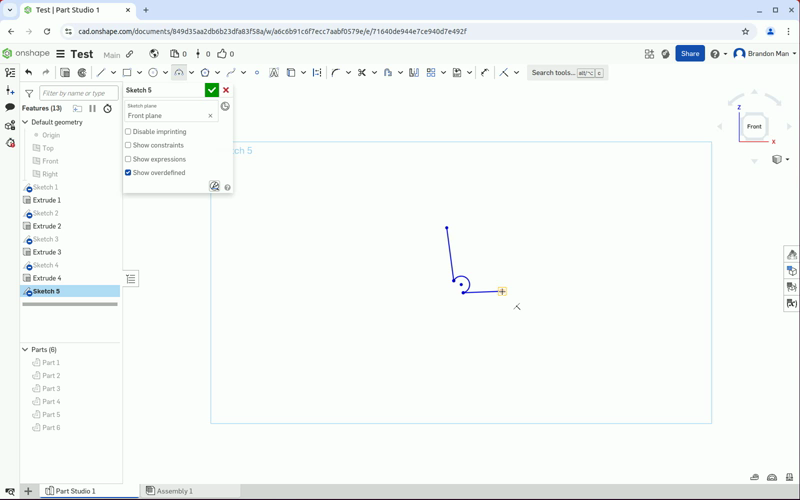
click(502, 291)
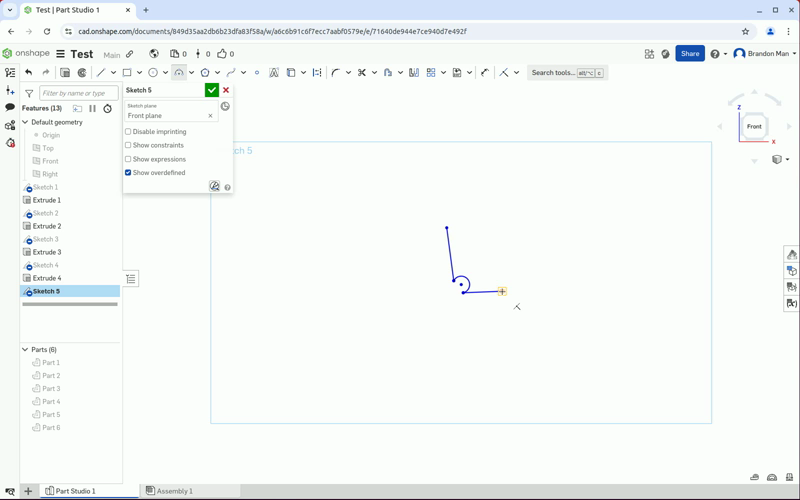
key_down(shift)
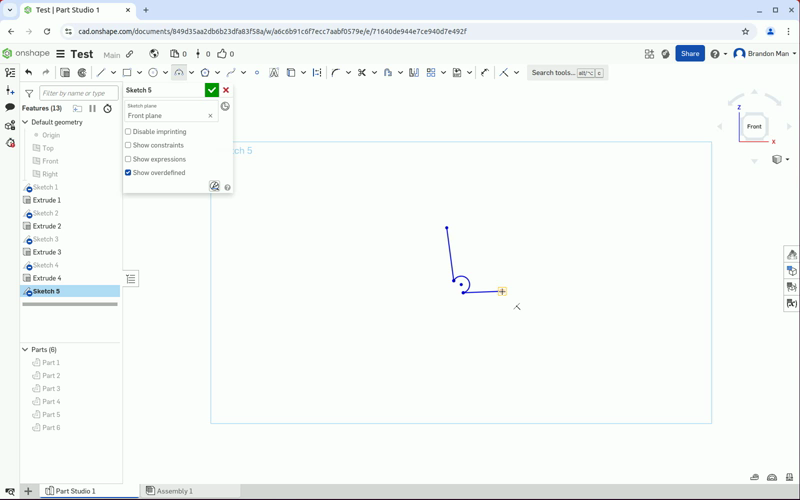
mouse_move(502, 277)
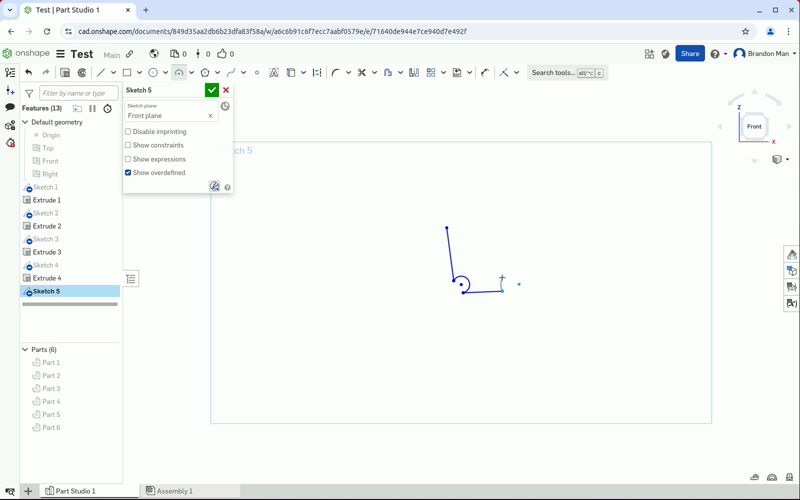
click(502, 277)
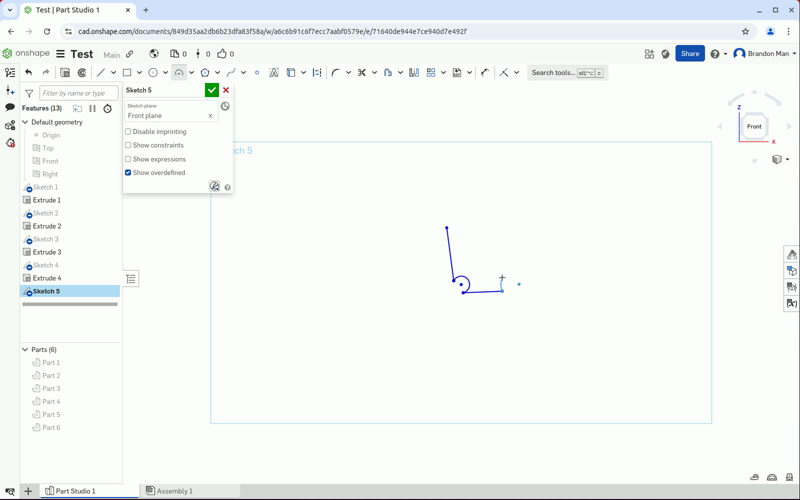
mouse_move(494, 284)
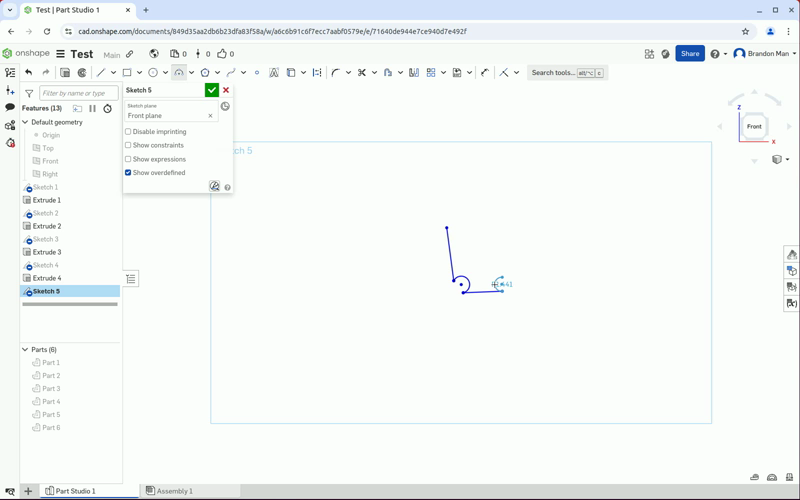
click(494, 284)
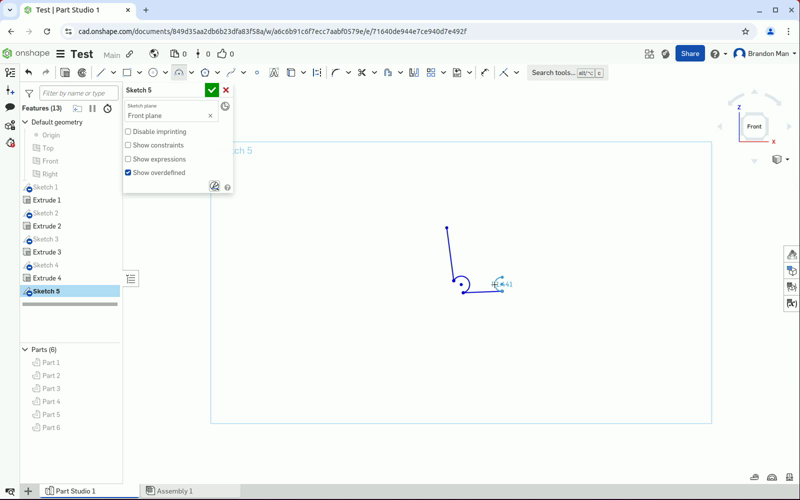
key_up(shift)
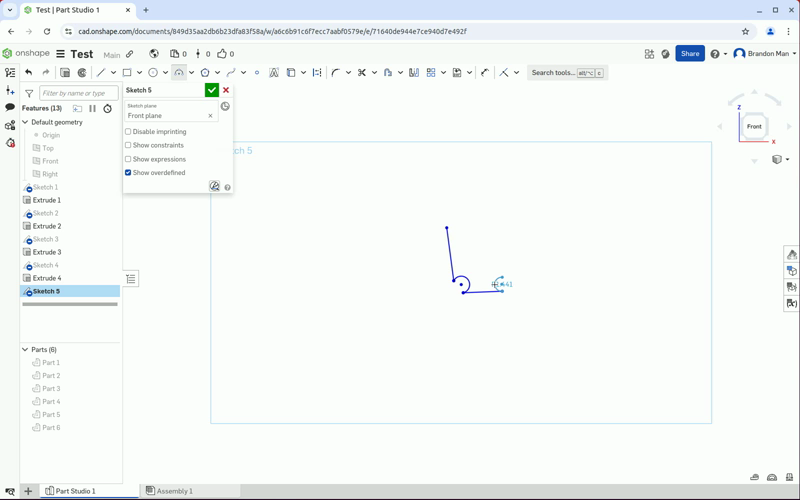
key(esc)
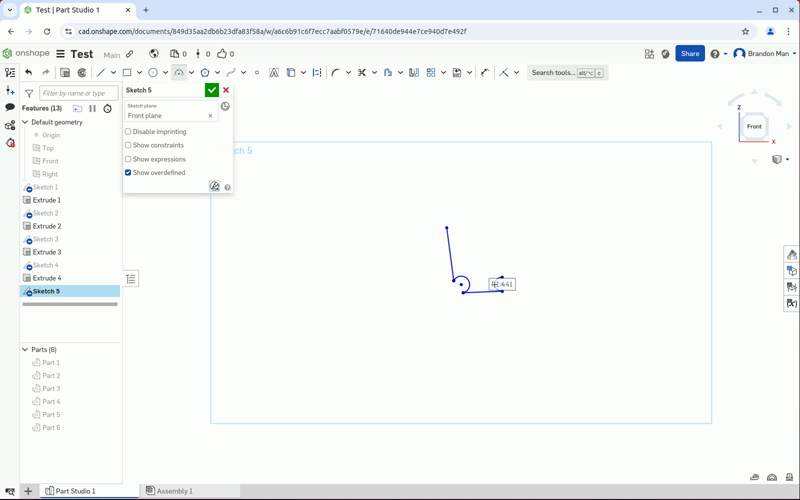
key(l)
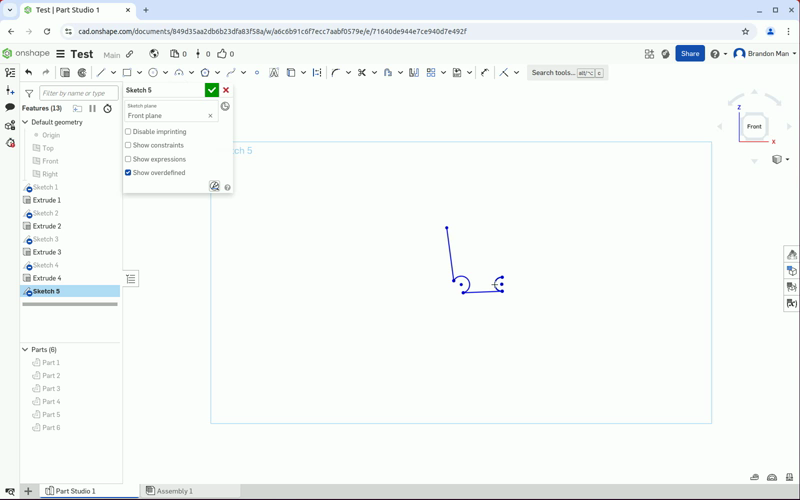
mouse_move(502, 277)
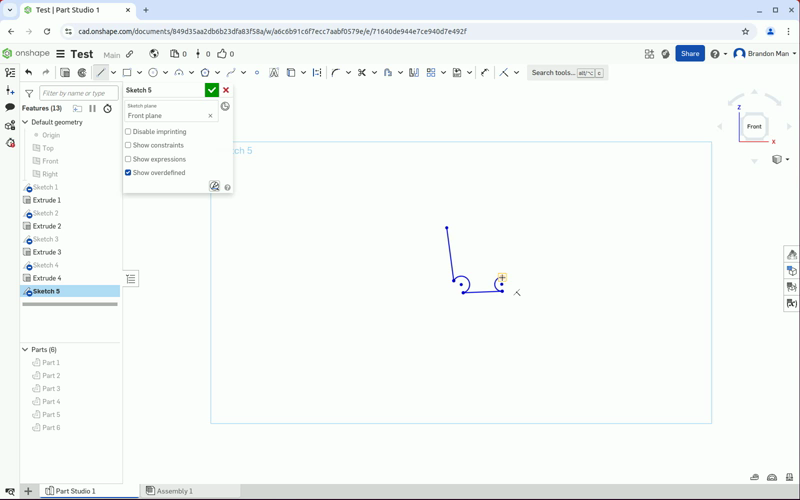
click(502, 277)
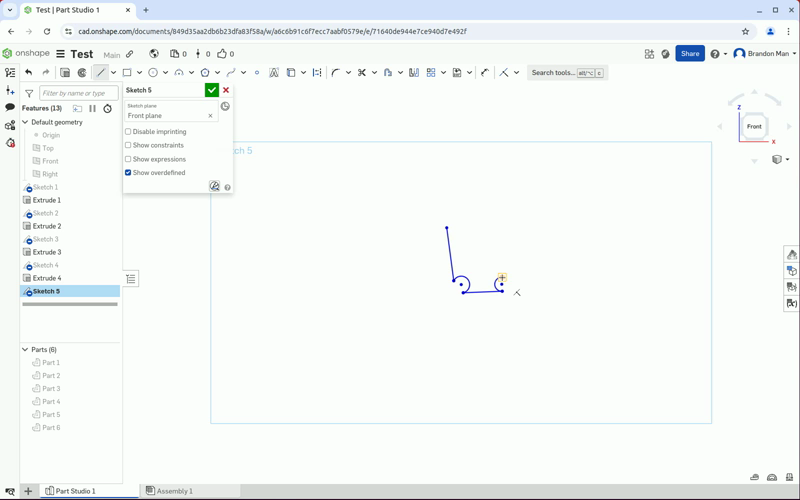
key_down(shift)
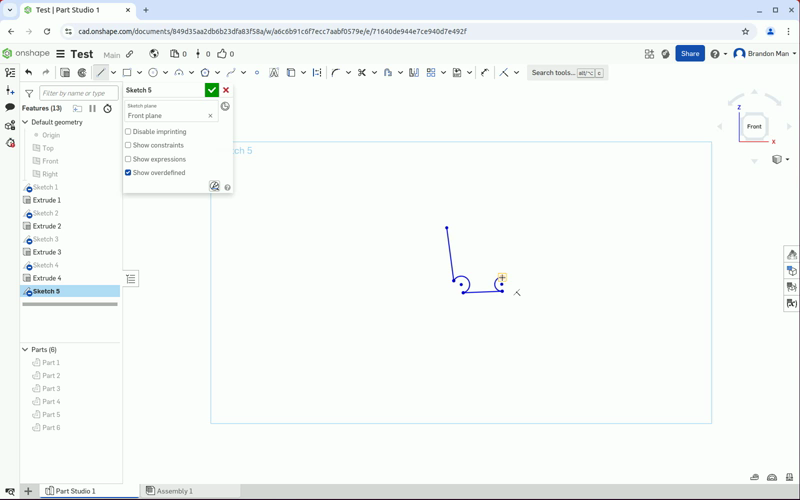
mouse_move(532, 277)
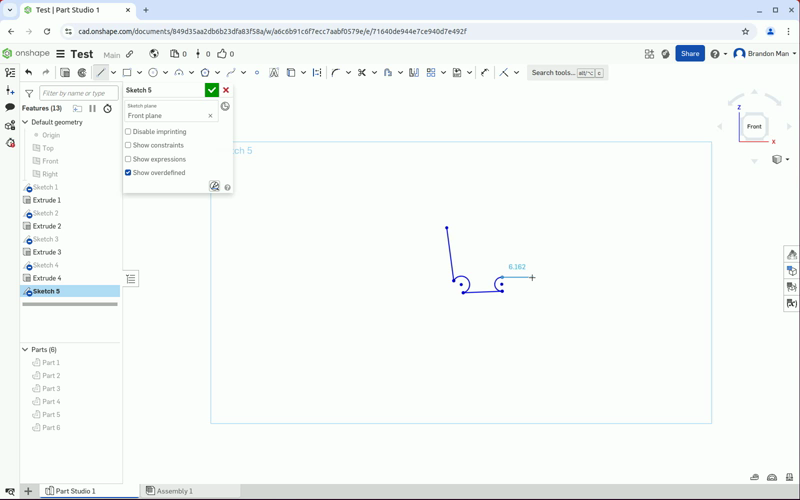
mouse_move(477, 276)
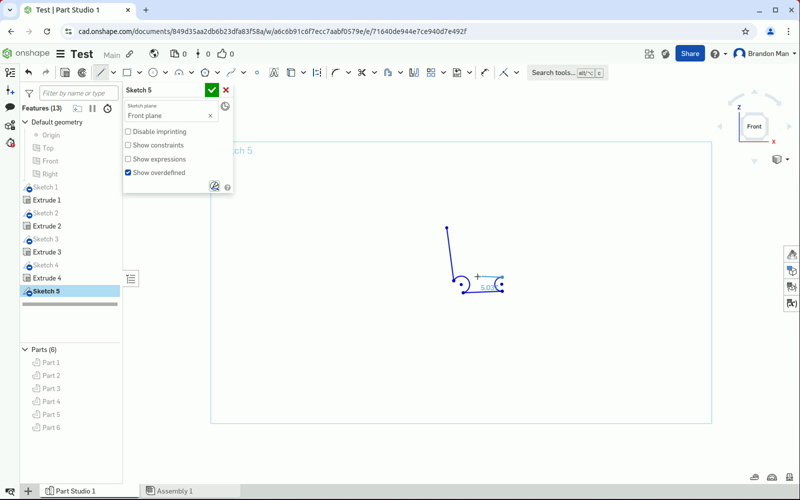
click(477, 276)
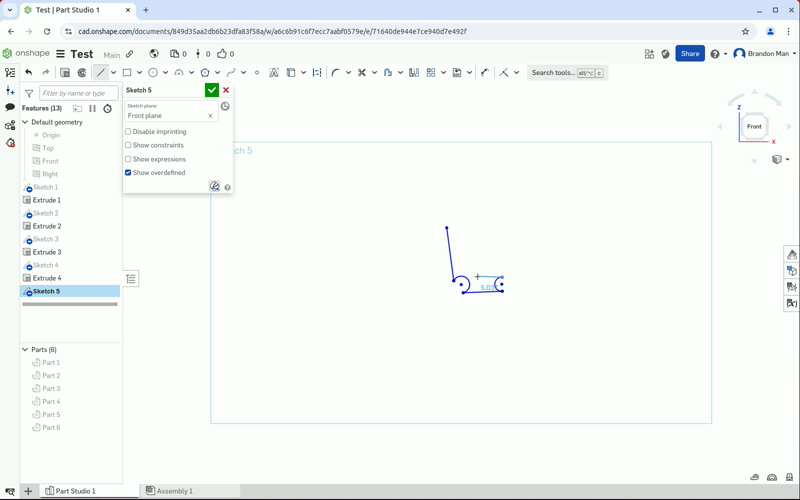
key_up(shift)
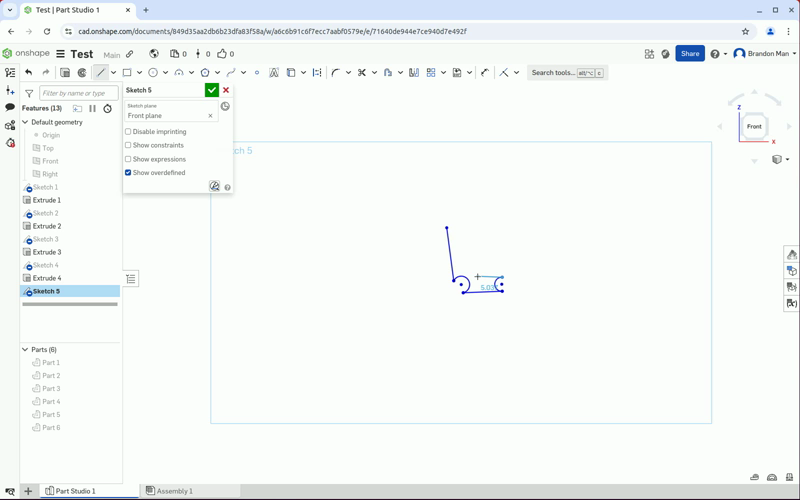
key(esc)
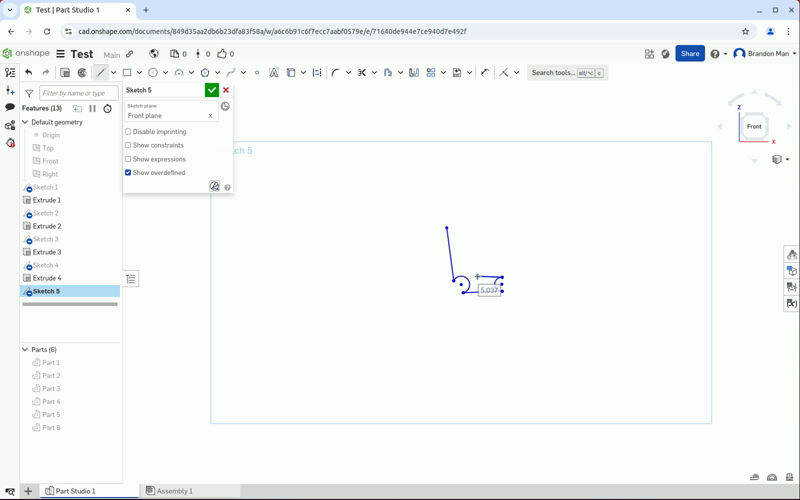
key(a)
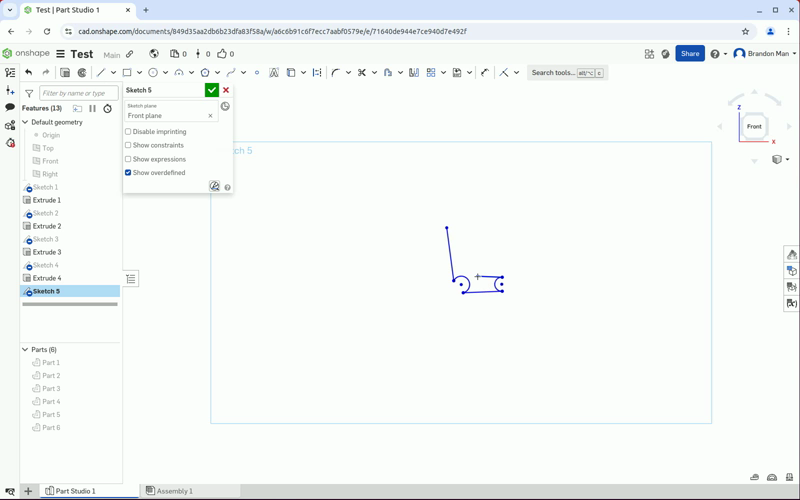
mouse_move(477, 276)
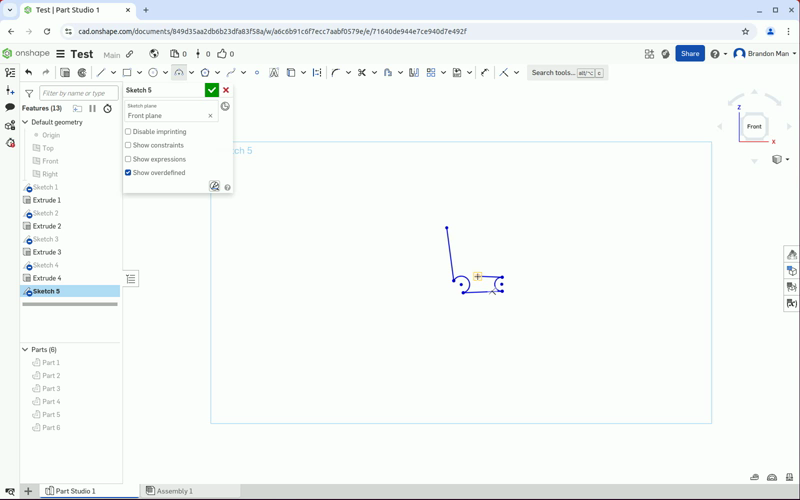
click(477, 276)
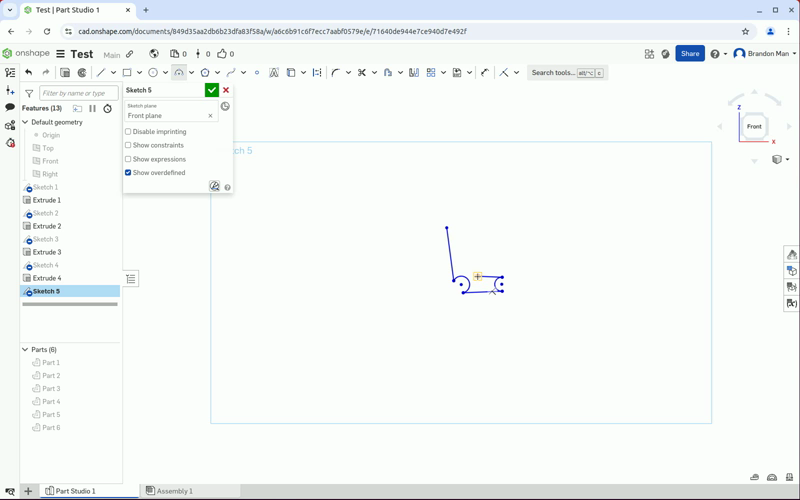
key_down(shift)
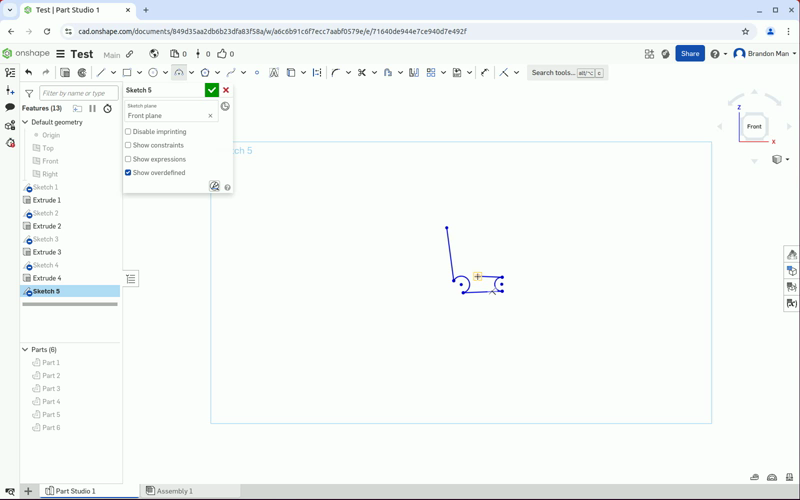
mouse_move(470, 268)
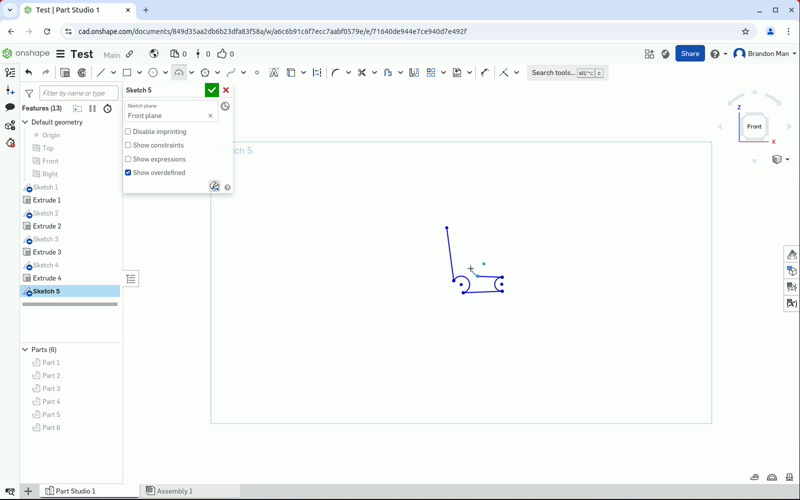
click(470, 268)
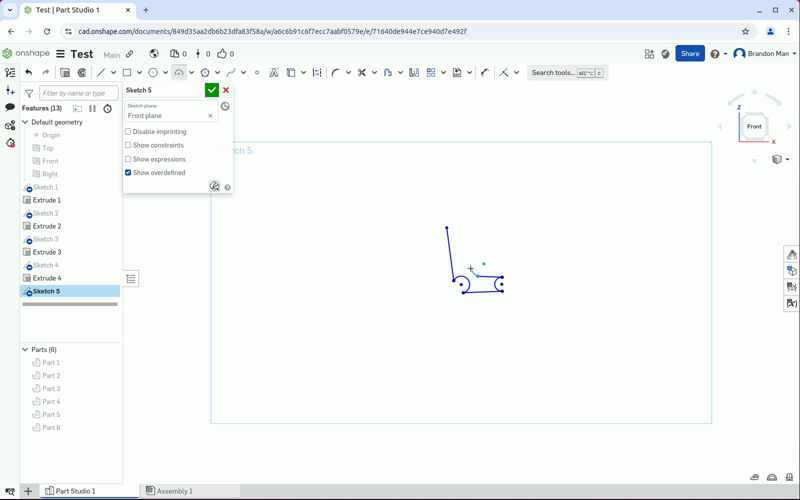
mouse_move(472, 273)
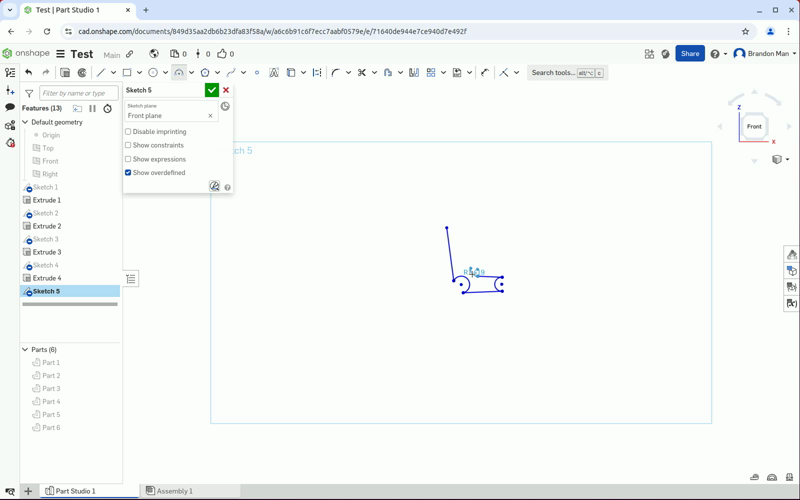
click(472, 273)
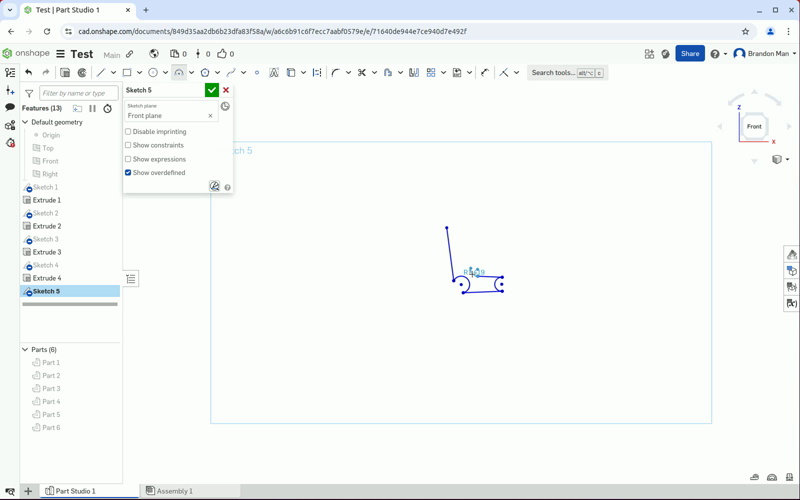
key_up(shift)
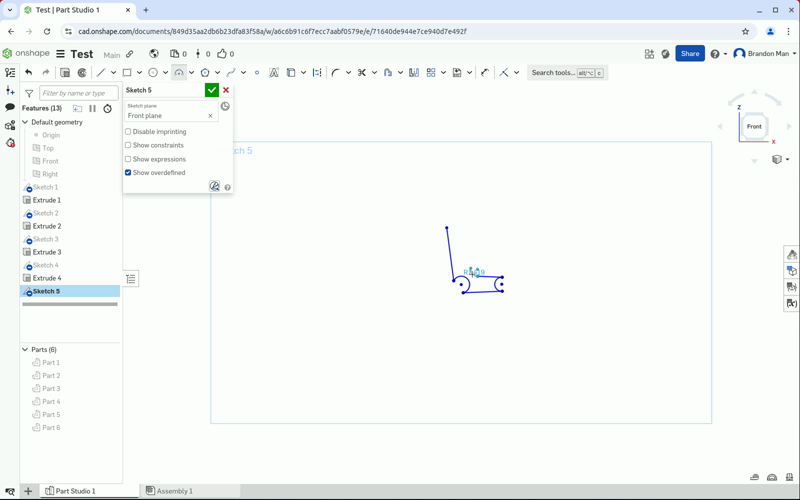
key(esc)
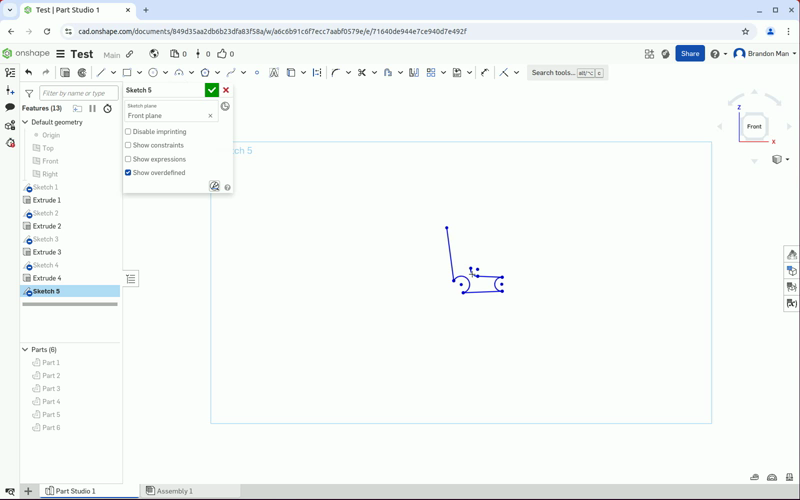
key(l)
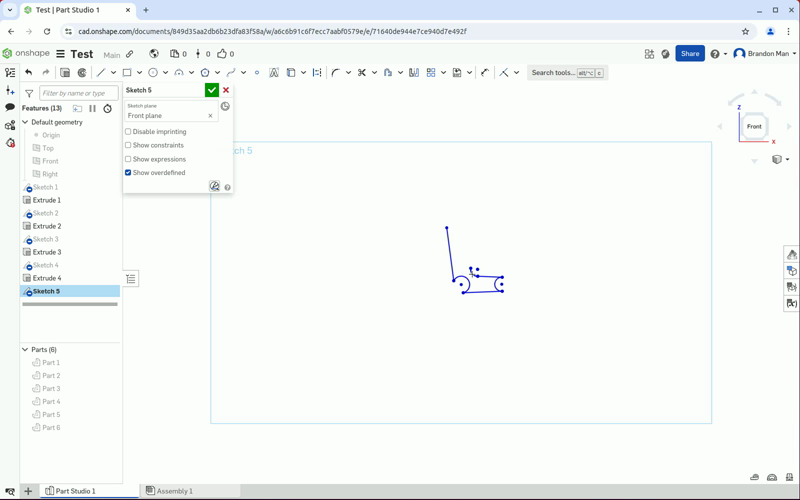
mouse_move(470, 268)
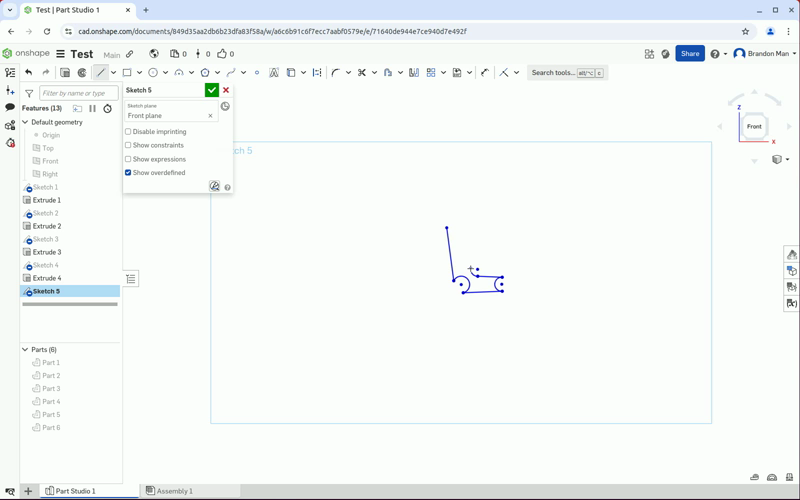
click(470, 268)
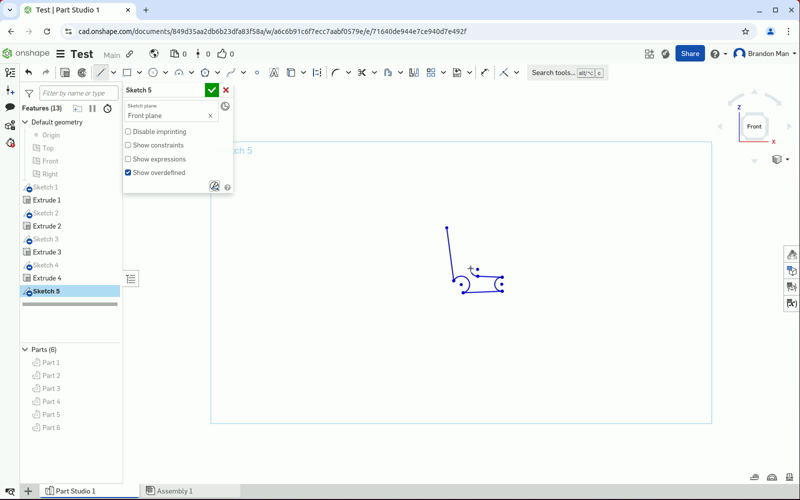
key_down(shift)
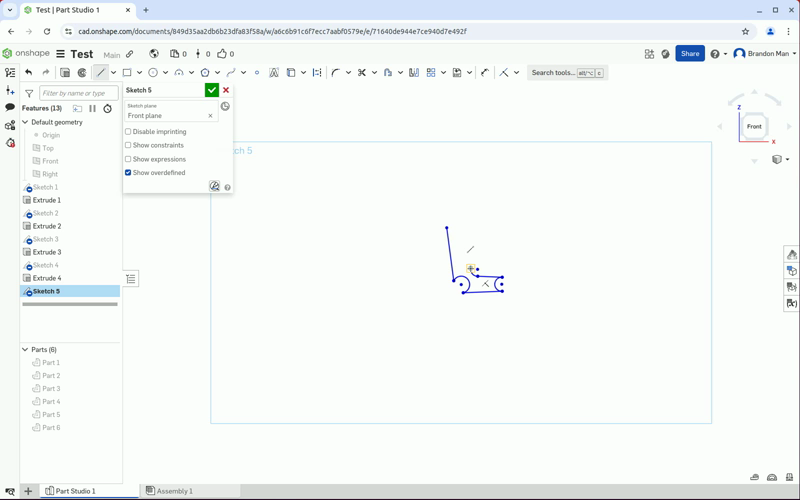
mouse_move(500, 268)
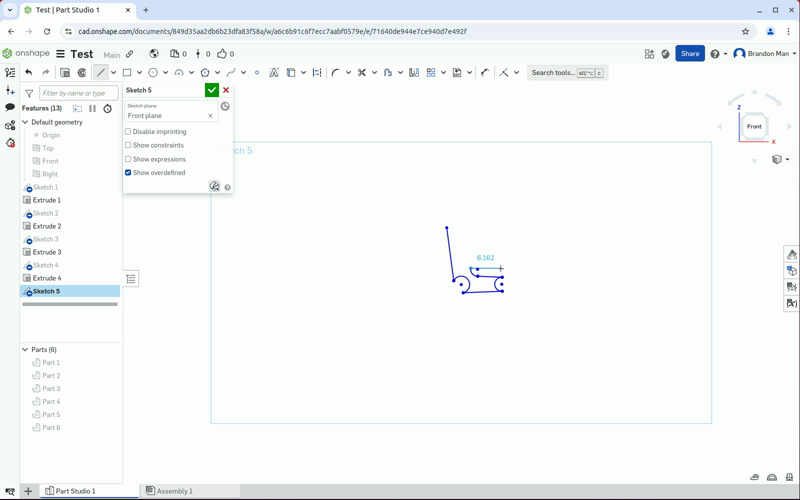
mouse_move(475, 227)
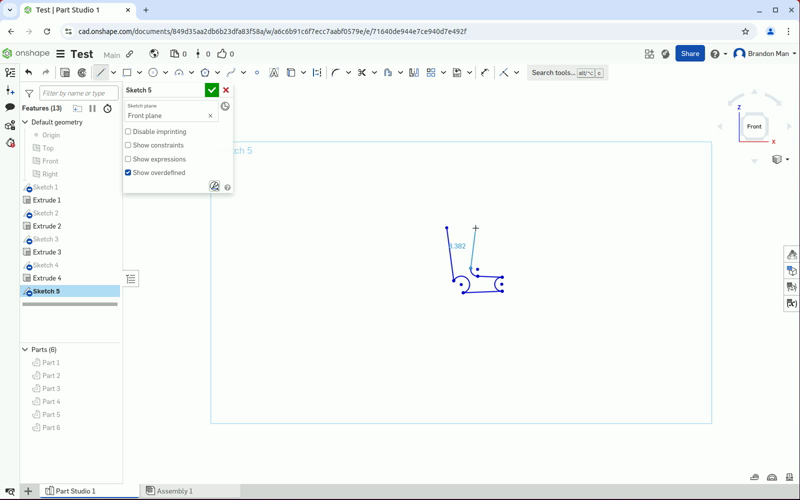
click(475, 227)
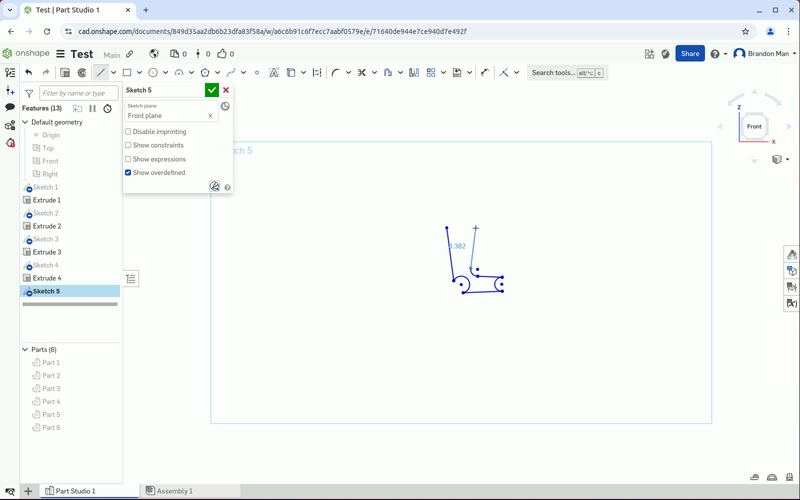
key_up(shift)
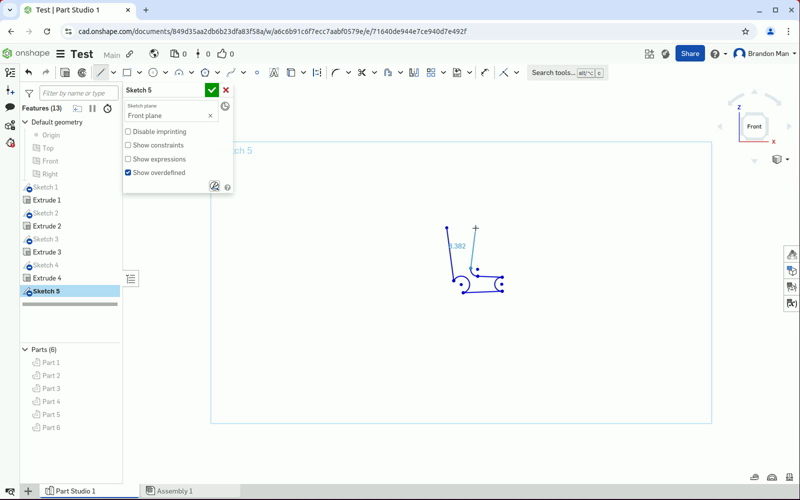
key(esc)
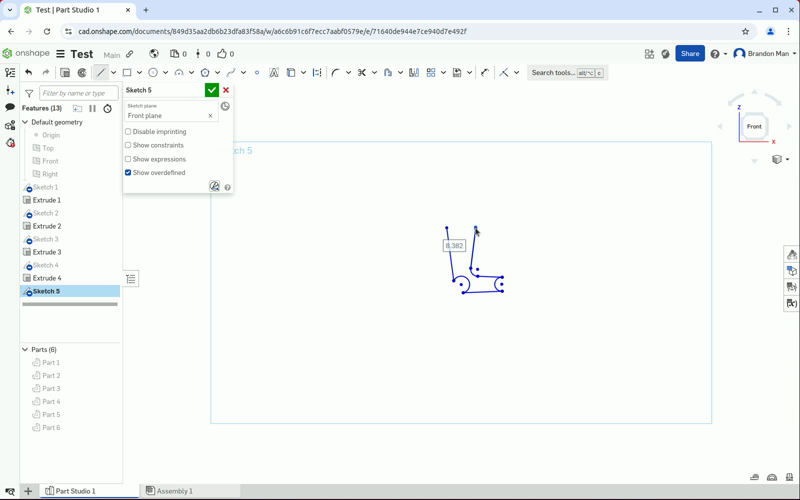
key(a)
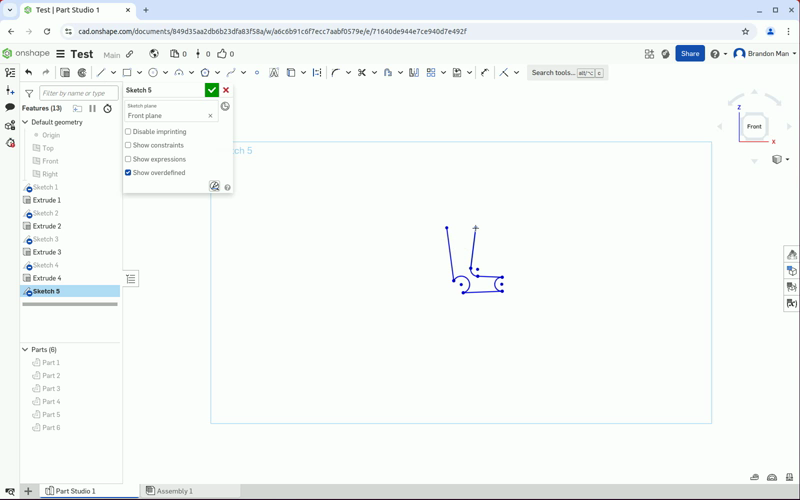
mouse_move(475, 227)
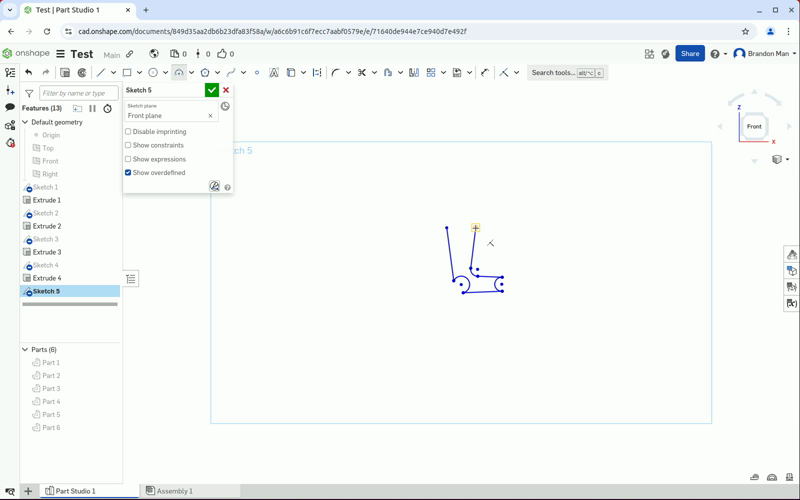
click(475, 227)
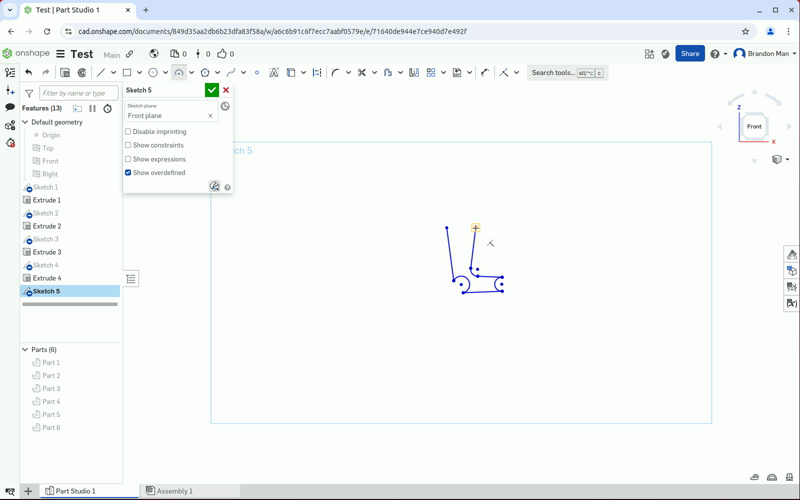
mouse_move(446, 227)
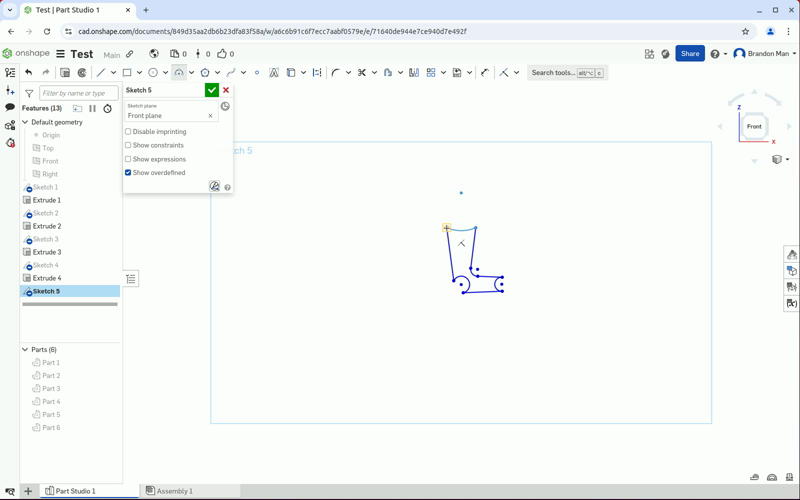
click(446, 227)
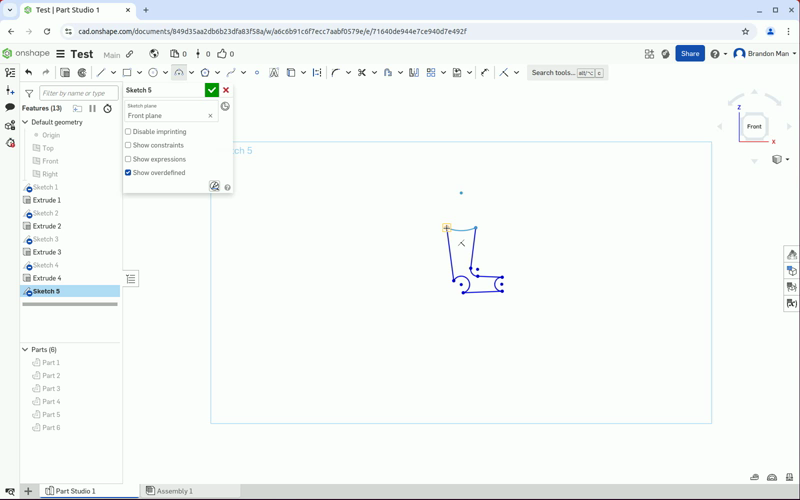
key_down(shift)
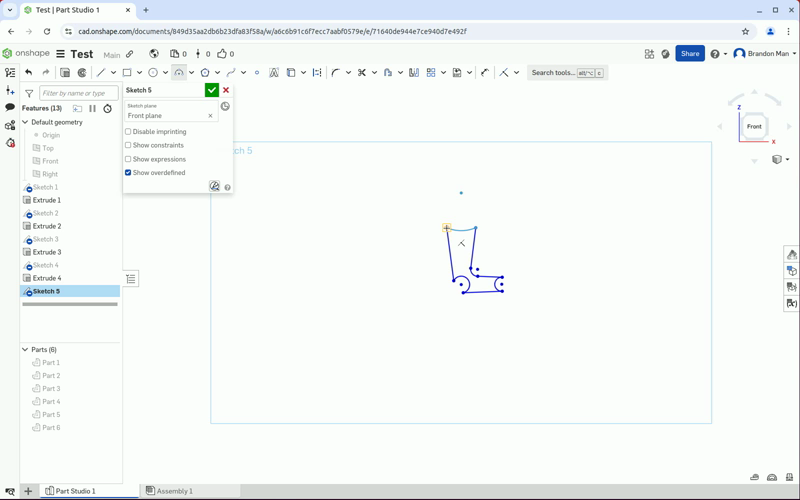
mouse_move(461, 240)
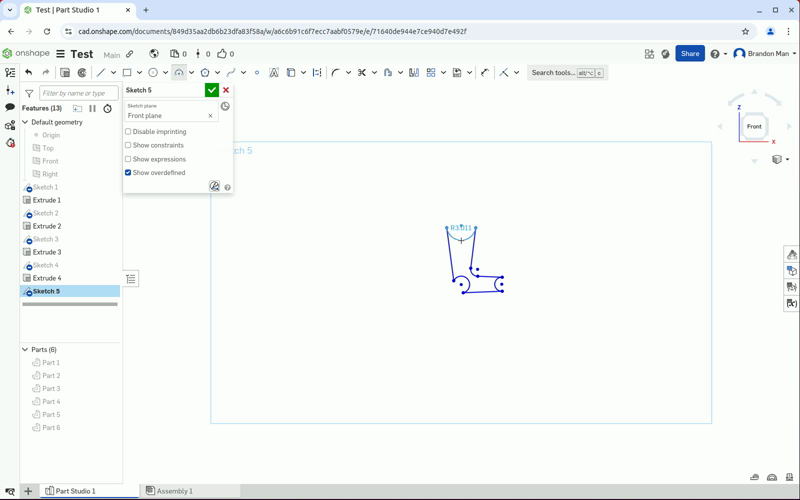
click(461, 240)
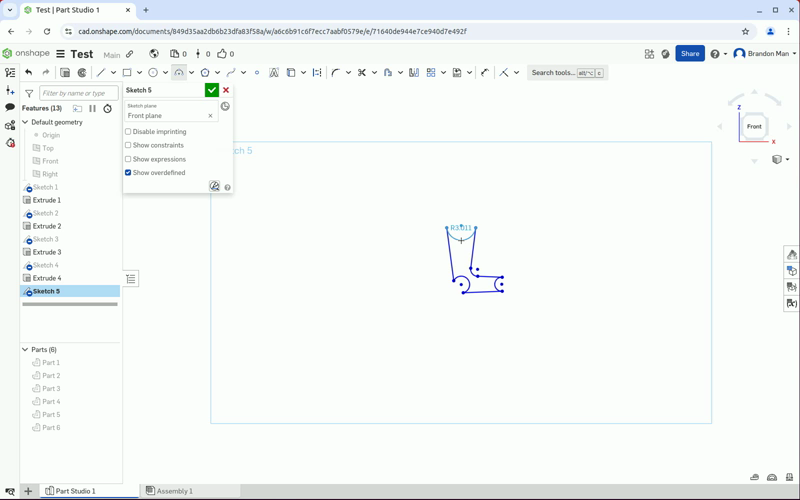
key_up(shift)
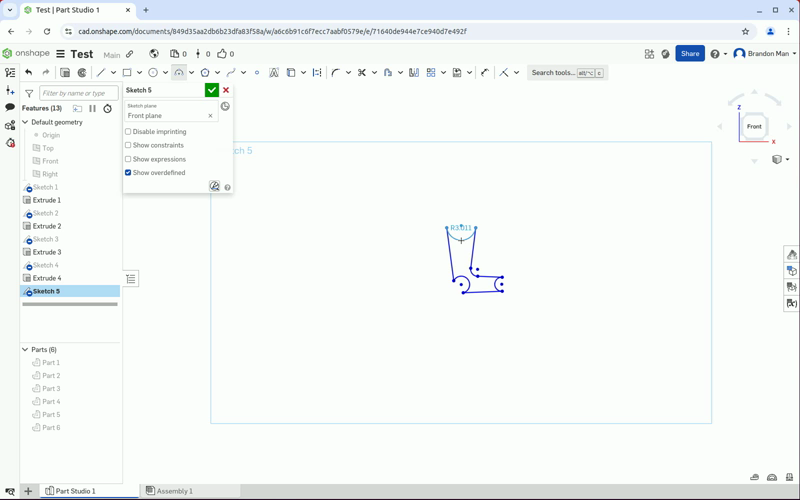
key(esc)
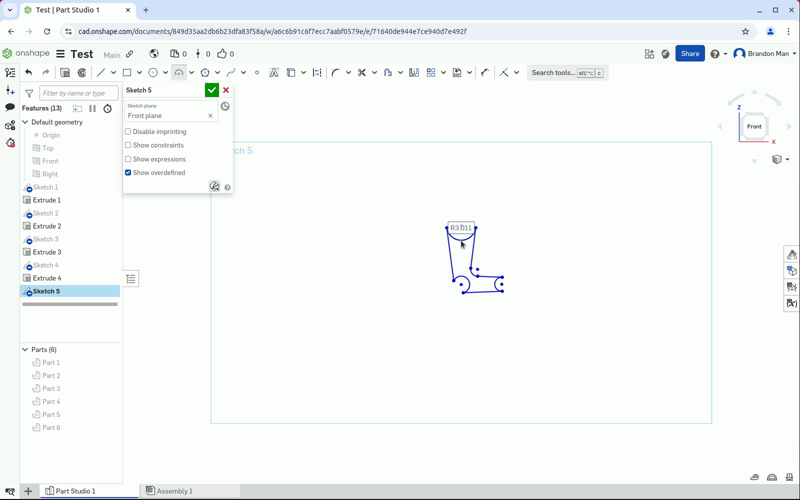
mouse_move(464, 269)
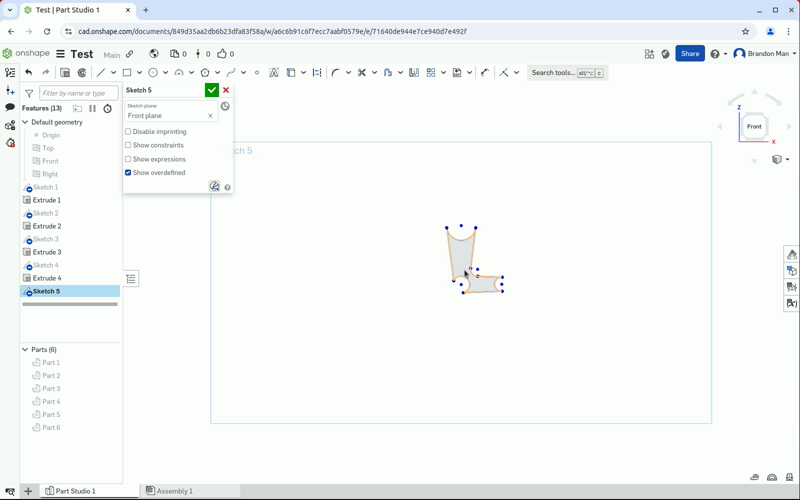
scroll(6)
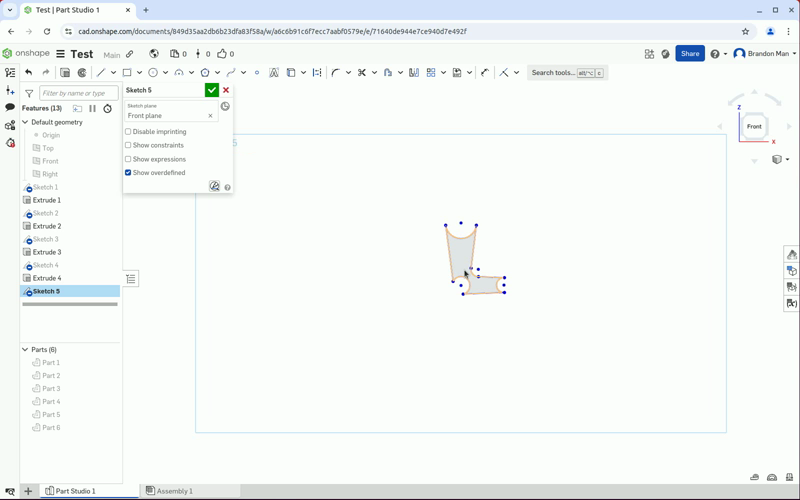
scroll(6)
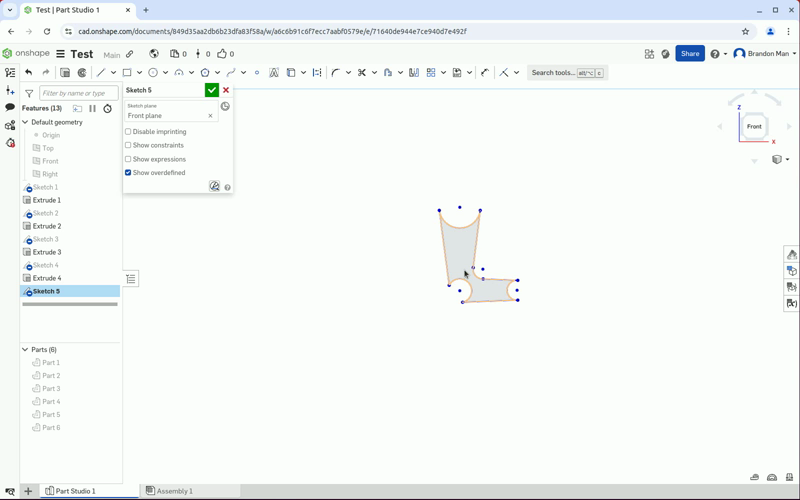
scroll(6)
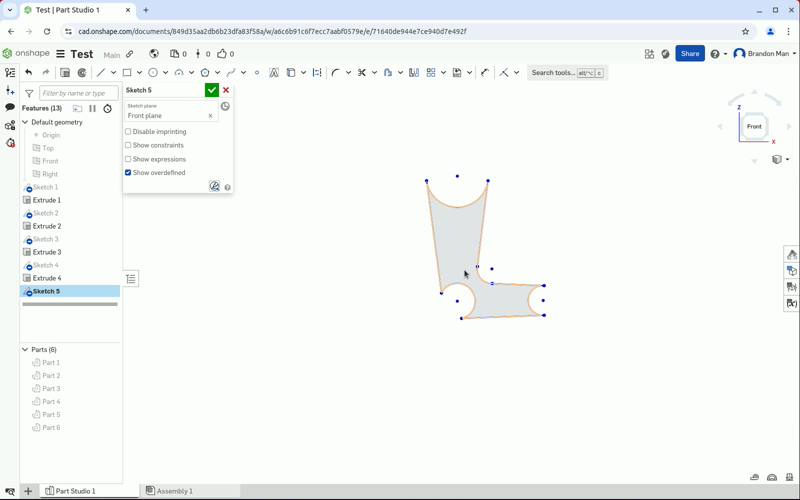
scroll(6)
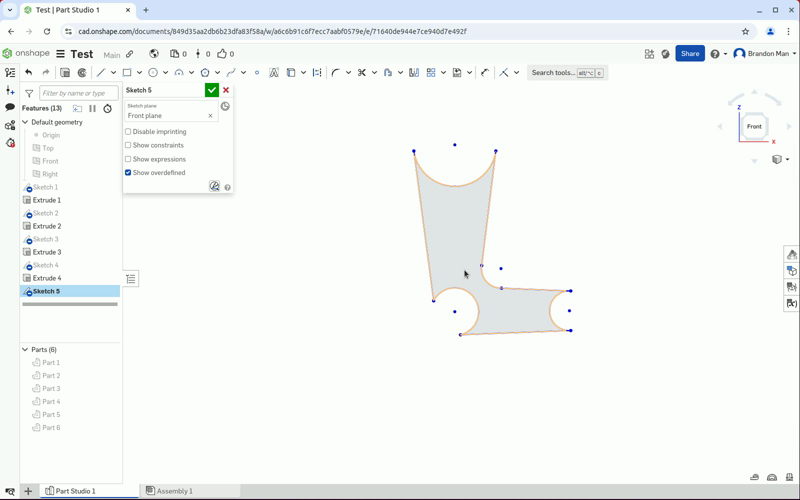
scroll(6)
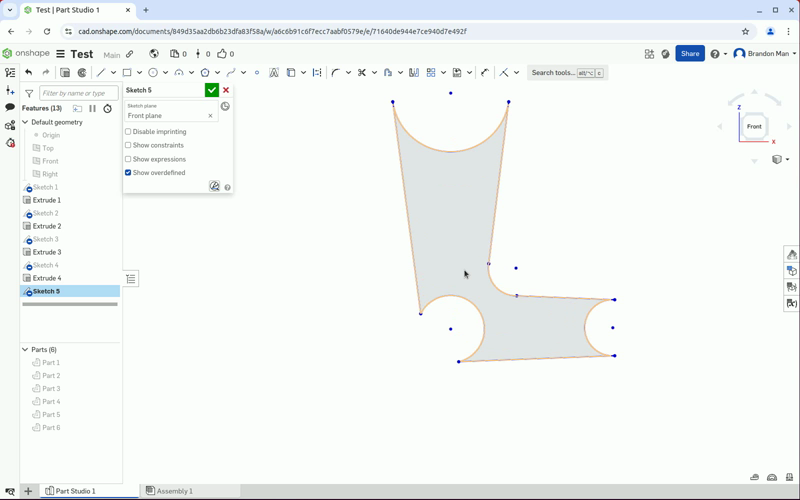
scroll(6)
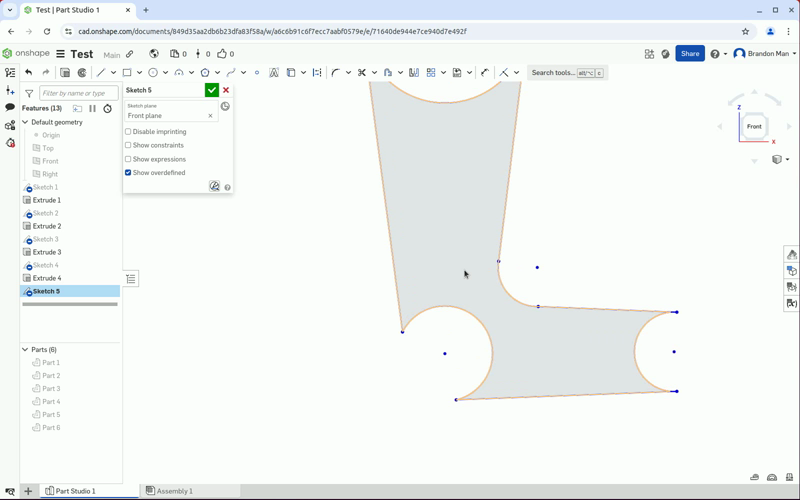
scroll(6)
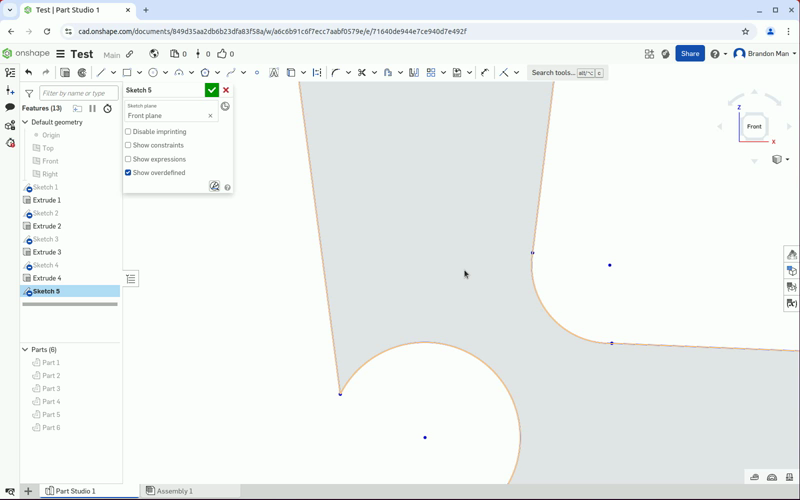
click(464, 269)
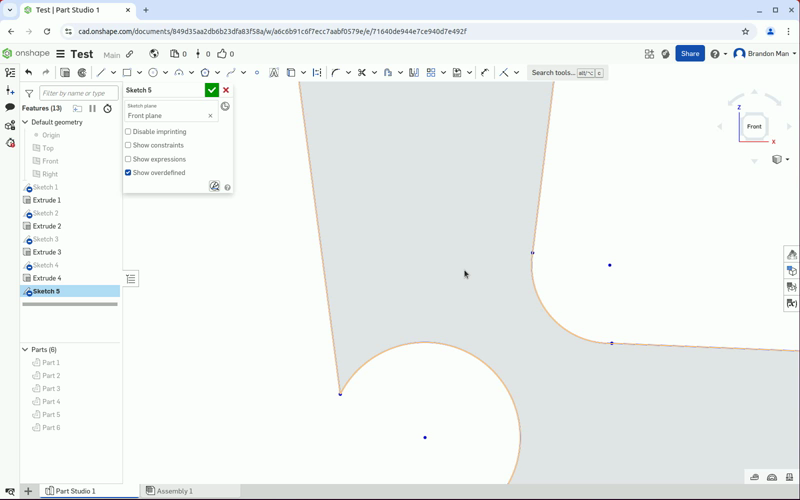
scroll(-6)
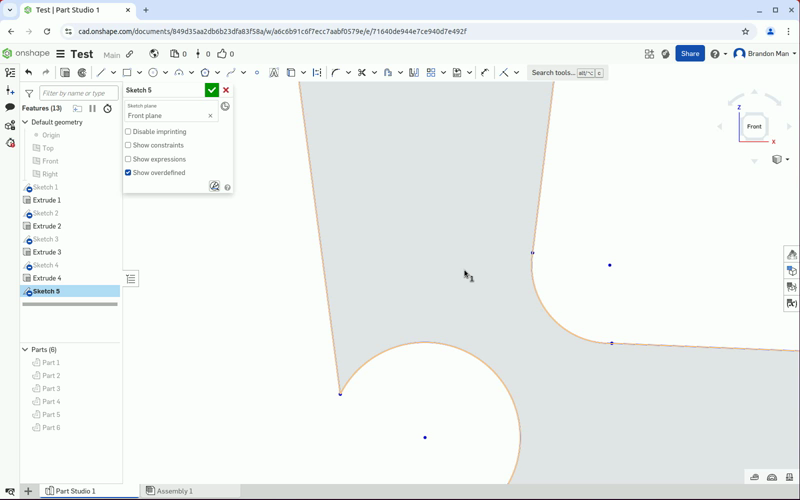
scroll(-6)
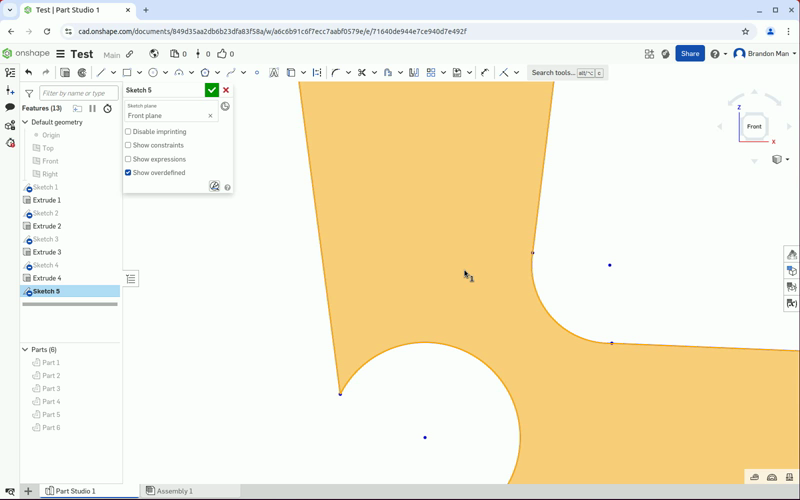
scroll(-6)
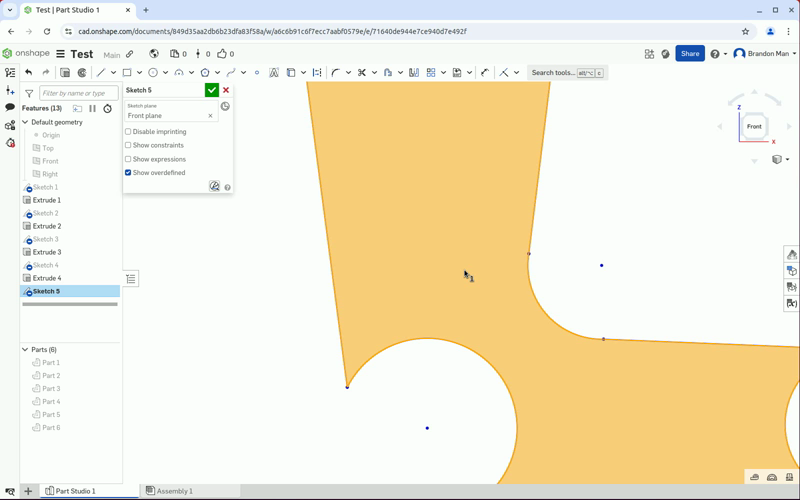
scroll(-6)
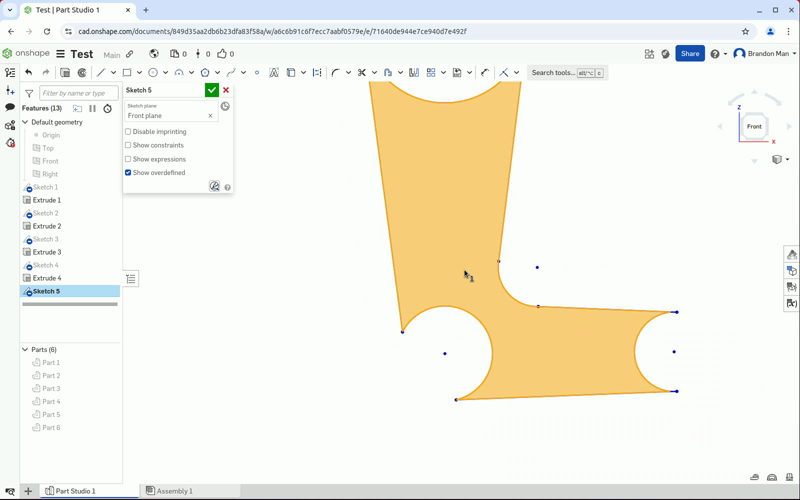
scroll(-6)
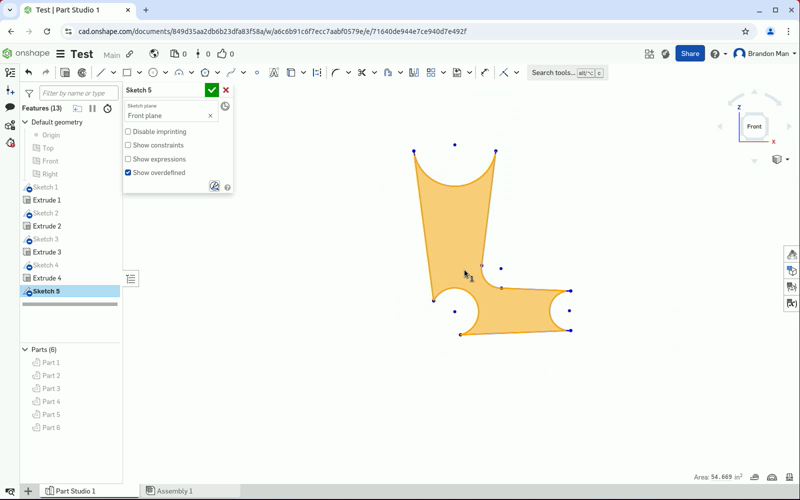
scroll(-6)
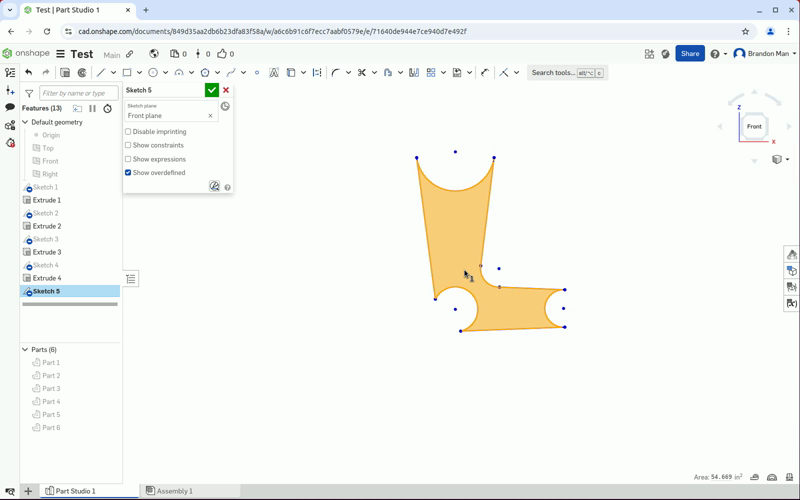
scroll(-6)
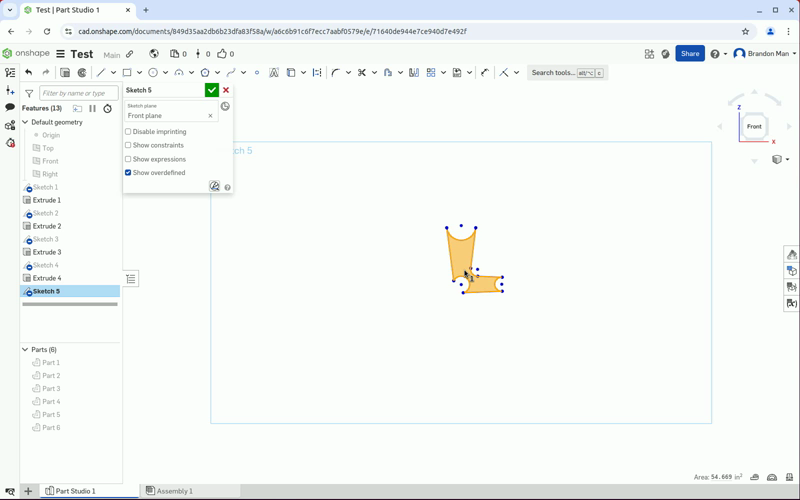
mouse_move(73, 352)
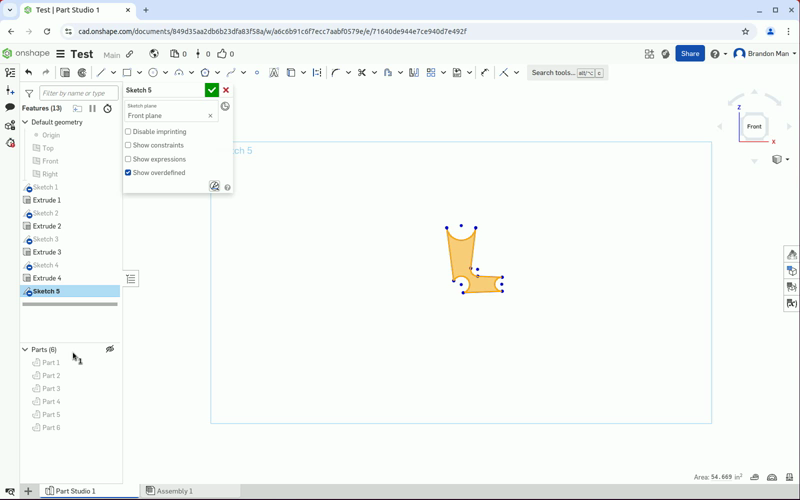
key(shift+y)
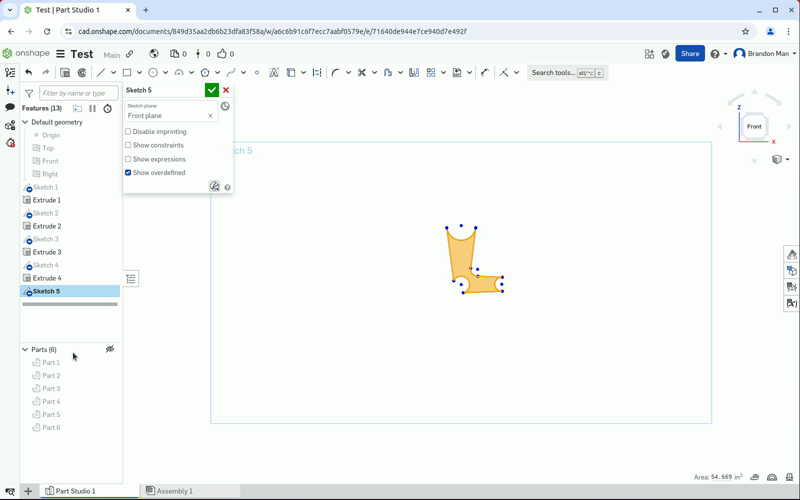
key(shift+e)
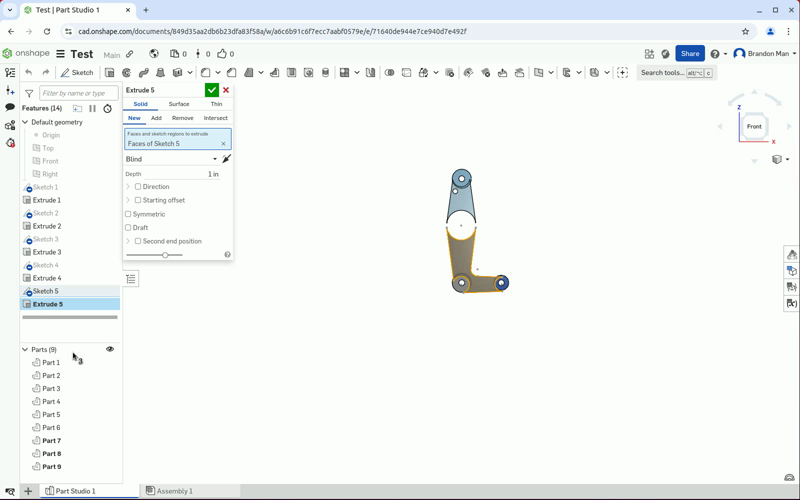
mouse_move(143, 106)
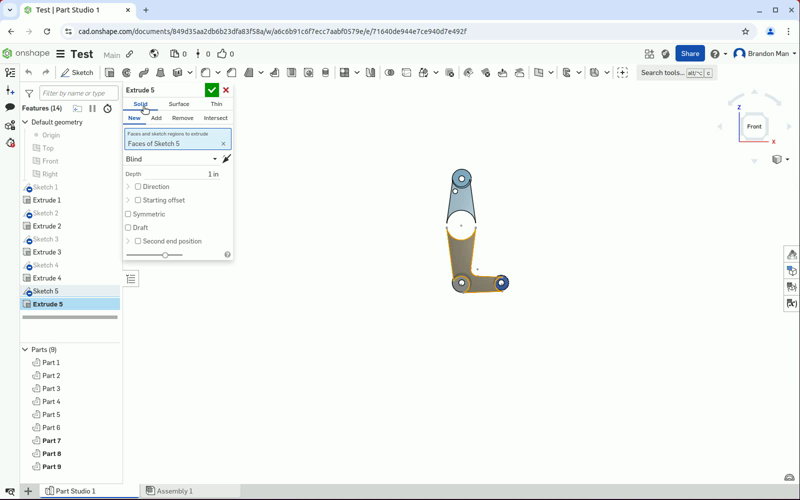
click(143, 106)
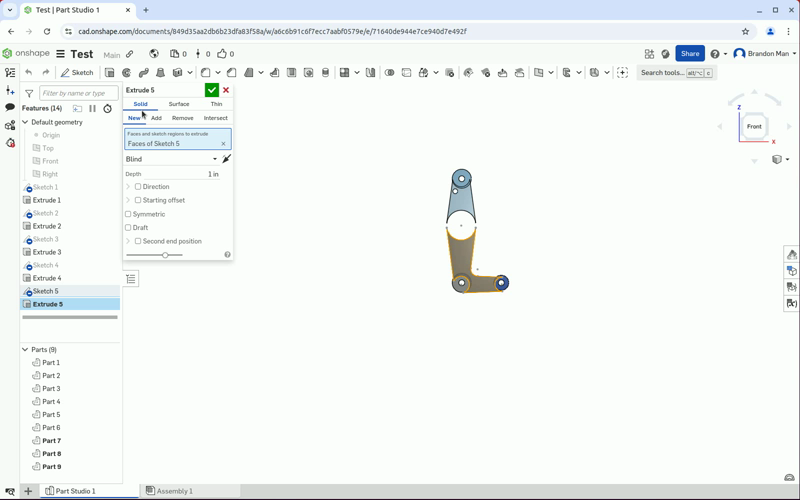
mouse_move(137, 120)
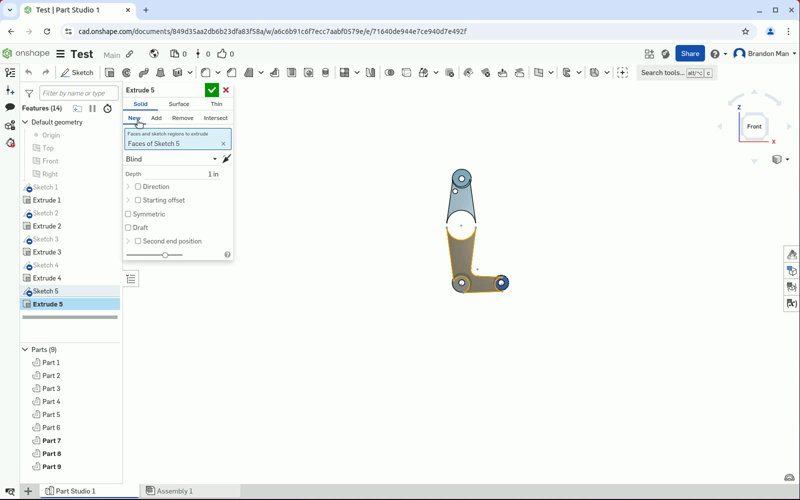
click(137, 120)
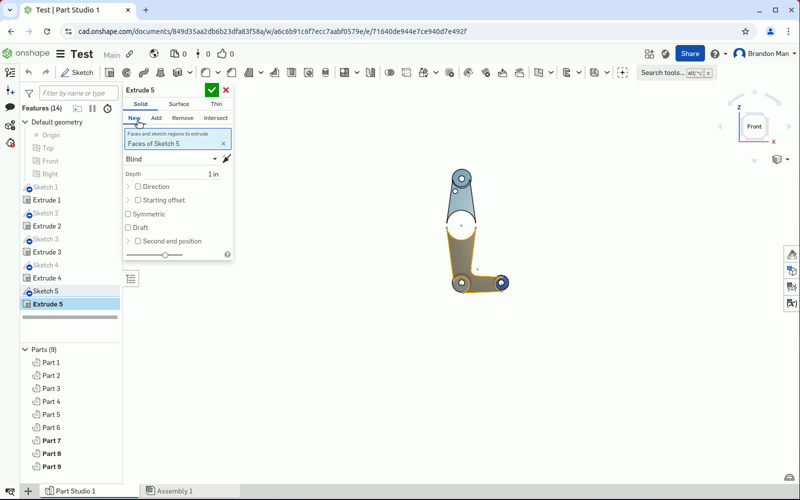
key(tab, 4)
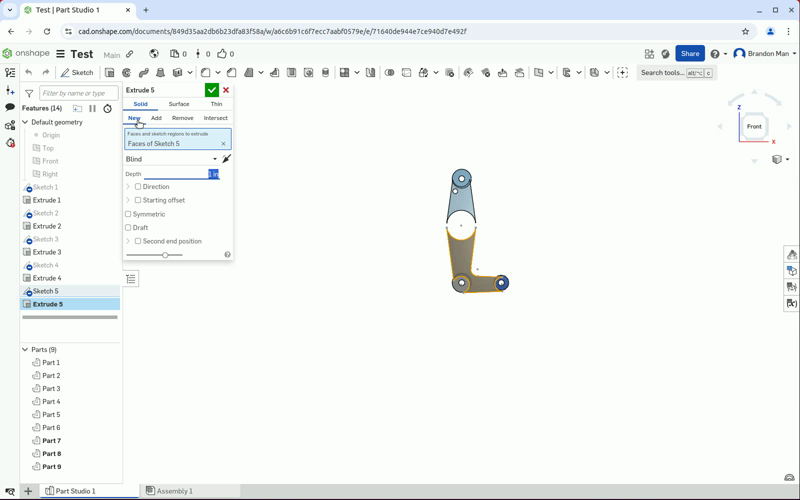
text(0.481)
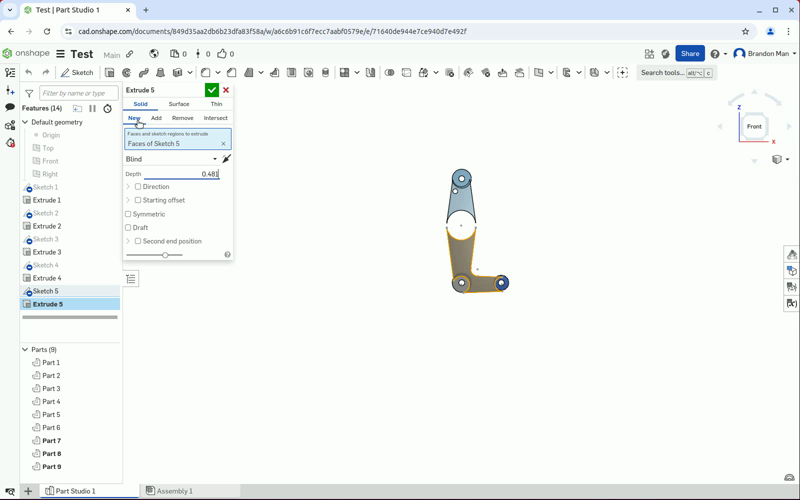
key(enter)
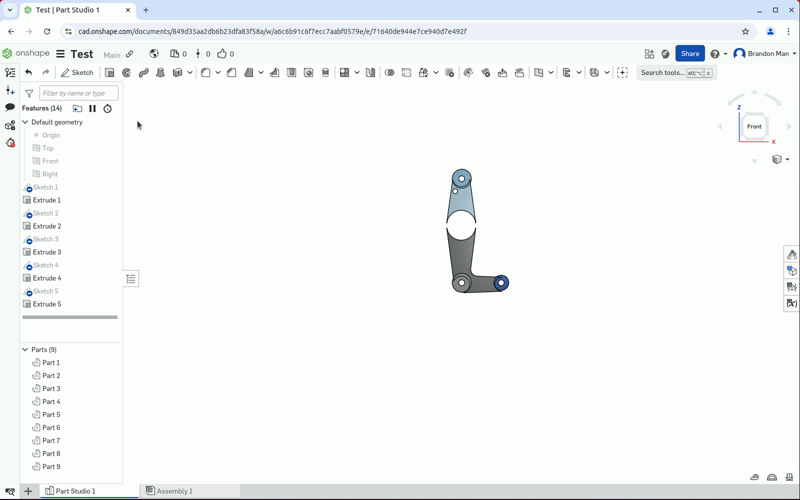
key(shift+h)
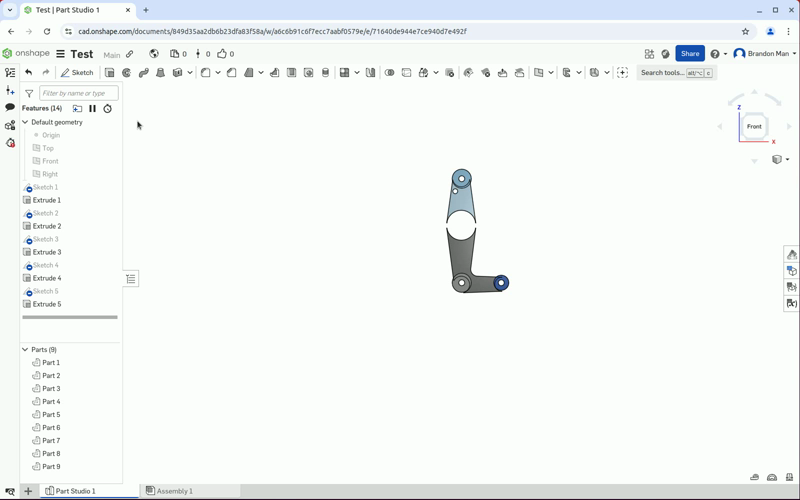
key(shift+h)
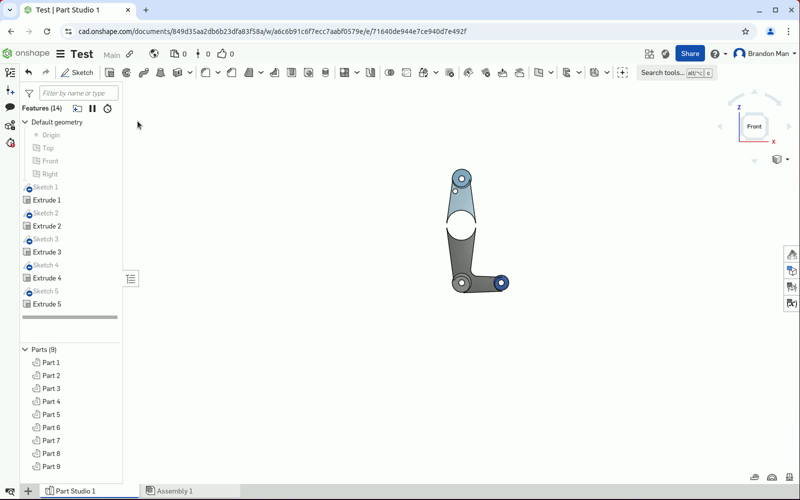
mouse_move(73, 189)
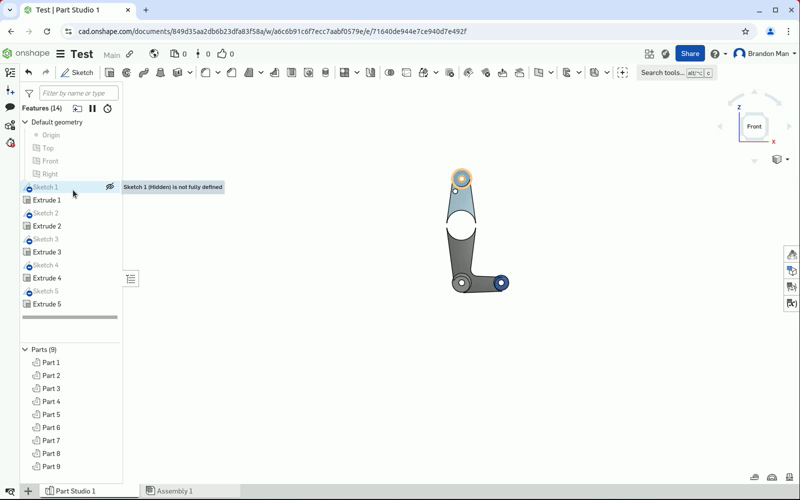
click(73, 189)
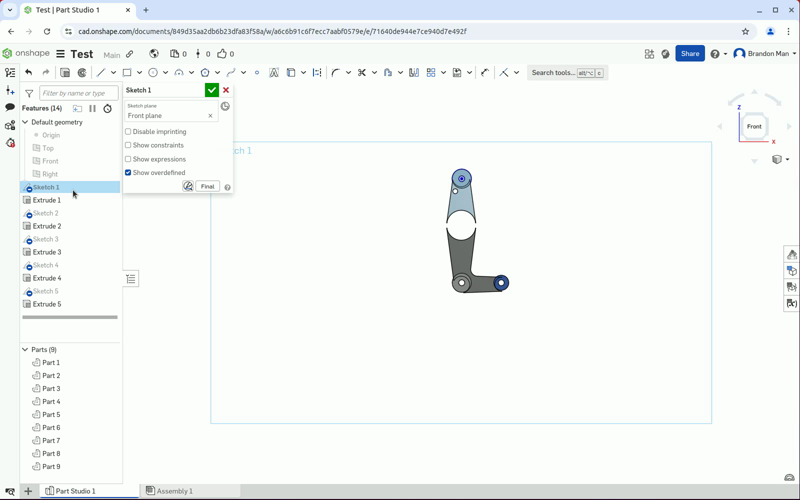
mouse_move(229, 92)
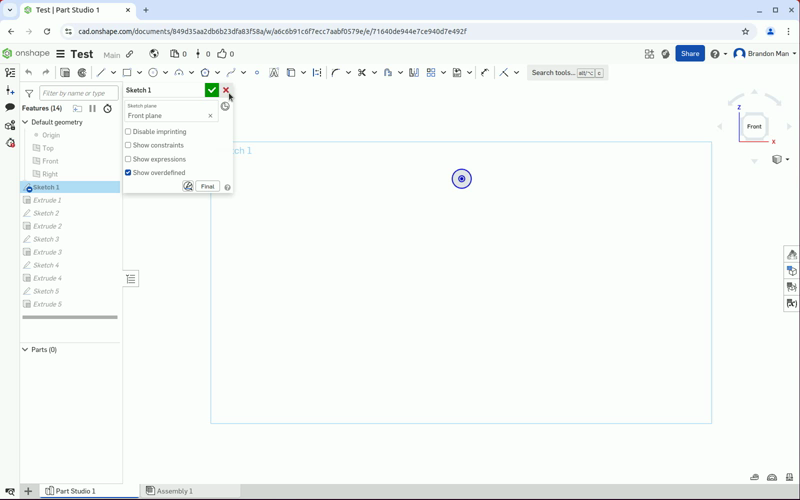
click(229, 92)
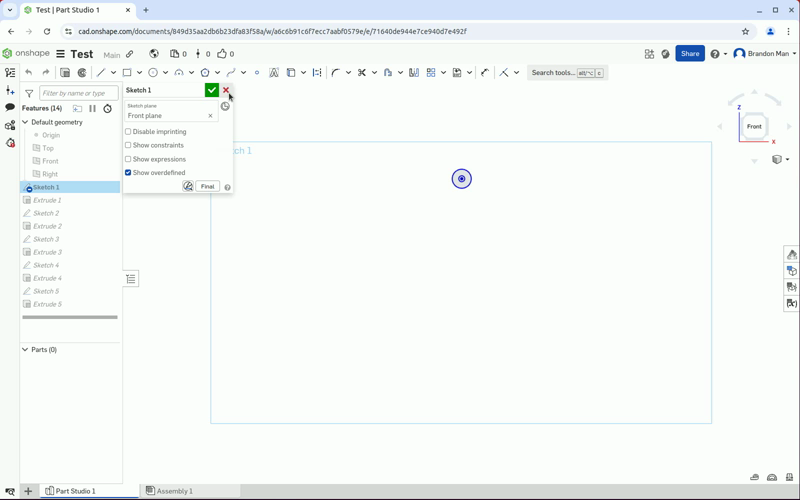
key(shift+s)
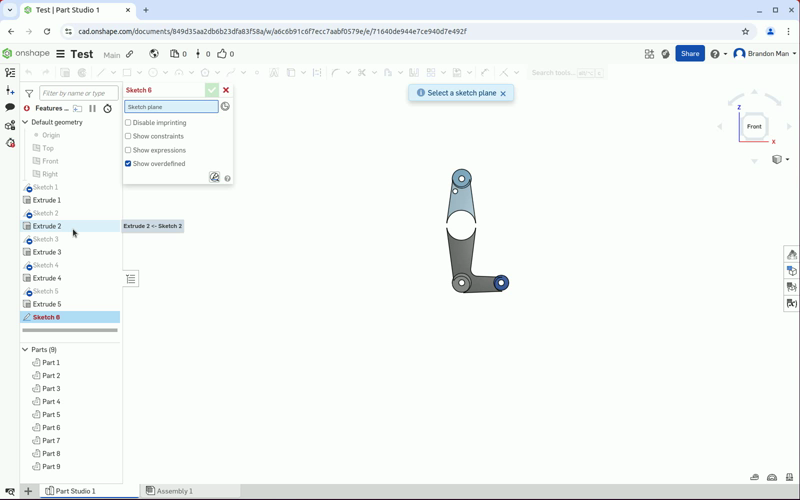
scroll(3)
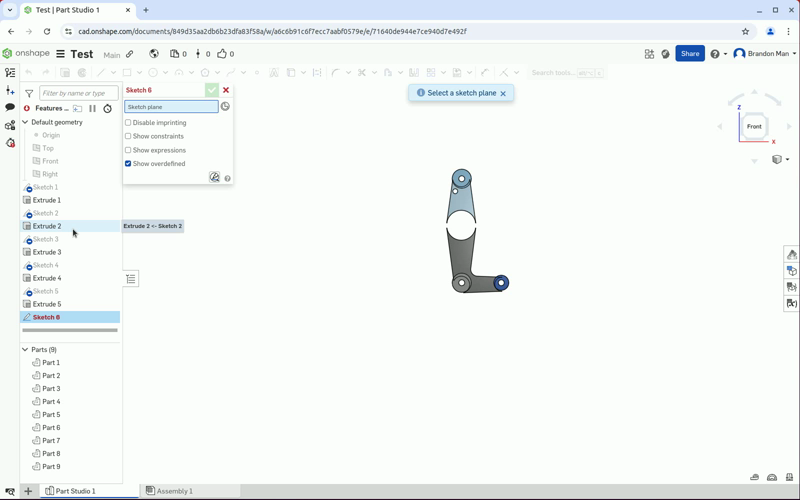
mouse_move(73, 163)
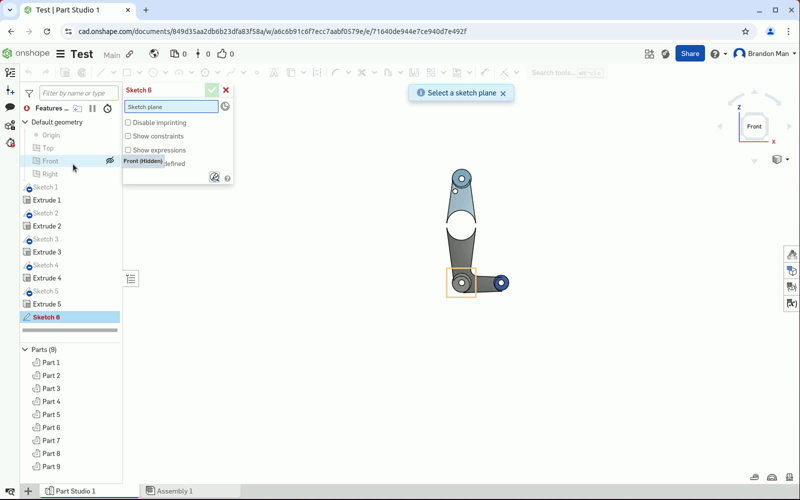
click(73, 163)
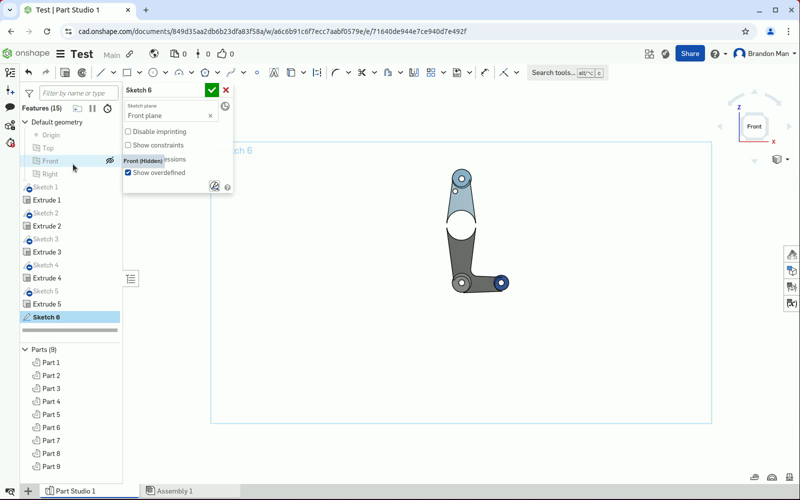
mouse_move(73, 352)
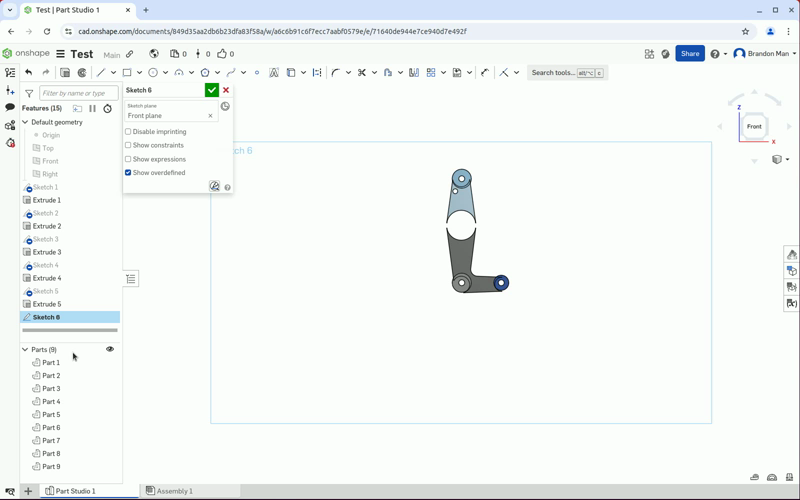
key(y)
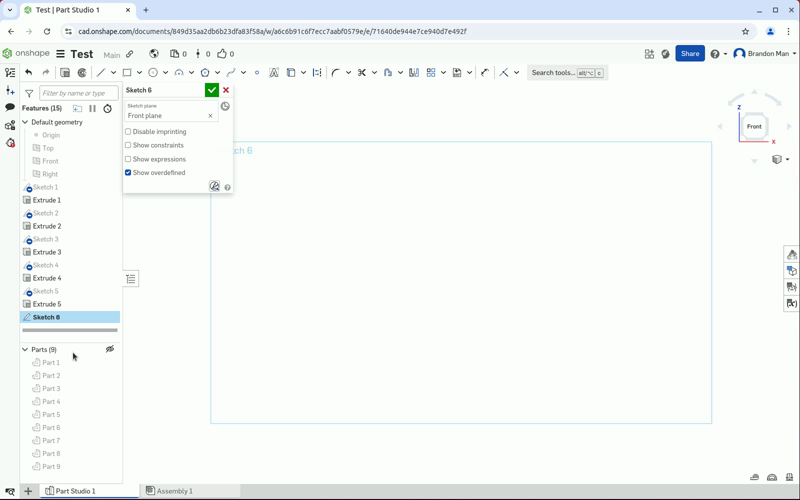
key(c)
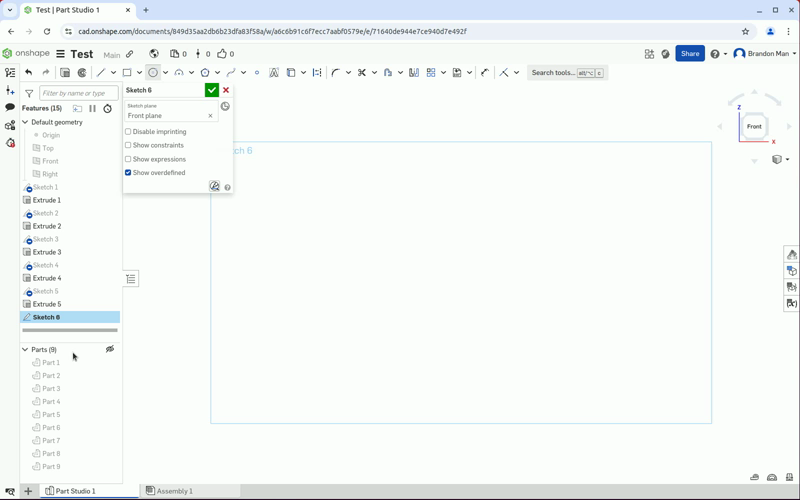
key_down(shift)
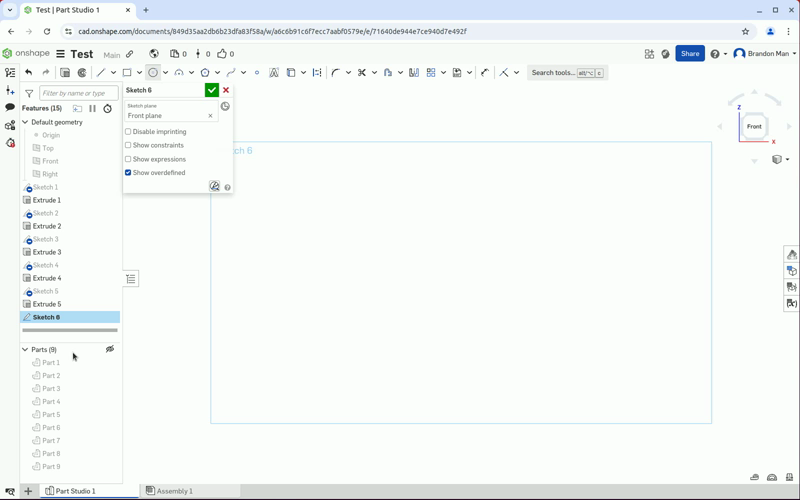
mouse_move(461, 225)
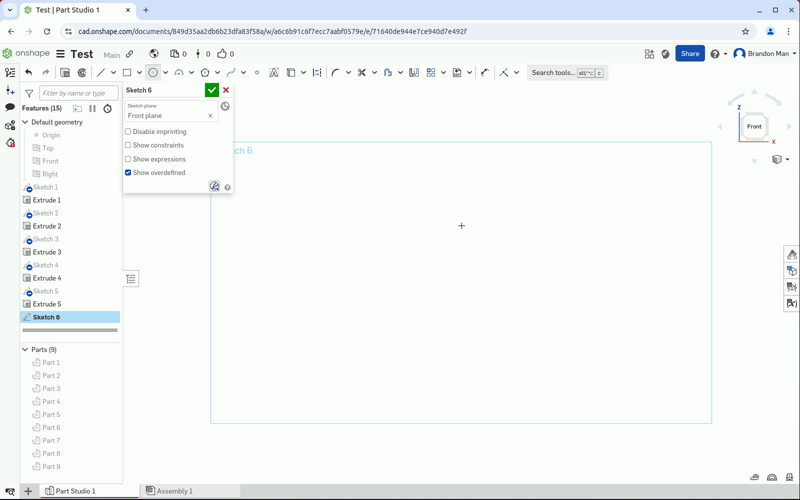
click(461, 225)
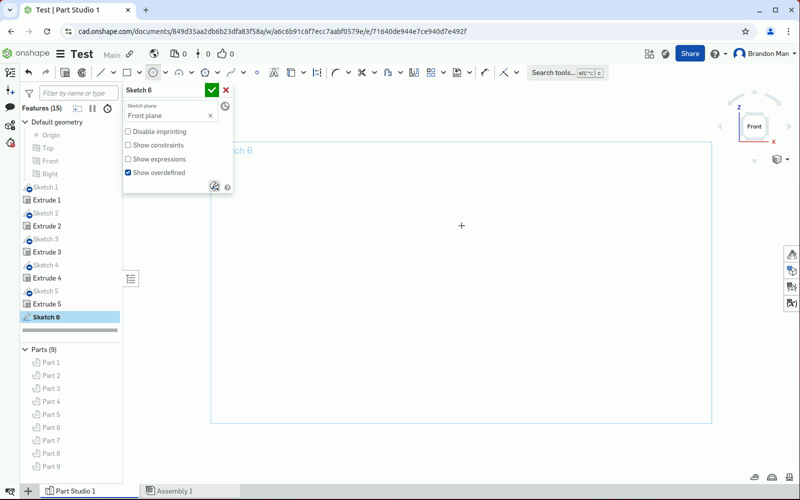
key_up(shift)
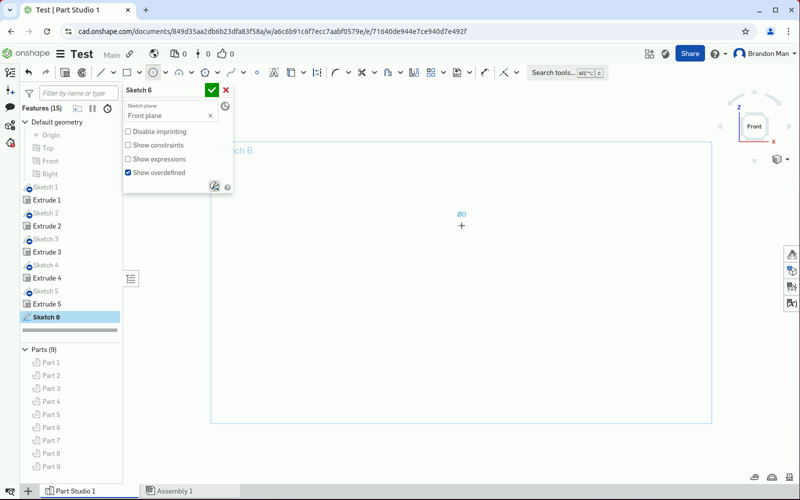
mouse_move(477, 225)
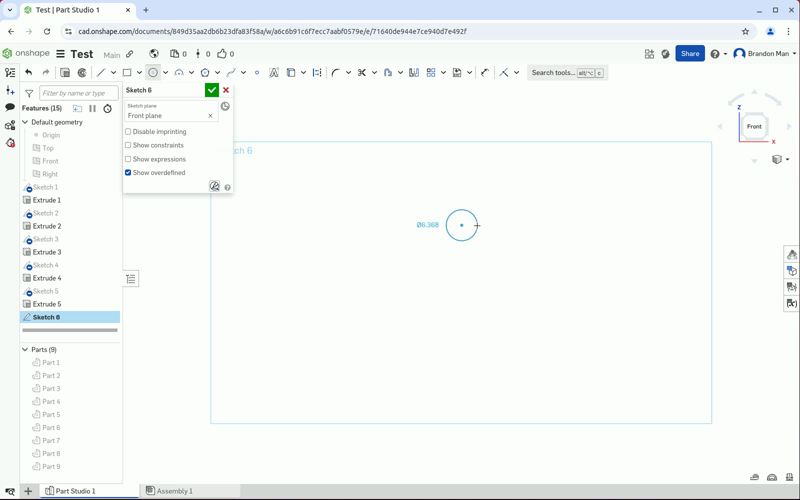
click(477, 225)
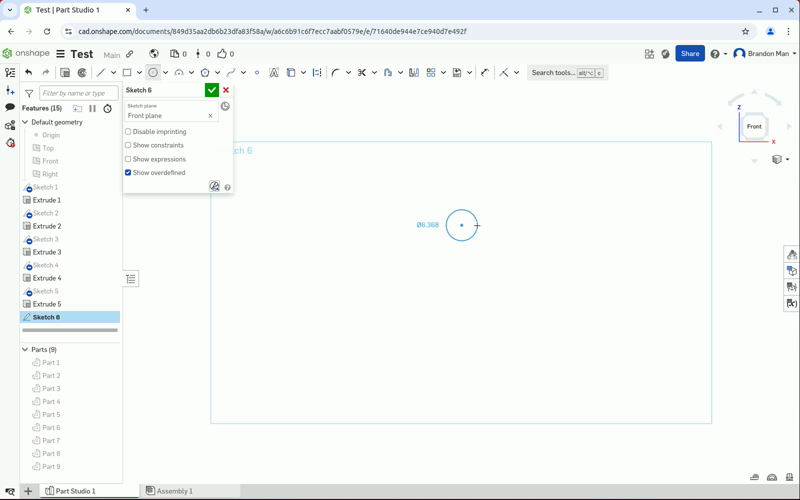
key(esc)
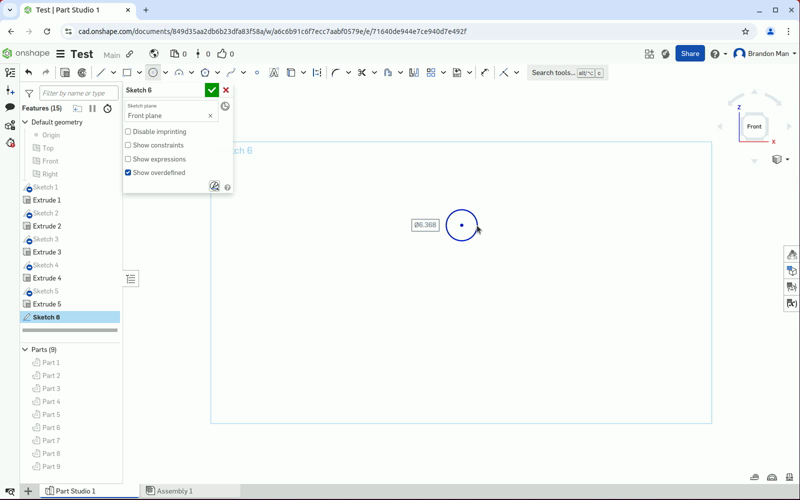
key(c)
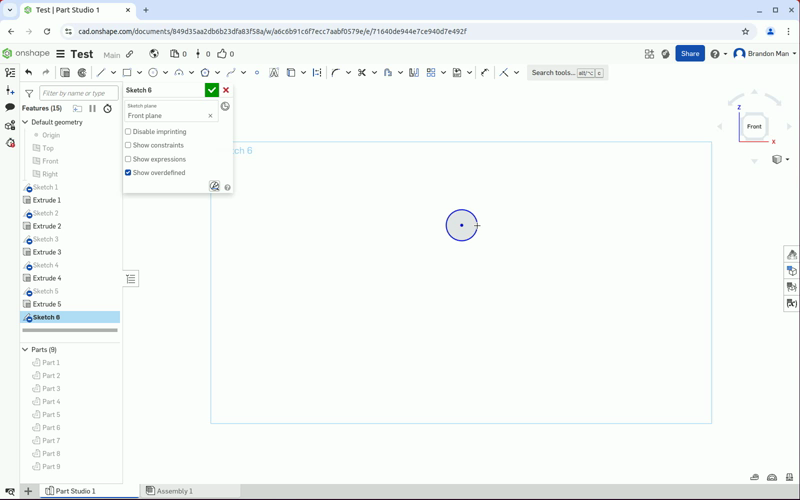
key_down(shift)
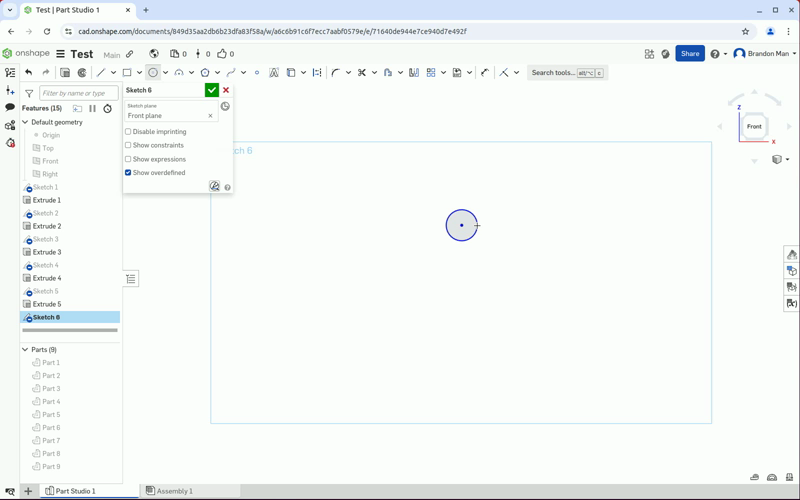
mouse_move(461, 225)
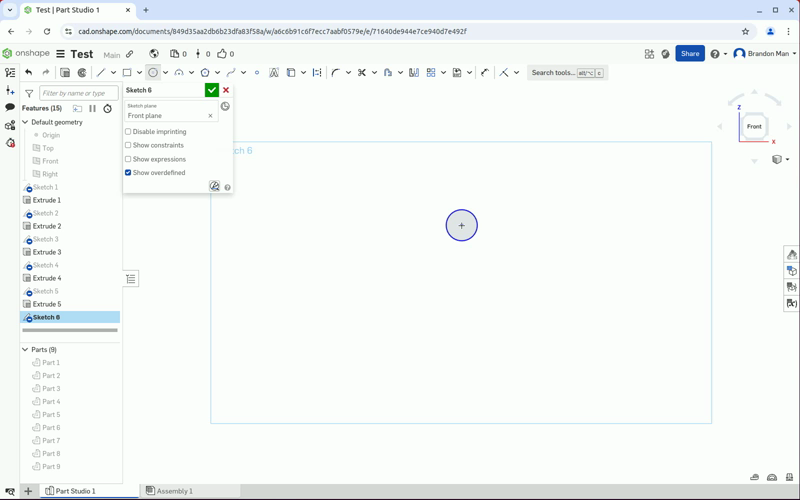
click(461, 225)
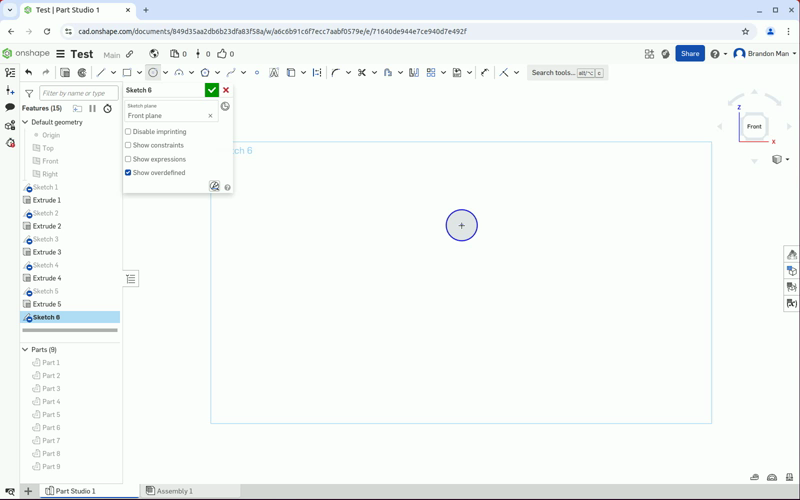
key_up(shift)
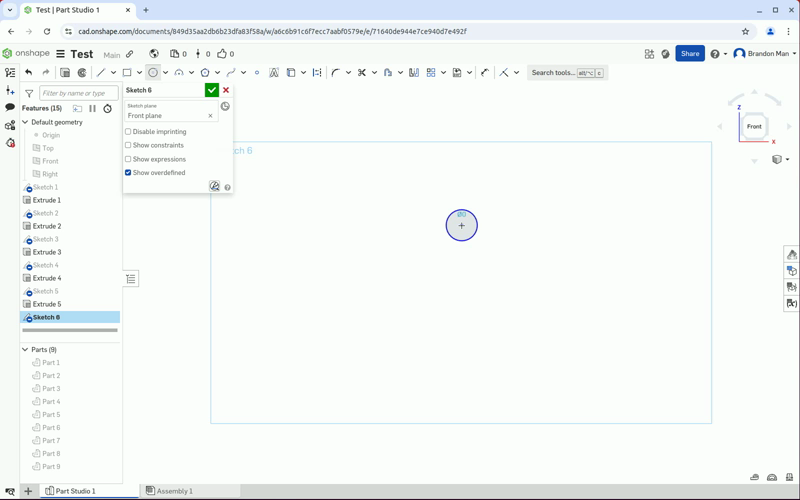
mouse_move(465, 225)
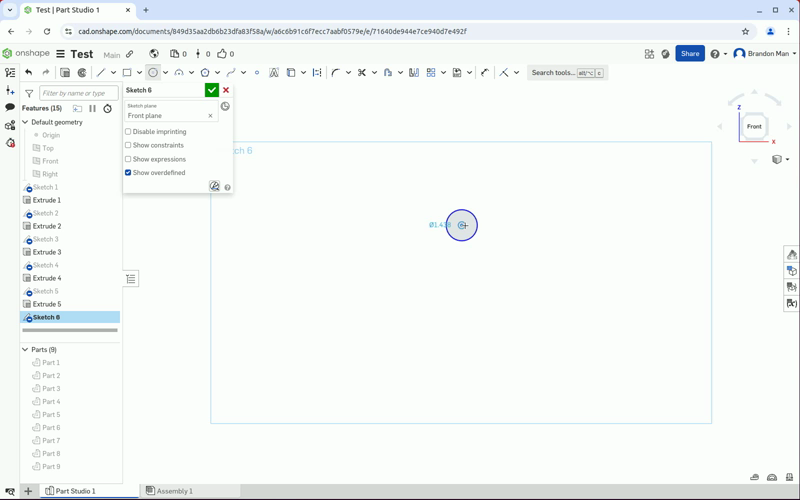
scroll(6)
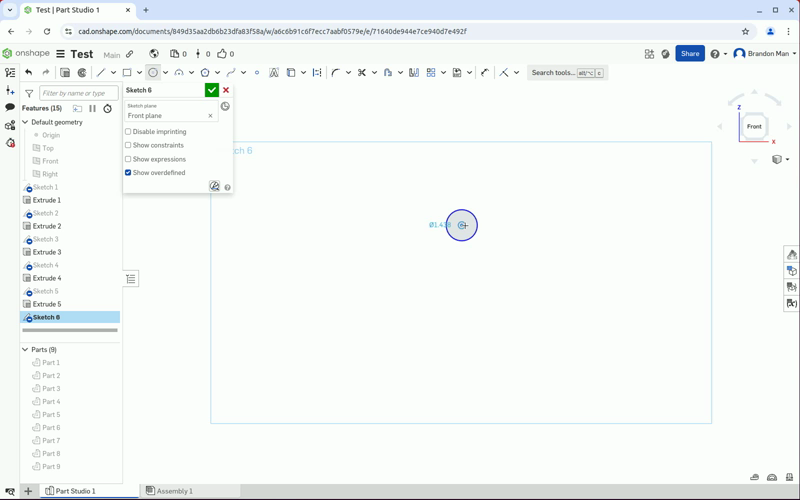
scroll(6)
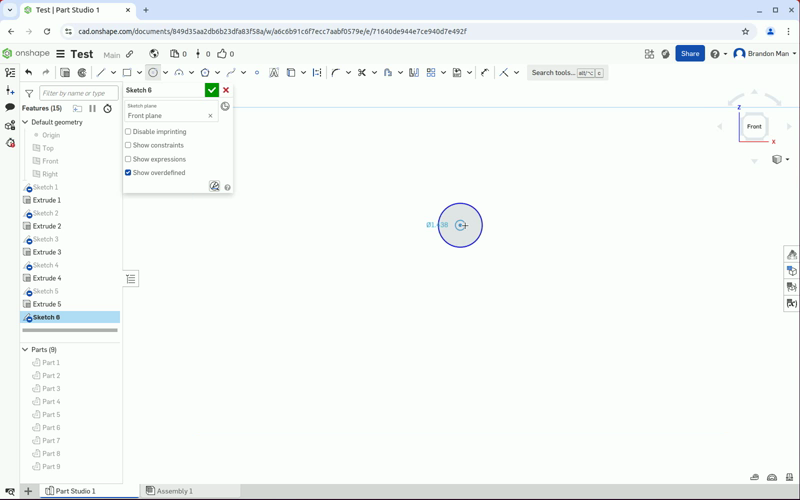
scroll(6)
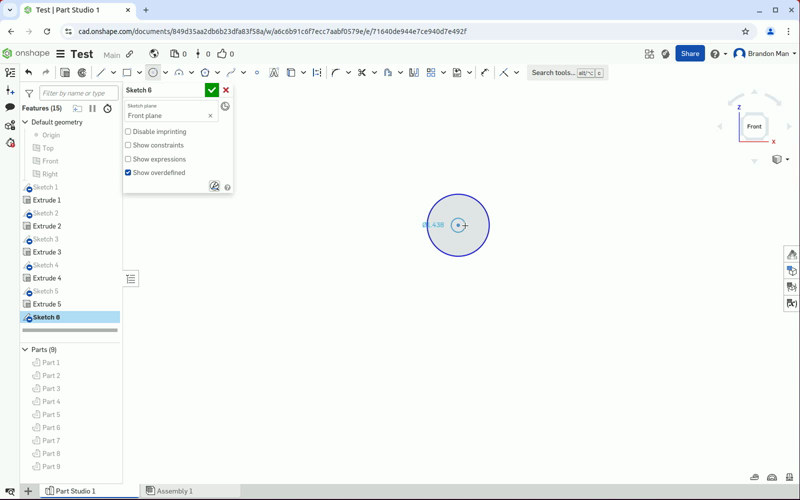
scroll(6)
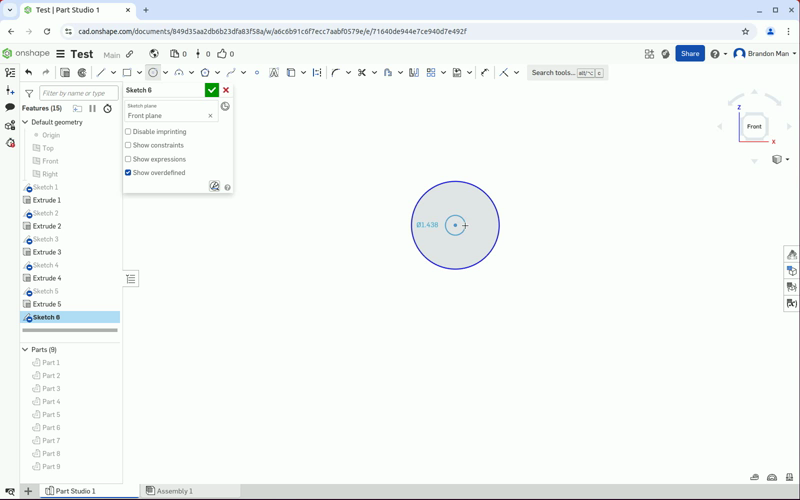
scroll(6)
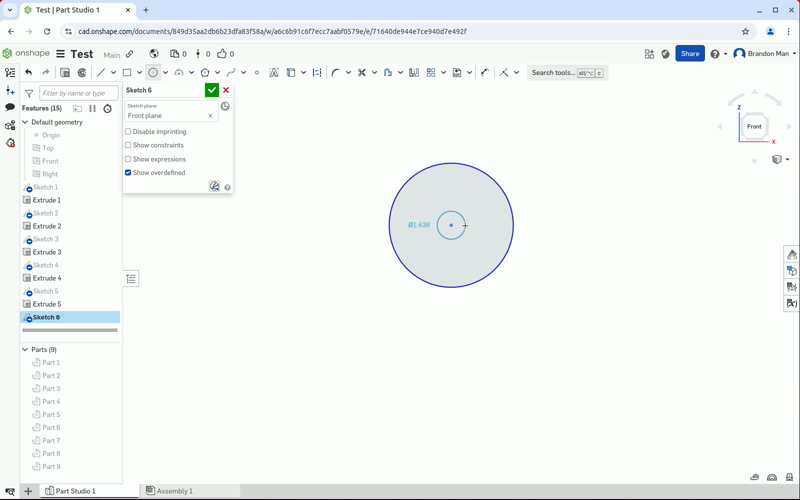
scroll(6)
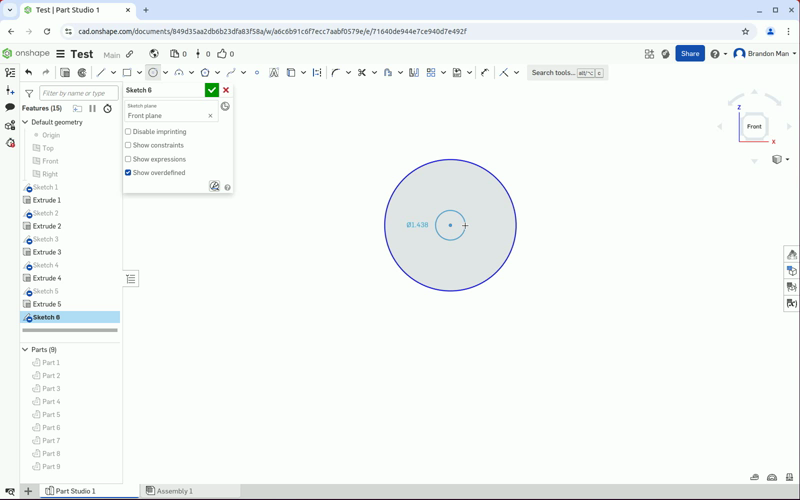
scroll(6)
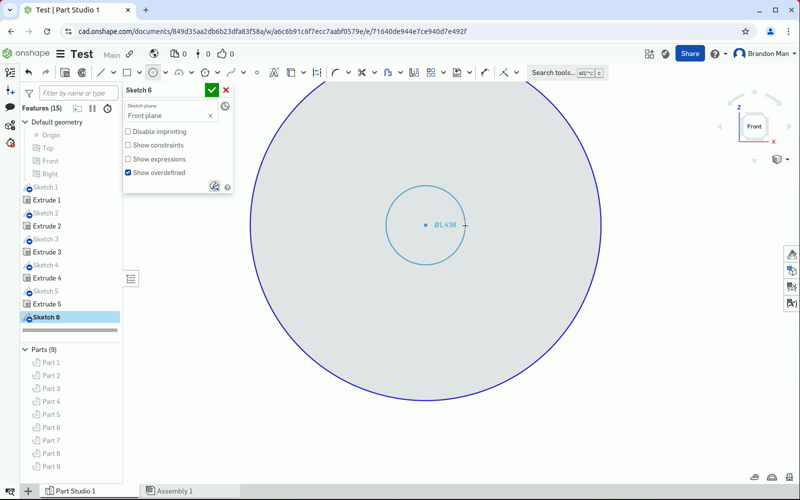
click(465, 225)
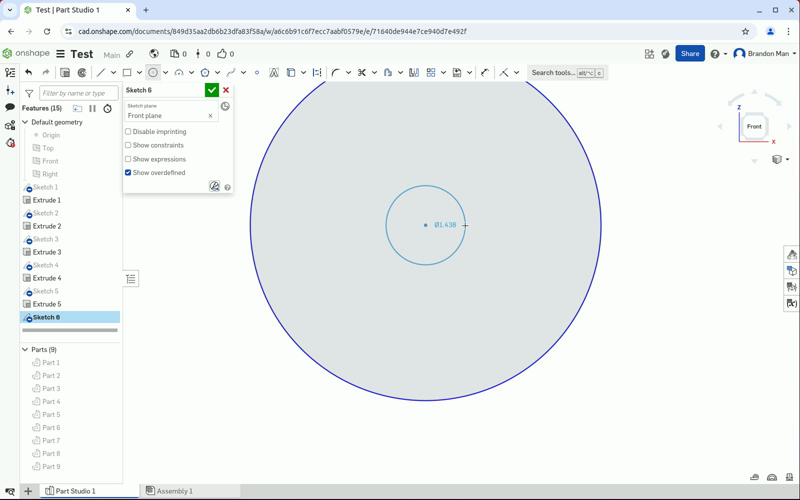
scroll(-6)
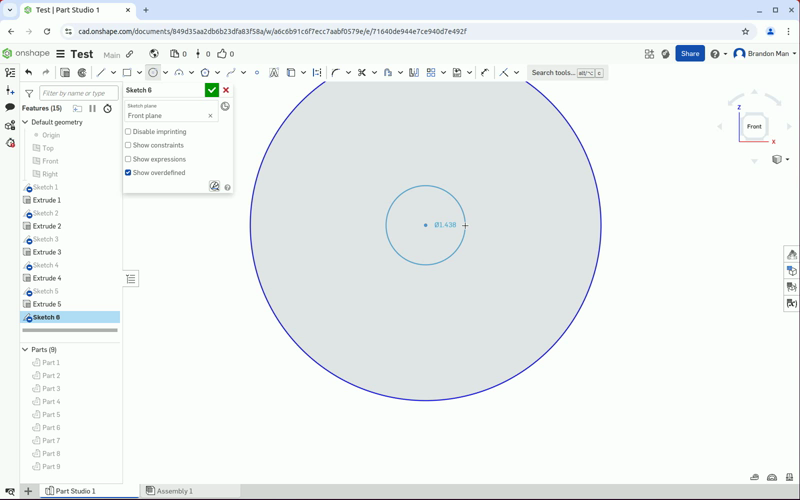
scroll(-6)
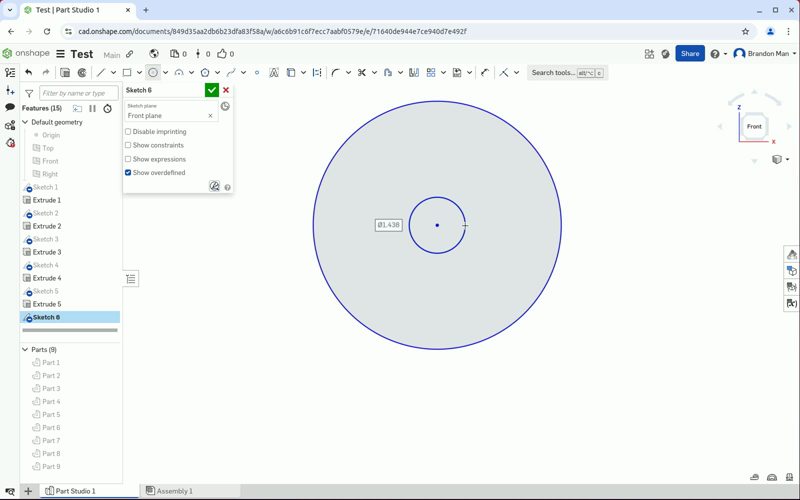
scroll(-6)
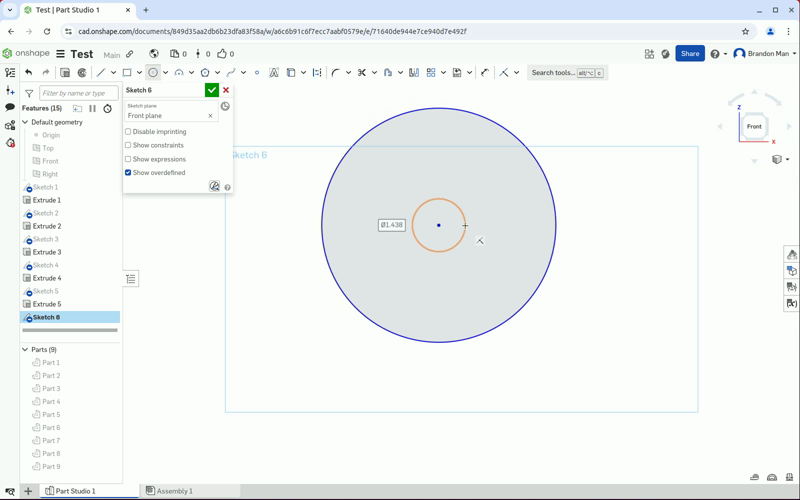
scroll(-6)
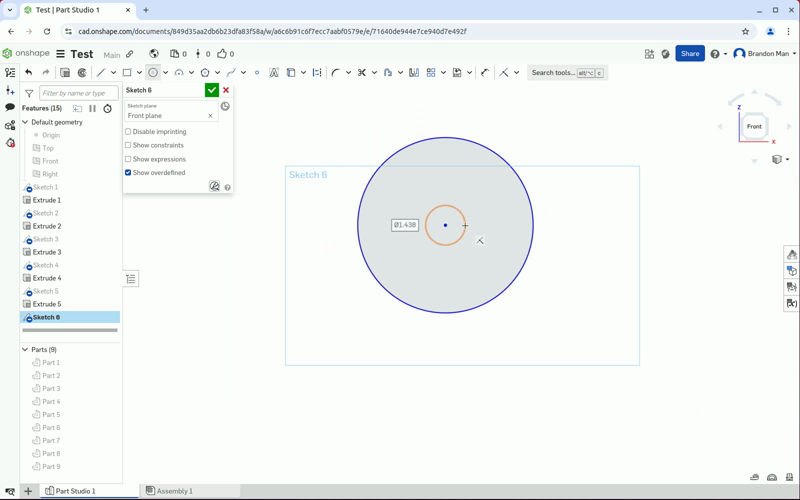
scroll(-6)
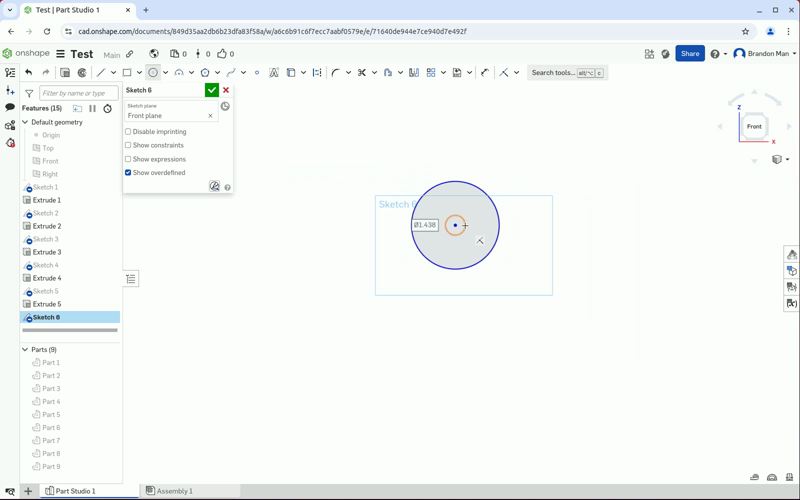
scroll(-6)
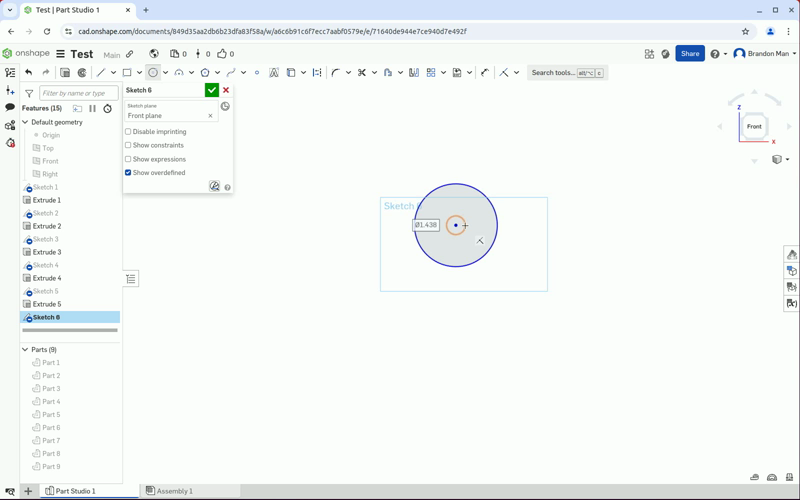
scroll(-6)
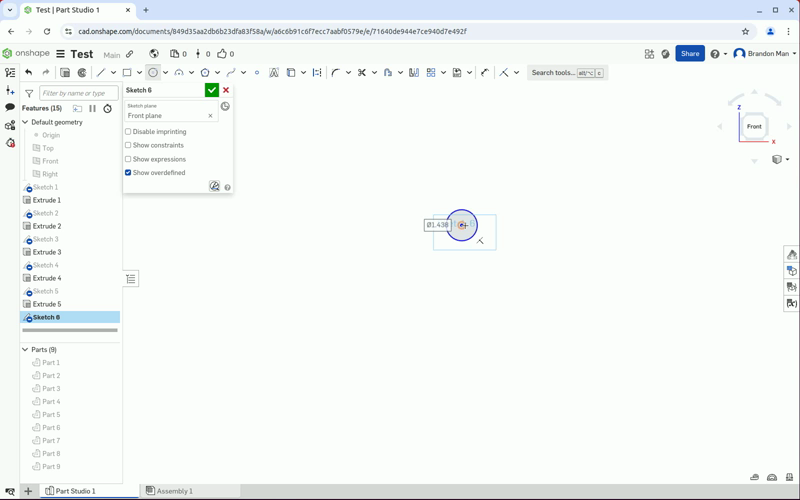
key(esc)
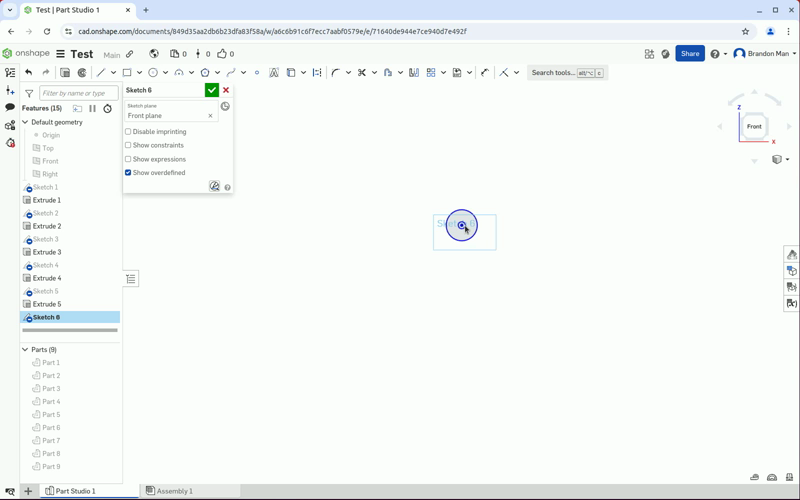
mouse_move(461, 215)
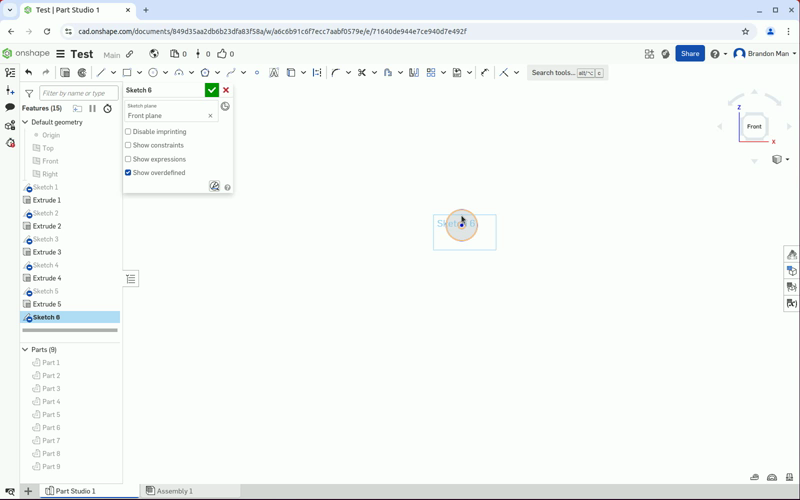
scroll(6)
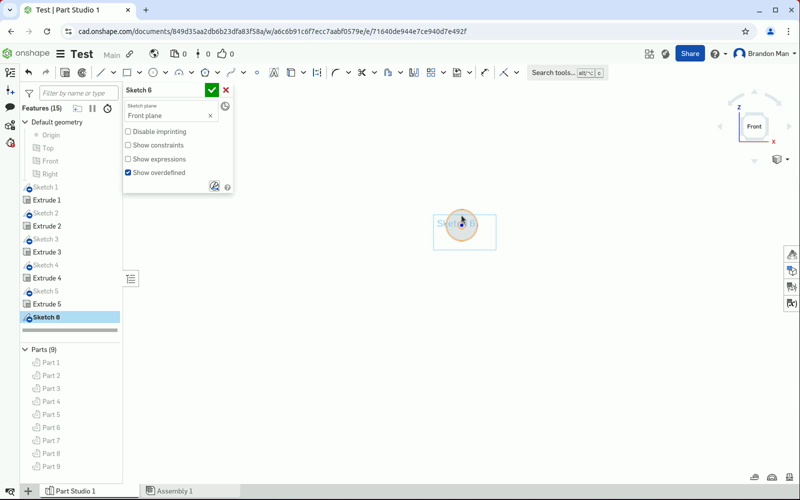
scroll(6)
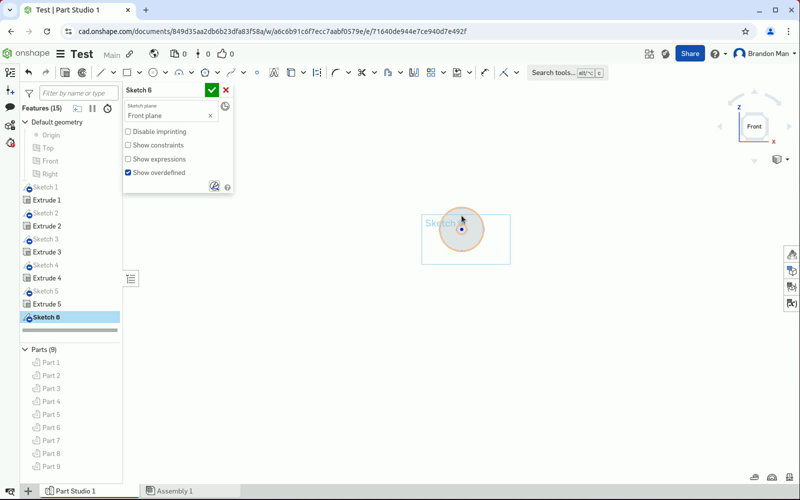
scroll(6)
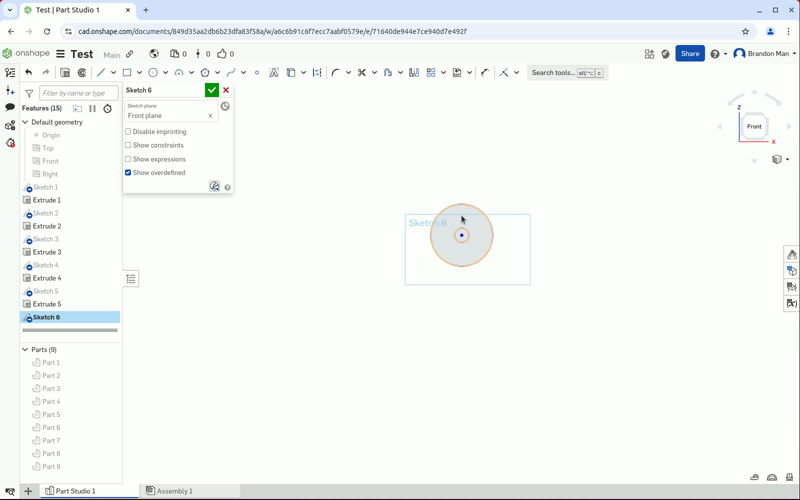
scroll(6)
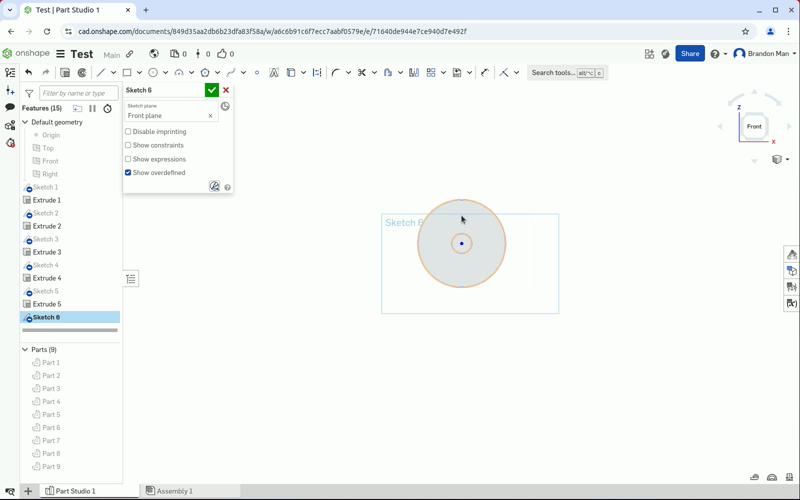
scroll(6)
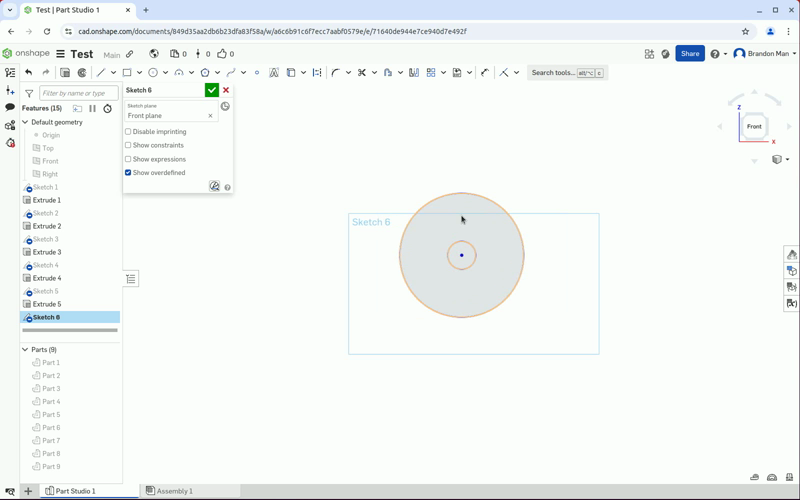
scroll(6)
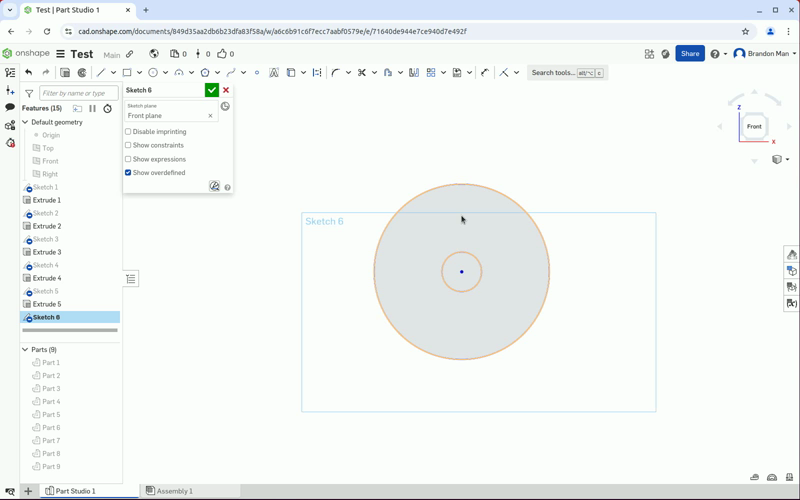
scroll(6)
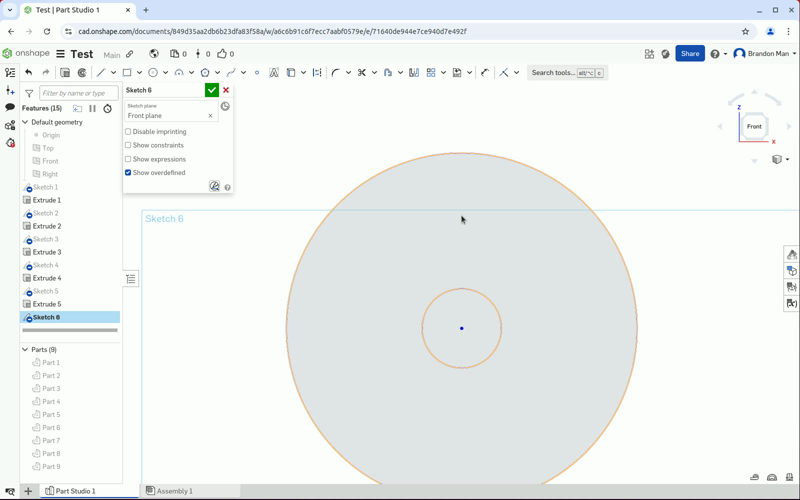
click(461, 215)
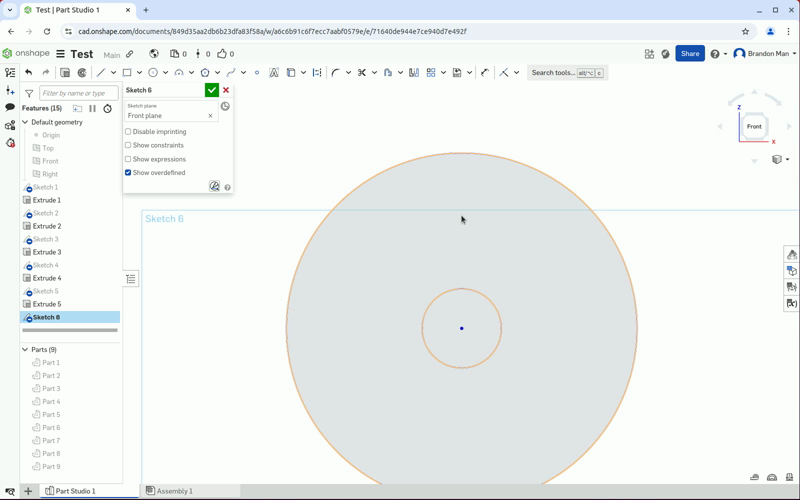
scroll(-6)
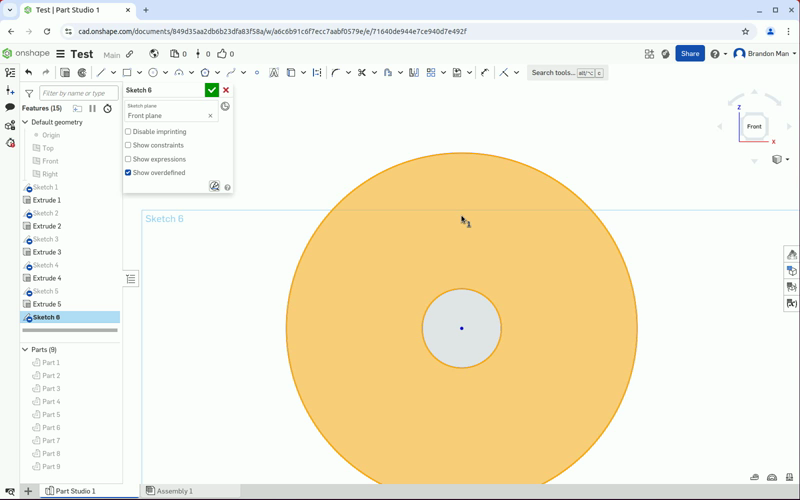
scroll(-6)
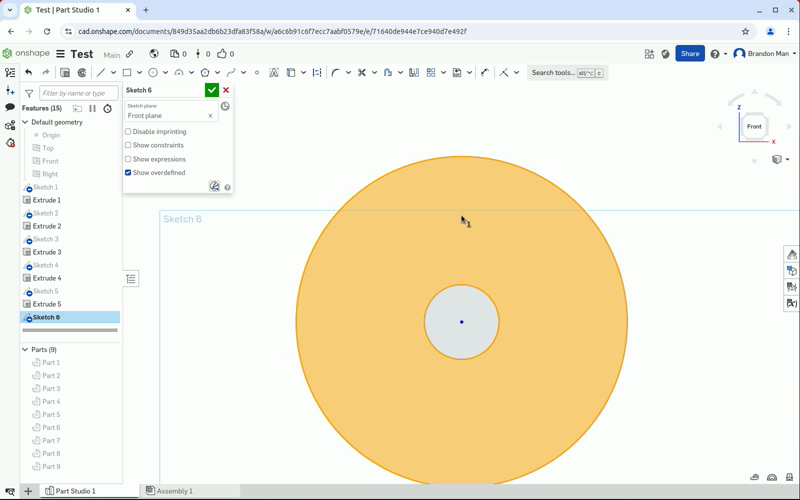
scroll(-6)
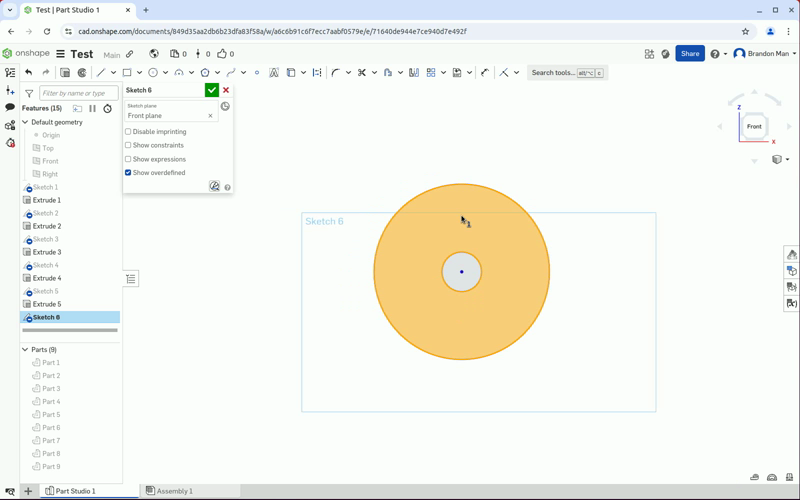
scroll(-6)
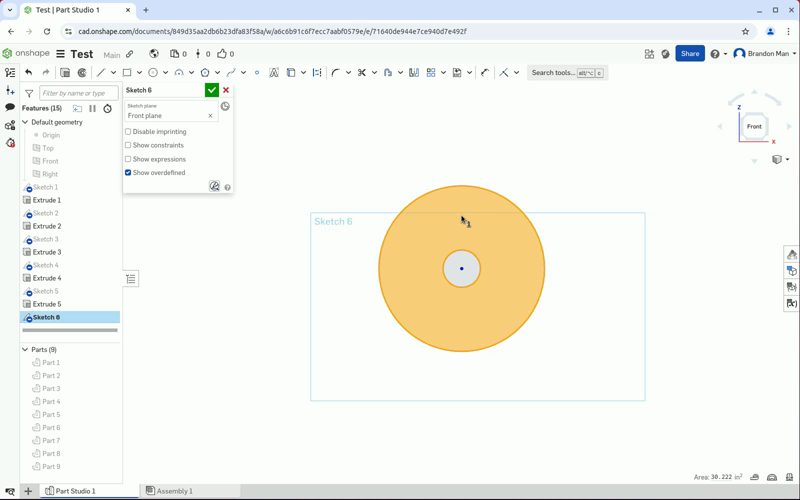
scroll(-6)
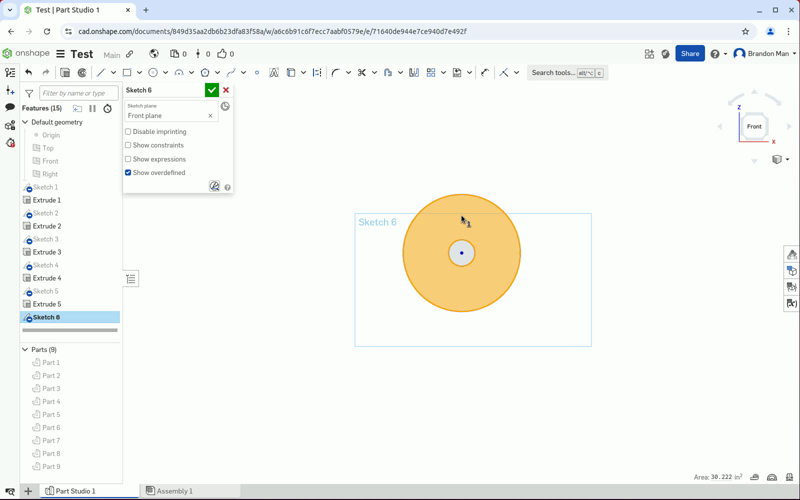
scroll(-6)
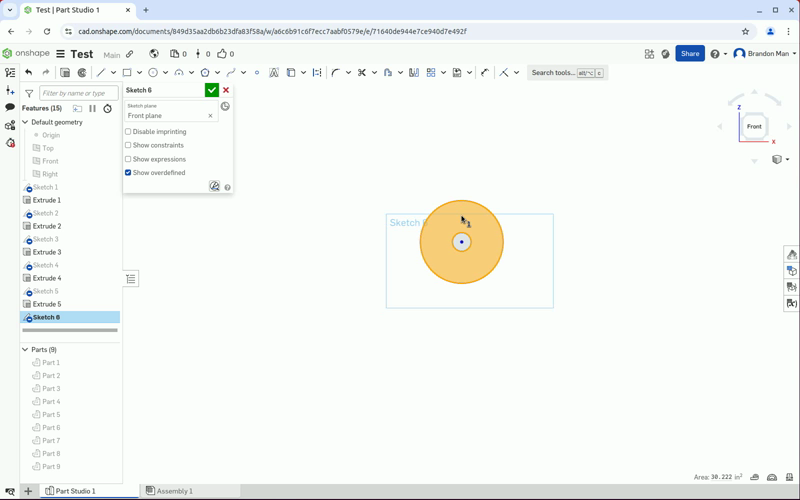
scroll(-6)
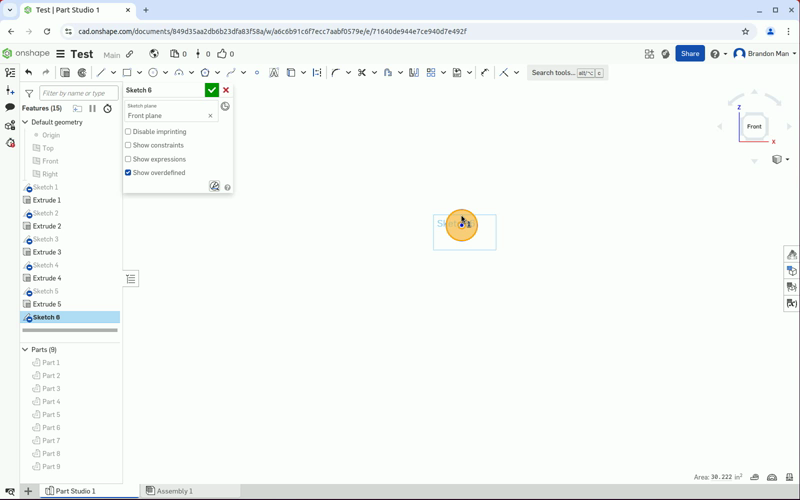
mouse_move(73, 352)
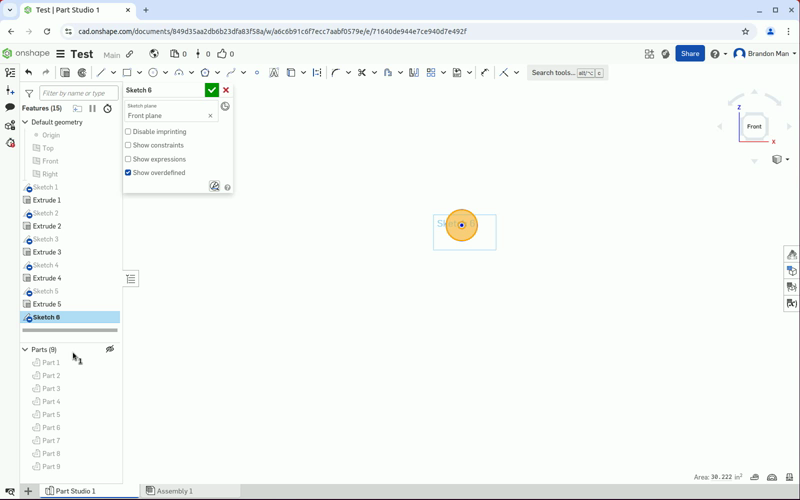
key(shift+y)
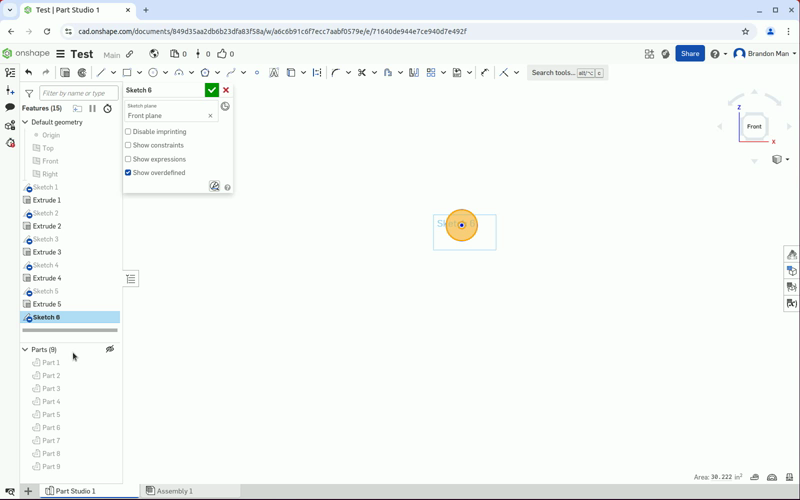
key(shift+e)
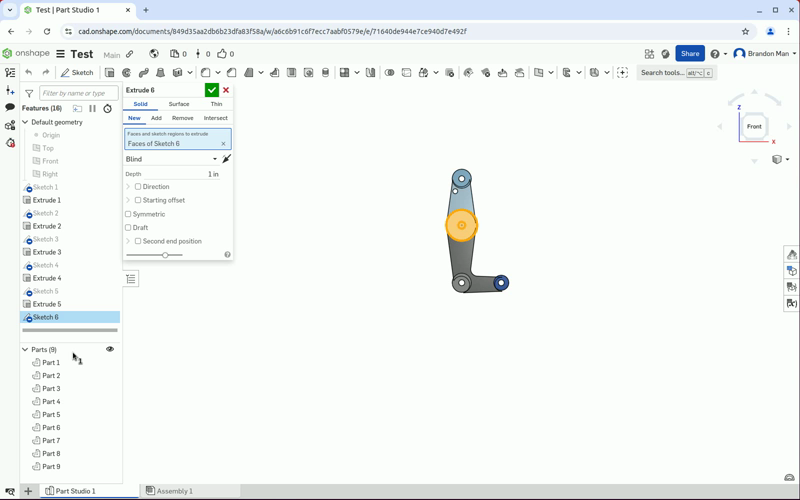
mouse_move(143, 106)
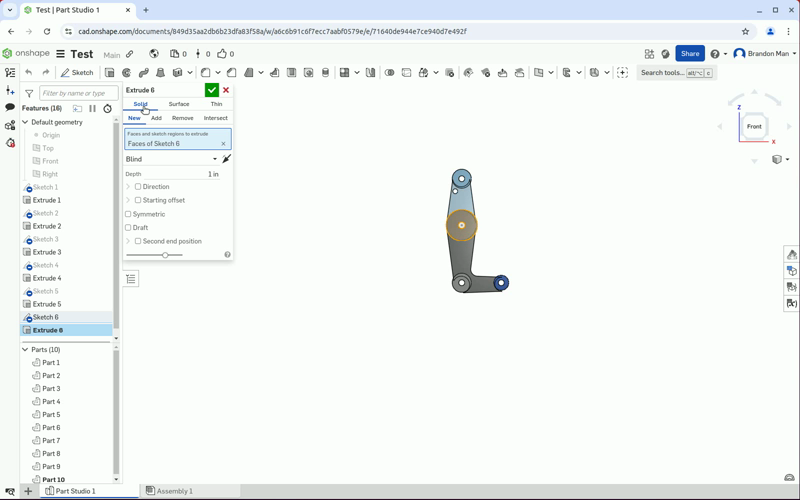
click(143, 106)
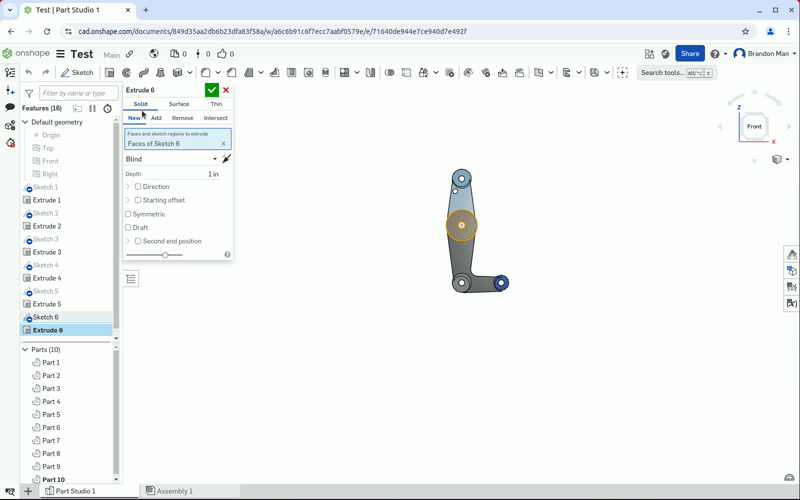
mouse_move(137, 120)
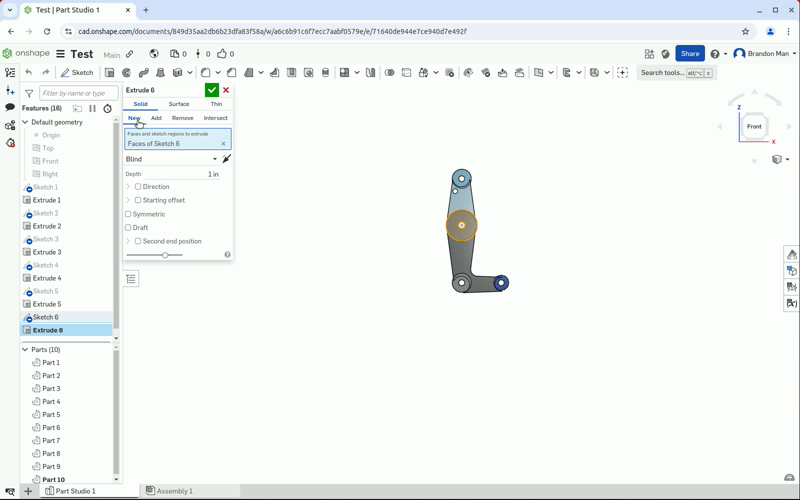
click(137, 120)
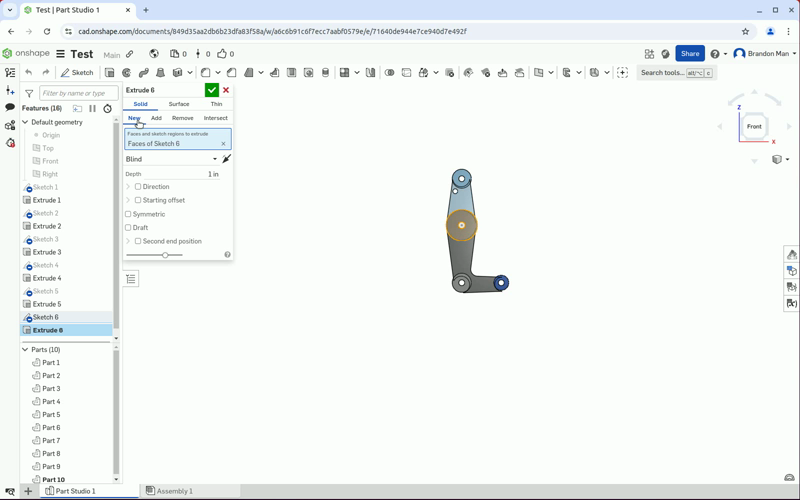
key(tab, 4)
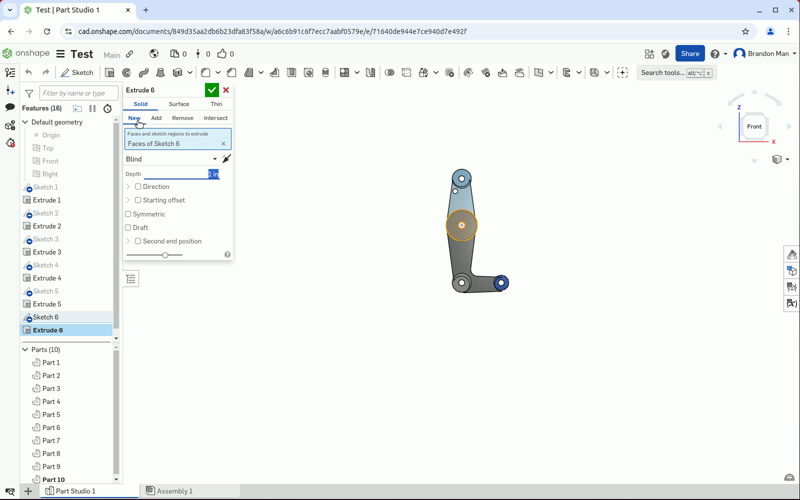
text(0.481)
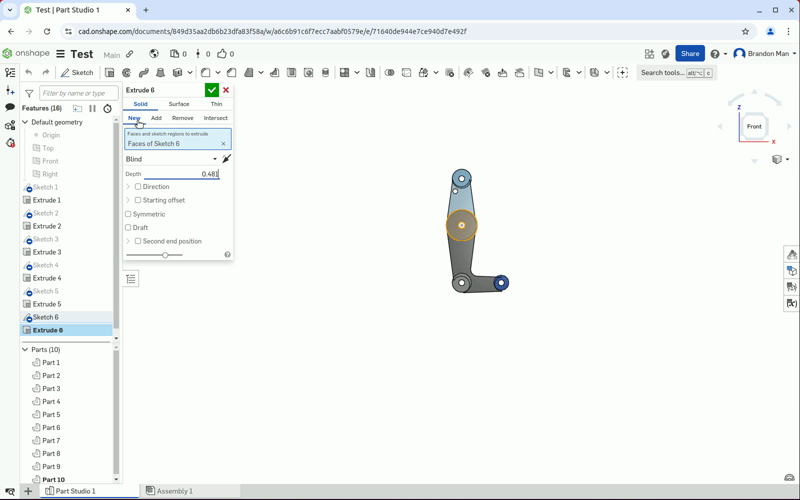
key(enter)
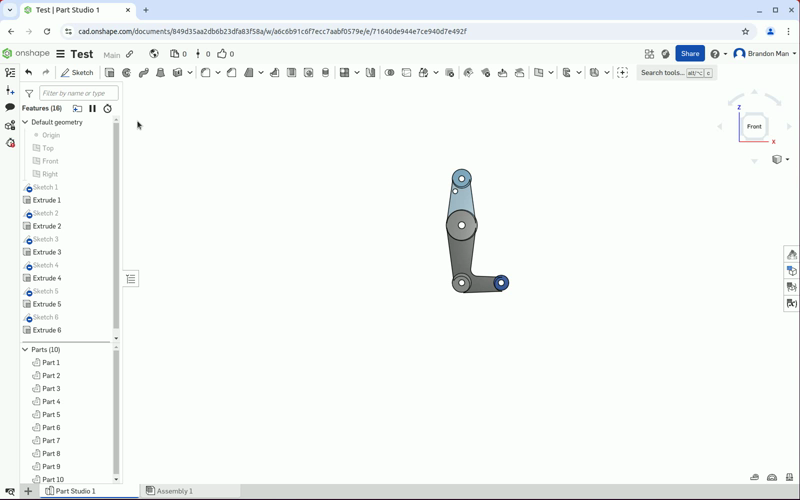
key(shift+h)
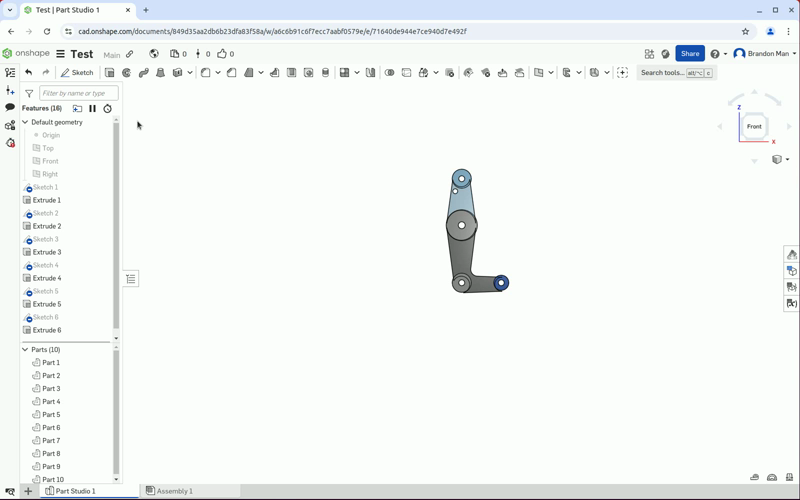
key(shift+h)
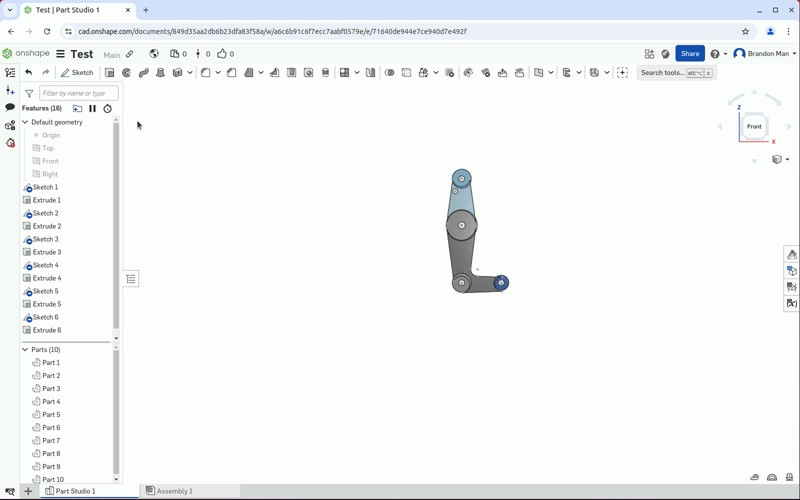
key(shift+7)
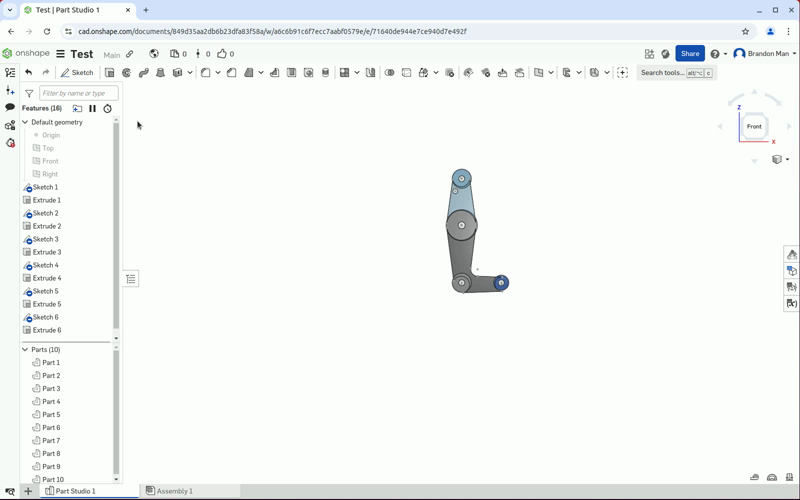
key(left, 2)
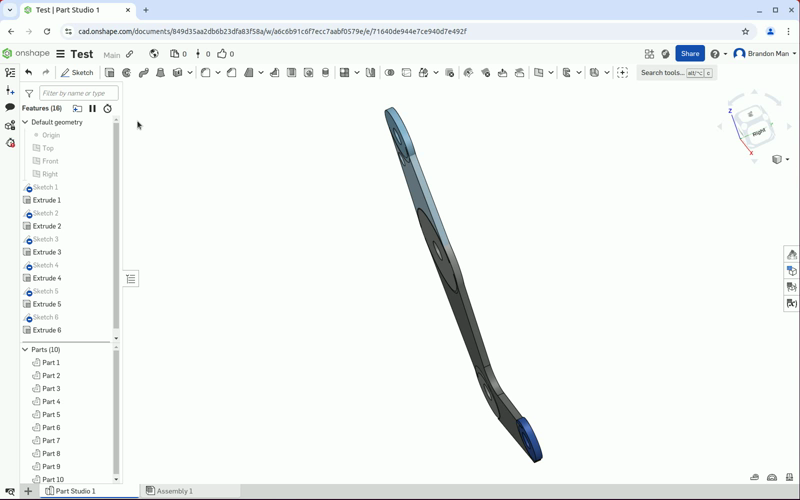
key(down, 2)
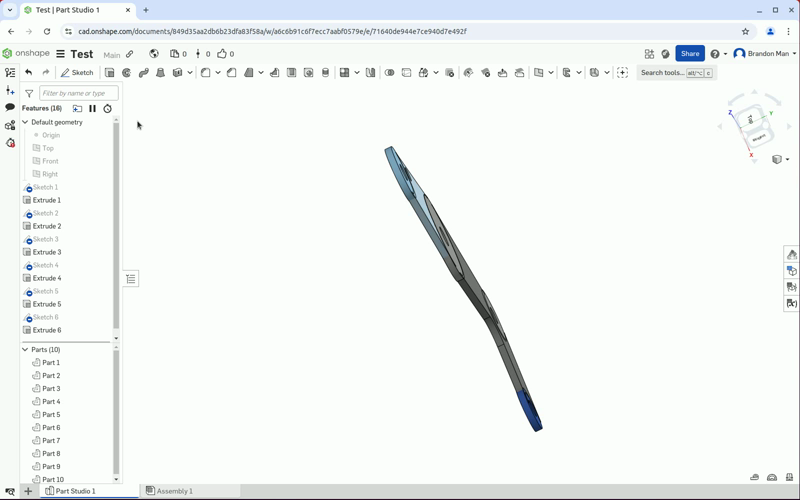
key(up, 2)
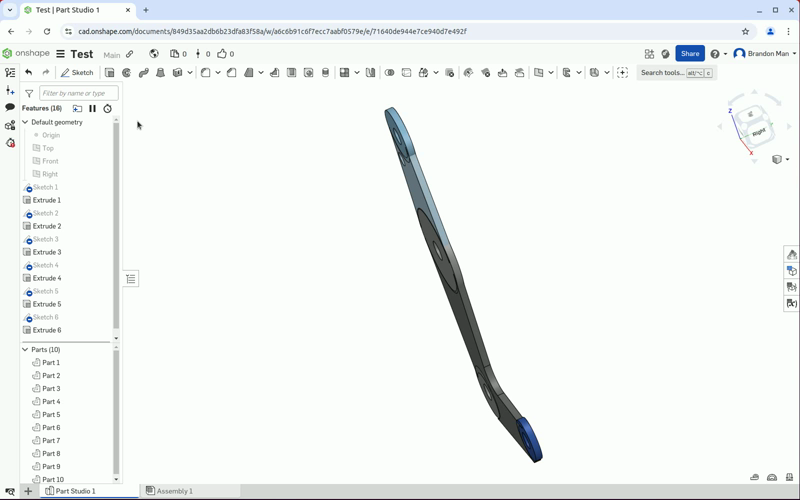
key(right, 2)
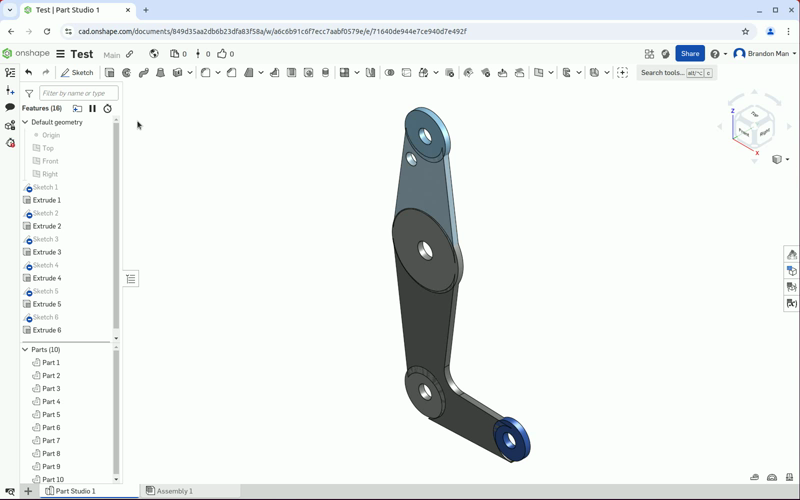
mouse_move(69, 189)
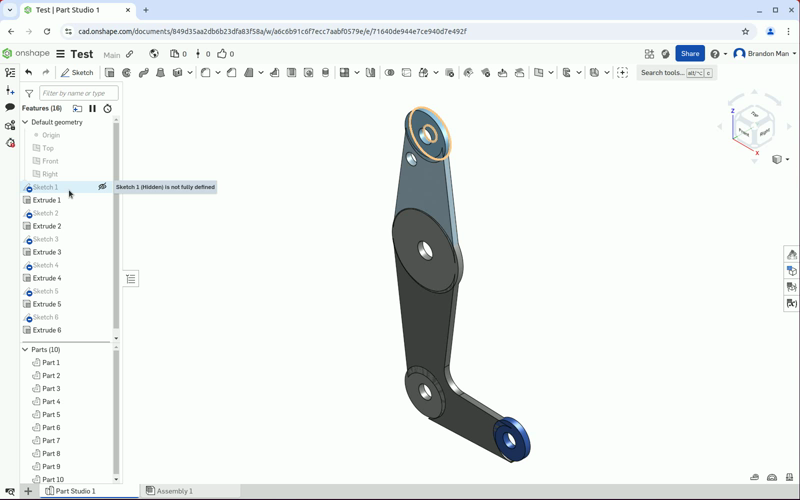
click(69, 189)